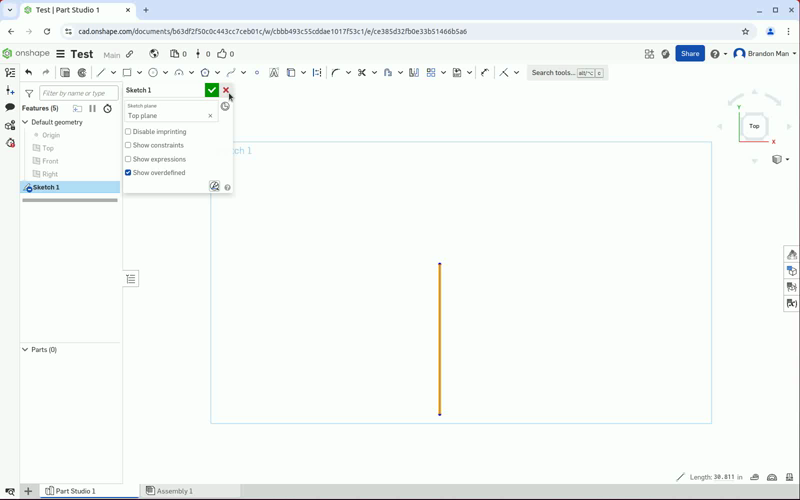
key(shift+h)
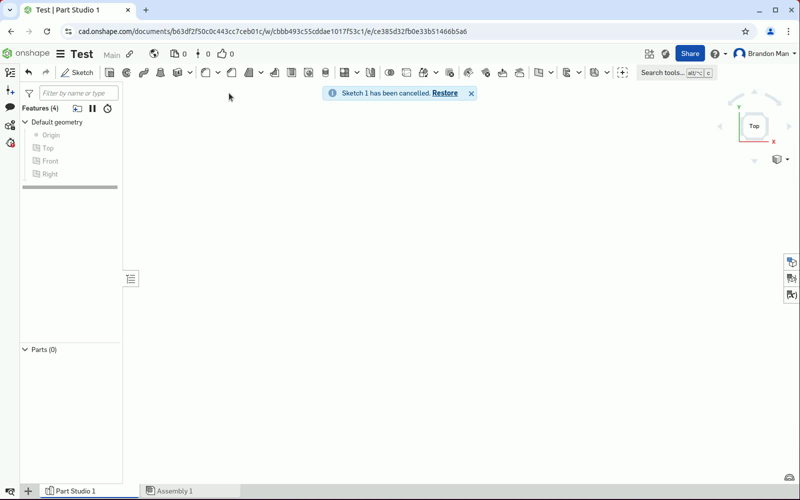
mouse_move(73, 352)
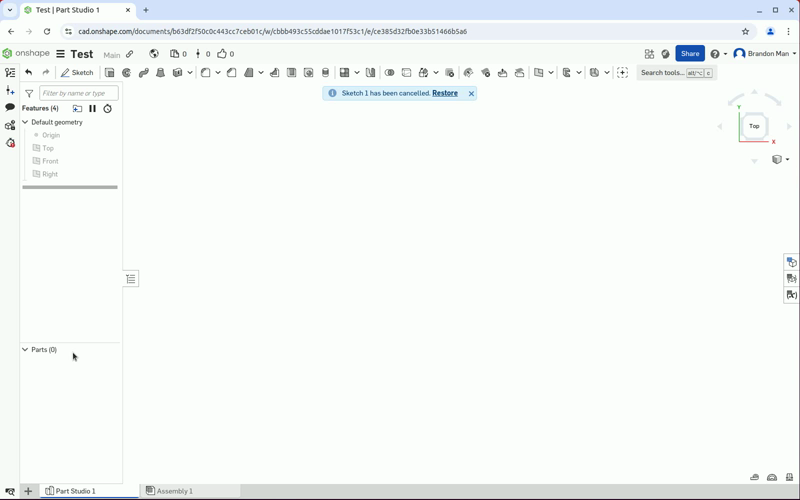
key(y)
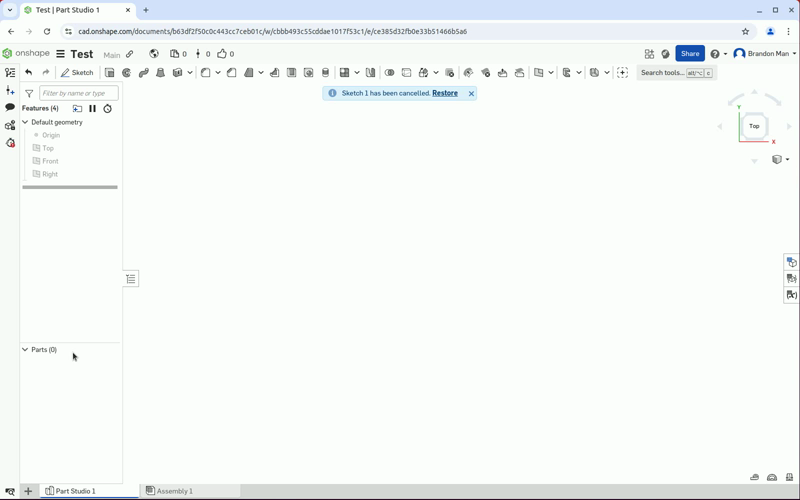
key(shift+p)
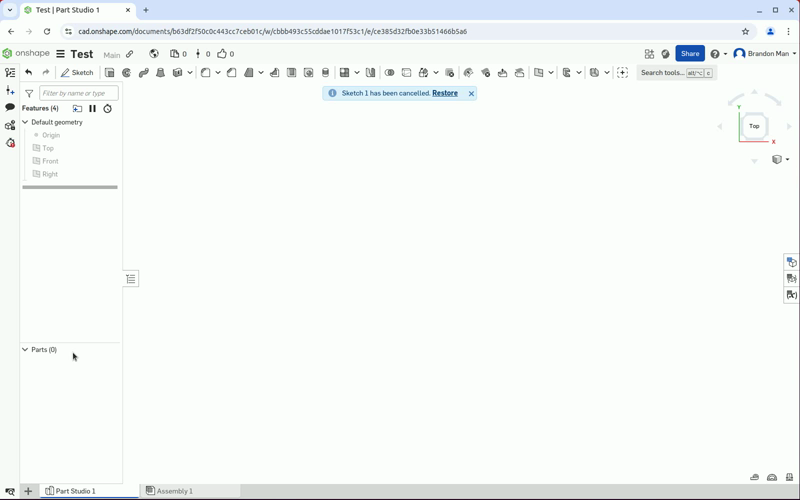
key(space)
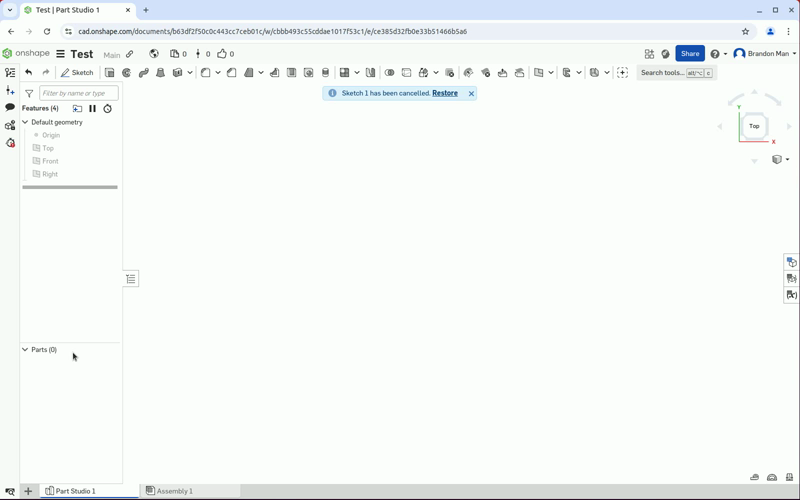
key_down(shift)
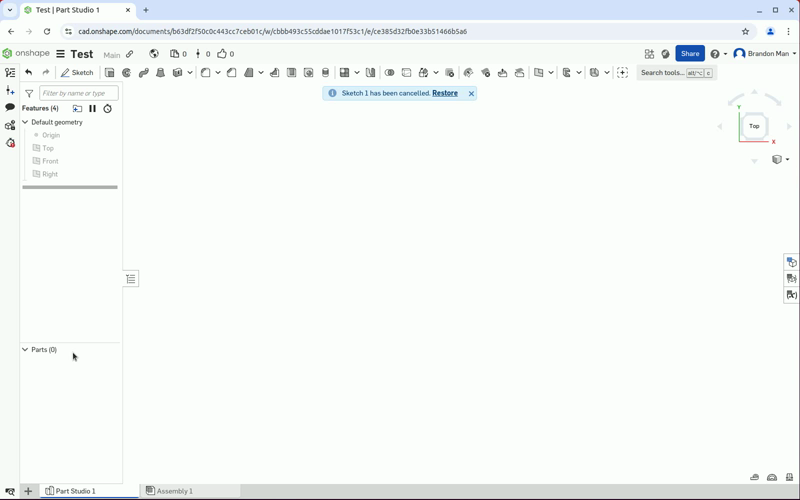
key(up)
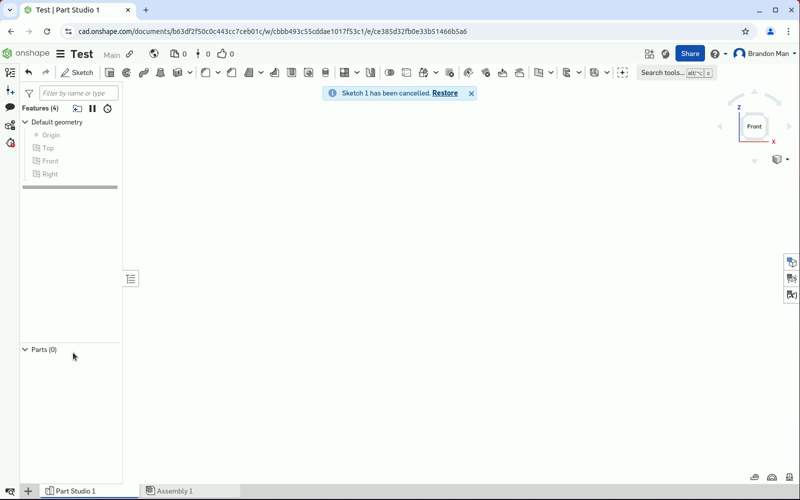
key_up(shift)
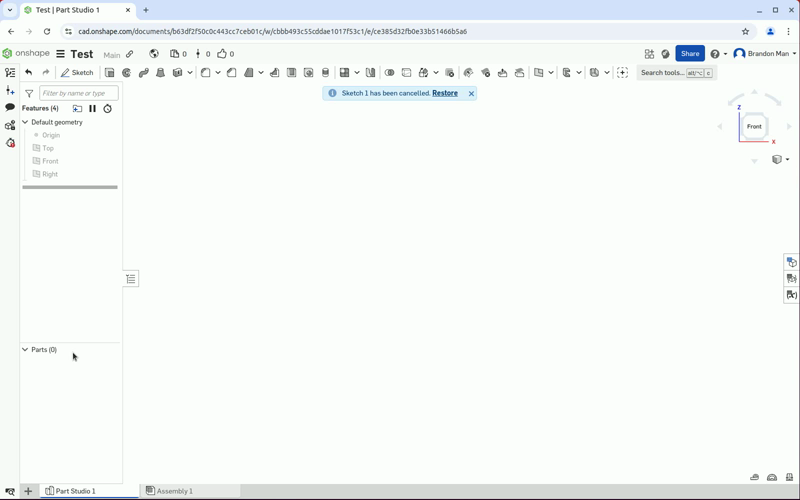
key(space)
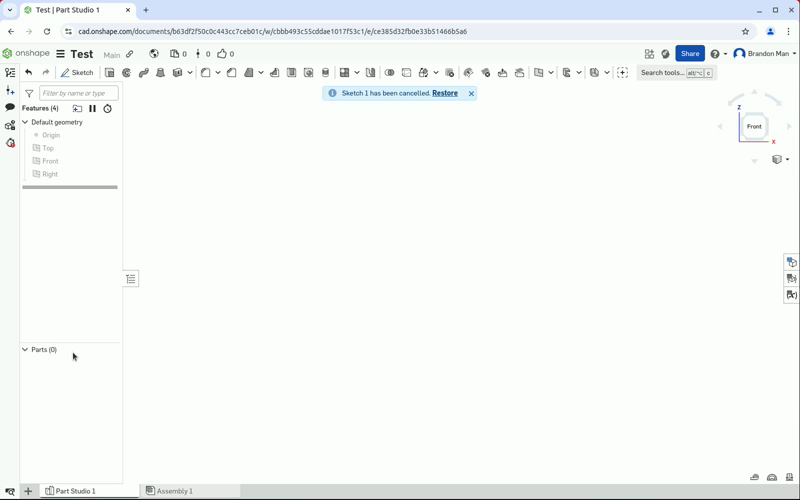
key_down(shift)
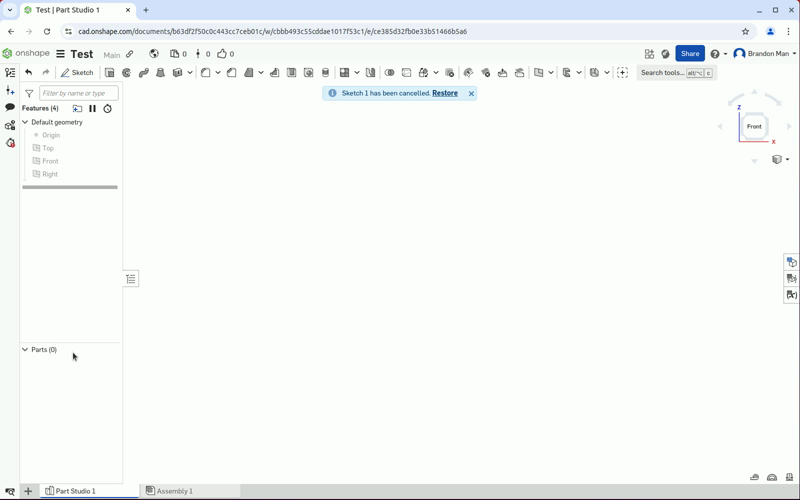
key(left)
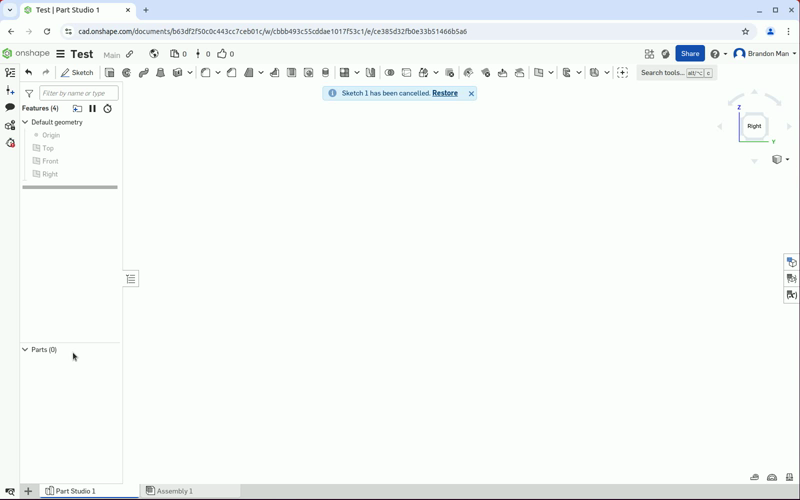
key_up(shift)
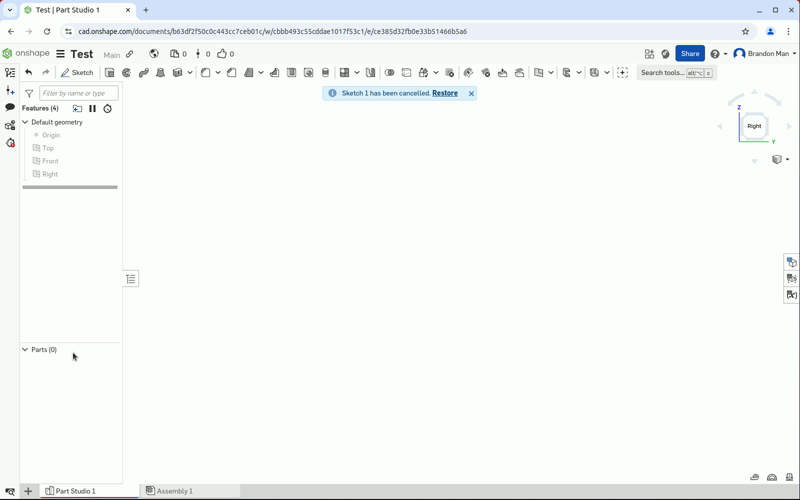
mouse_move(73, 352)
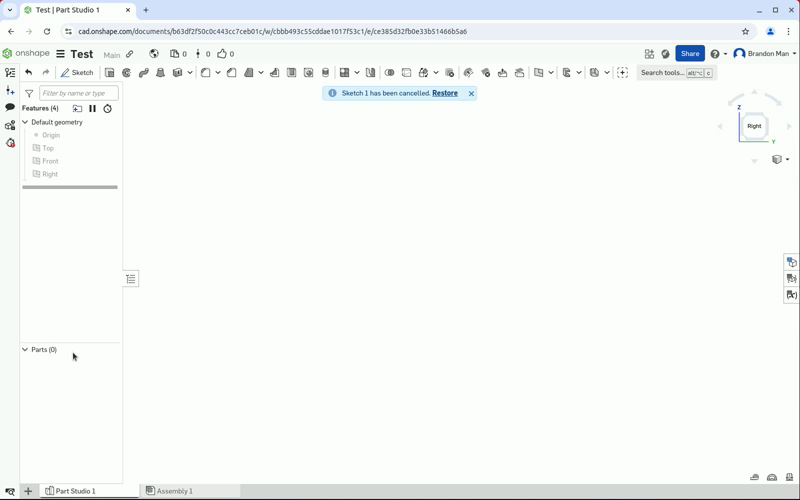
key(shift+y)
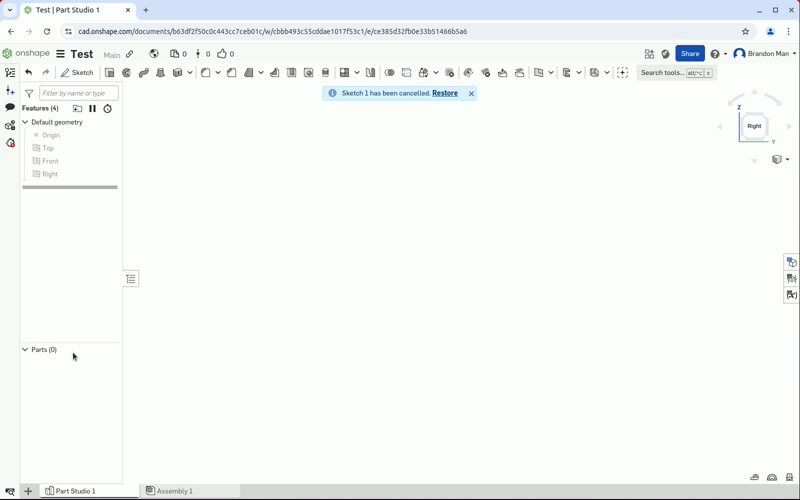
key(shift+s)
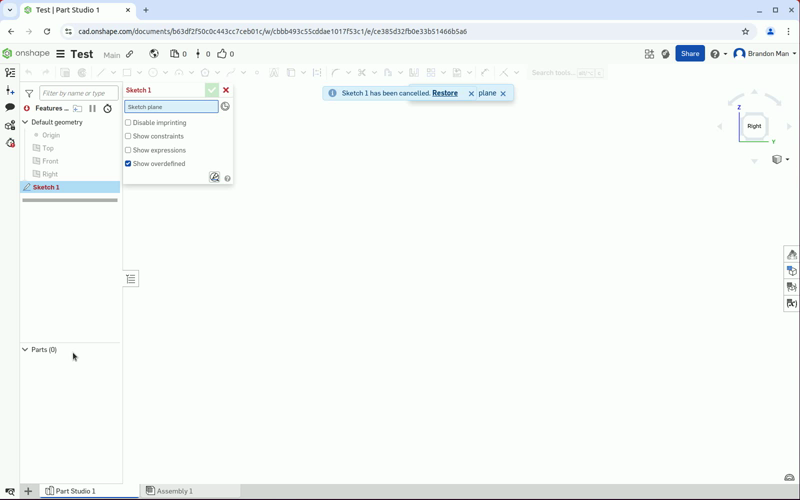
mouse_move(73, 176)
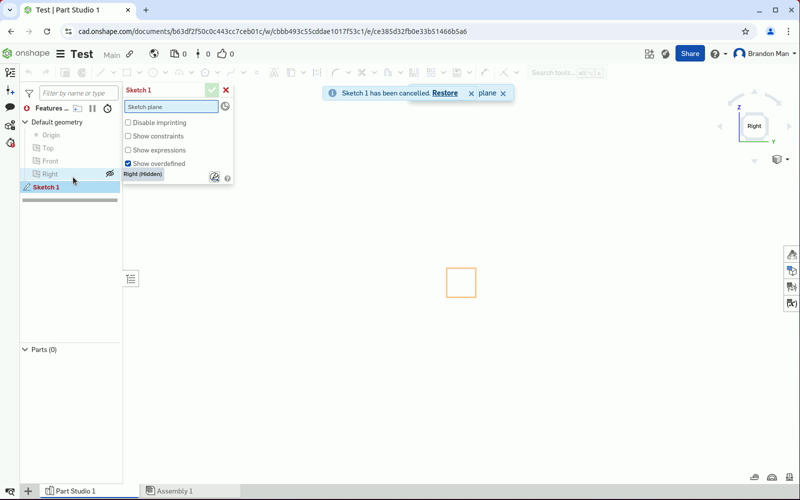
click(73, 176)
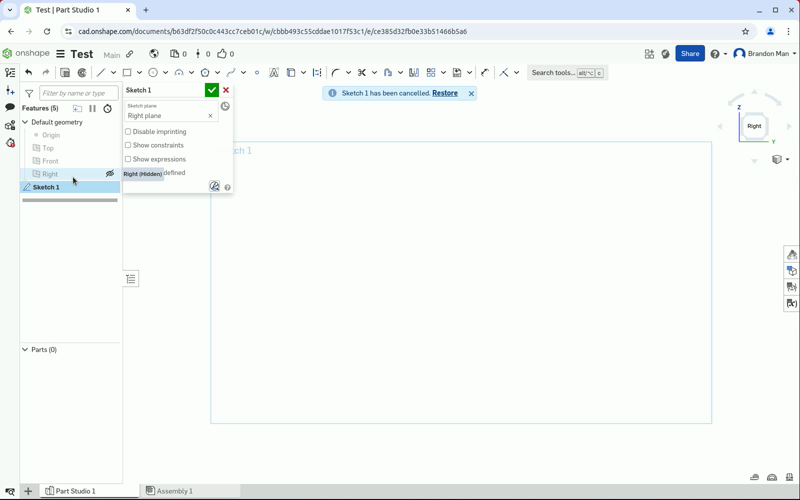
mouse_move(73, 352)
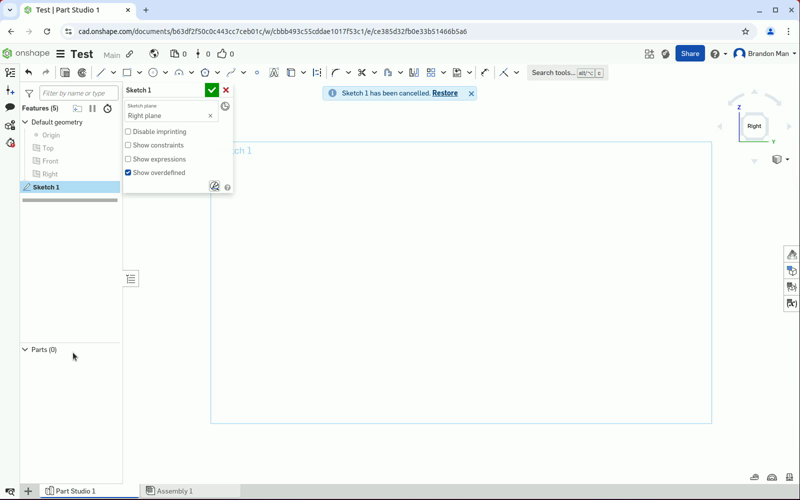
key(y)
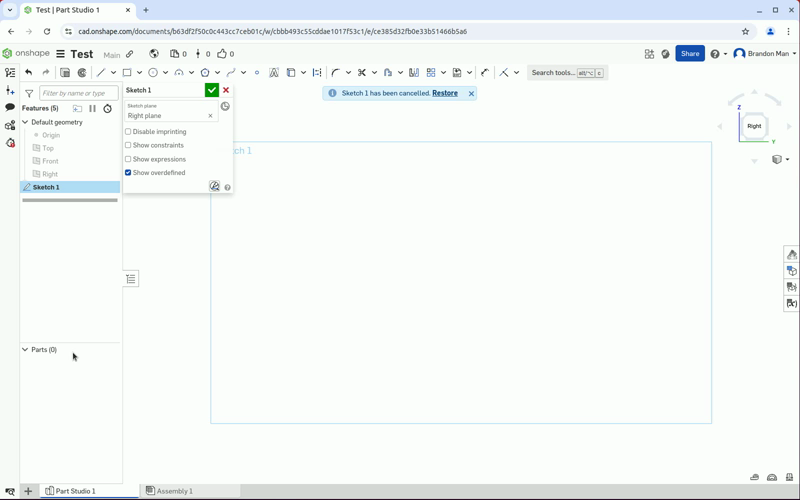
key(l)
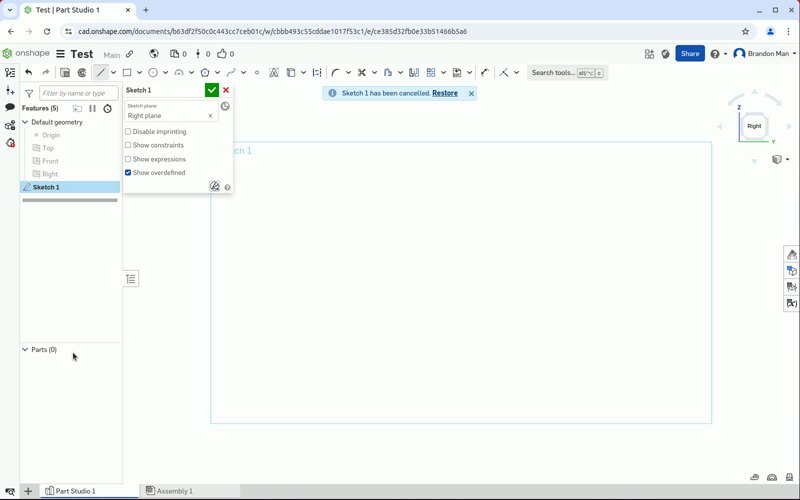
key_down(shift)
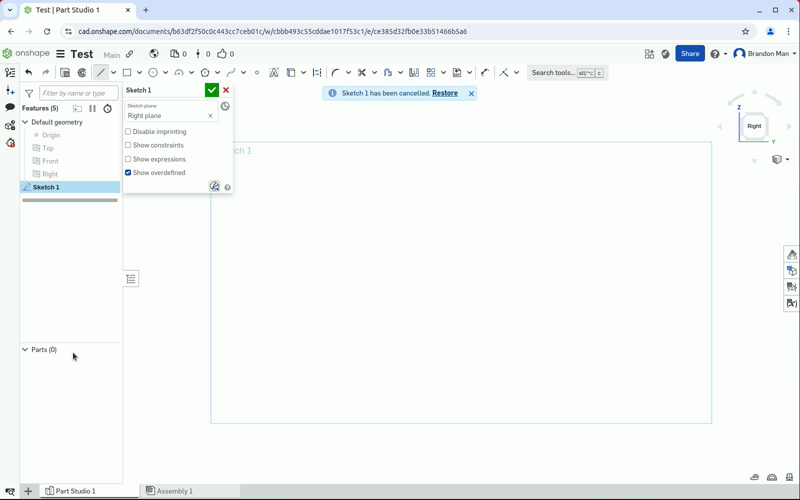
mouse_move(460, 395)
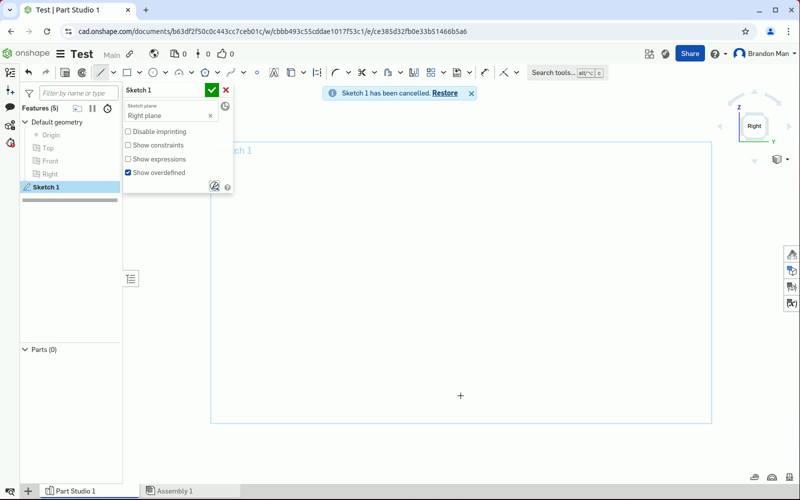
click(460, 395)
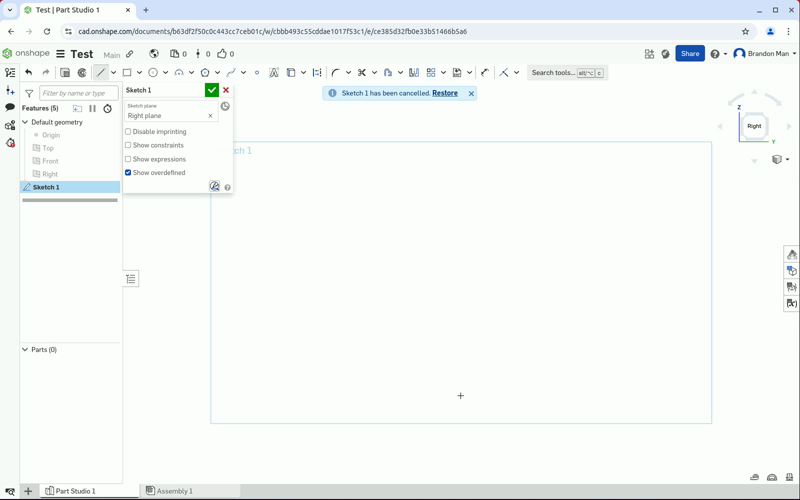
key_up(shift)
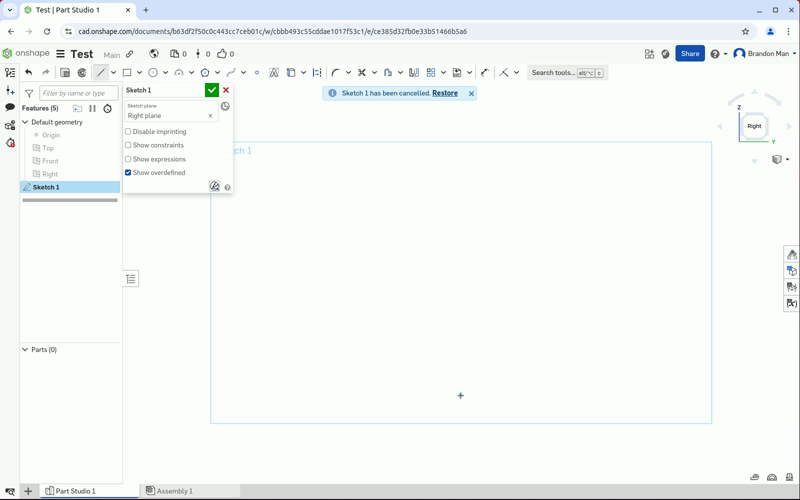
key_down(shift)
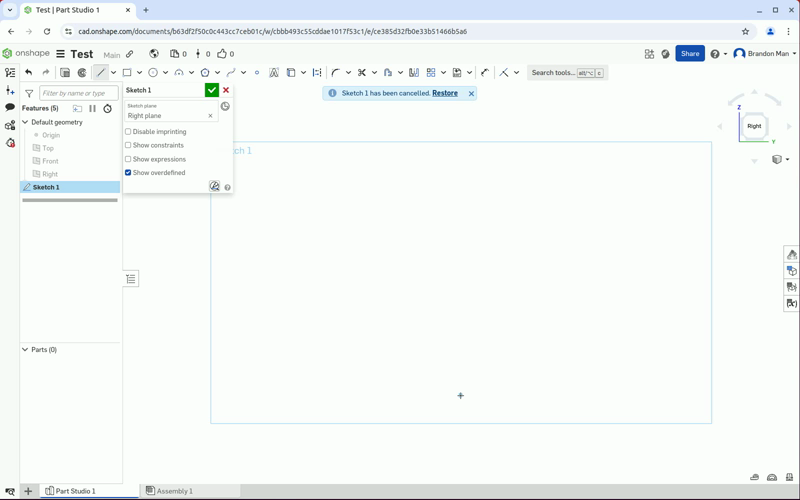
mouse_move(490, 395)
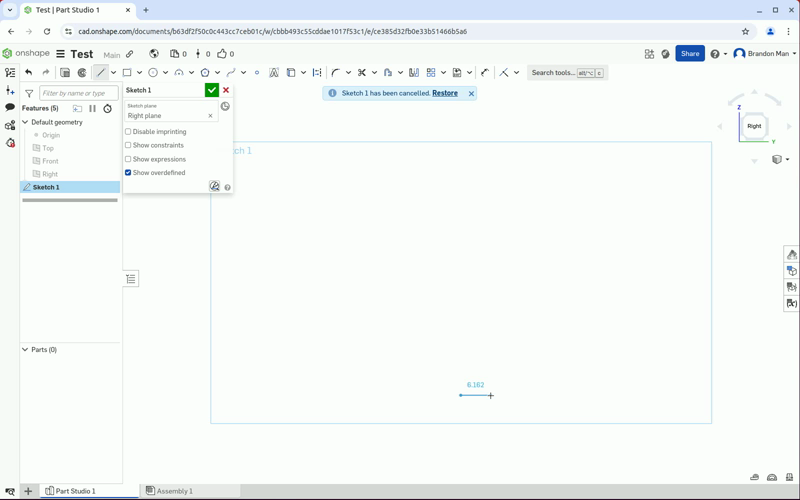
mouse_move(473, 395)
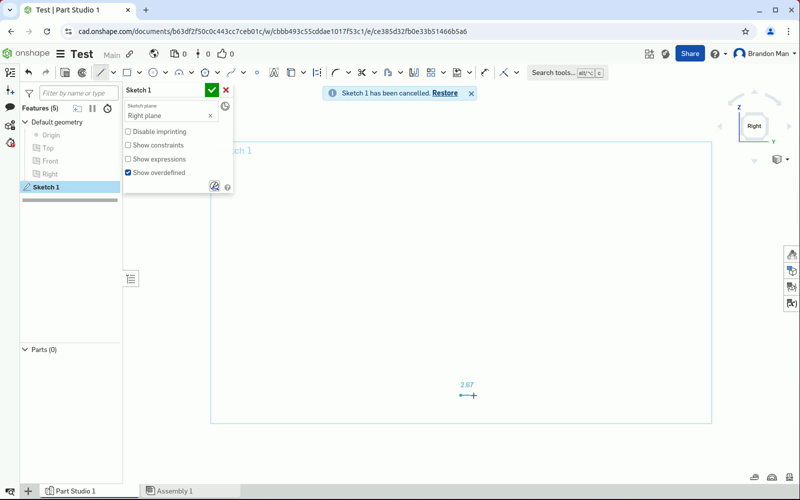
click(473, 395)
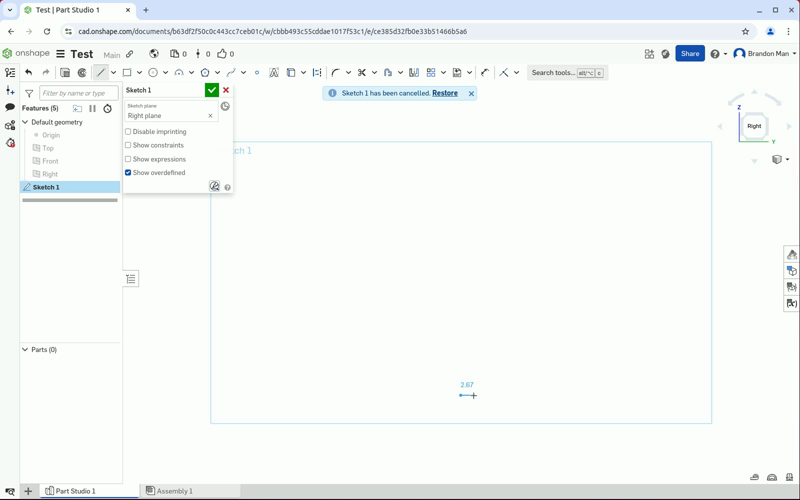
key_up(shift)
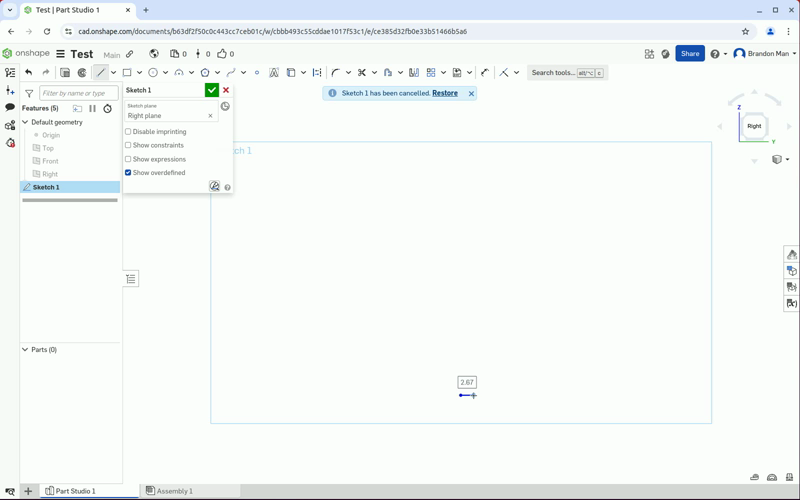
key_down(shift)
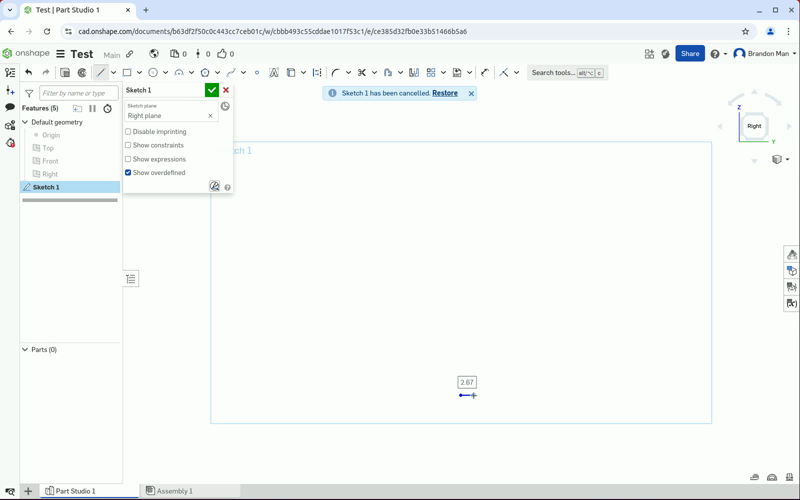
mouse_move(503, 395)
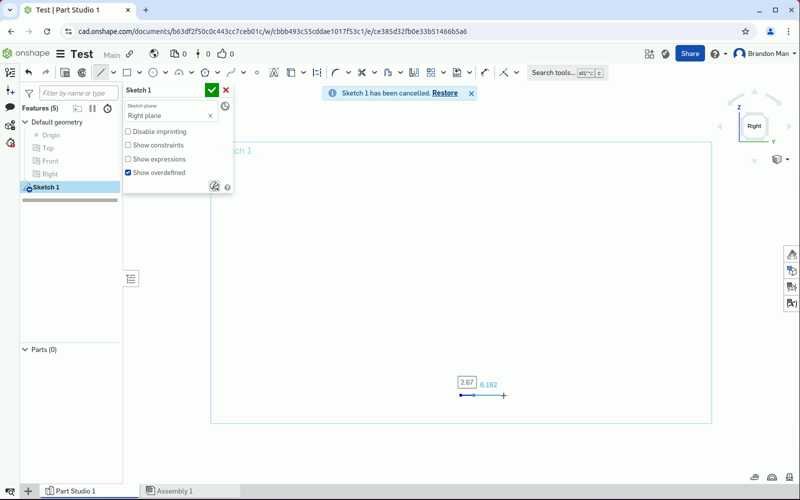
mouse_move(473, 384)
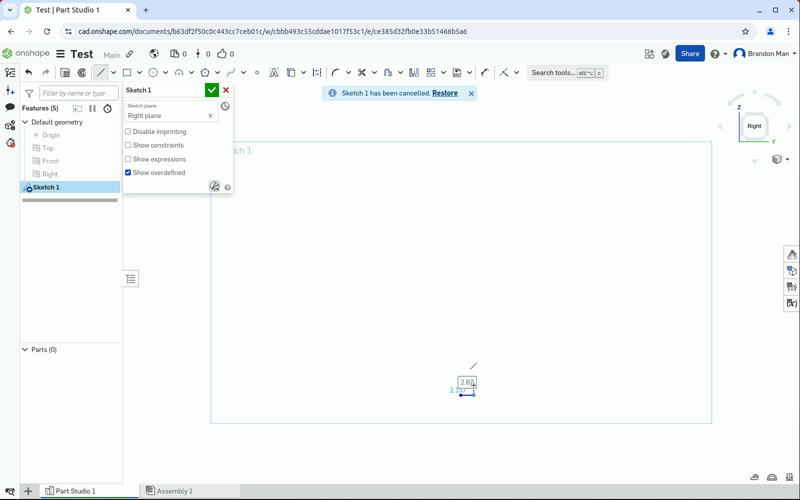
click(473, 384)
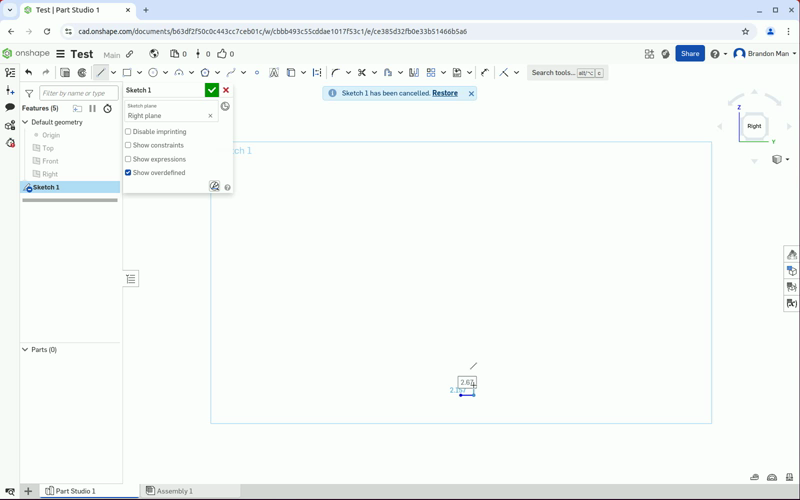
key_up(shift)
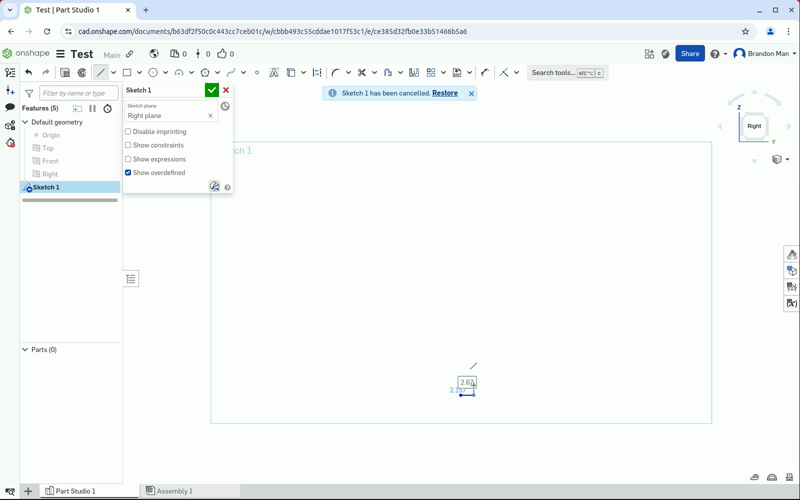
key_down(shift)
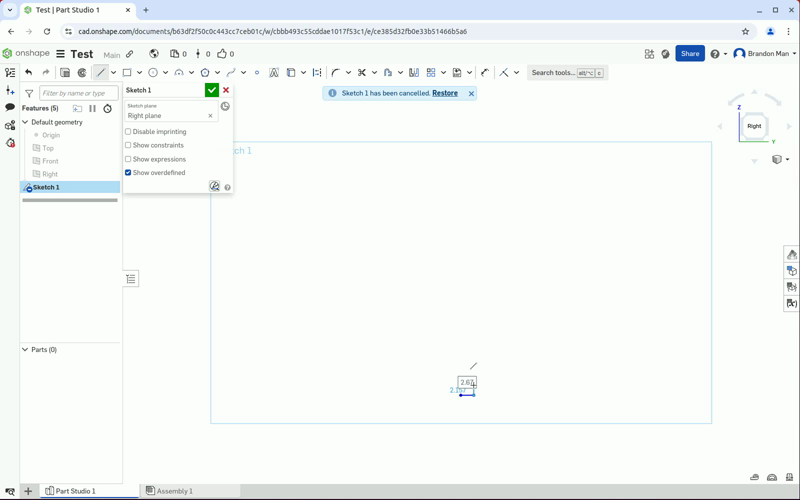
mouse_move(503, 384)
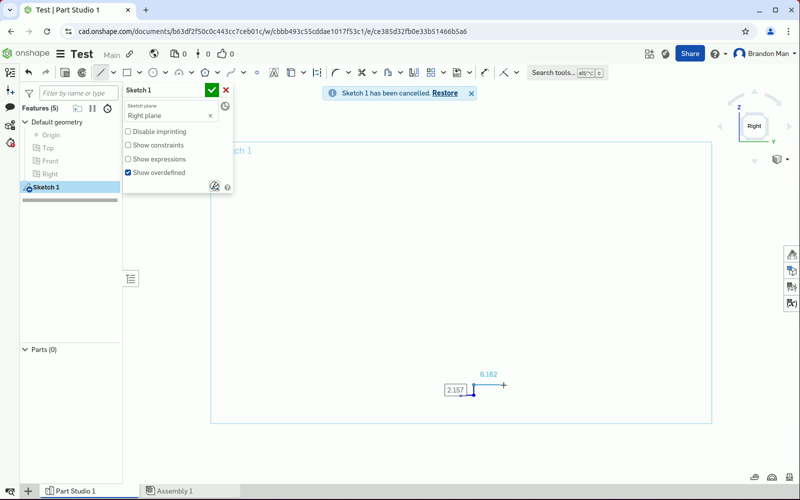
mouse_move(473, 357)
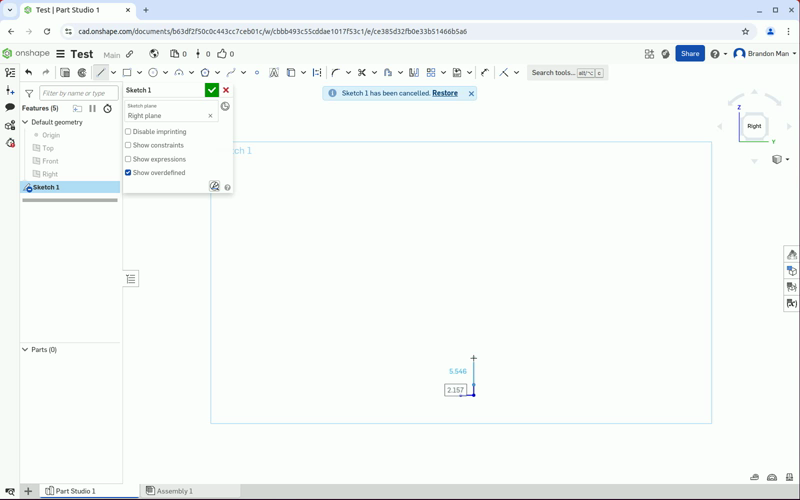
click(473, 357)
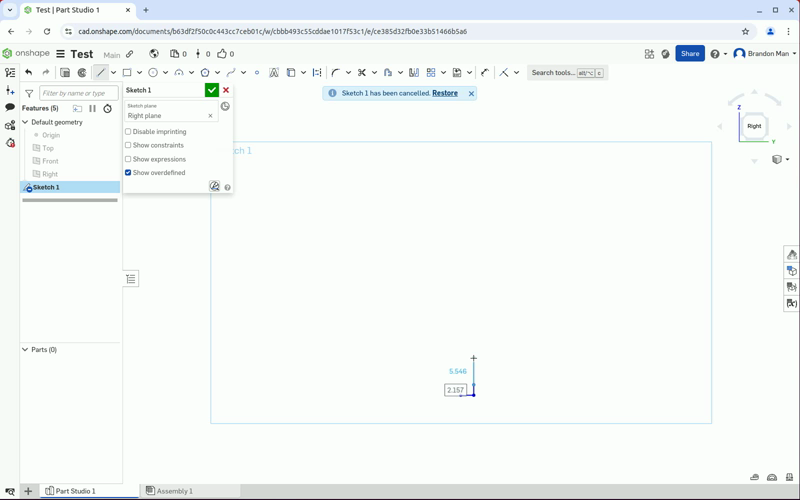
key_up(shift)
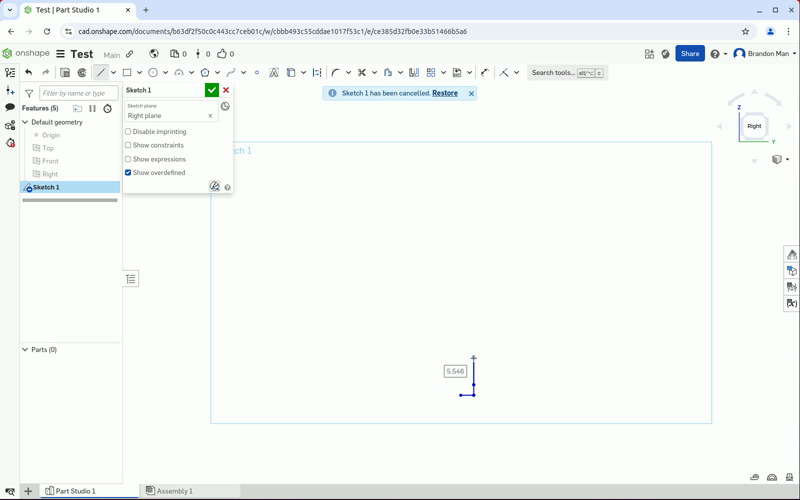
key_down(shift)
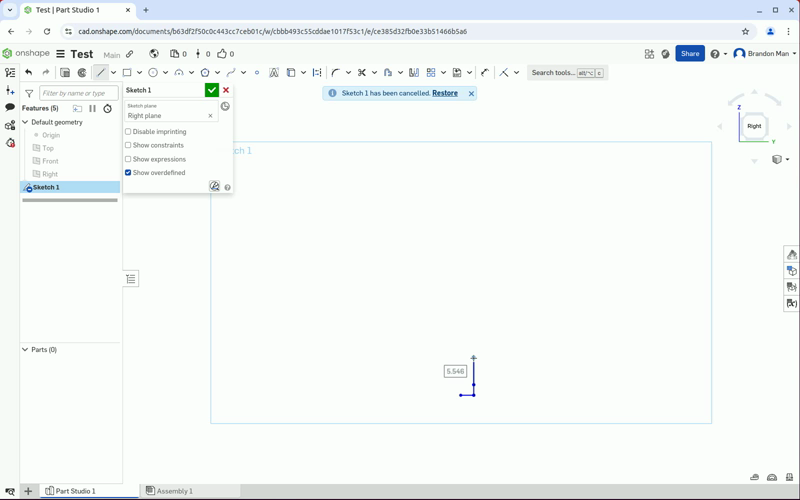
mouse_move(503, 357)
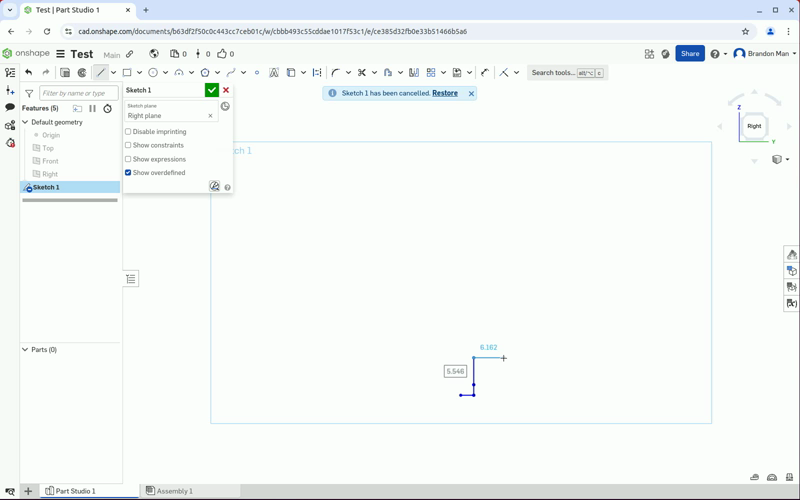
mouse_move(473, 352)
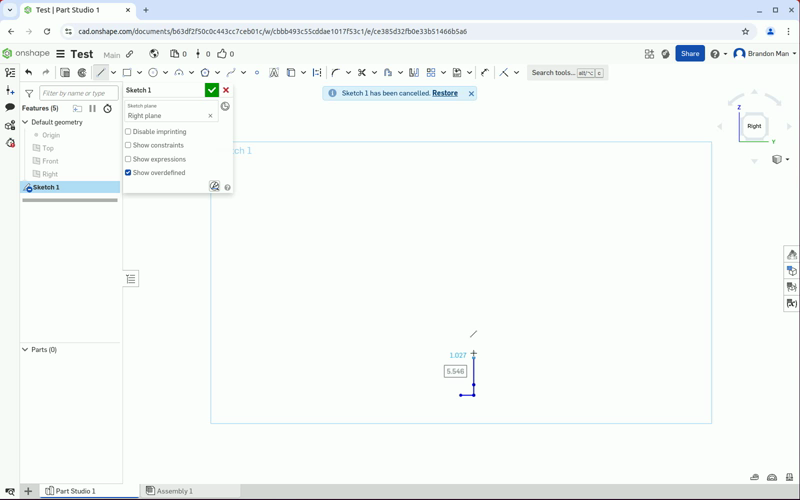
scroll(6)
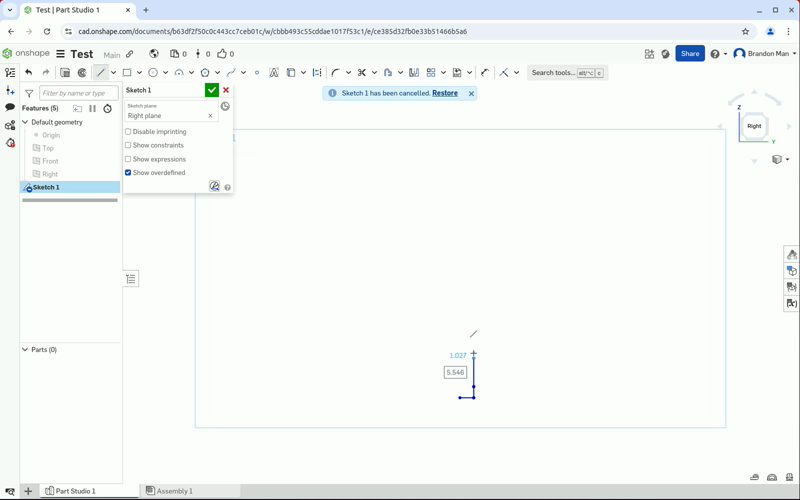
scroll(6)
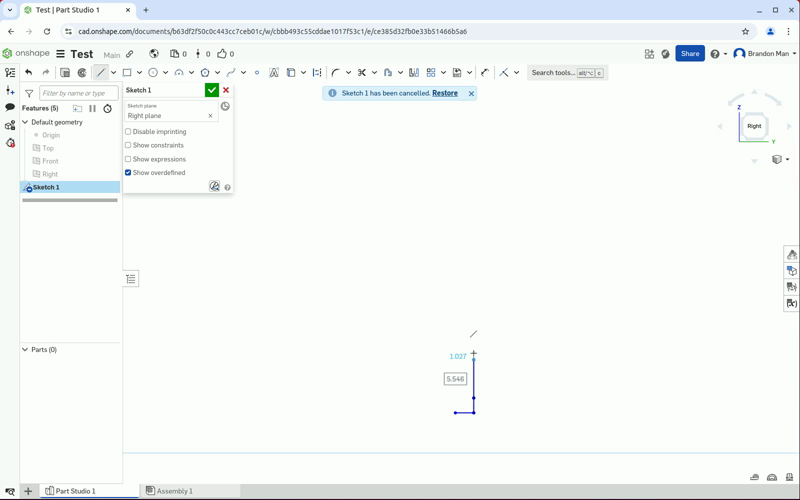
scroll(6)
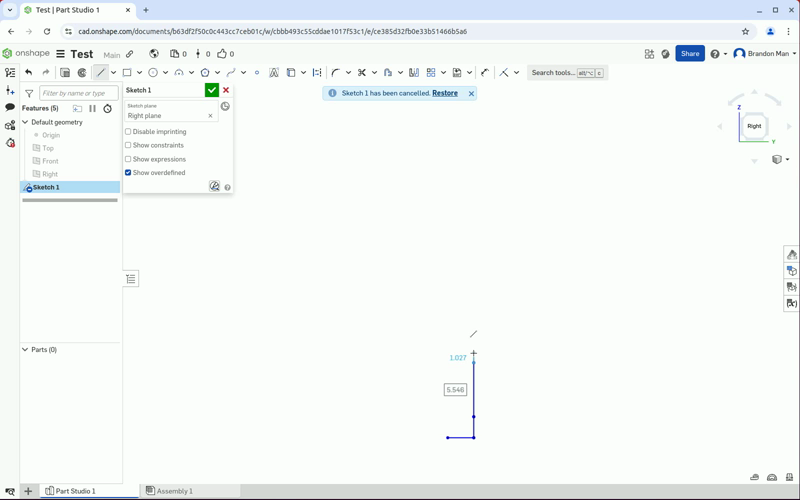
scroll(6)
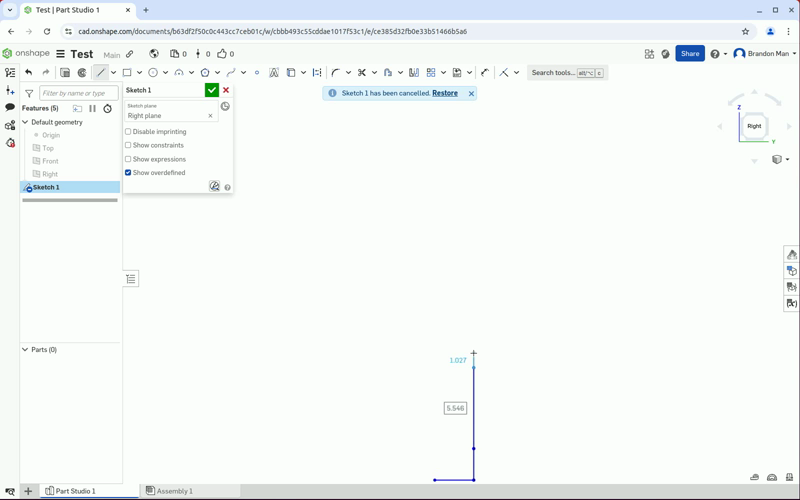
scroll(6)
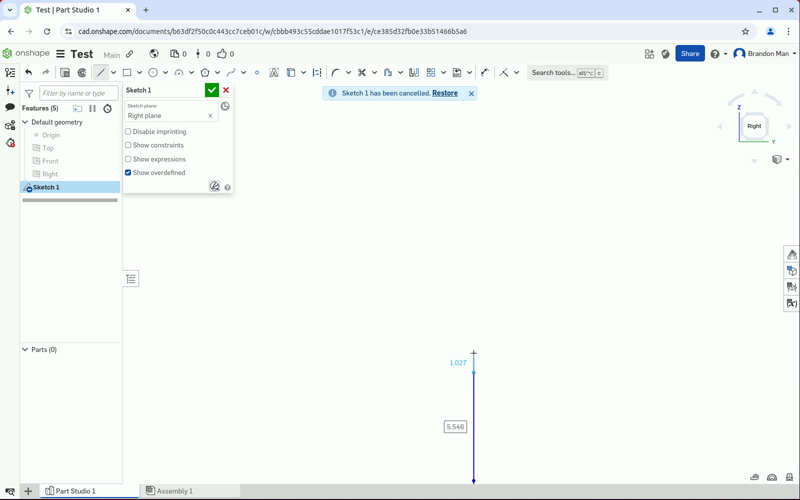
scroll(6)
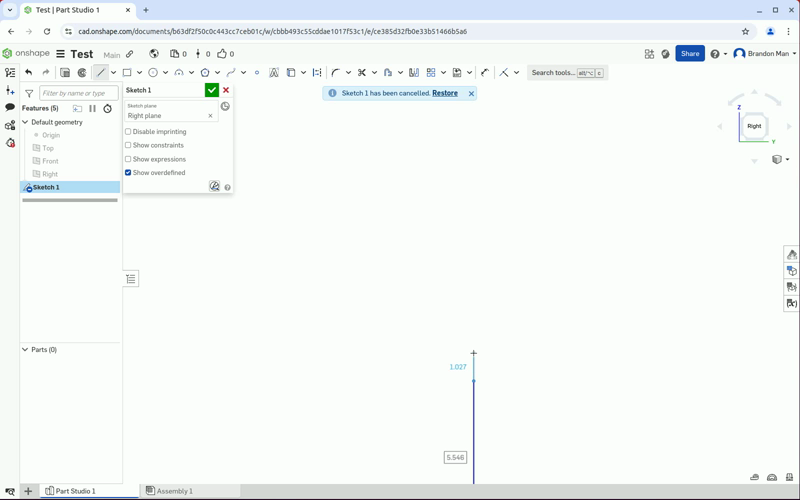
scroll(6)
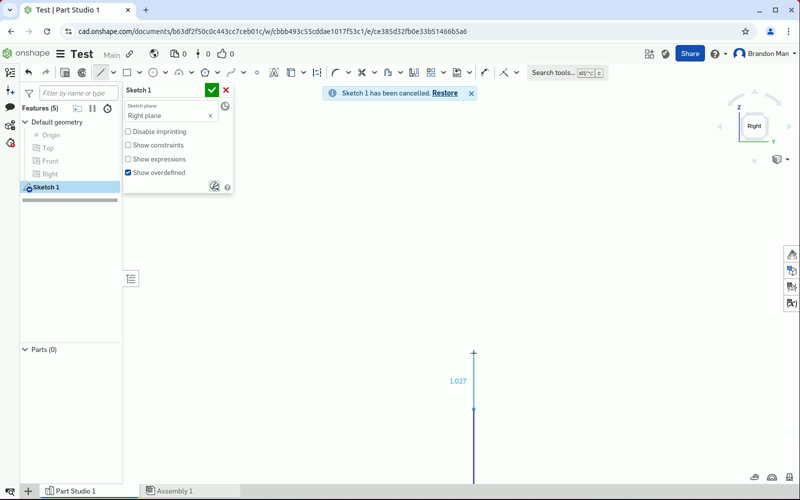
click(473, 352)
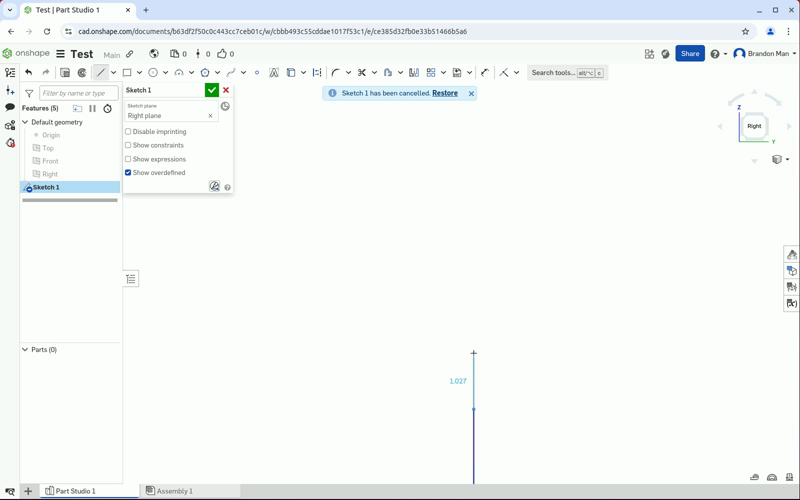
scroll(-6)
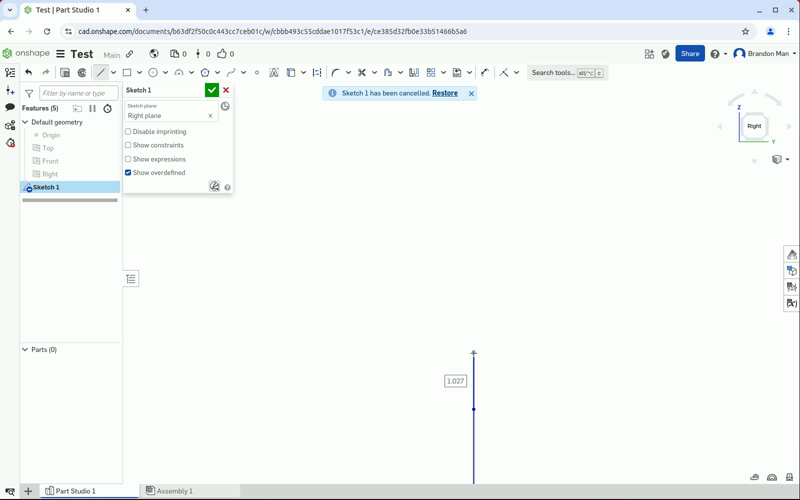
scroll(-6)
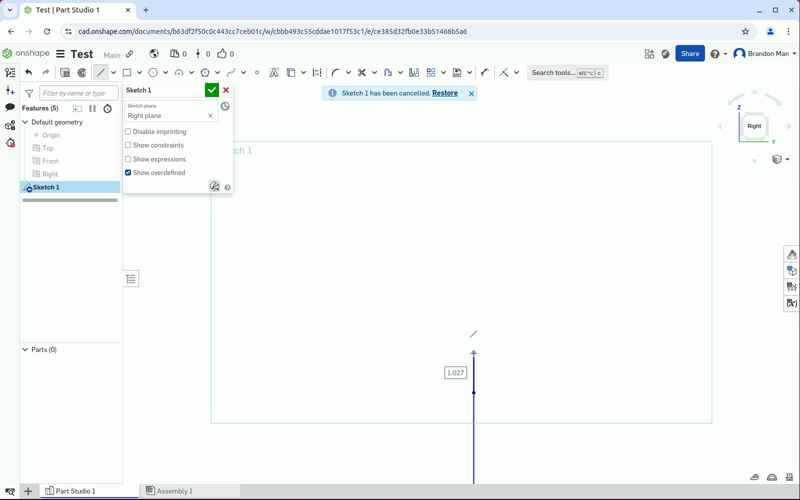
scroll(-6)
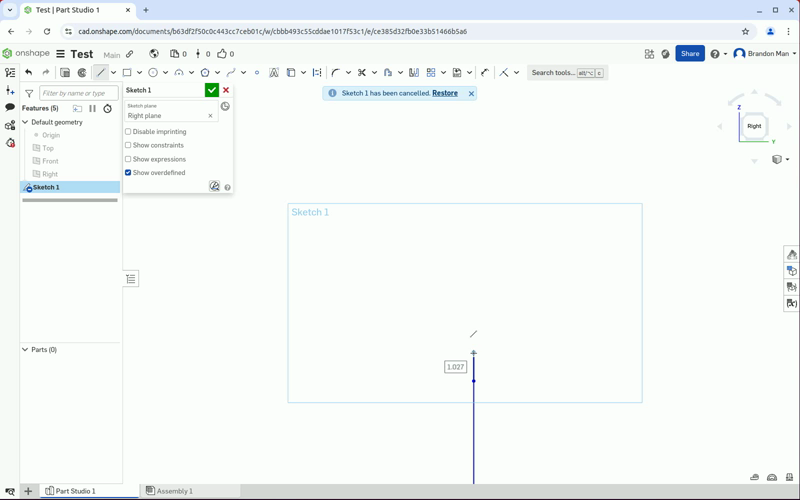
scroll(-6)
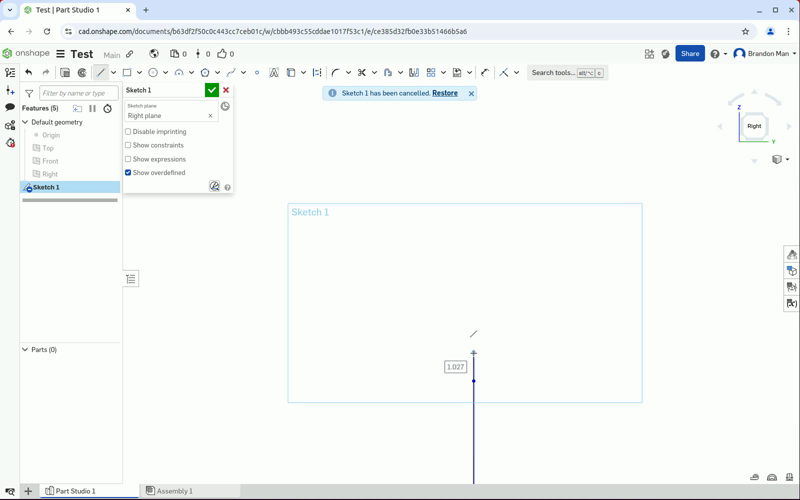
scroll(-6)
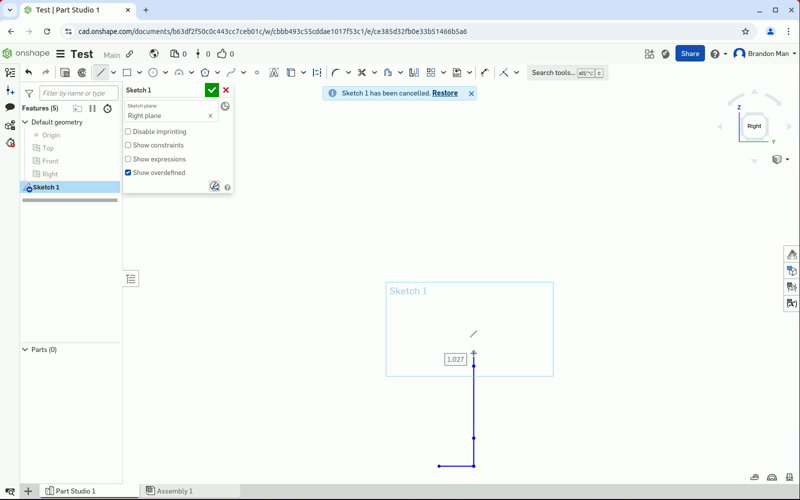
scroll(-6)
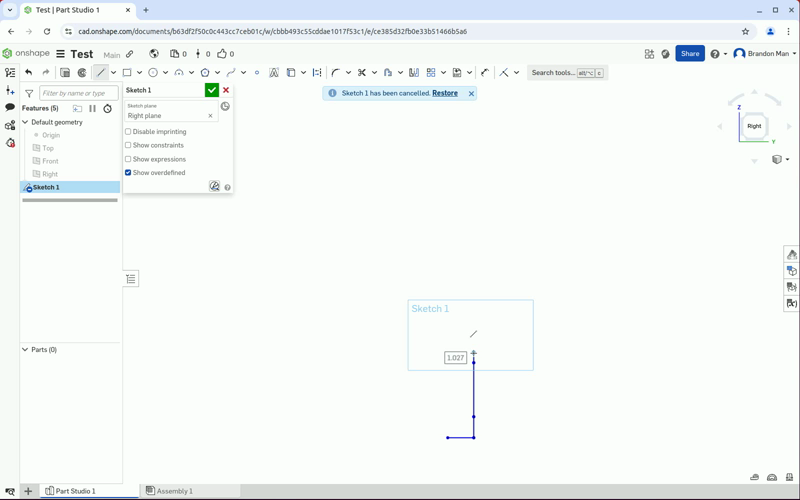
scroll(-6)
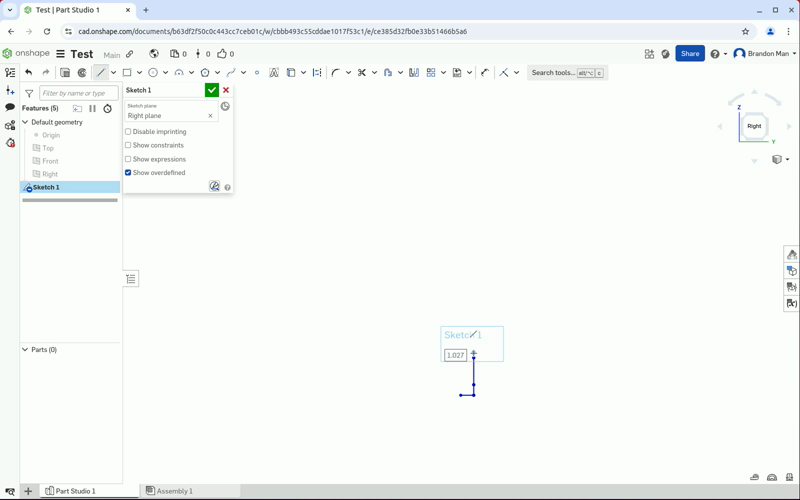
key_up(shift)
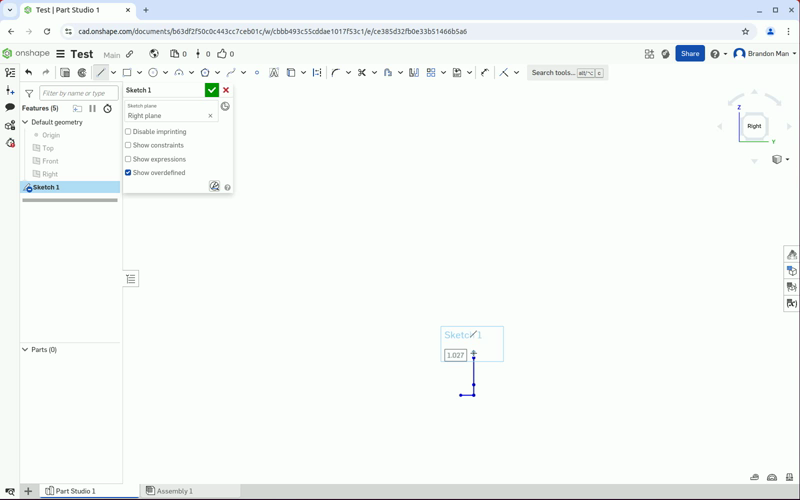
key_down(shift)
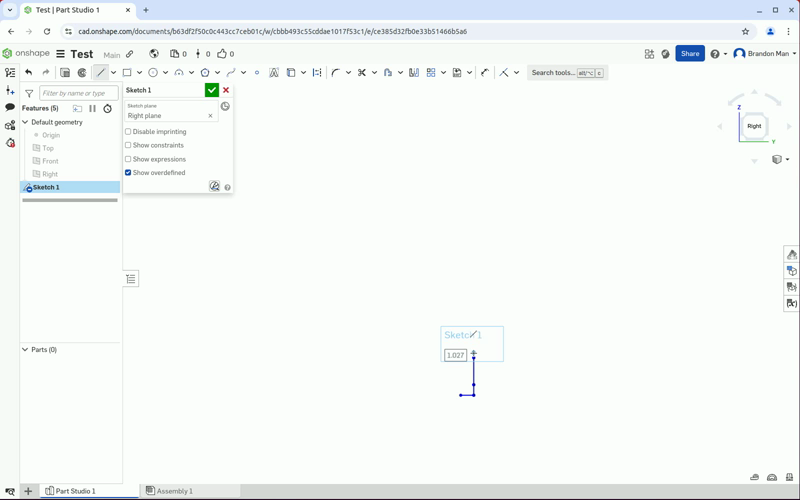
mouse_move(473, 292)
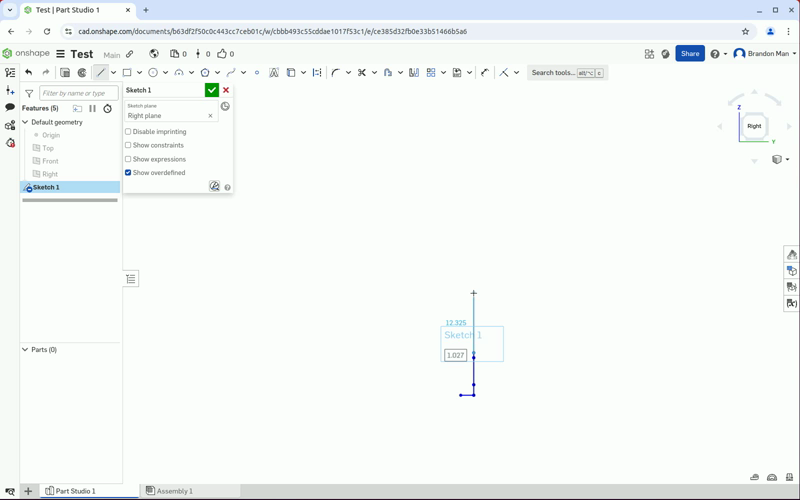
click(473, 292)
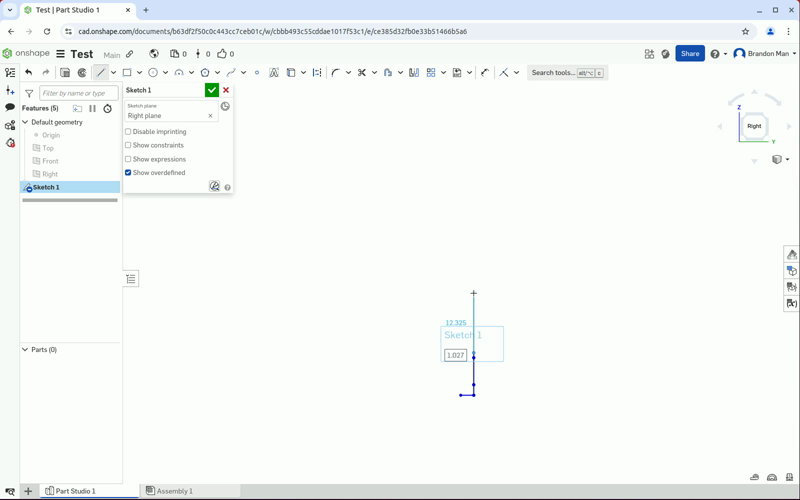
key_up(shift)
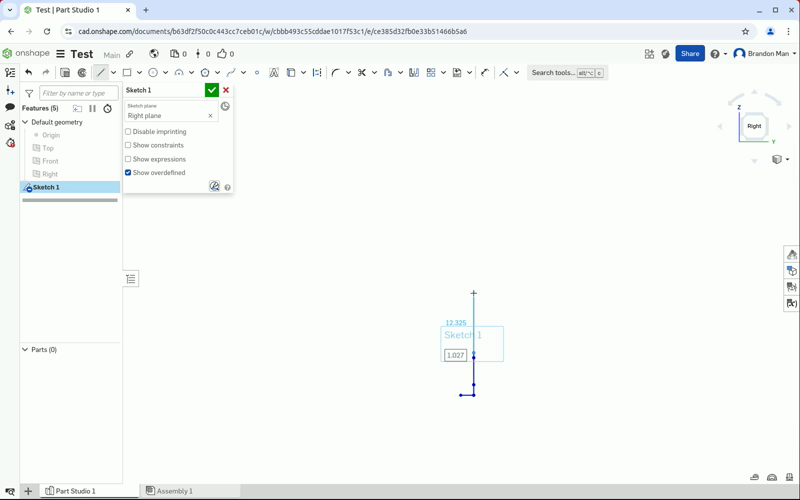
key_down(shift)
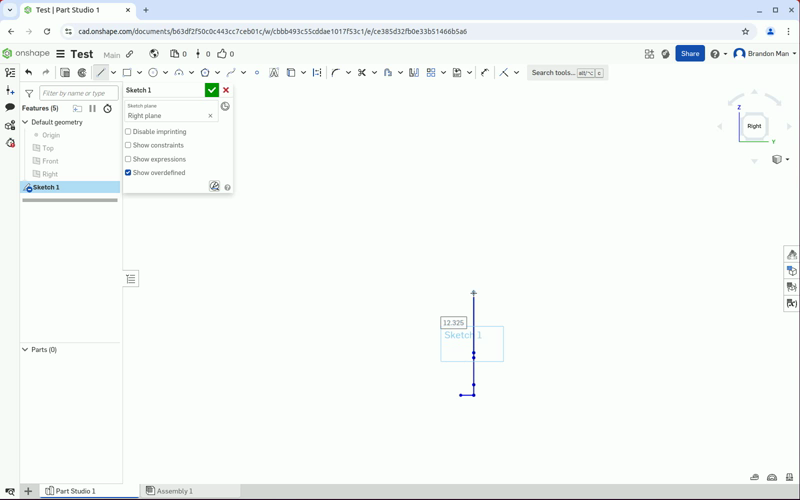
mouse_move(503, 292)
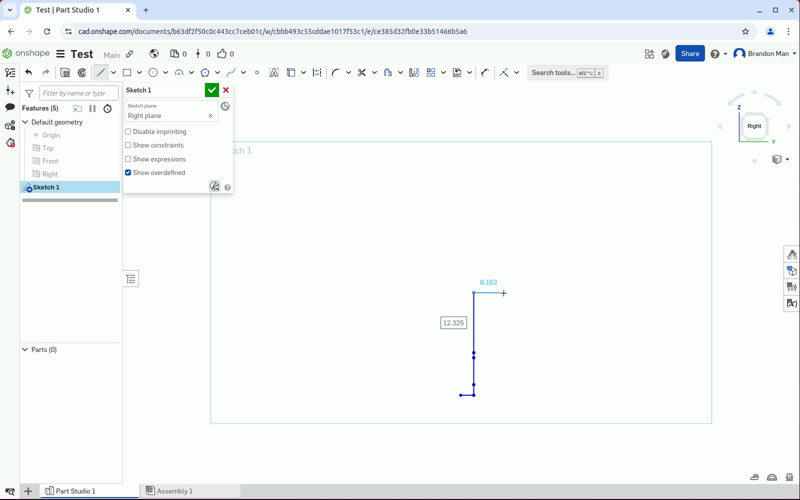
mouse_move(473, 282)
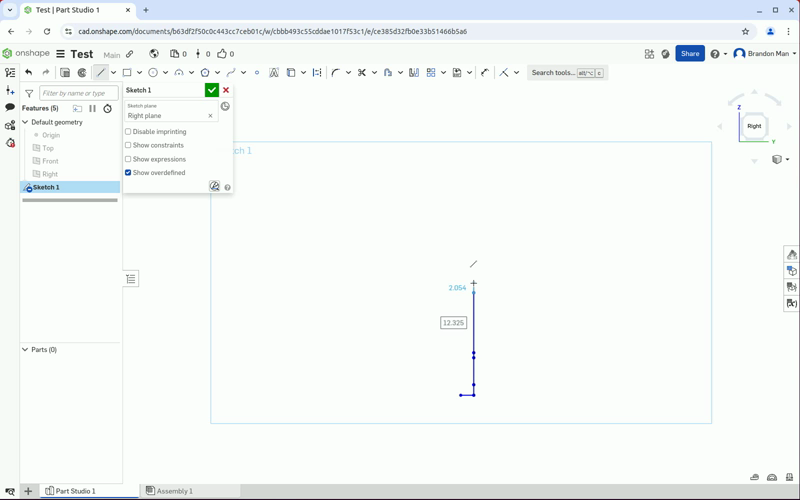
click(473, 282)
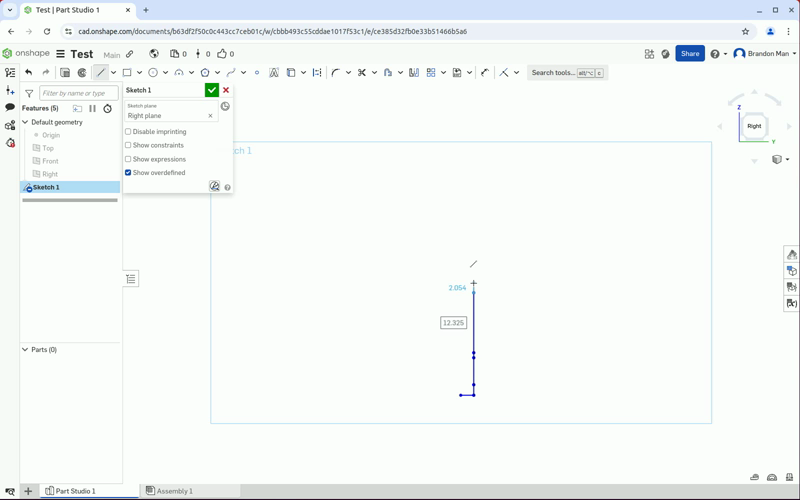
key_up(shift)
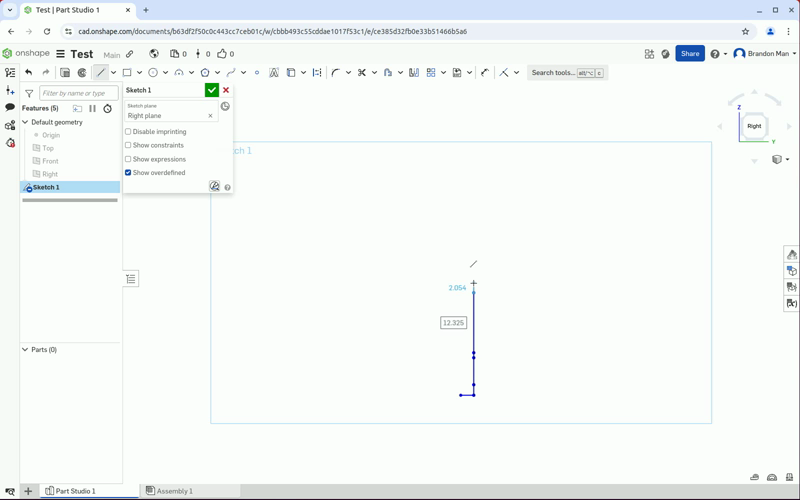
key_down(shift)
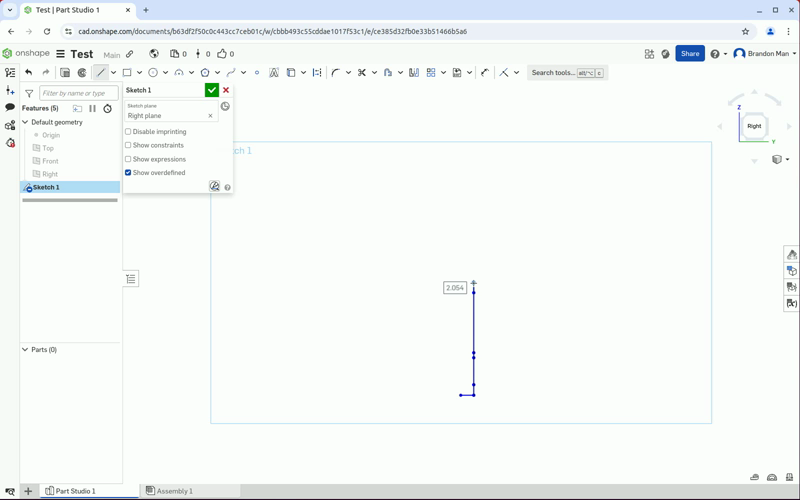
mouse_move(503, 282)
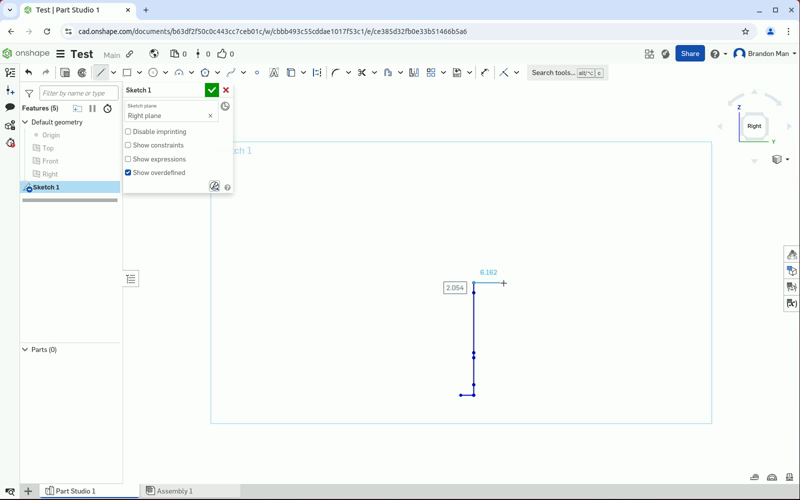
mouse_move(460, 282)
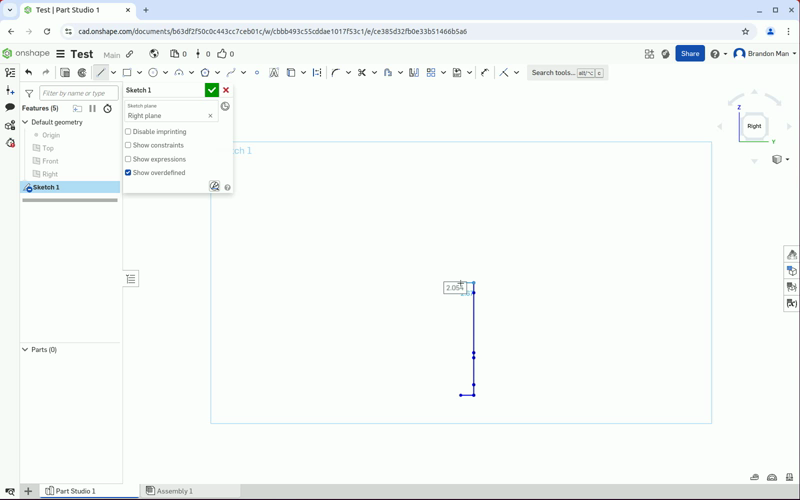
click(460, 282)
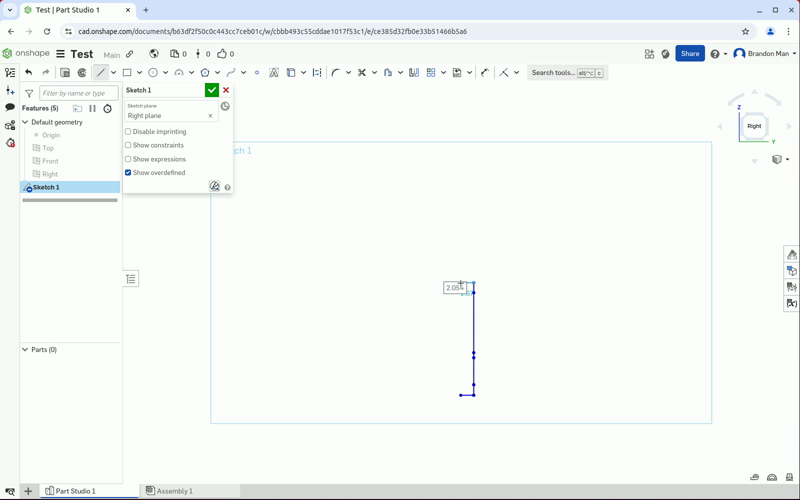
key_up(shift)
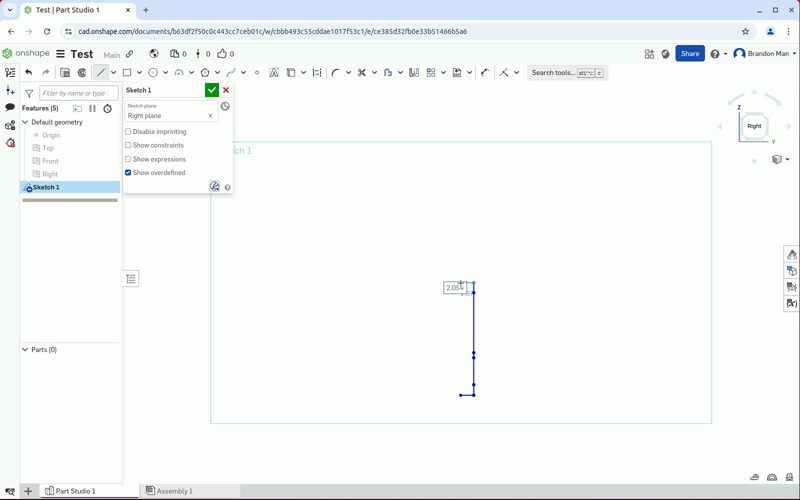
key_down(shift)
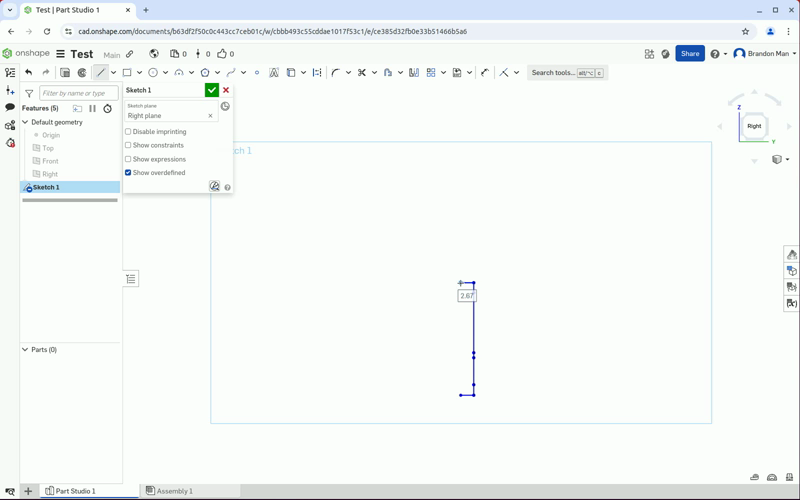
mouse_move(460, 395)
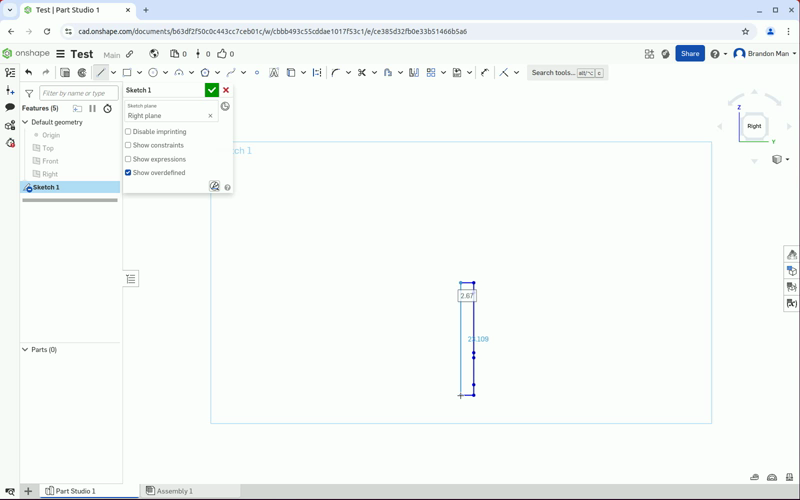
key_up(shift)
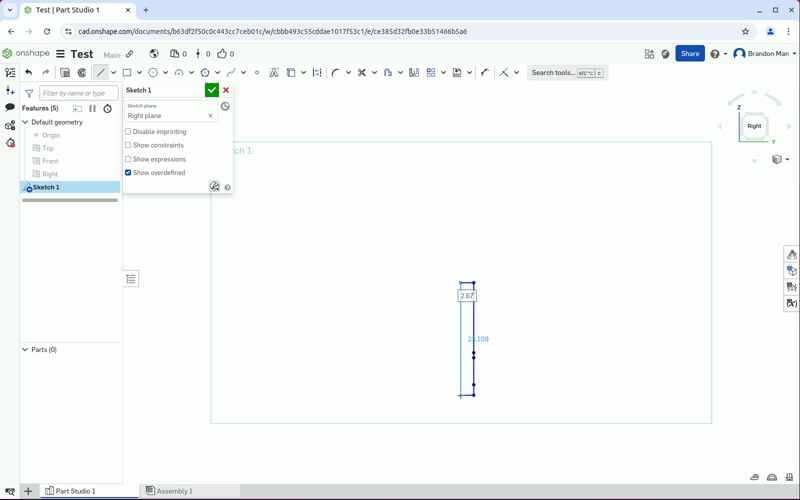
click(460, 395)
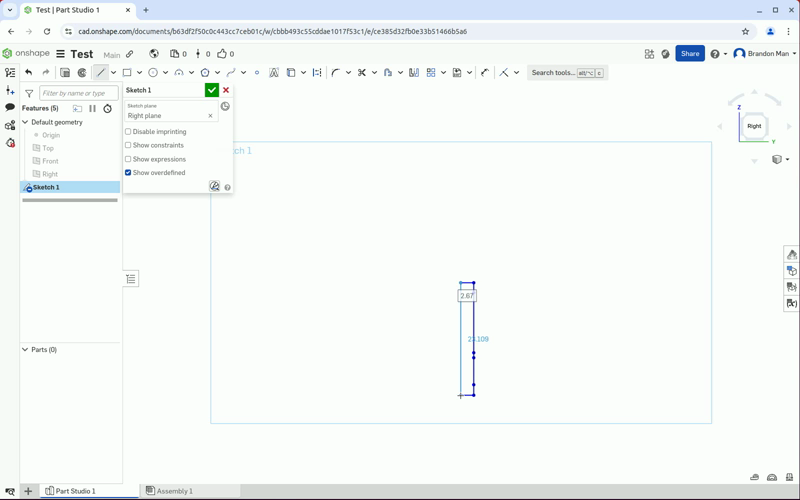
key(esc)
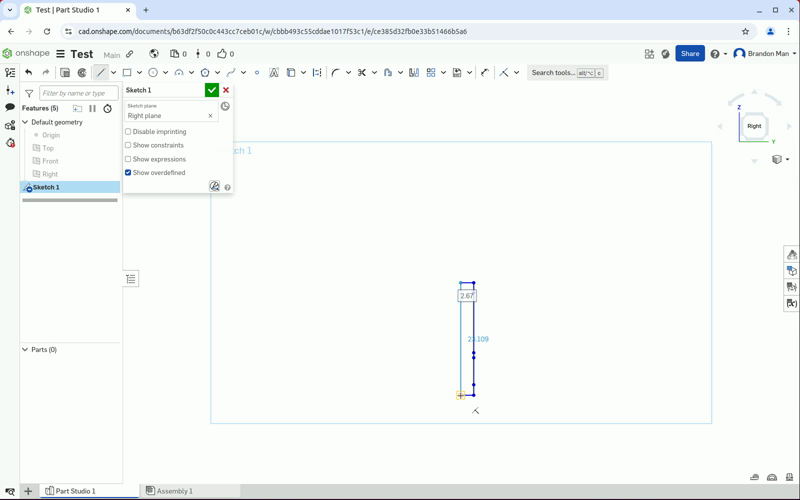
mouse_move(462, 286)
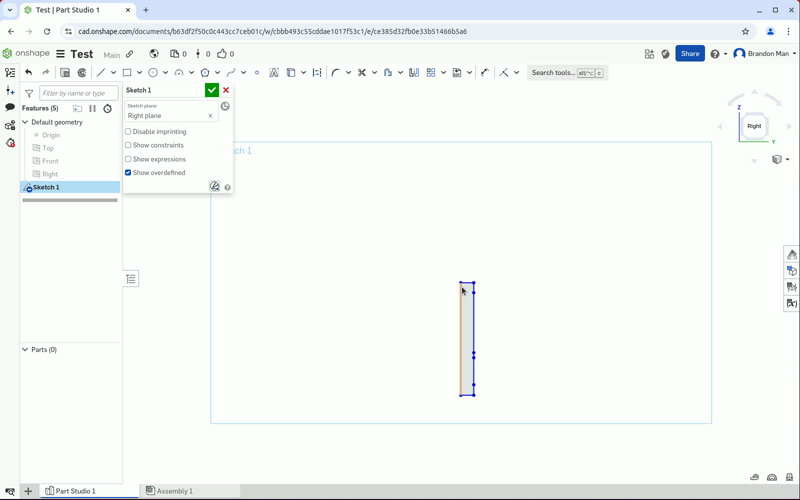
scroll(6)
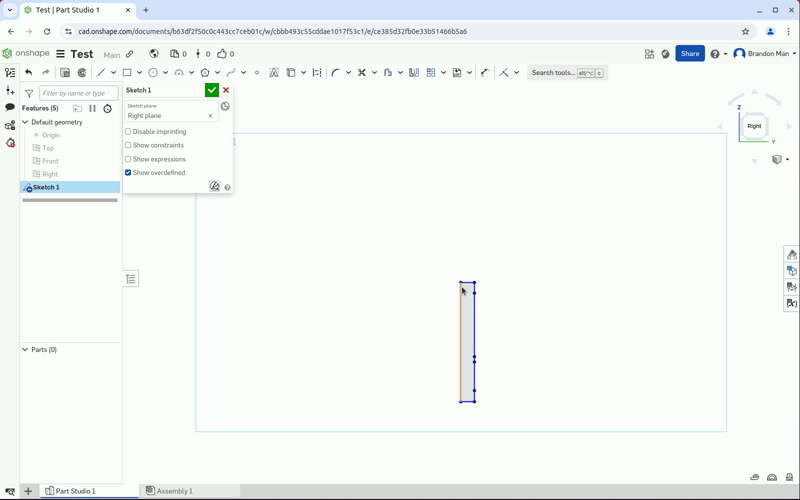
scroll(6)
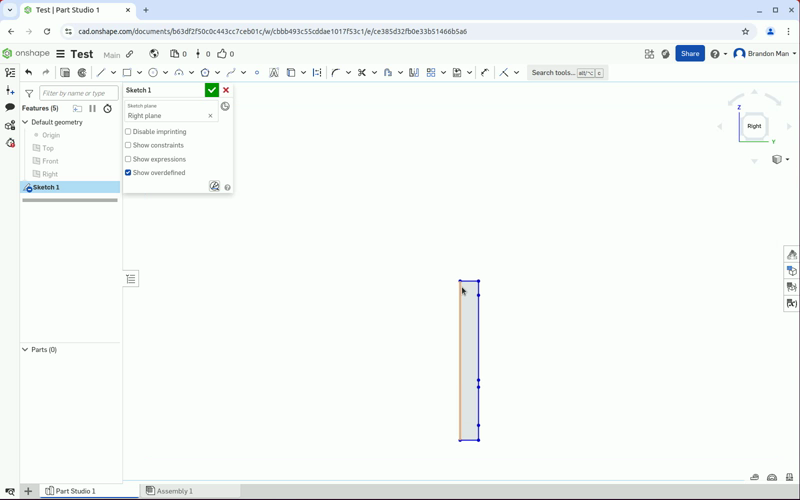
scroll(6)
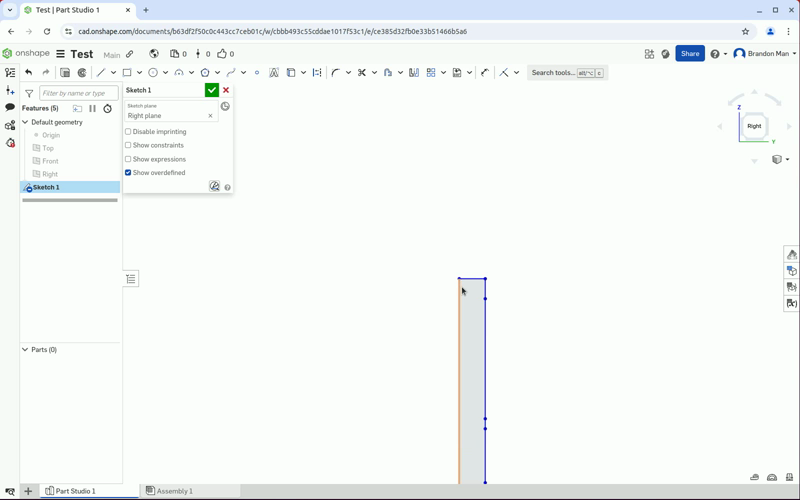
scroll(6)
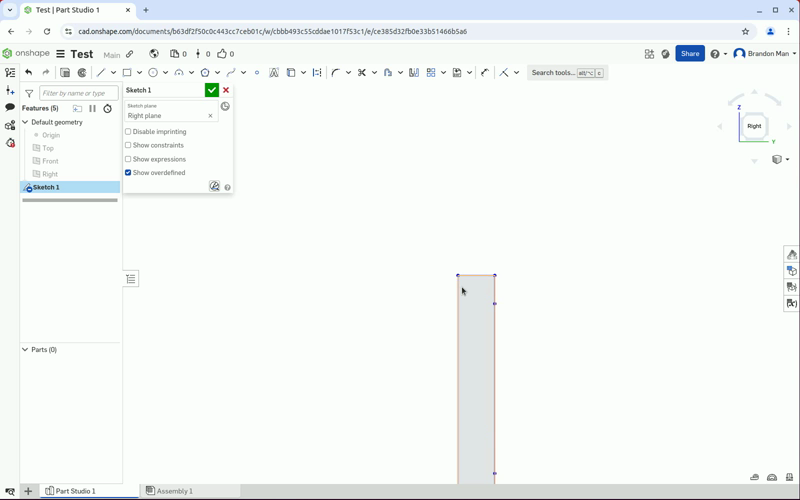
scroll(6)
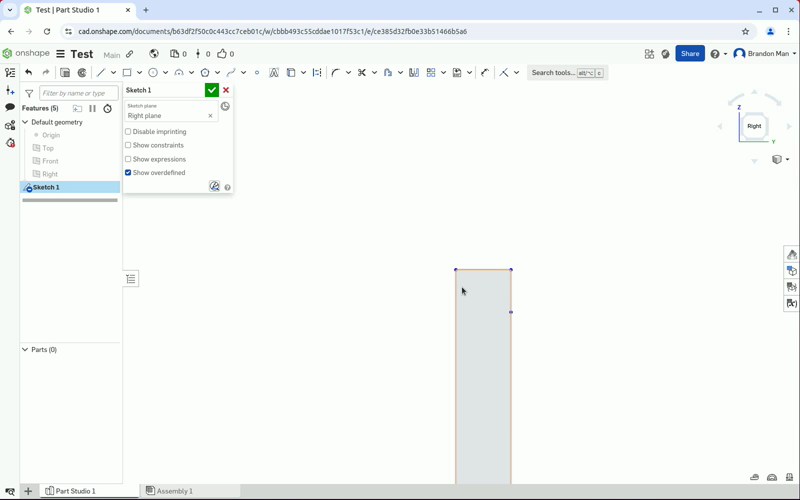
scroll(6)
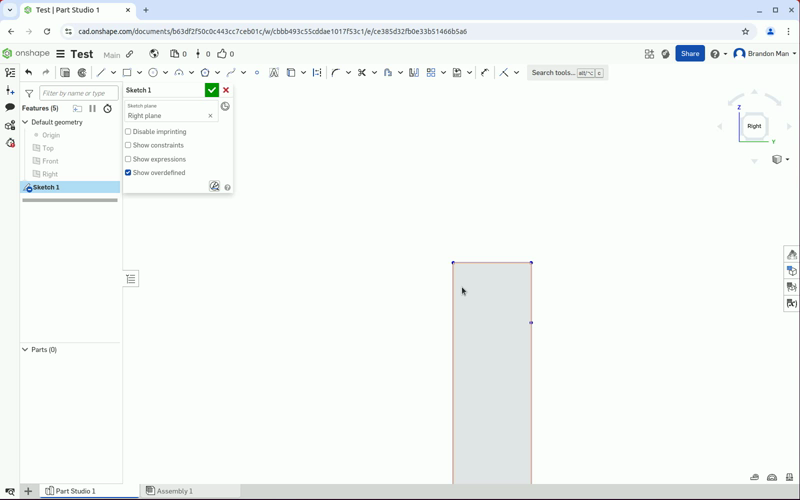
scroll(6)
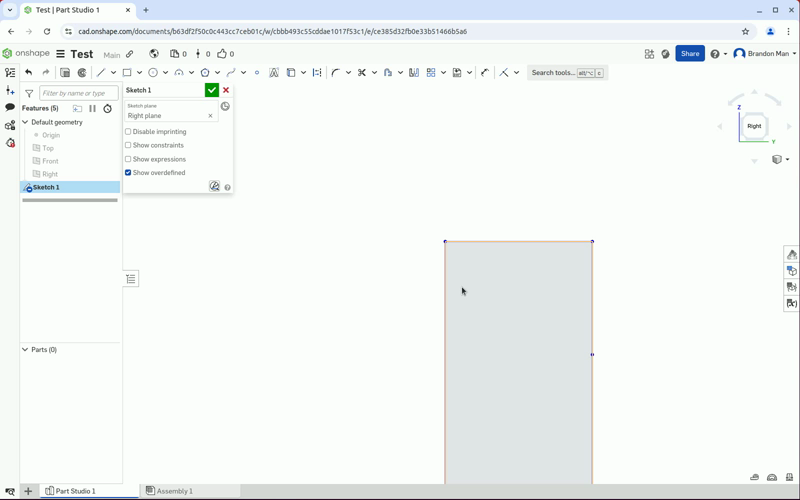
click(462, 286)
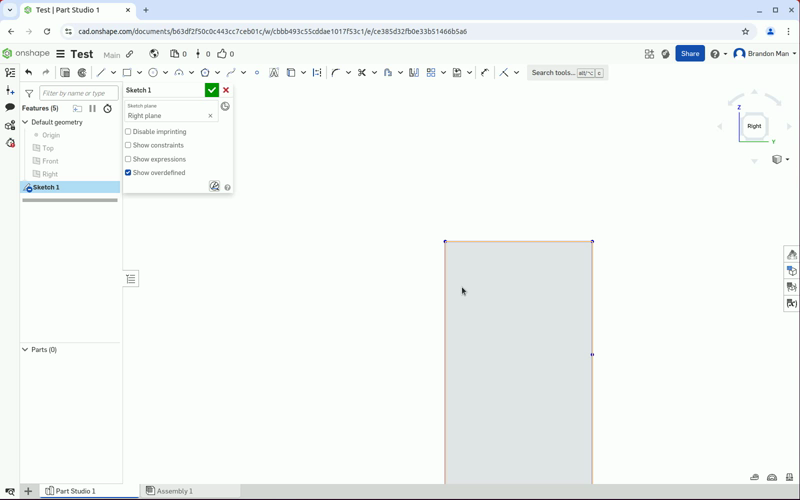
scroll(-6)
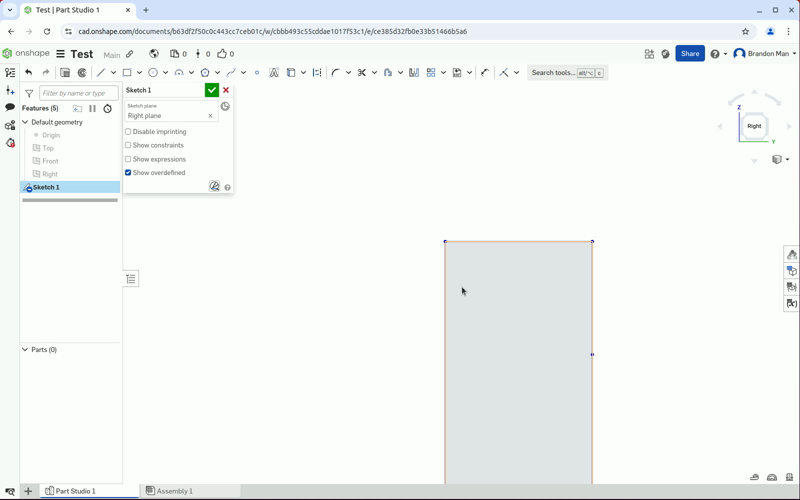
scroll(-6)
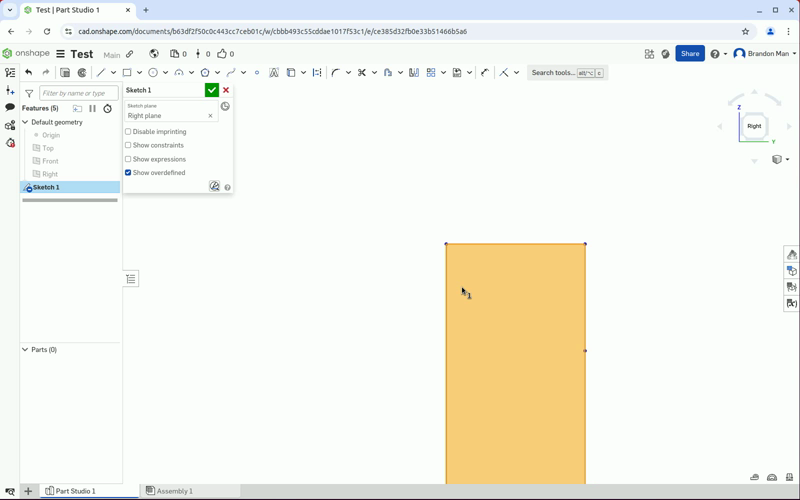
scroll(-6)
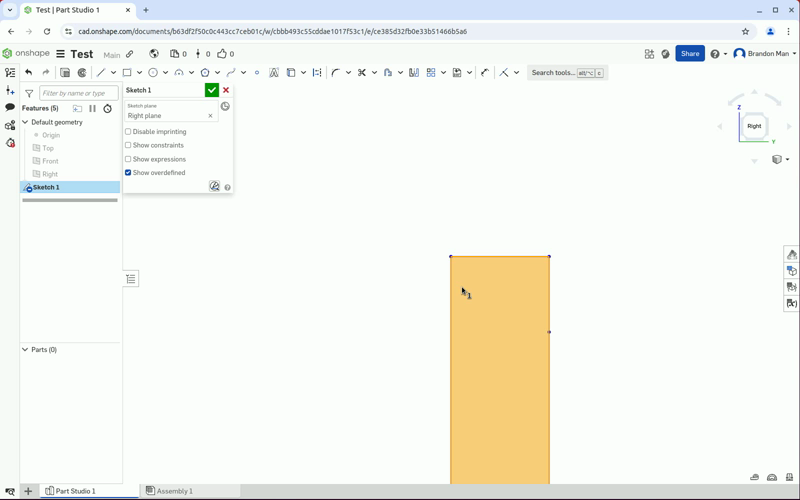
scroll(-6)
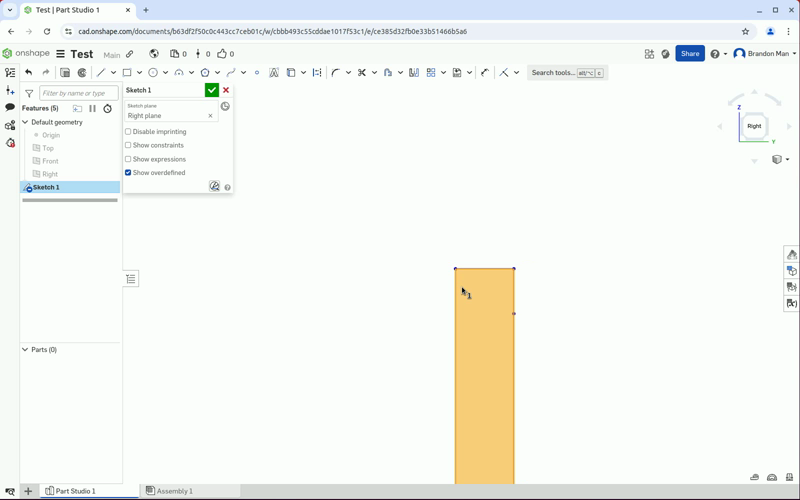
scroll(-6)
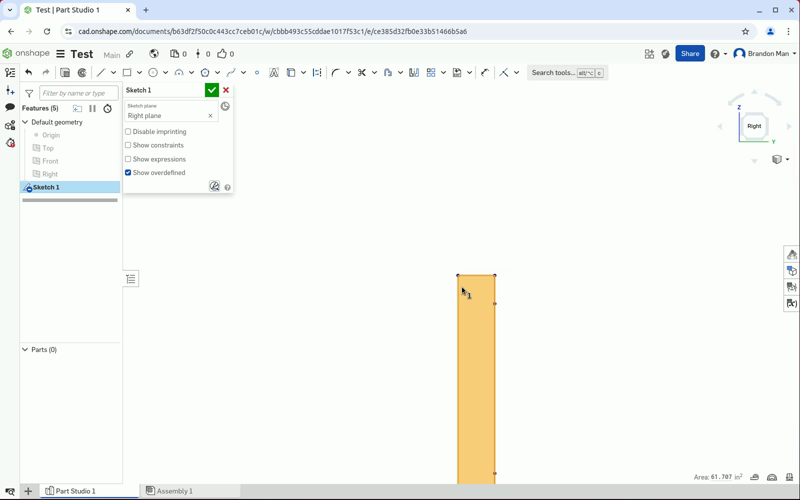
scroll(-6)
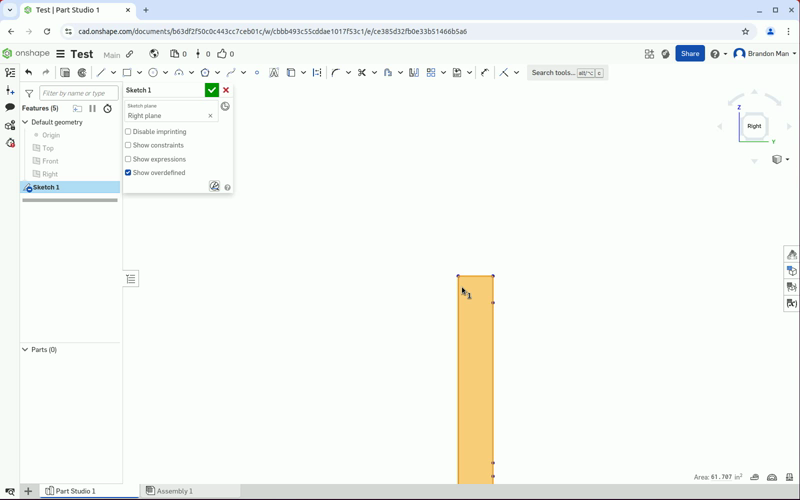
scroll(-6)
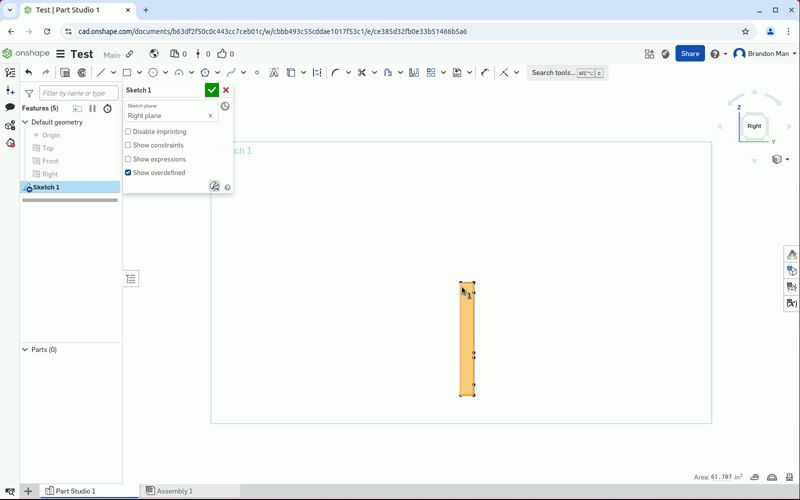
mouse_move(73, 352)
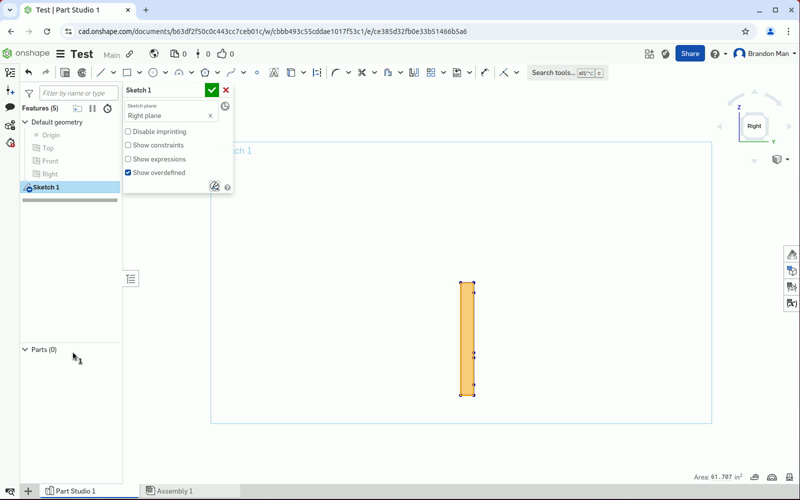
key(shift+y)
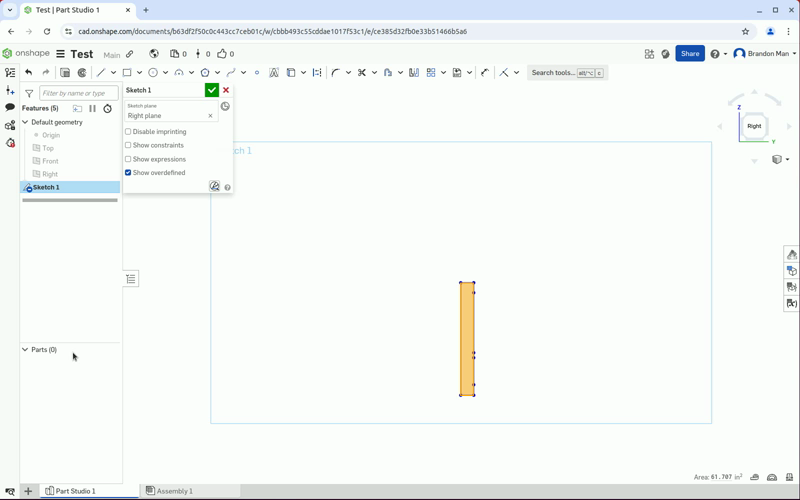
key(shift+e)
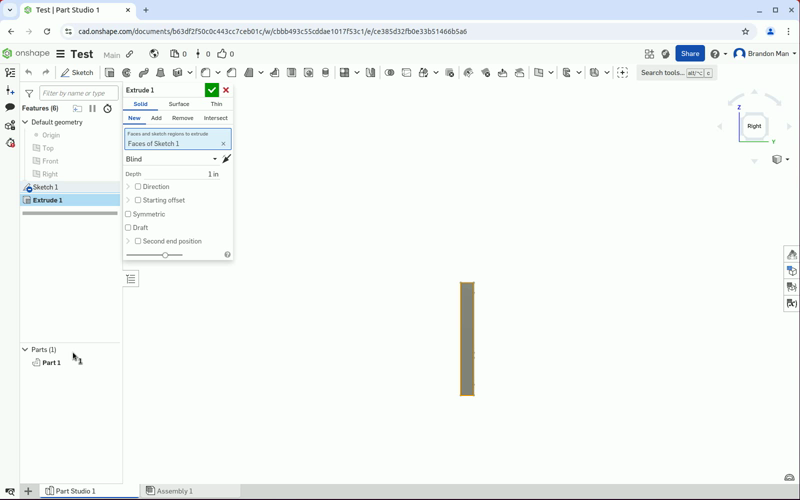
mouse_move(143, 106)
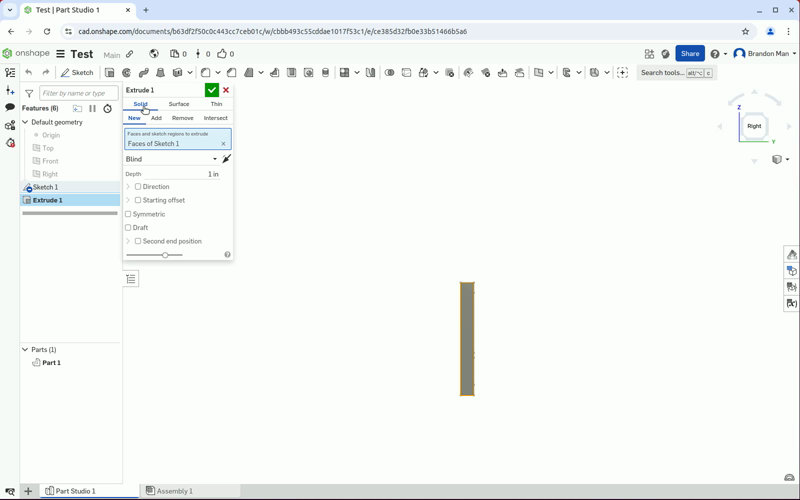
click(143, 106)
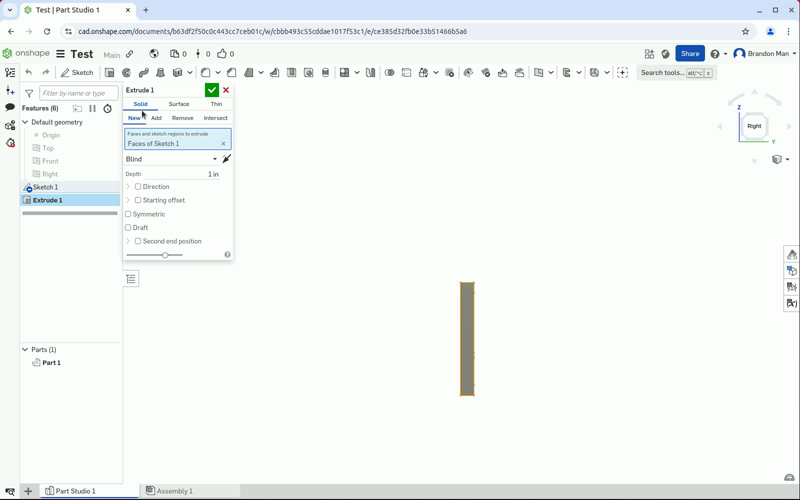
mouse_move(137, 120)
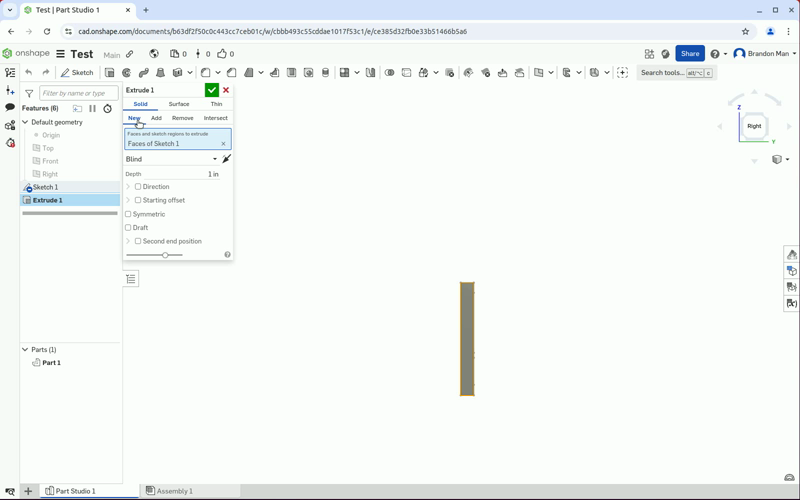
click(137, 120)
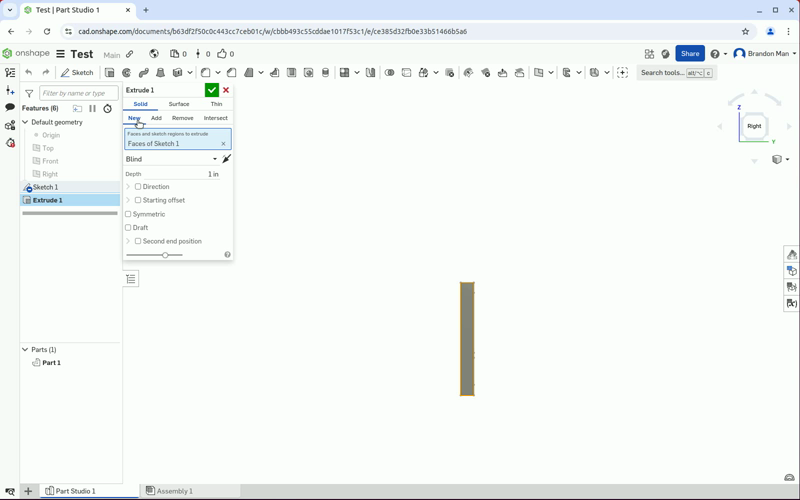
key(tab, 4)
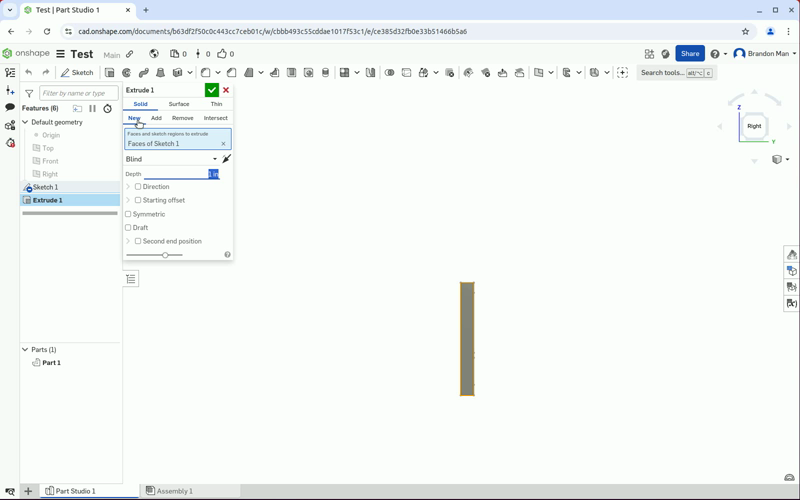
text(15.406)
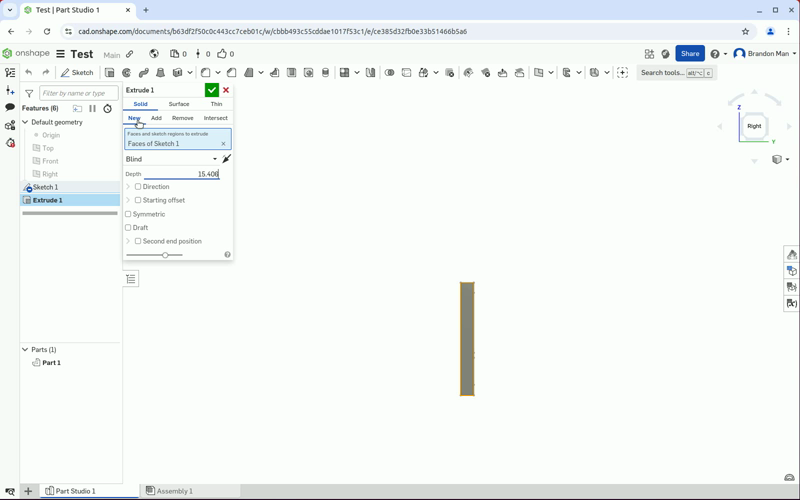
key(tab, 3)
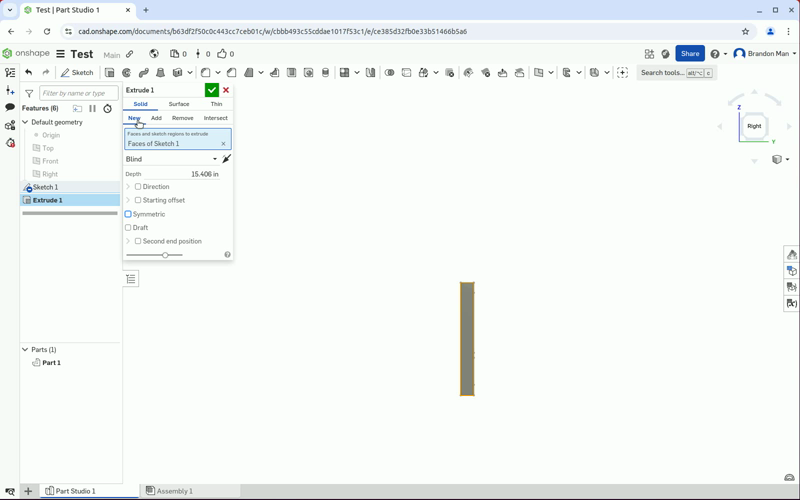
key(space)
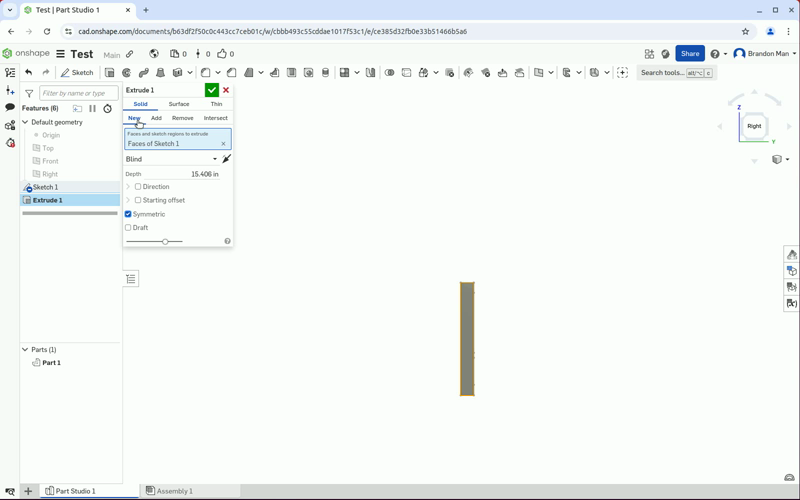
key(enter)
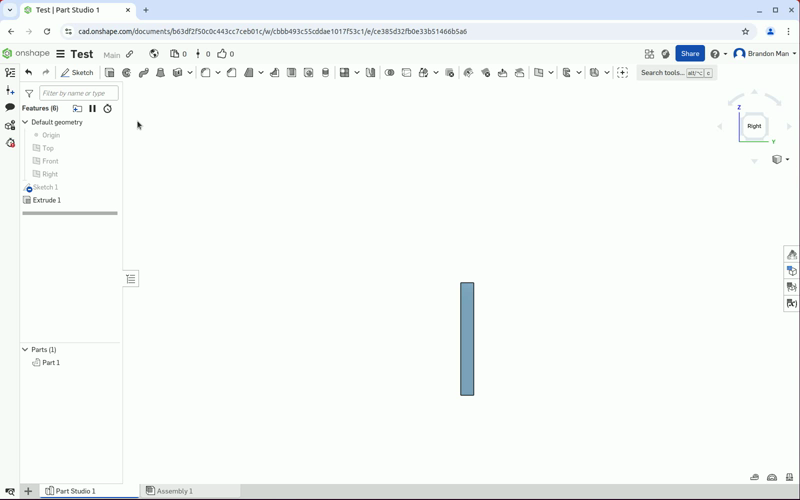
key(shift+h)
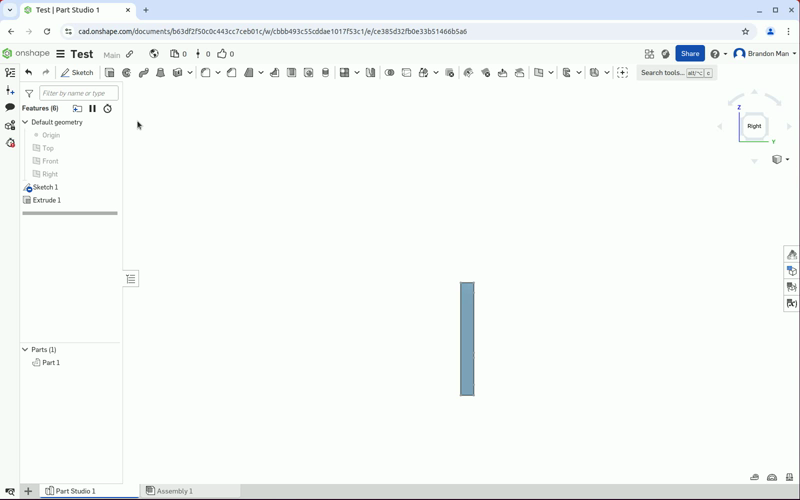
key(shift+h)
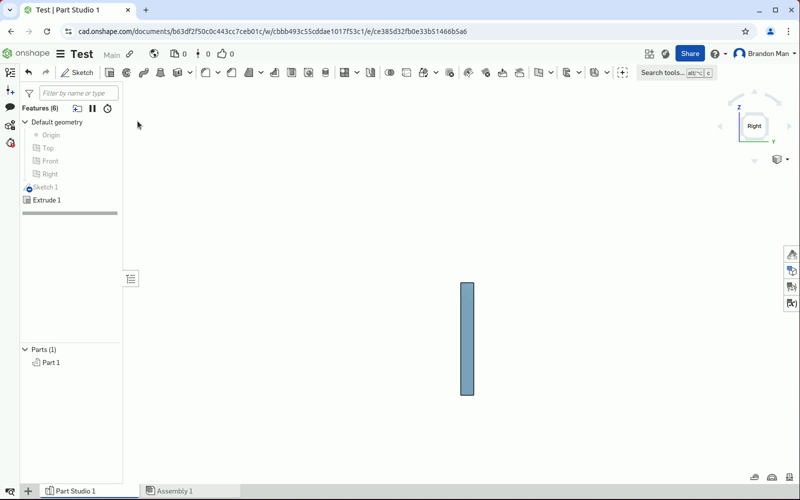
mouse_move(73, 189)
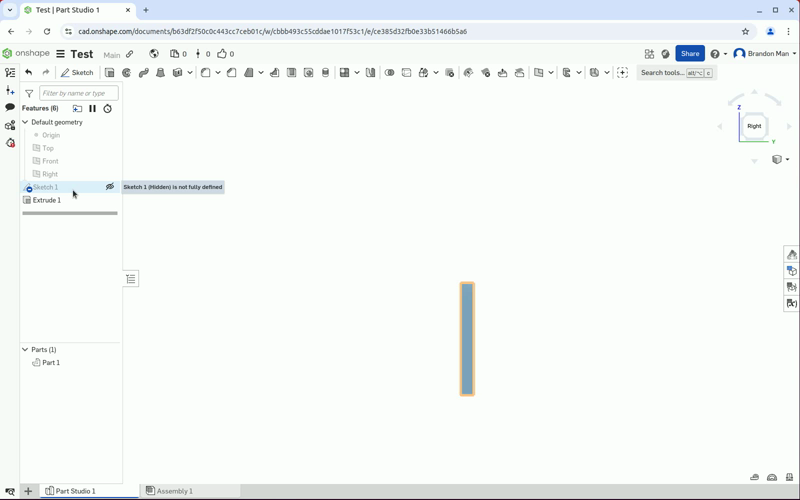
click(73, 189)
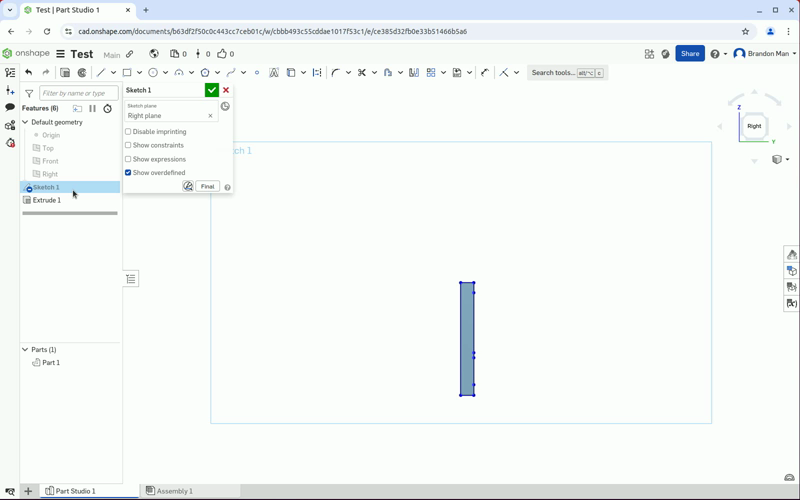
mouse_move(229, 92)
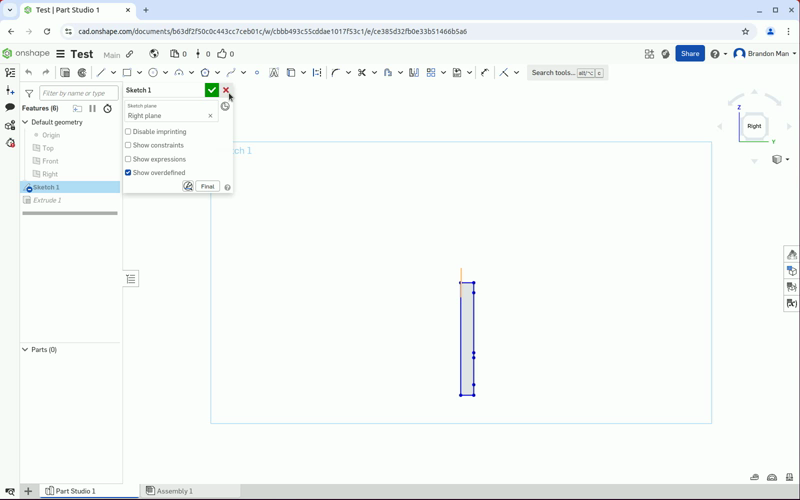
click(229, 92)
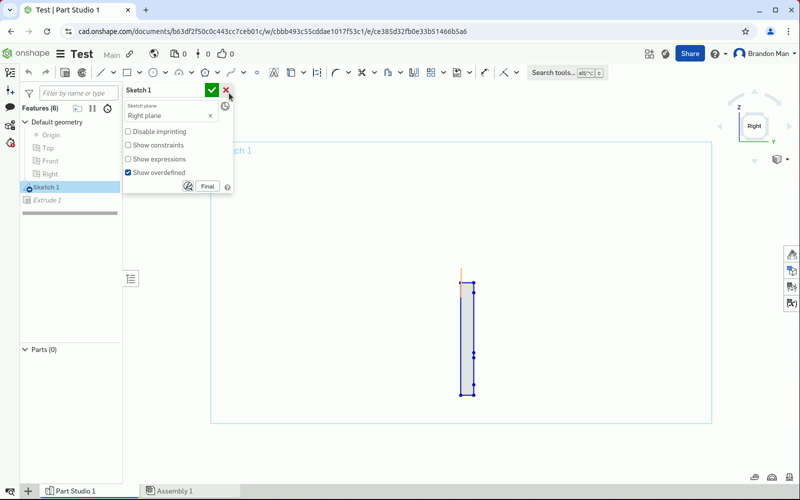
key(shift+s)
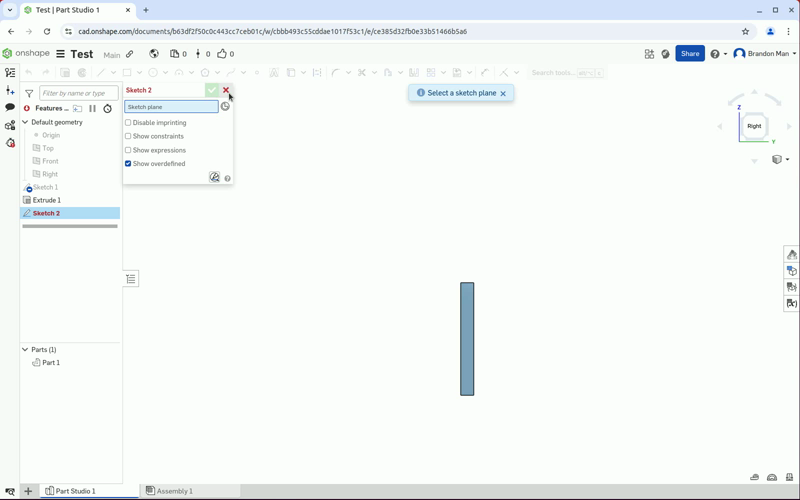
mouse_move(73, 176)
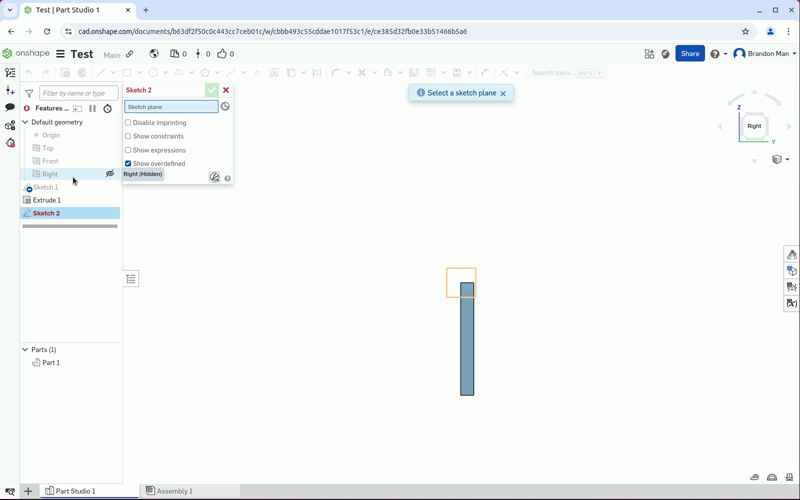
click(73, 176)
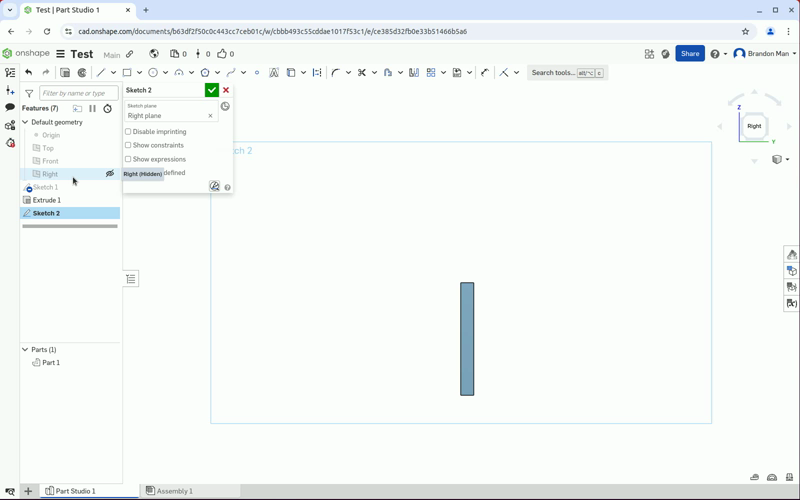
mouse_move(73, 352)
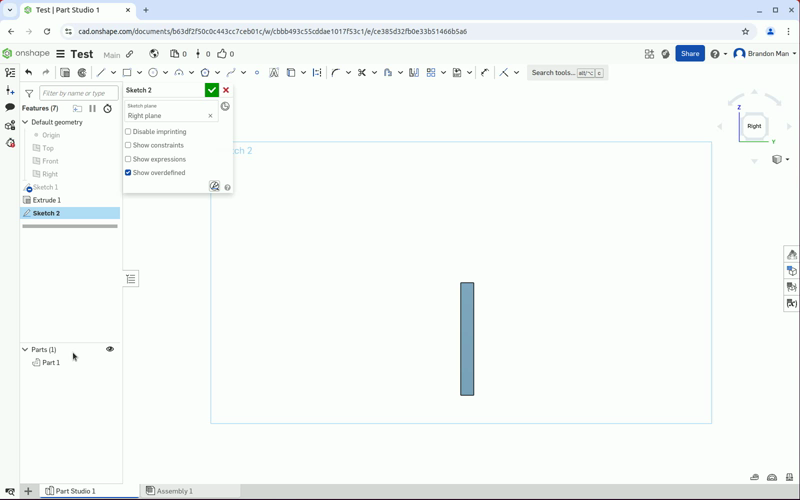
key(y)
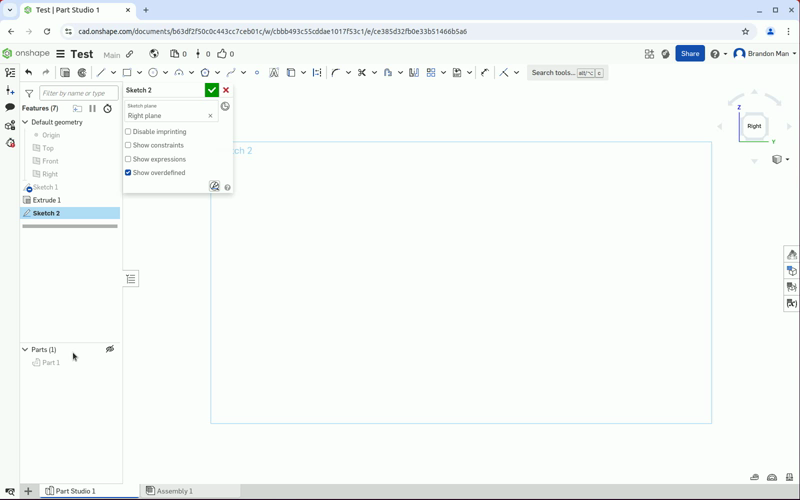
key(l)
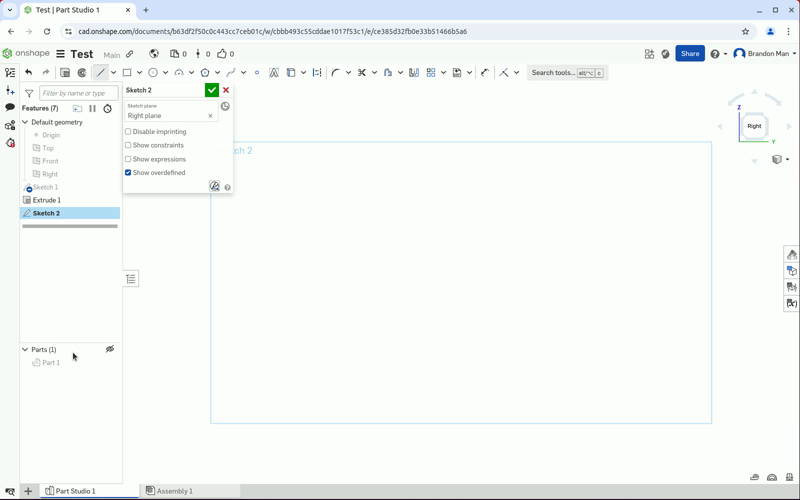
key_down(shift)
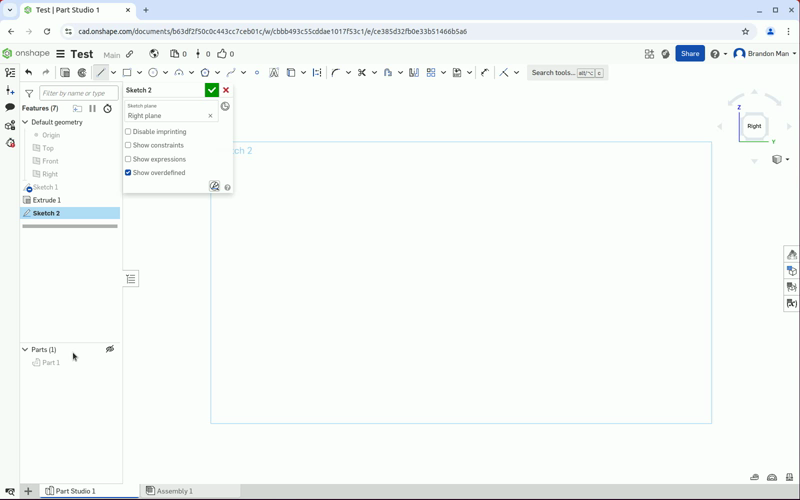
mouse_move(473, 395)
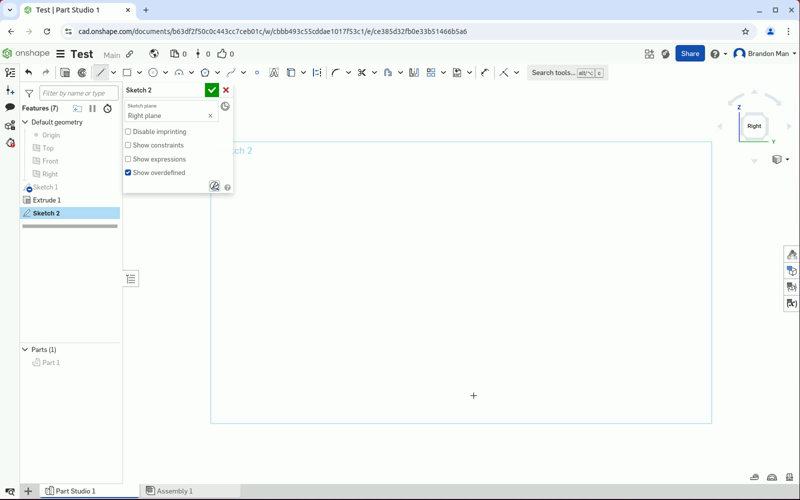
click(473, 395)
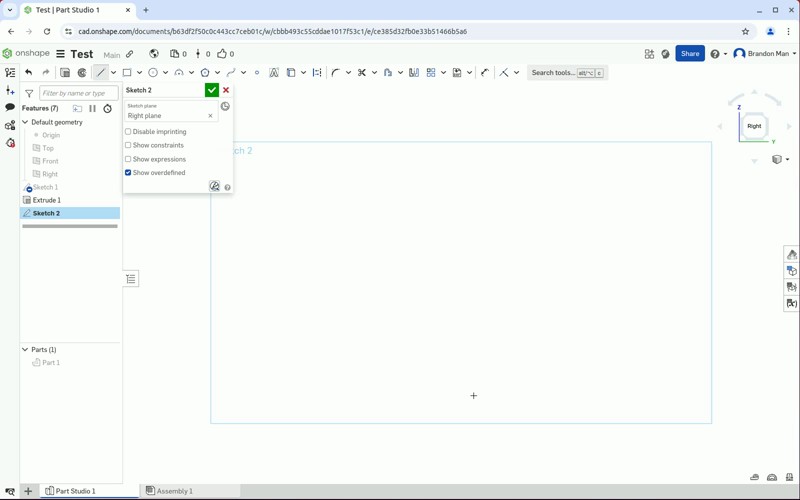
key_up(shift)
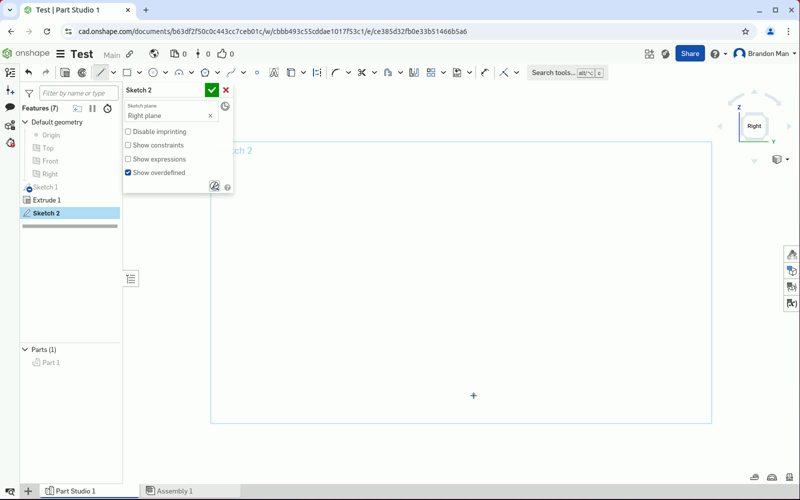
key_down(shift)
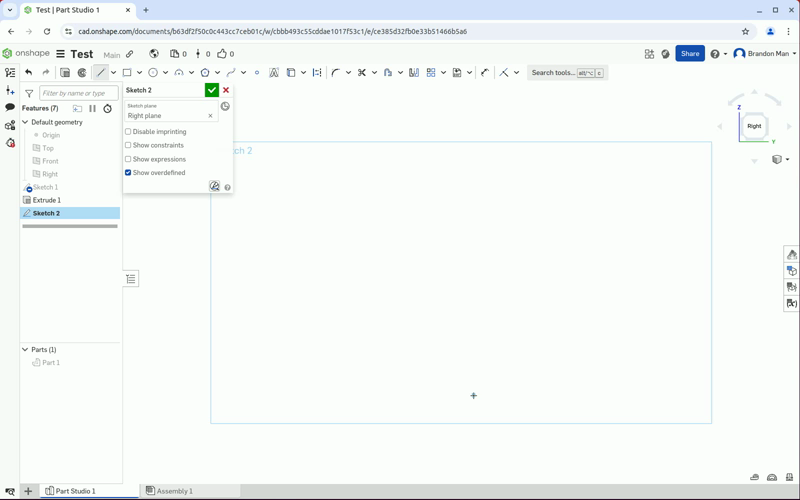
mouse_move(551, 395)
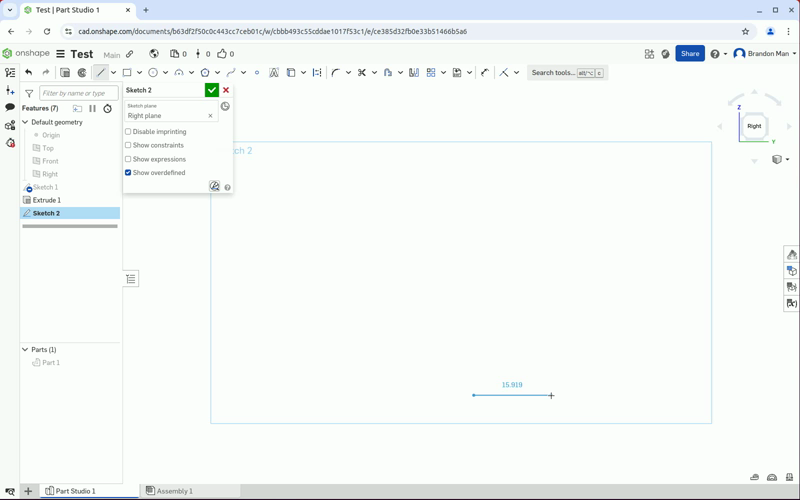
click(551, 395)
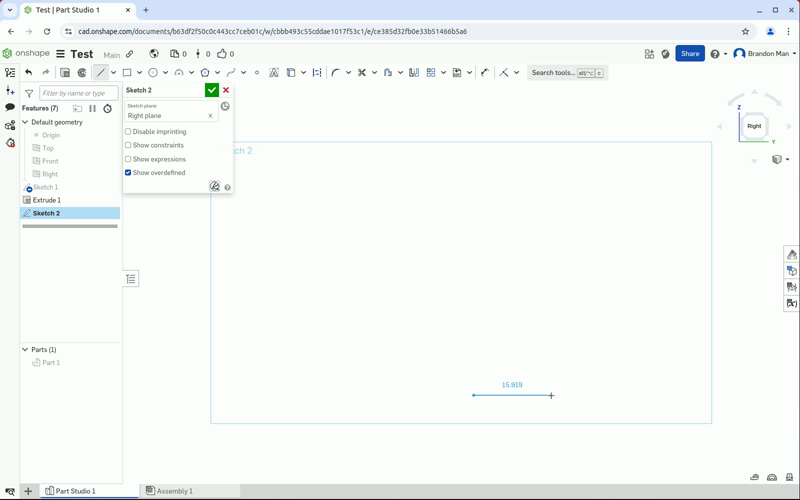
key_up(shift)
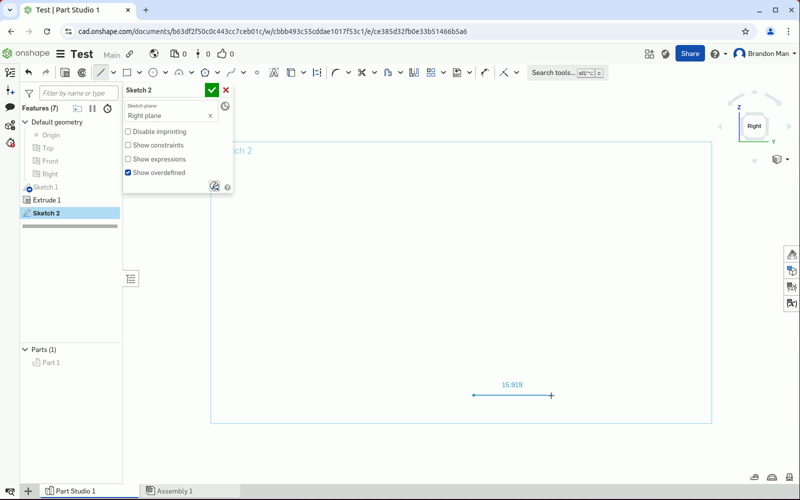
key_down(shift)
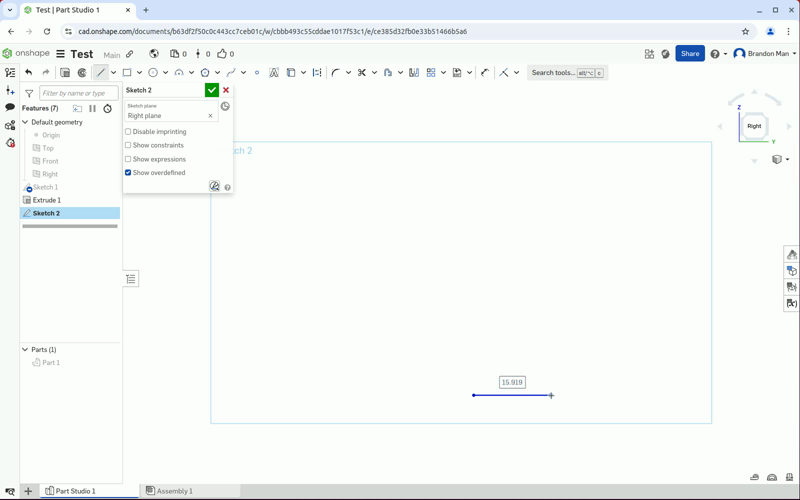
mouse_move(581, 395)
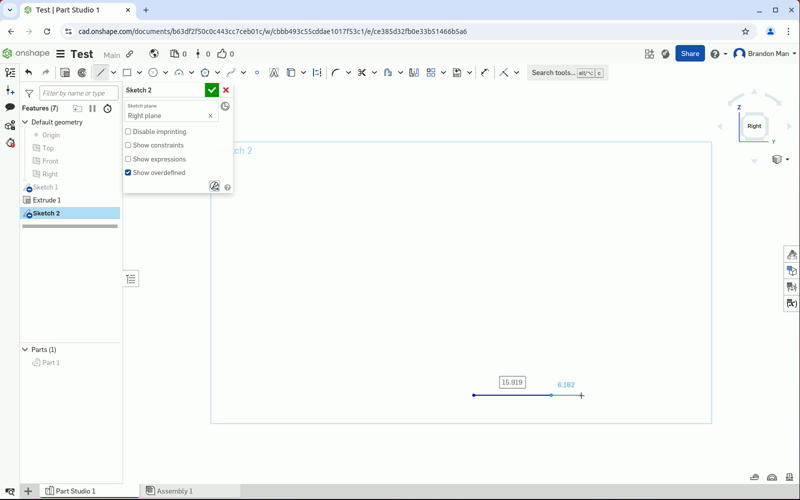
mouse_move(551, 384)
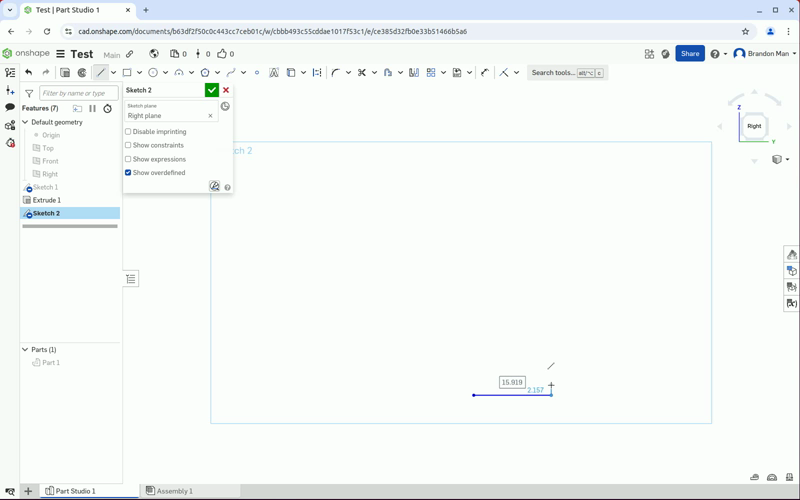
click(551, 384)
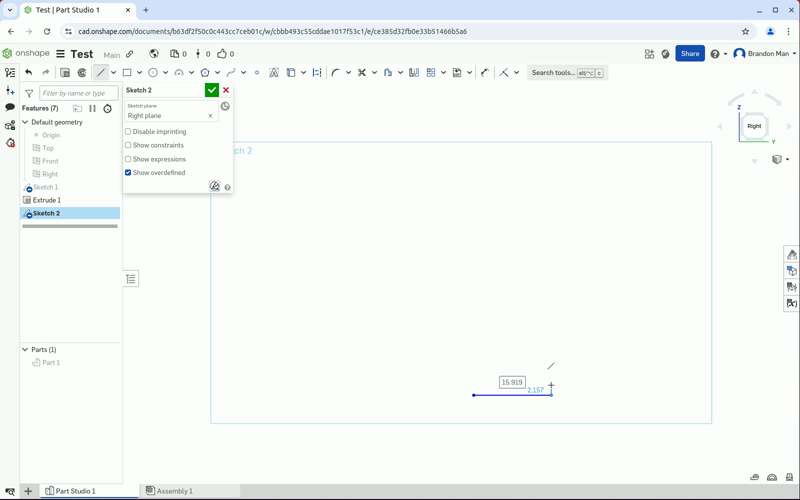
key_up(shift)
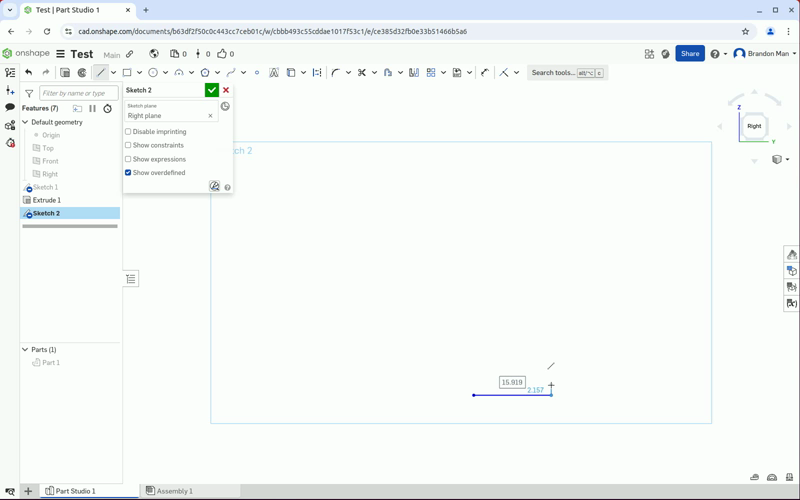
key_down(shift)
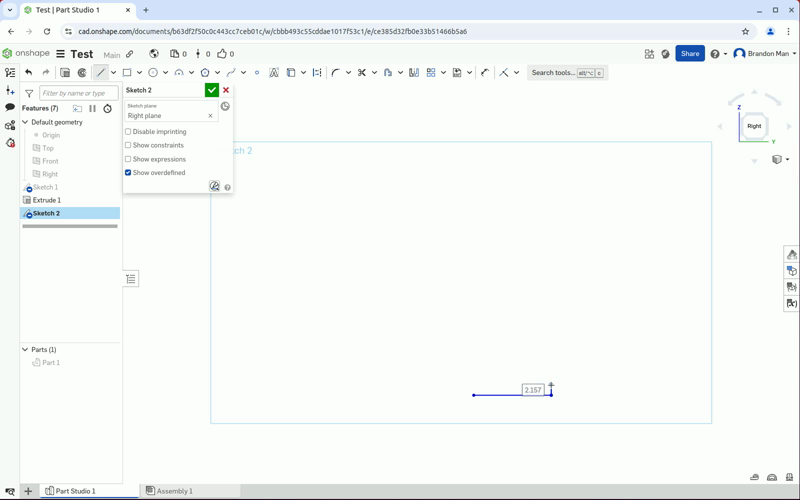
mouse_move(581, 384)
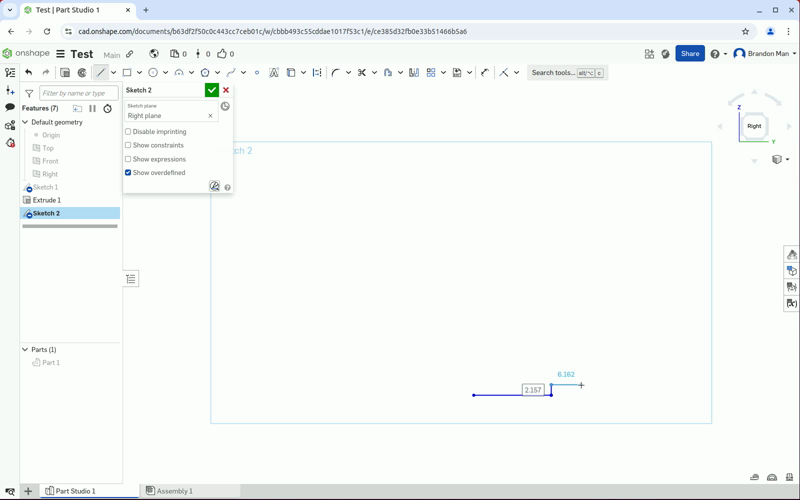
mouse_move(542, 384)
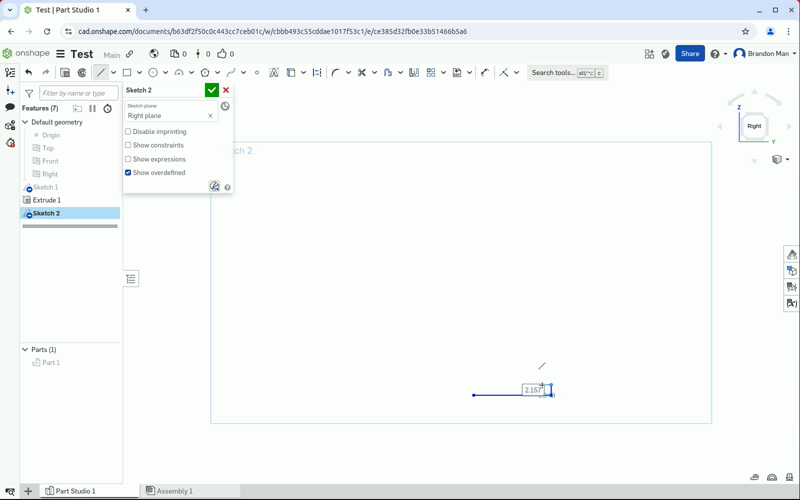
click(542, 384)
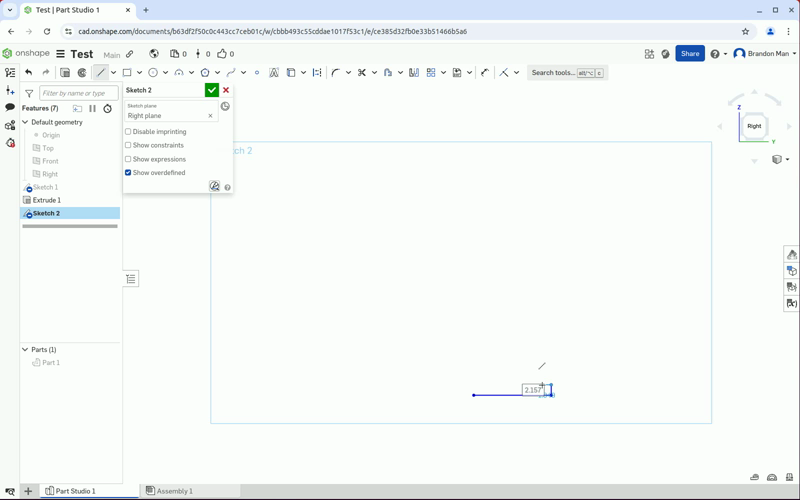
key_up(shift)
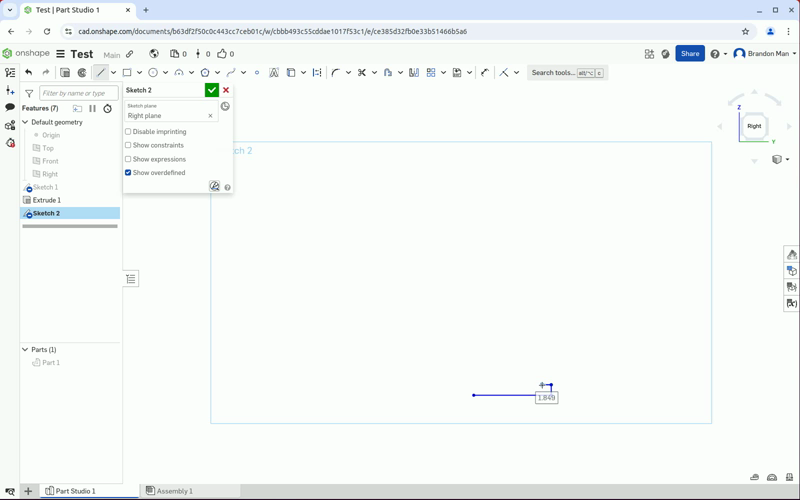
key_down(shift)
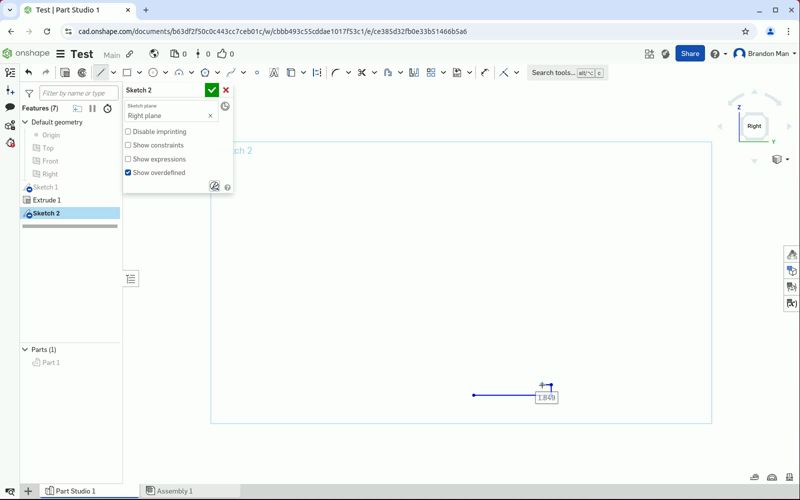
mouse_move(572, 384)
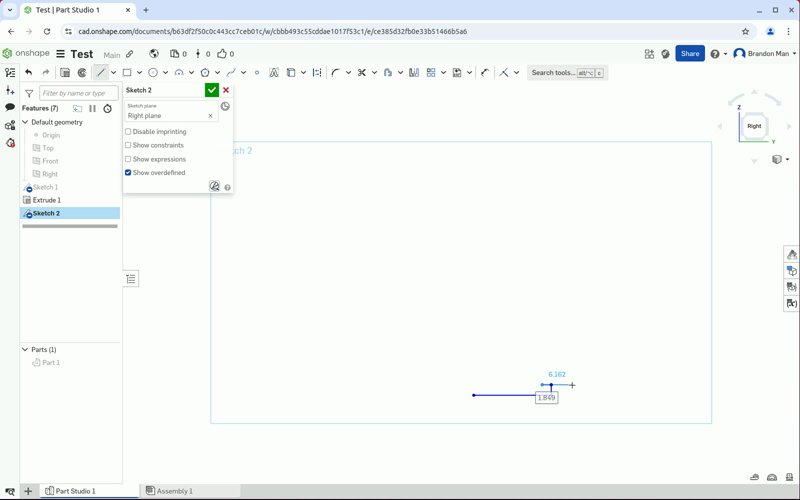
mouse_move(511, 384)
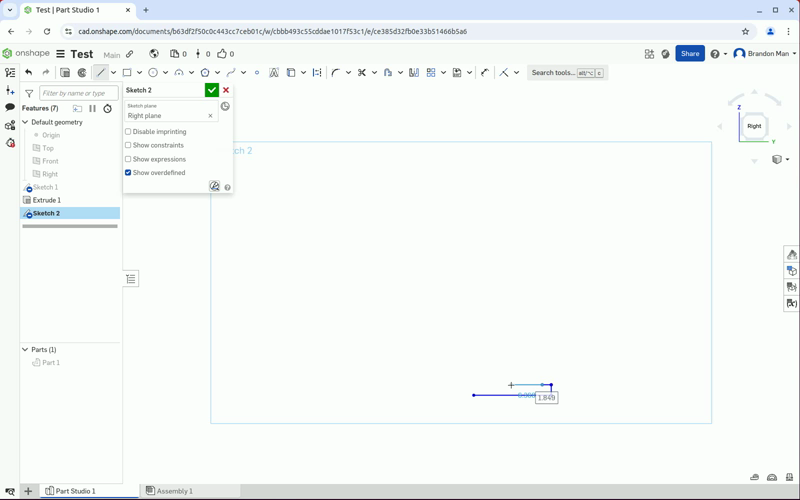
click(511, 384)
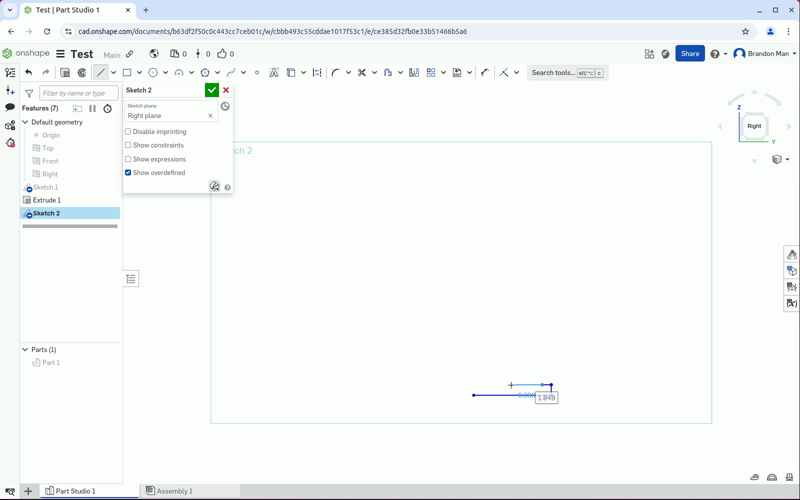
key_up(shift)
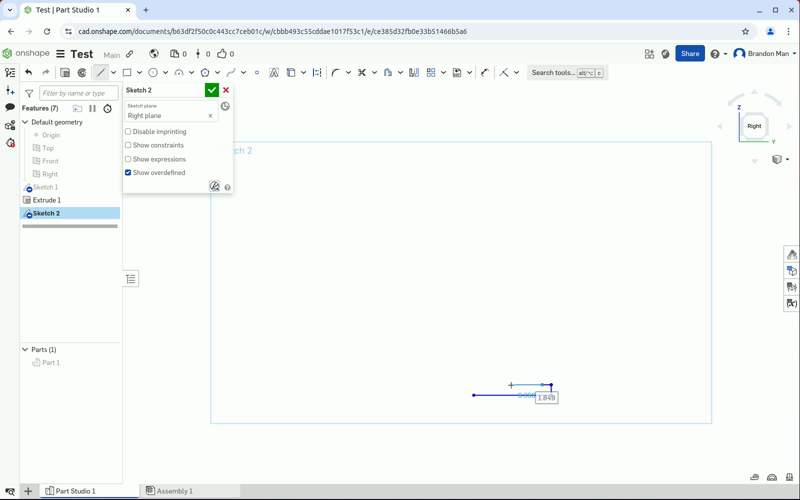
key_down(shift)
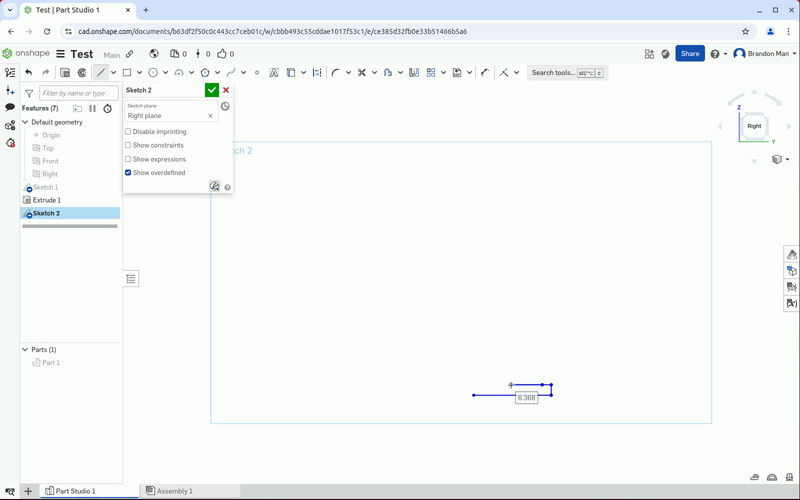
mouse_move(541, 384)
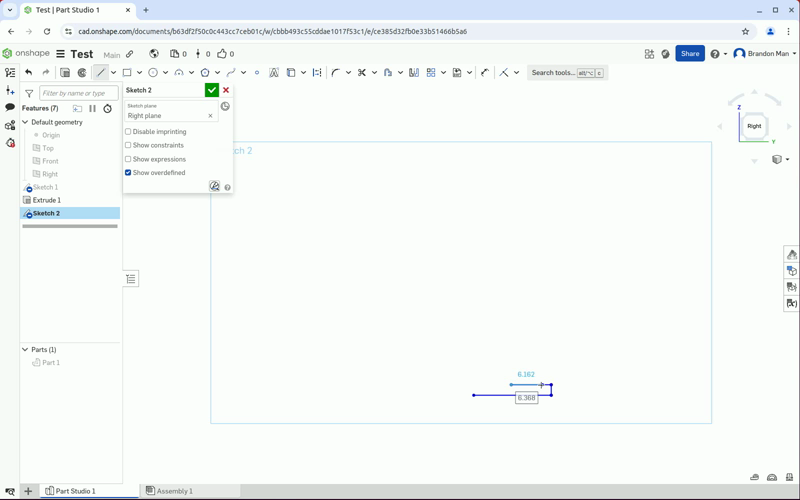
mouse_move(506, 384)
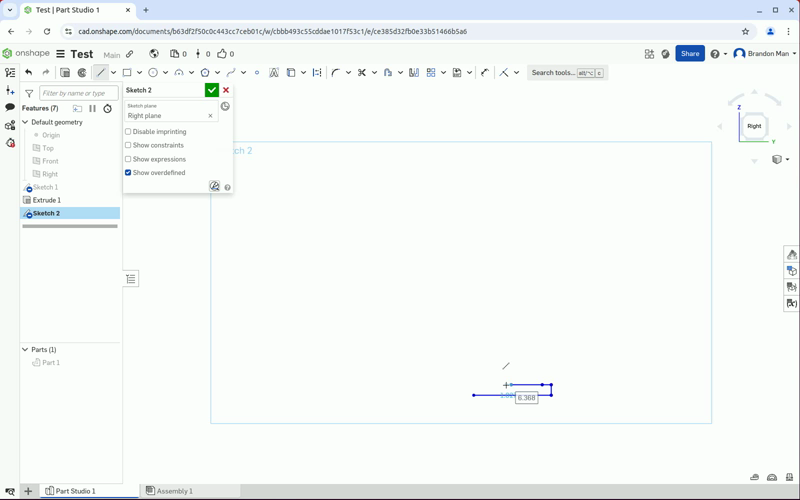
scroll(6)
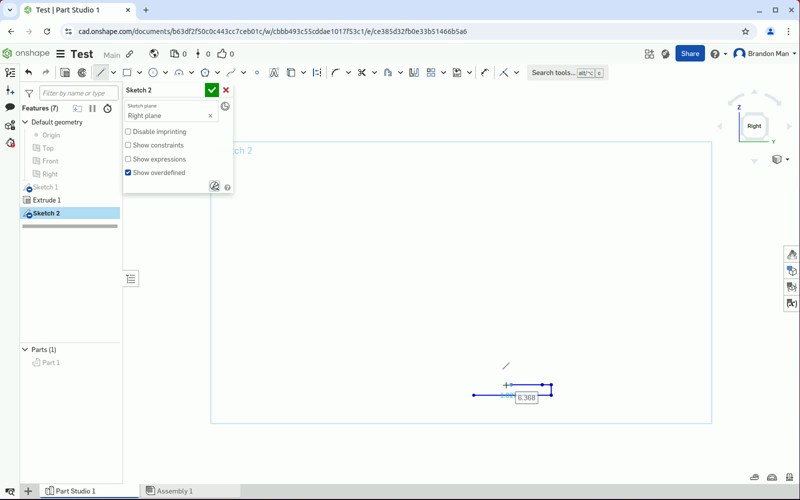
scroll(6)
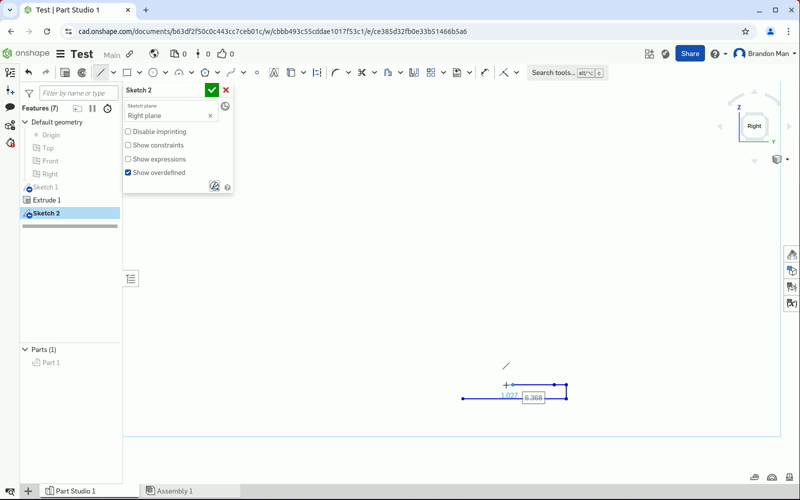
scroll(6)
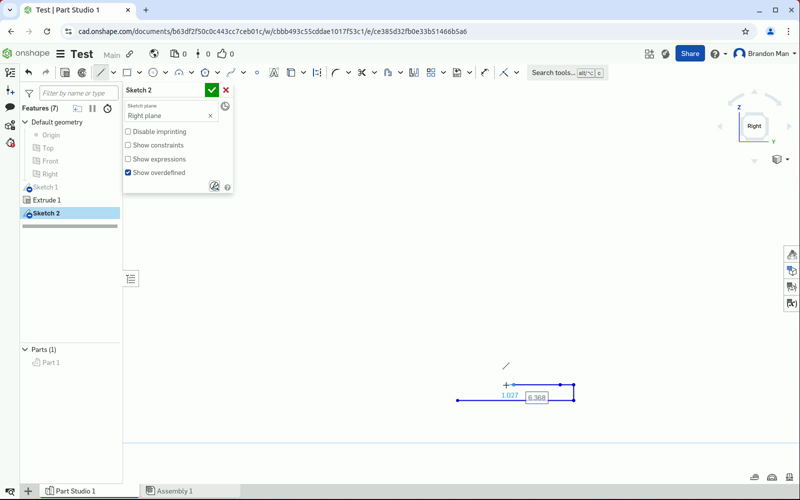
scroll(6)
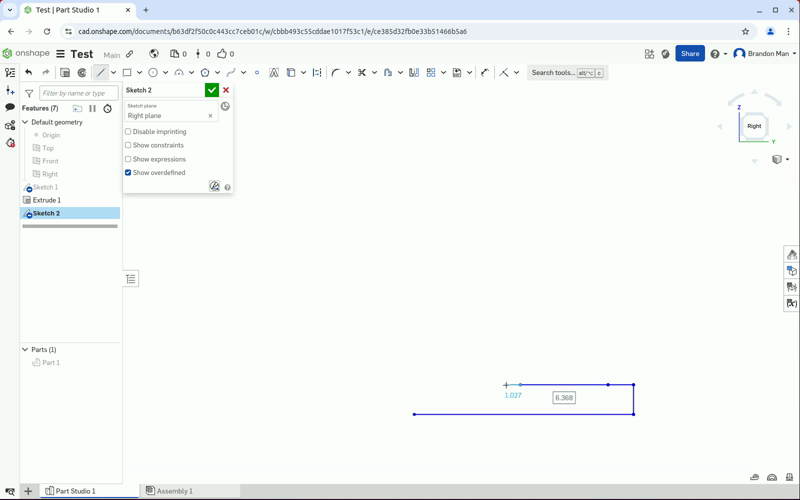
scroll(6)
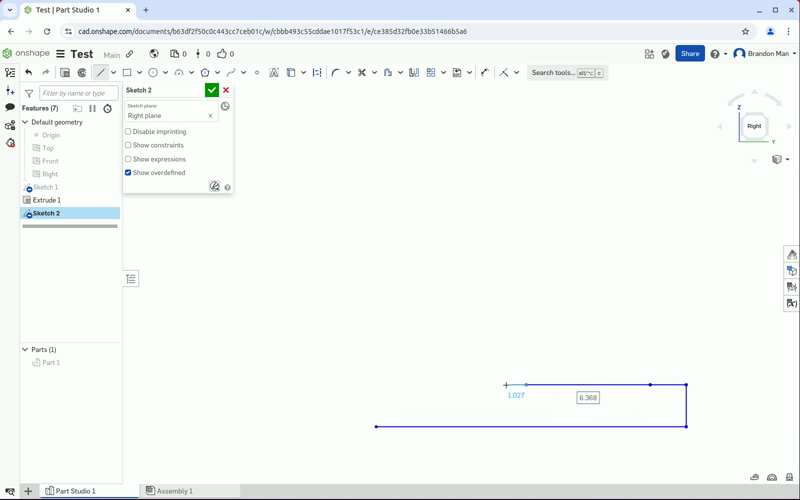
scroll(6)
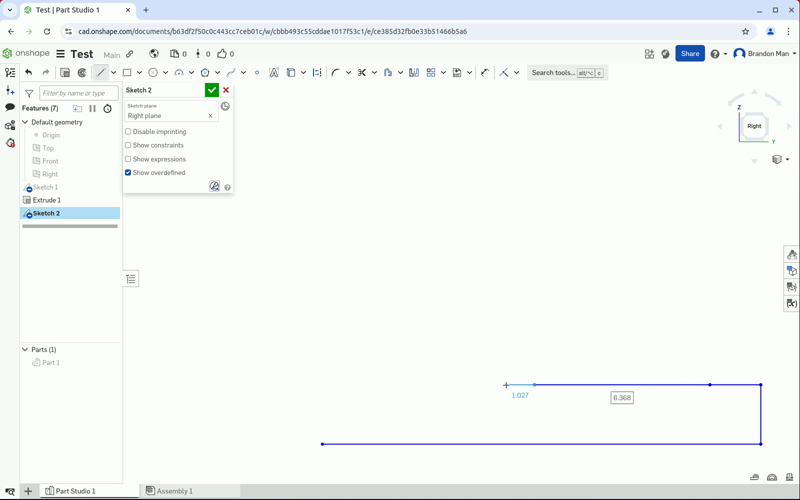
scroll(6)
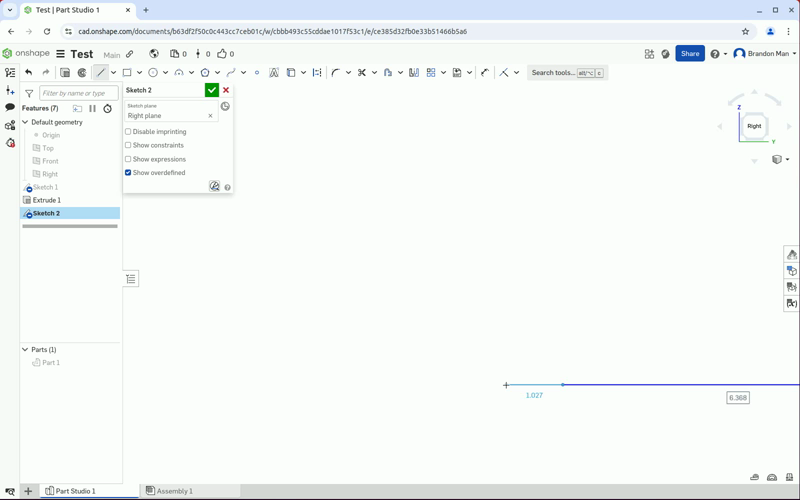
click(506, 384)
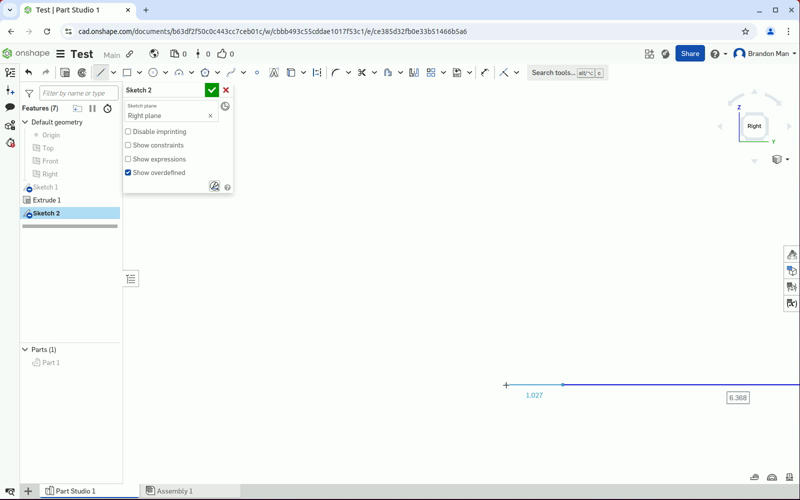
scroll(-6)
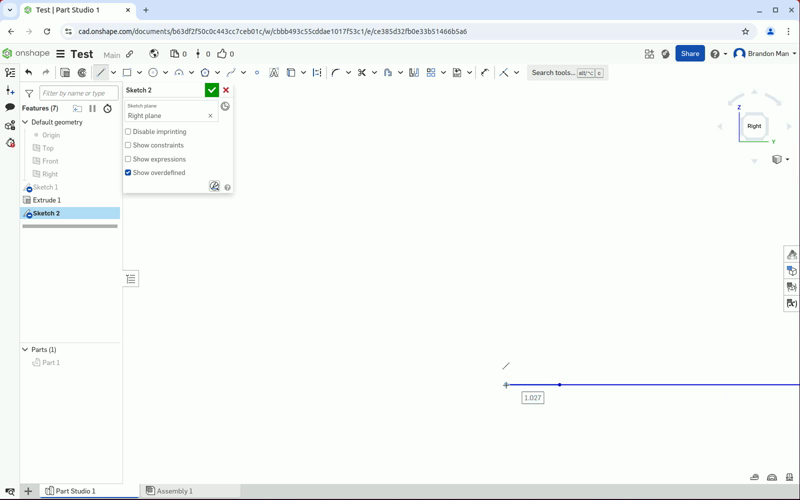
scroll(-6)
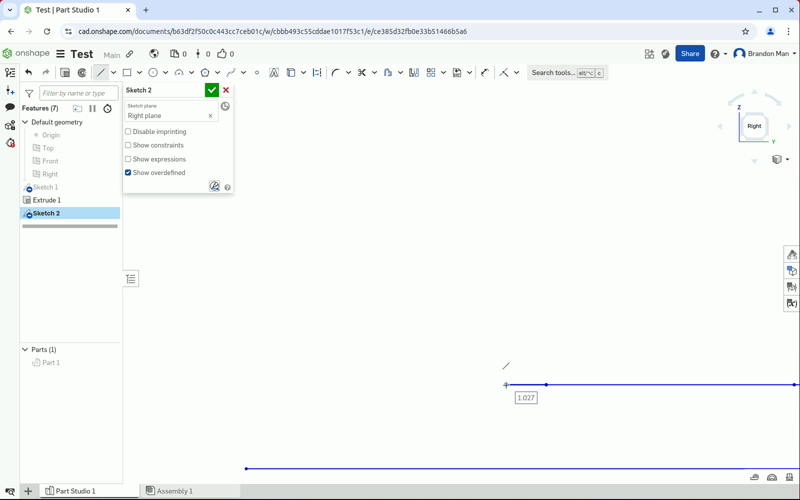
scroll(-6)
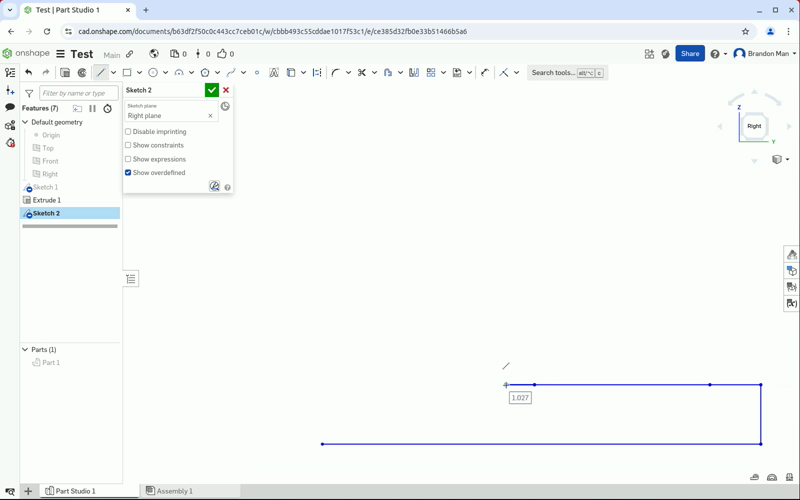
scroll(-6)
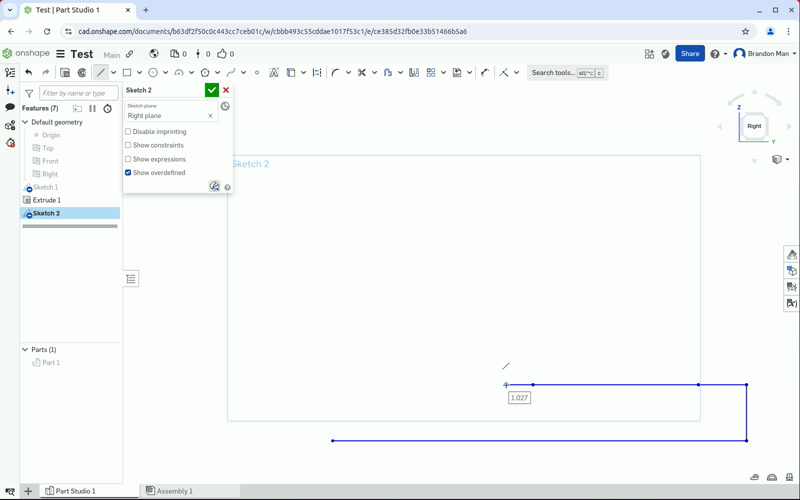
scroll(-6)
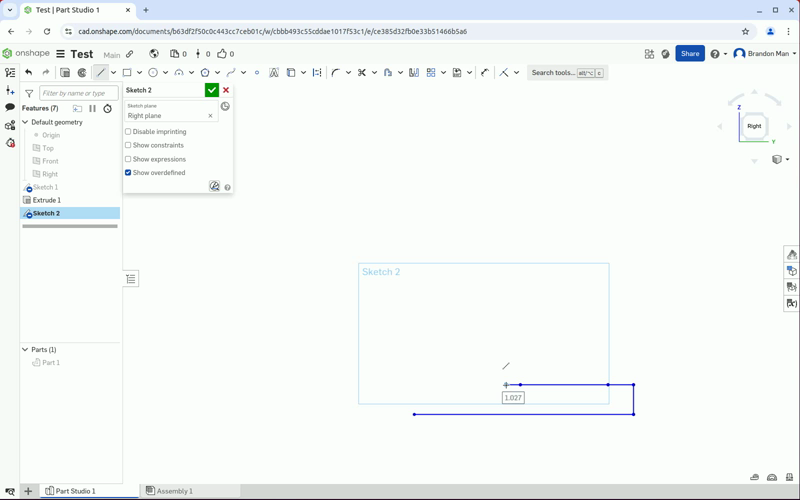
scroll(-6)
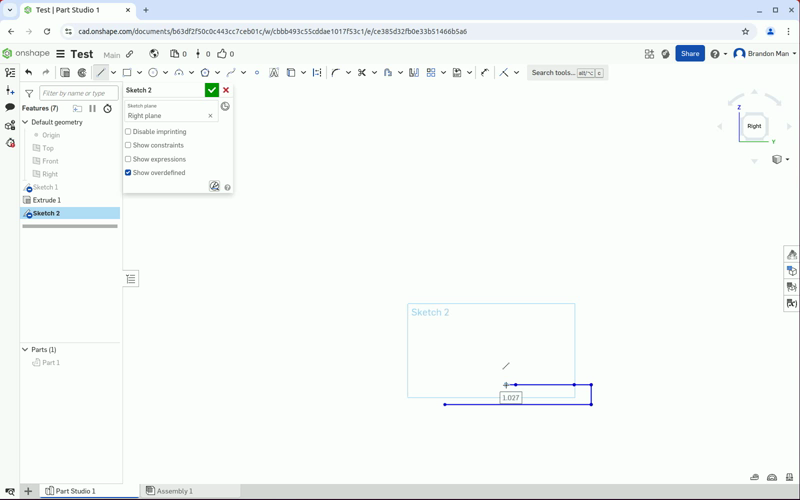
scroll(-6)
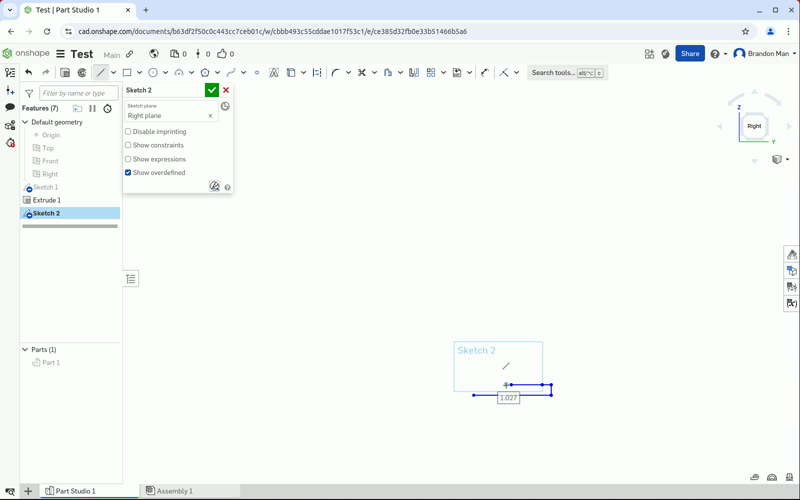
key_up(shift)
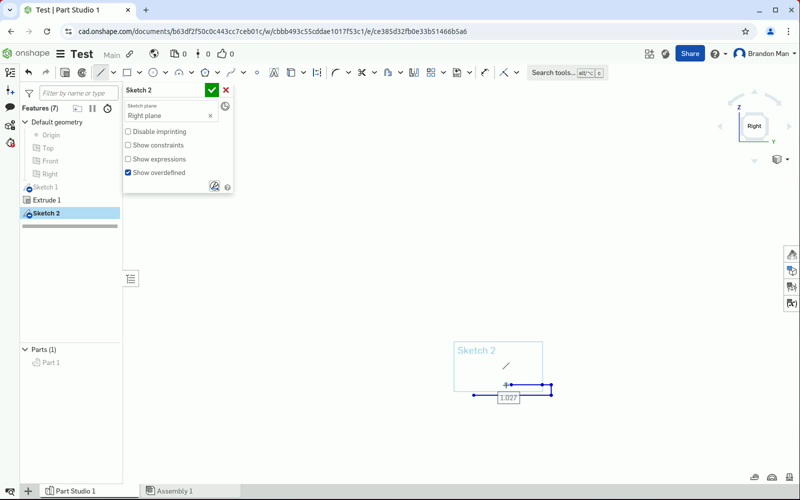
key_down(shift)
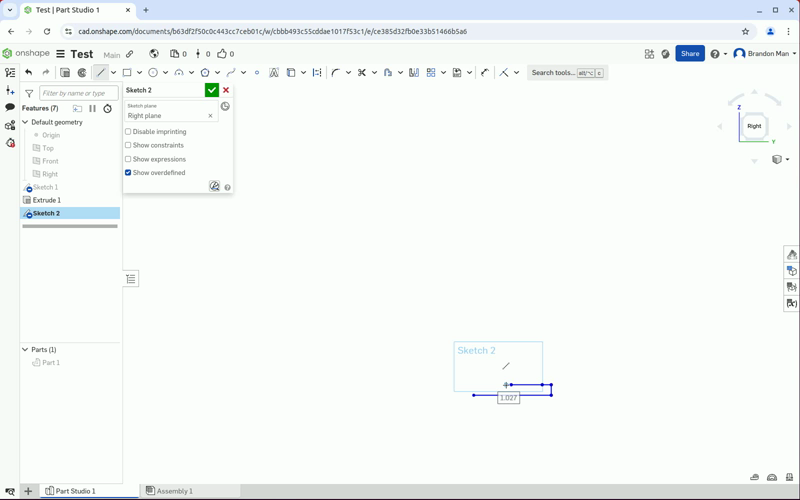
mouse_move(536, 384)
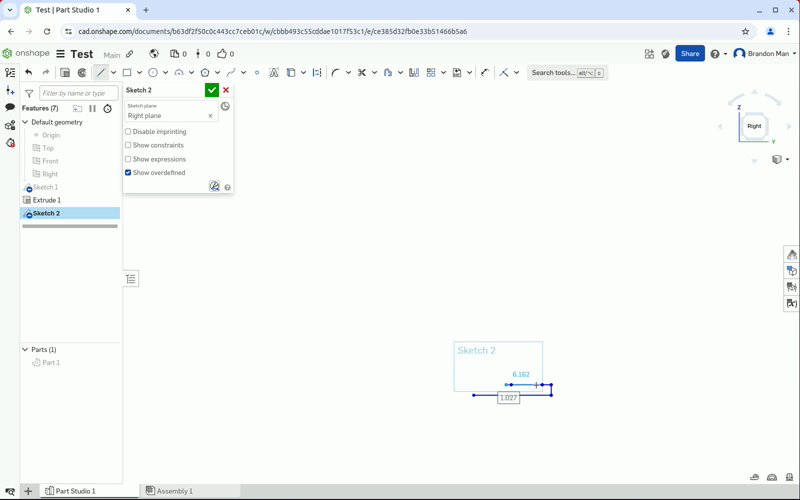
mouse_move(473, 384)
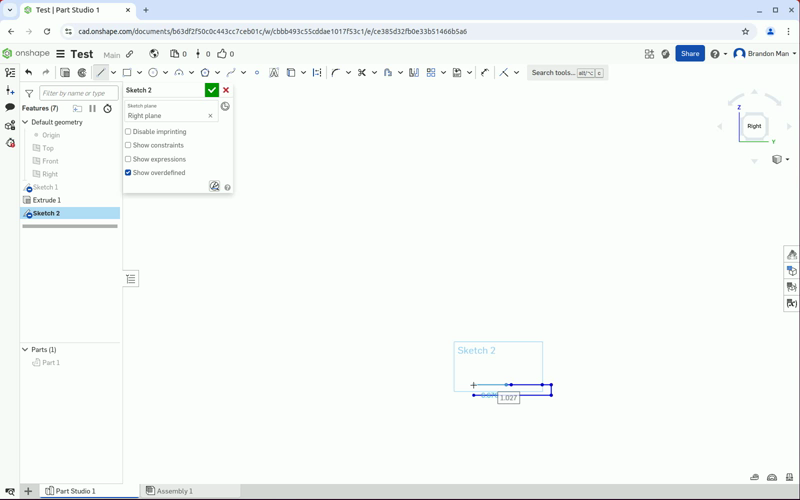
click(473, 384)
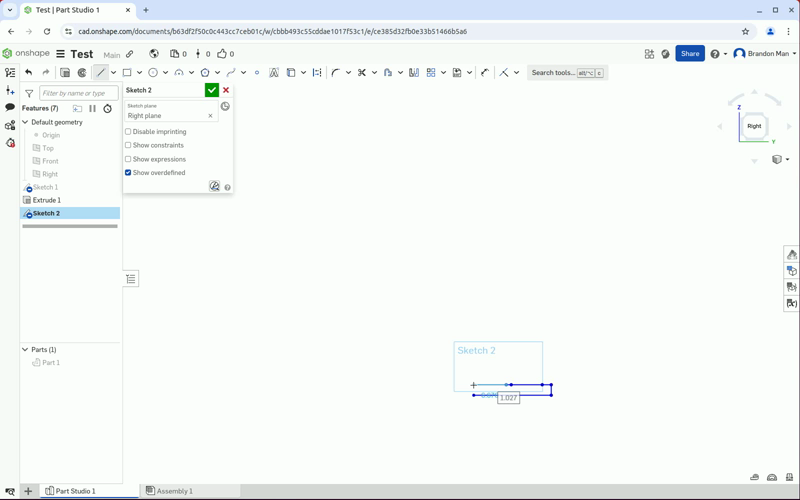
key_up(shift)
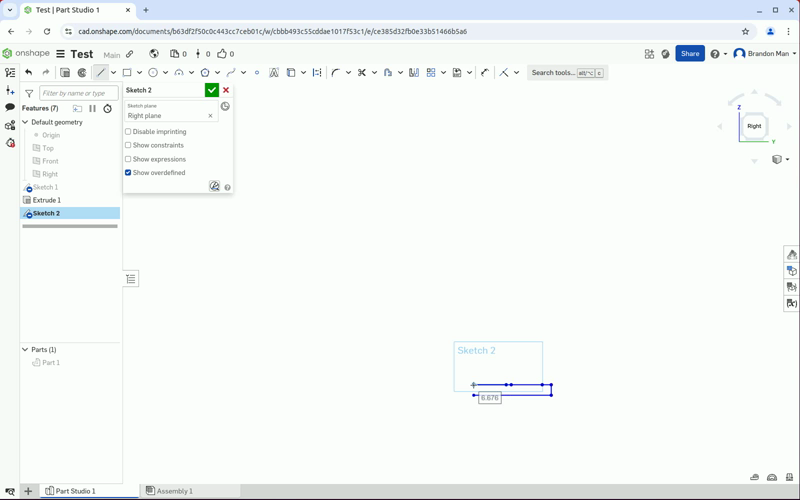
mouse_move(503, 384)
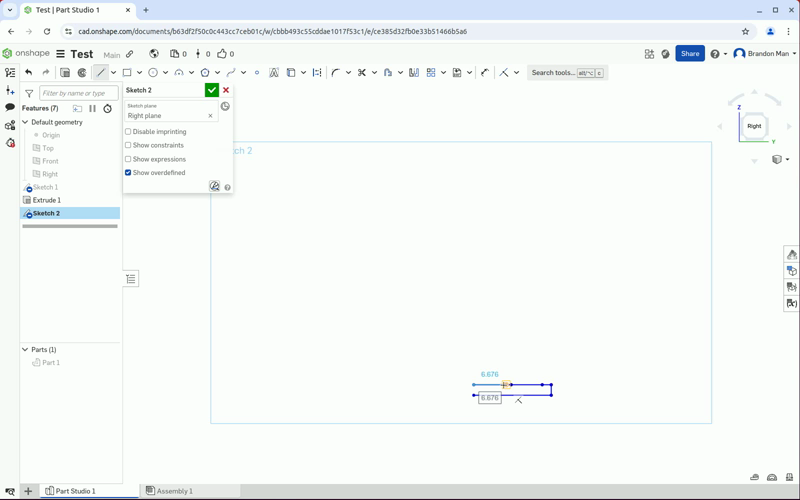
key_down(shift)
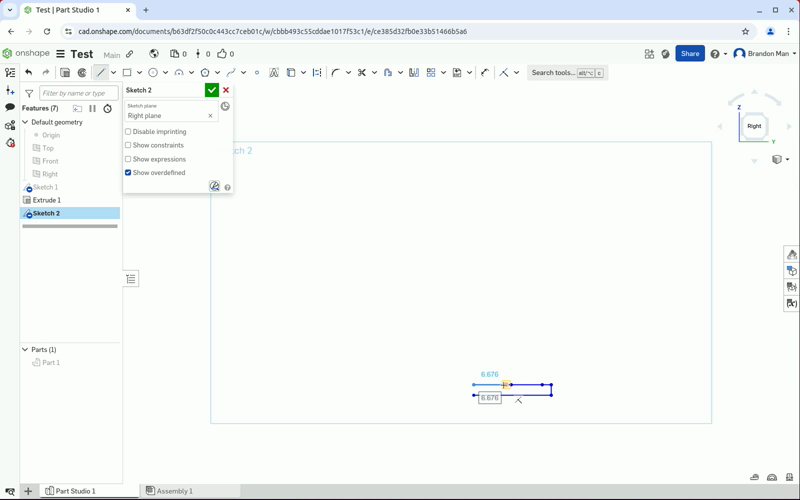
mouse_move(473, 395)
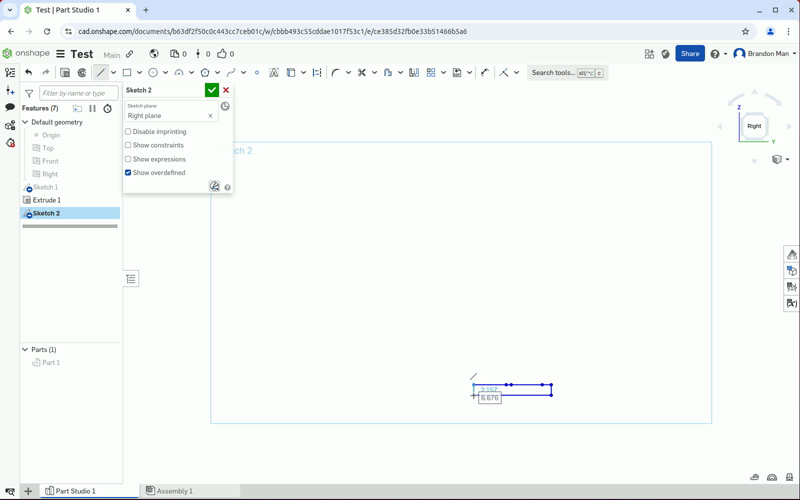
key_up(shift)
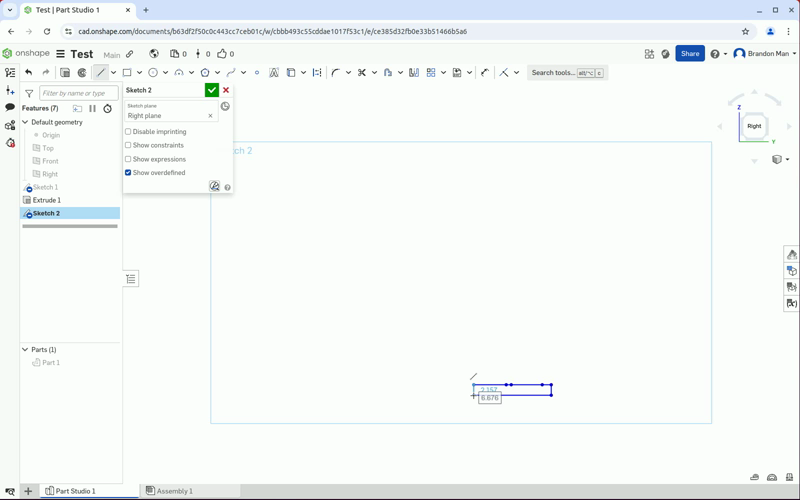
click(473, 395)
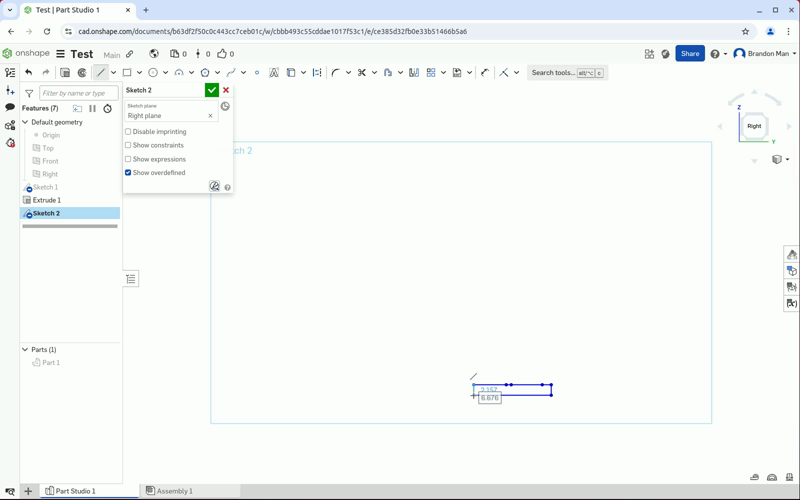
key(esc)
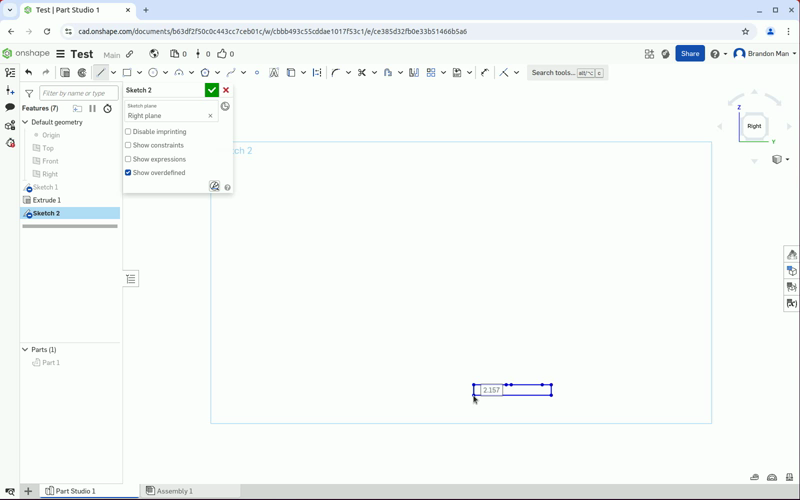
mouse_move(542, 393)
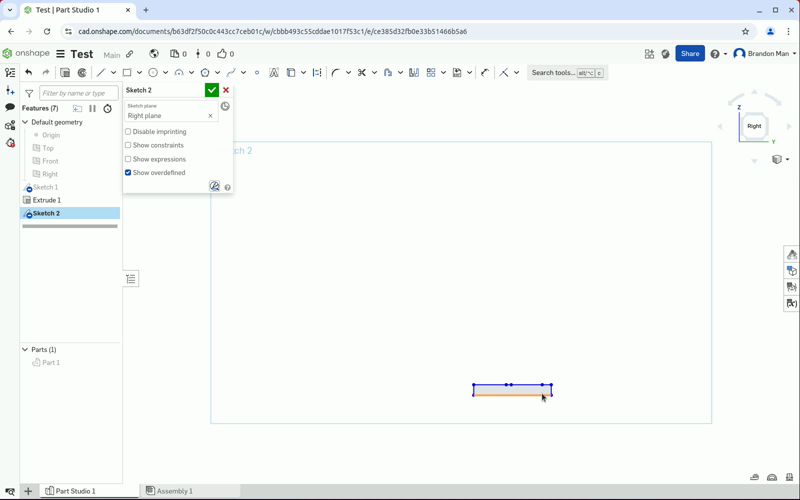
scroll(6)
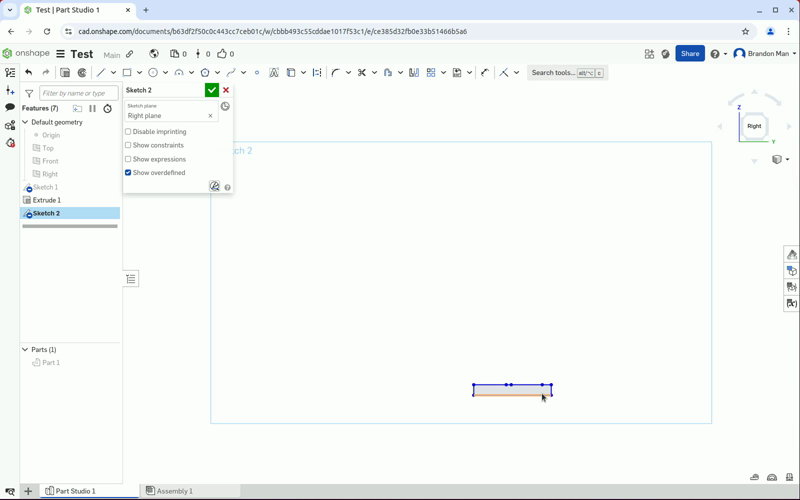
scroll(6)
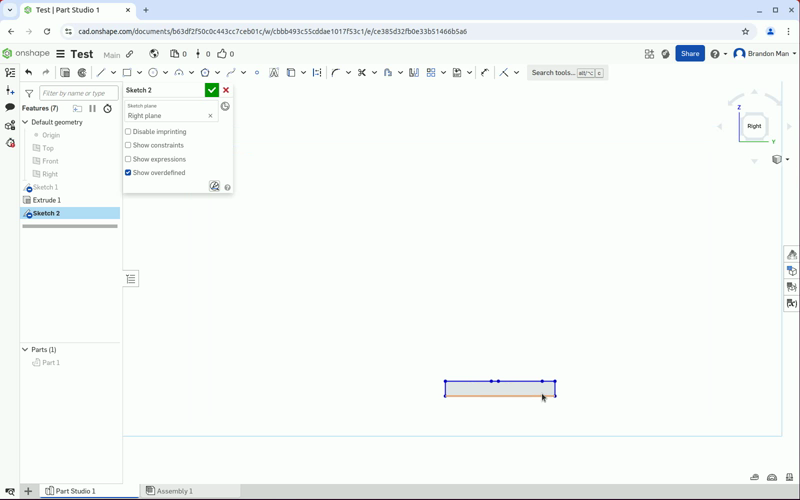
scroll(6)
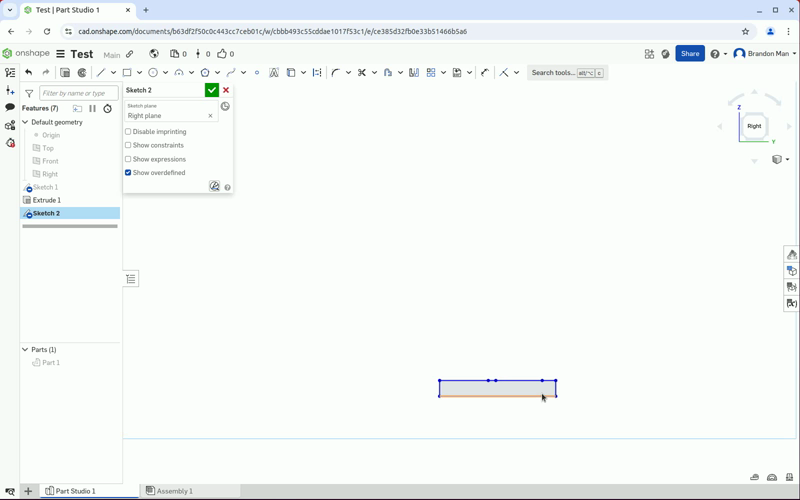
scroll(6)
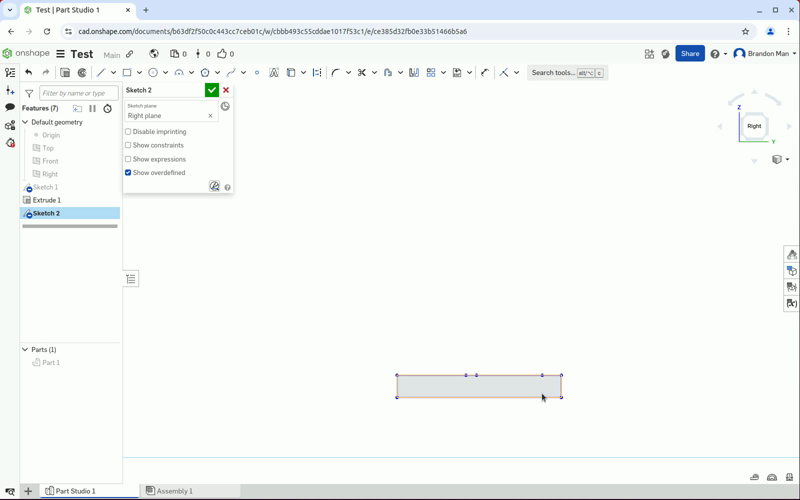
scroll(6)
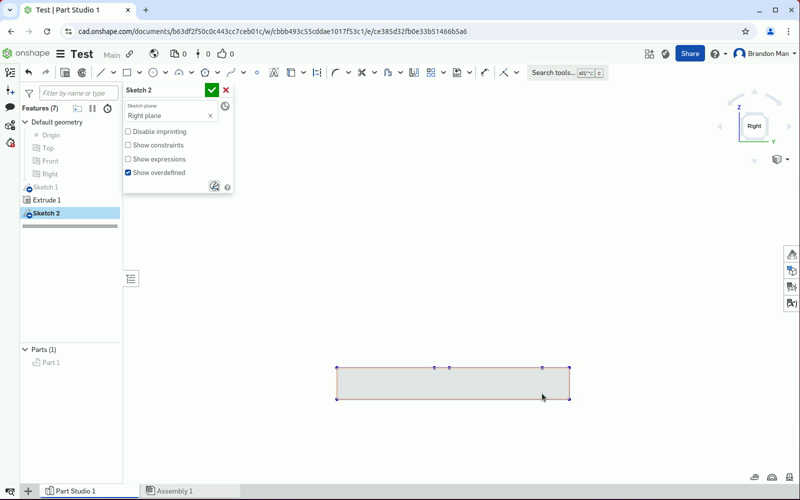
scroll(6)
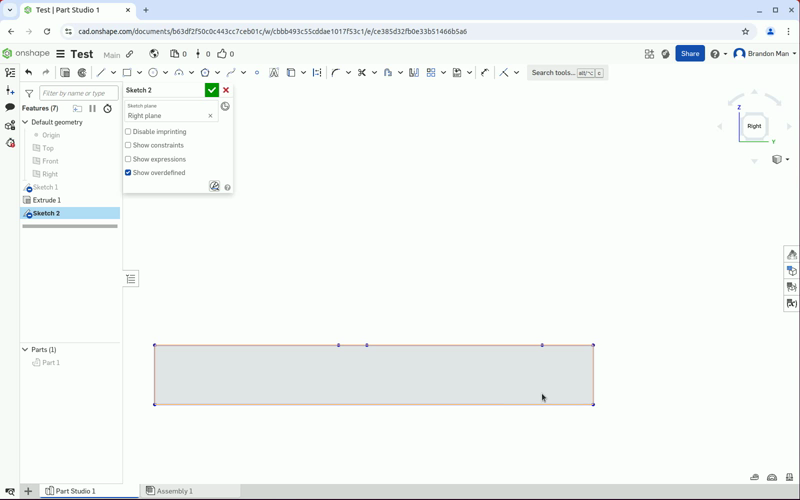
scroll(6)
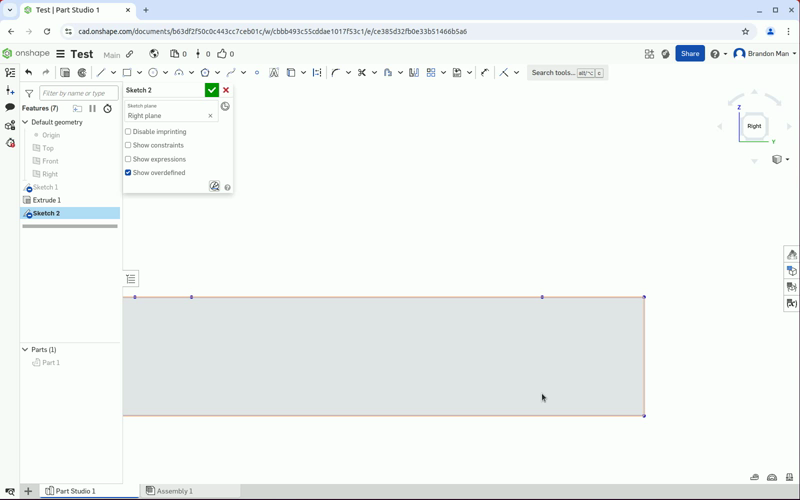
click(542, 393)
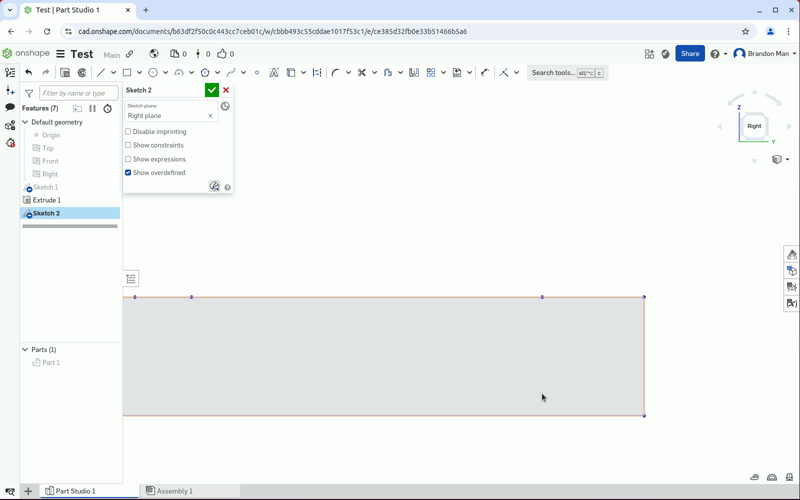
scroll(-6)
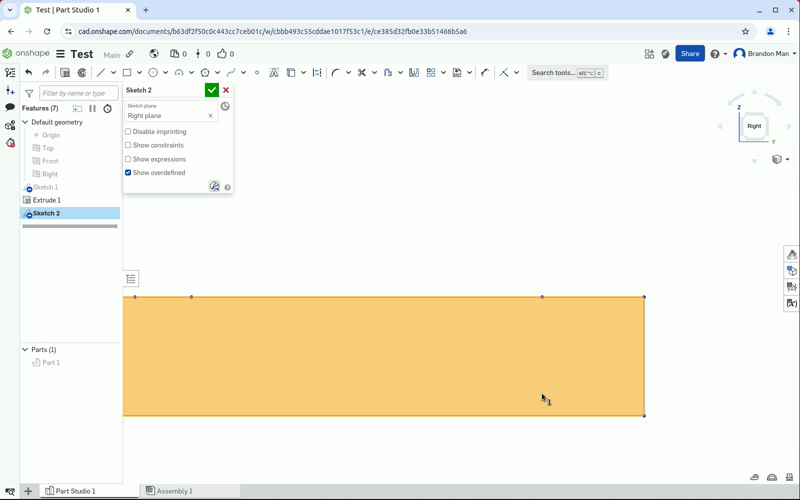
scroll(-6)
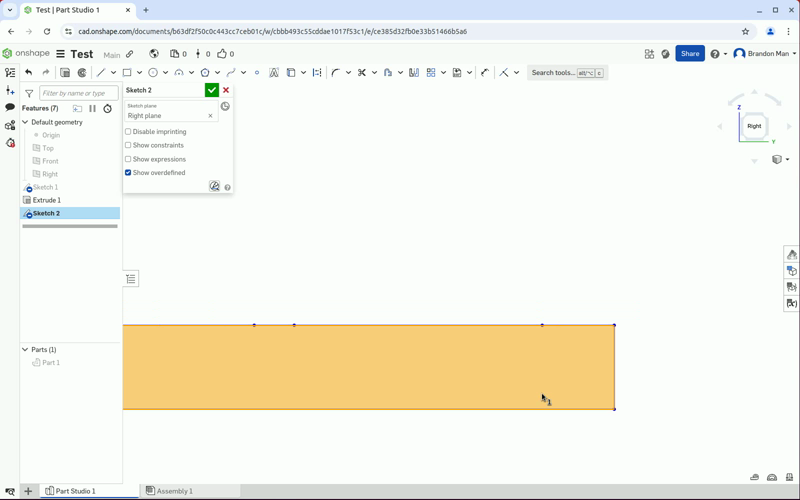
scroll(-6)
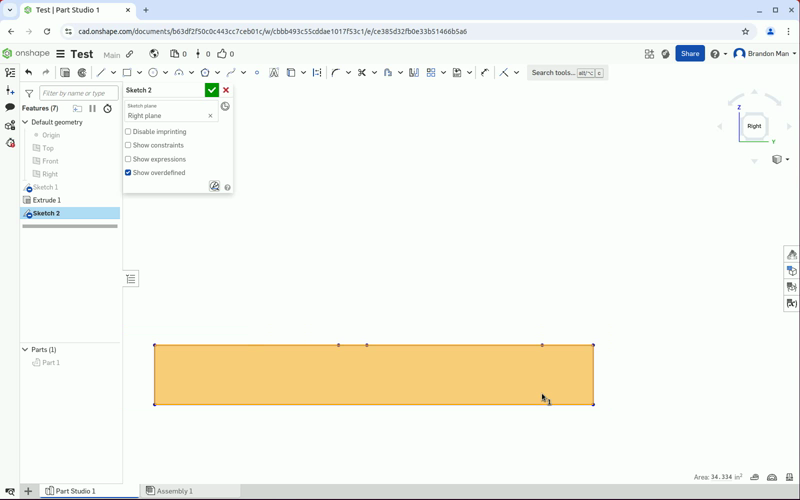
scroll(-6)
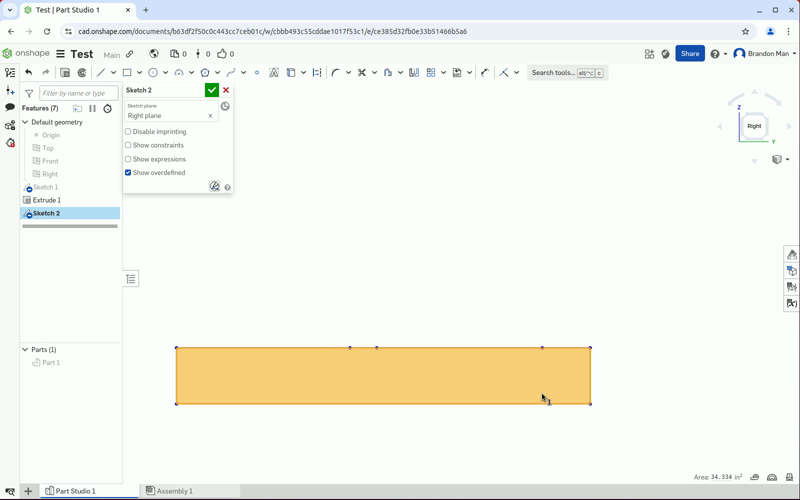
scroll(-6)
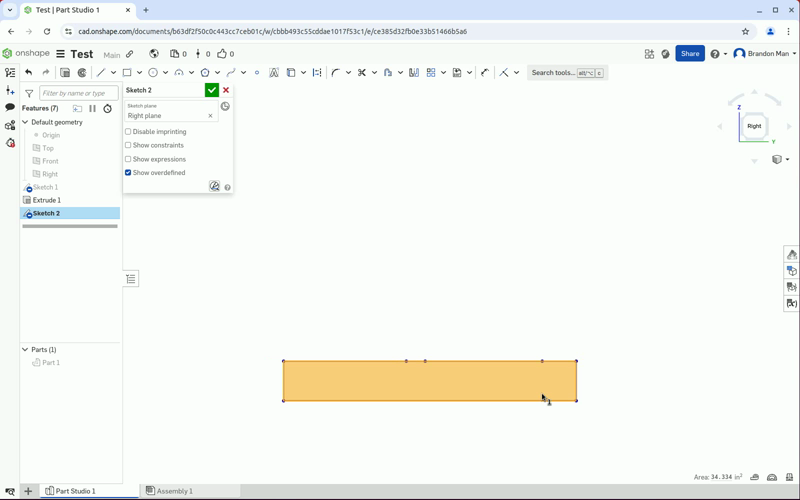
scroll(-6)
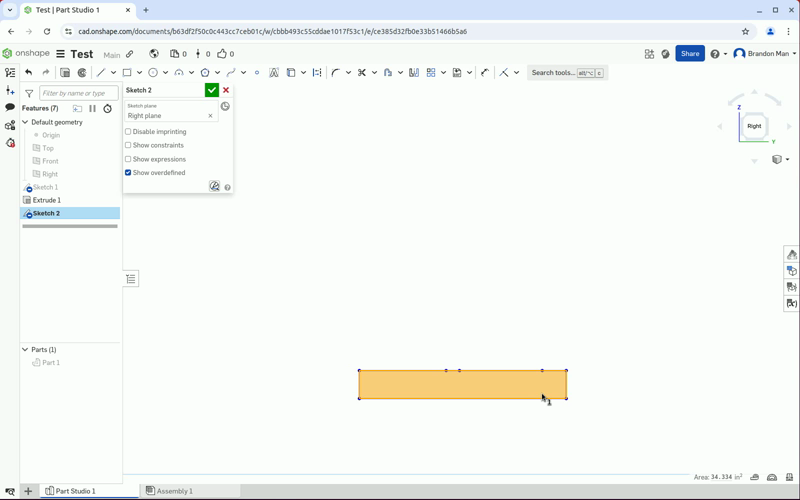
scroll(-6)
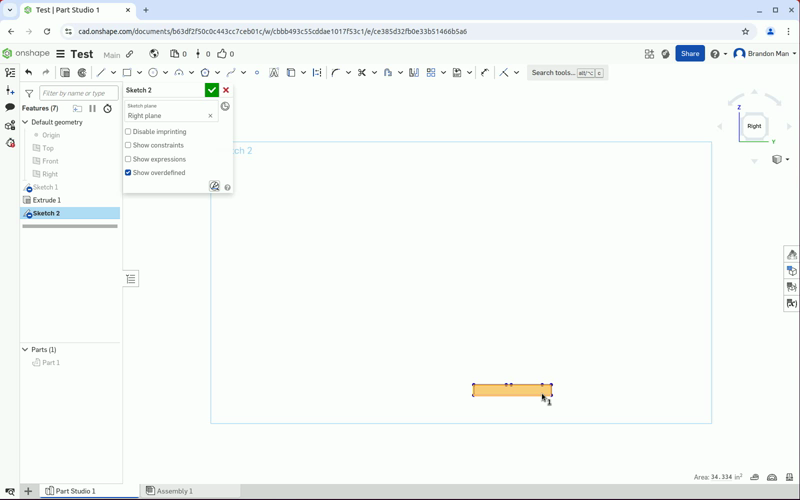
mouse_move(73, 352)
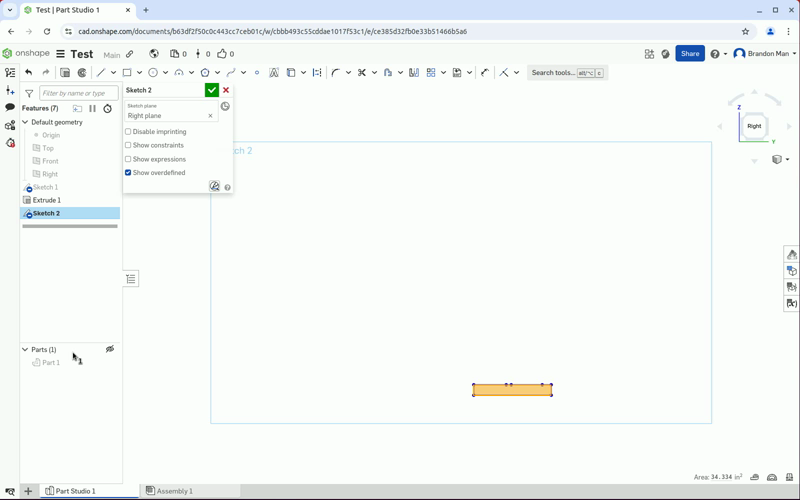
key(shift+y)
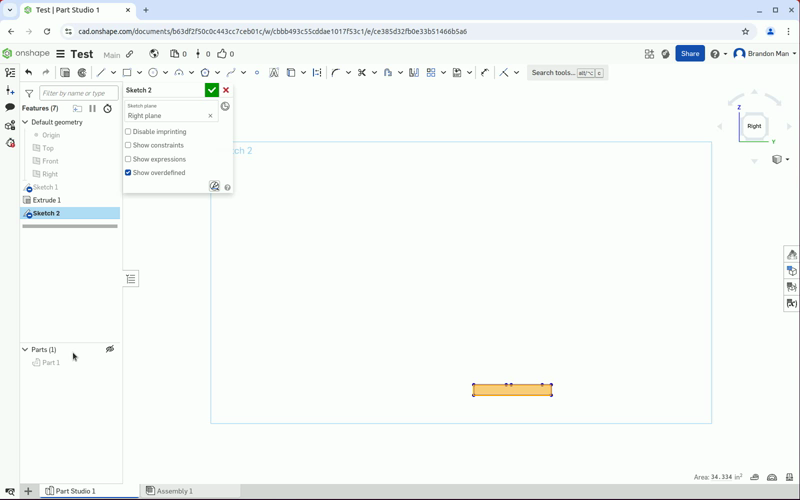
key(shift+e)
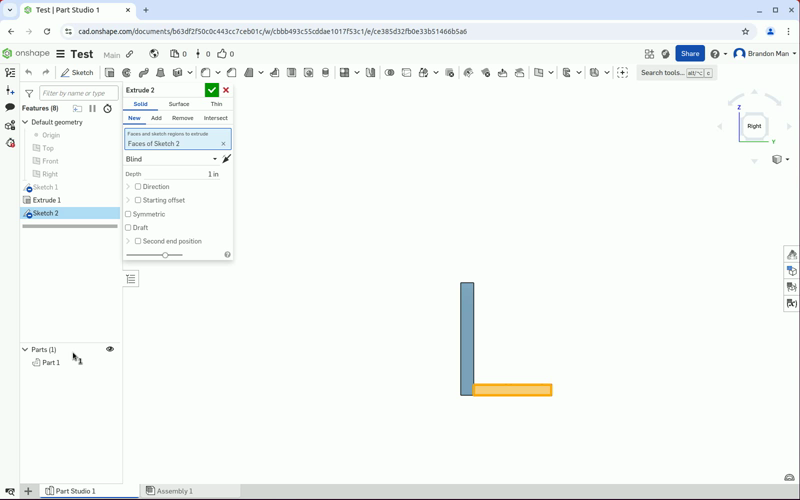
mouse_move(143, 106)
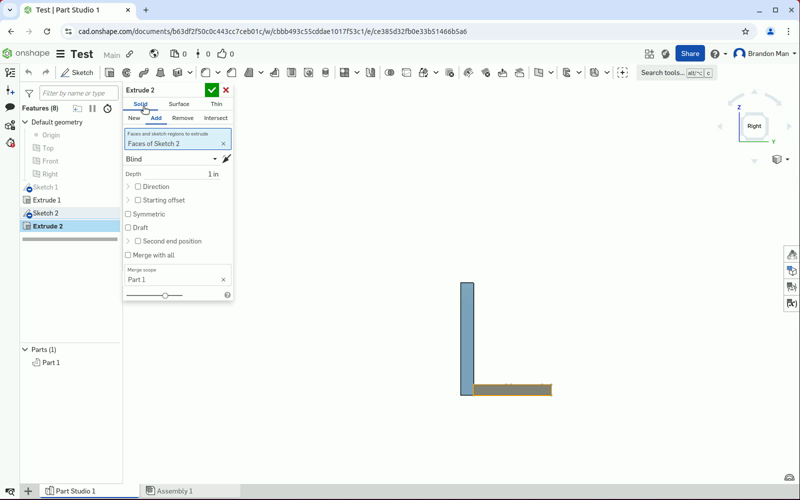
click(143, 106)
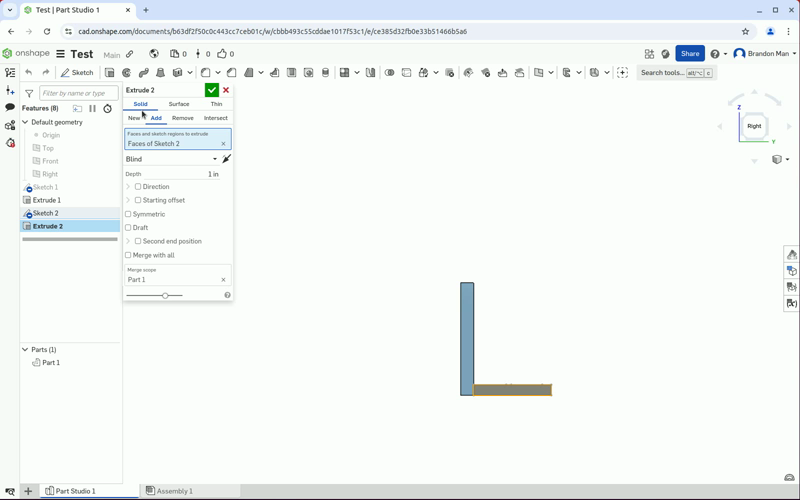
mouse_move(137, 120)
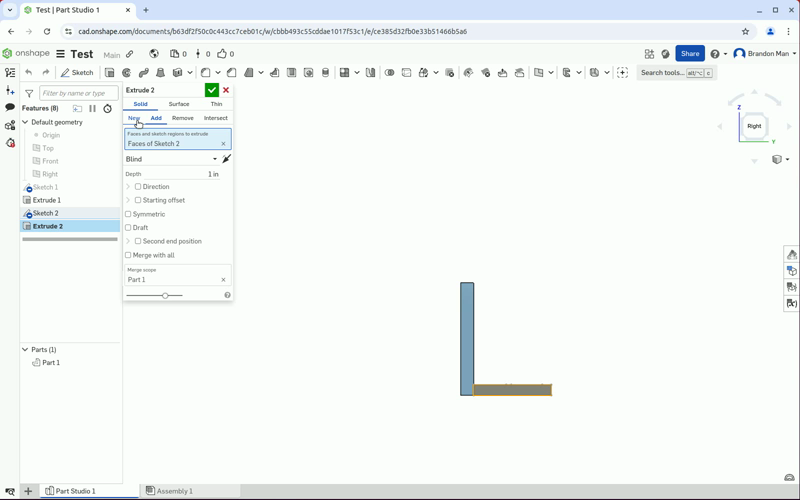
click(137, 120)
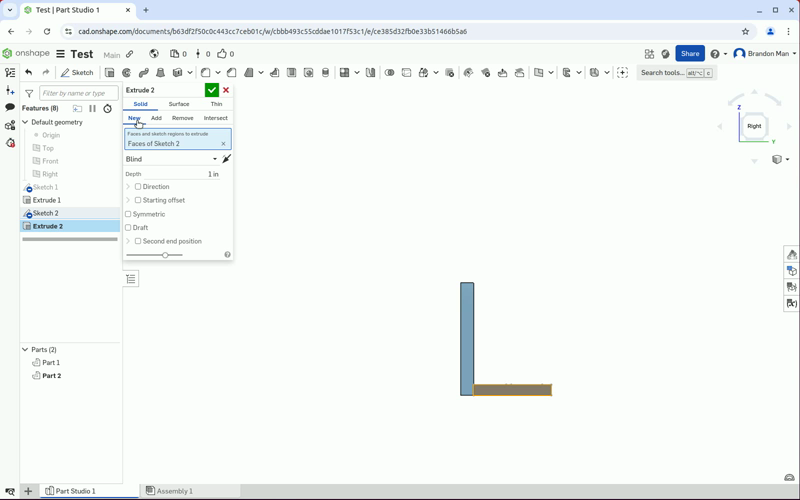
key(tab, 4)
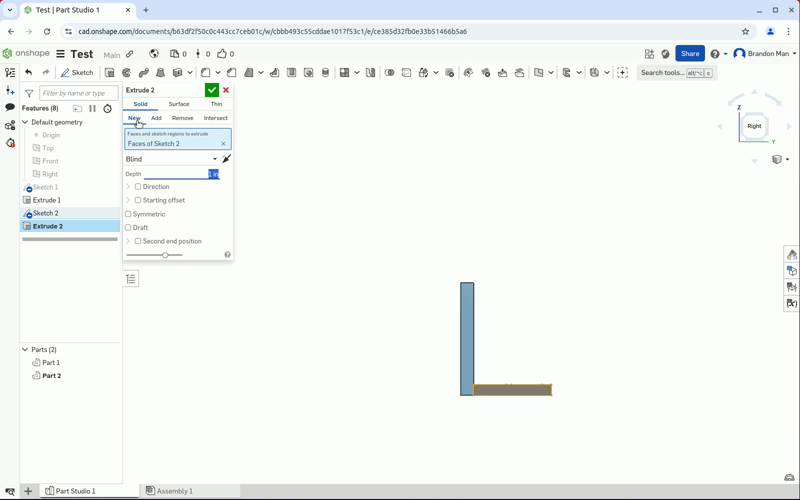
text(11.554)
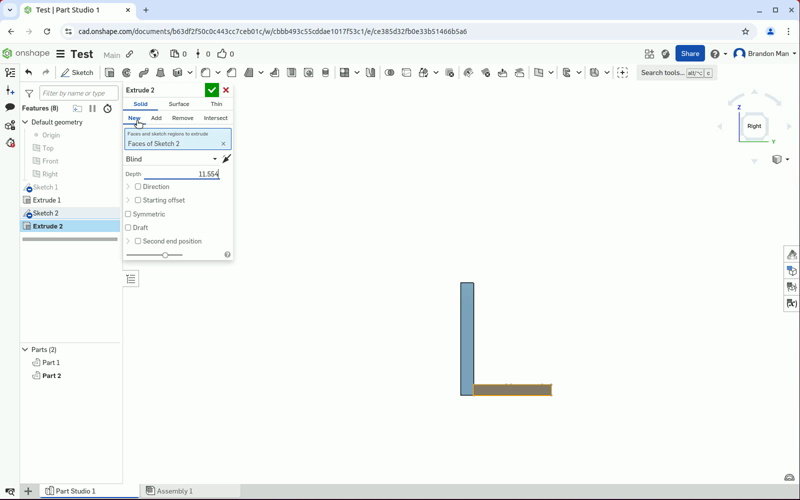
key(tab, 3)
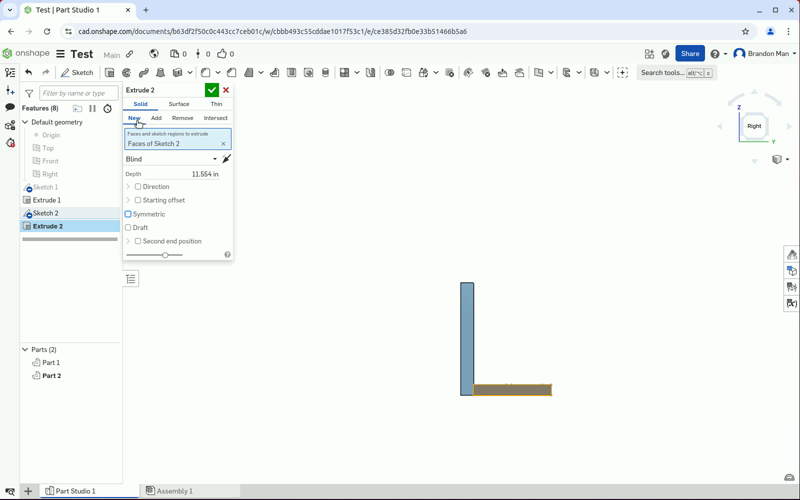
key(space)
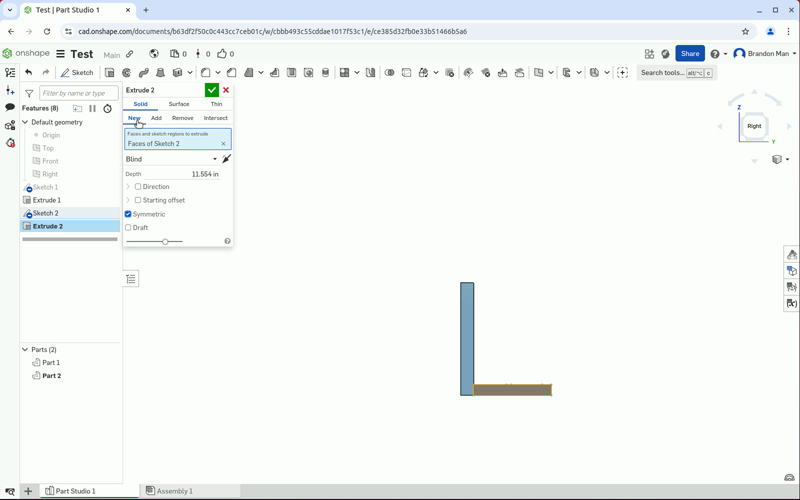
key(enter)
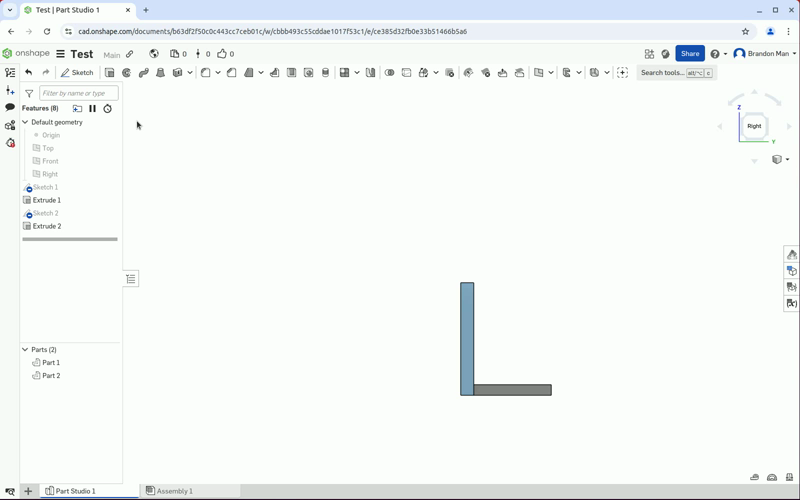
key(shift+h)
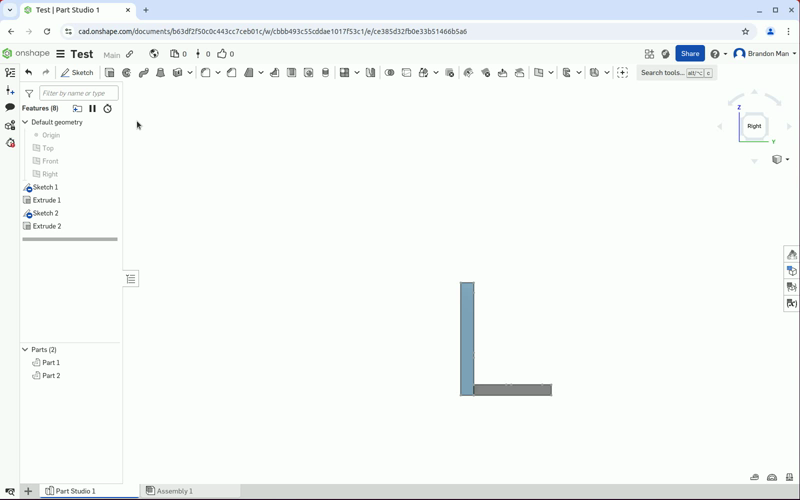
key(shift+h)
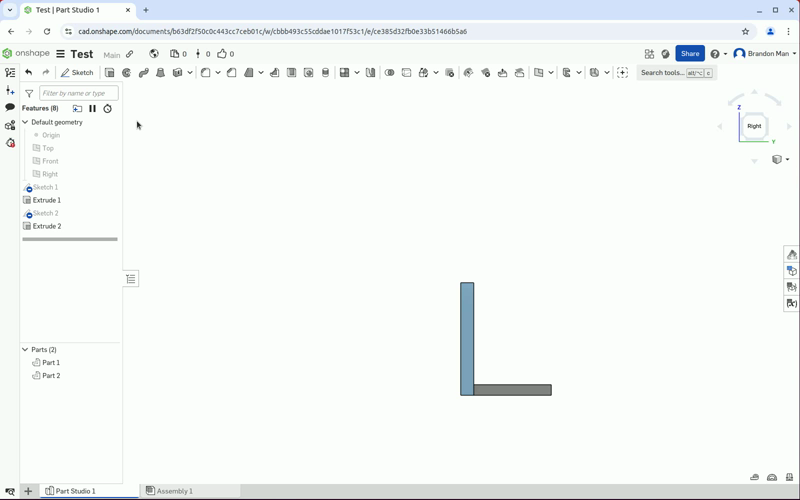
mouse_move(73, 189)
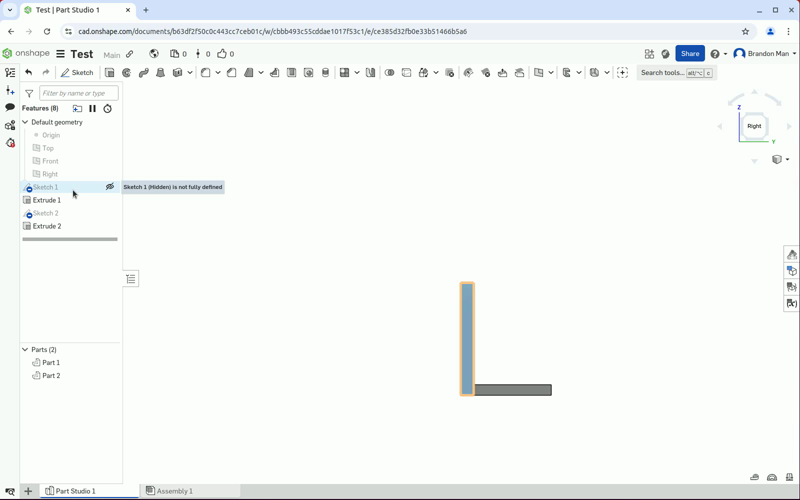
click(73, 189)
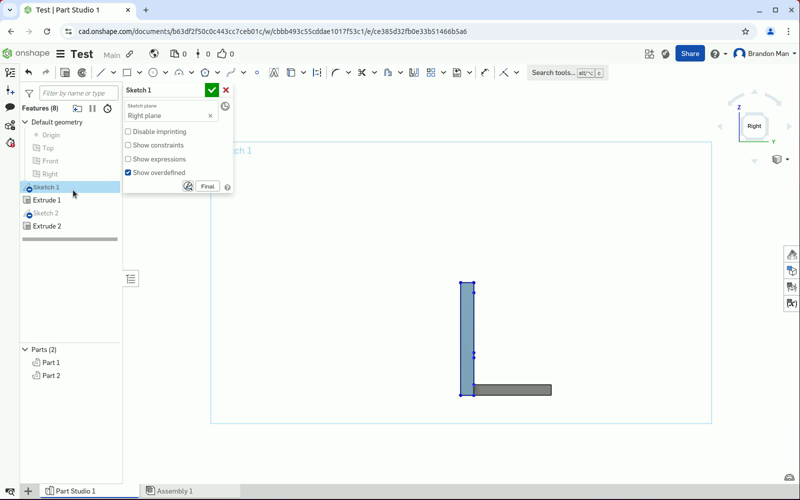
mouse_move(229, 92)
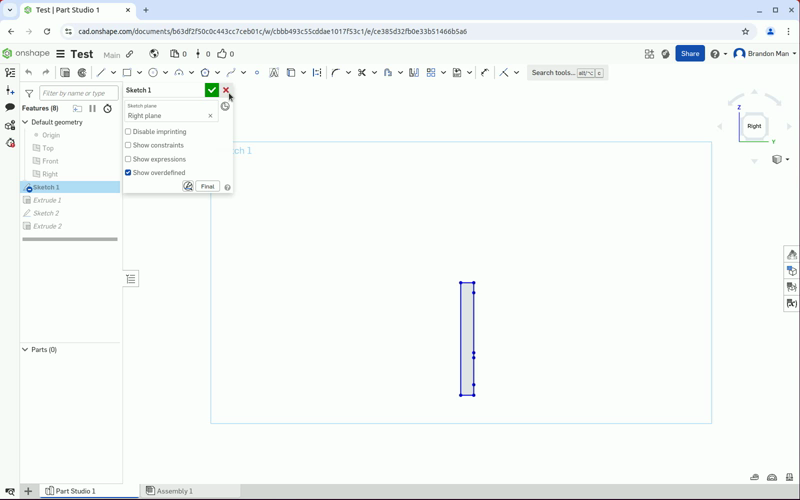
click(229, 92)
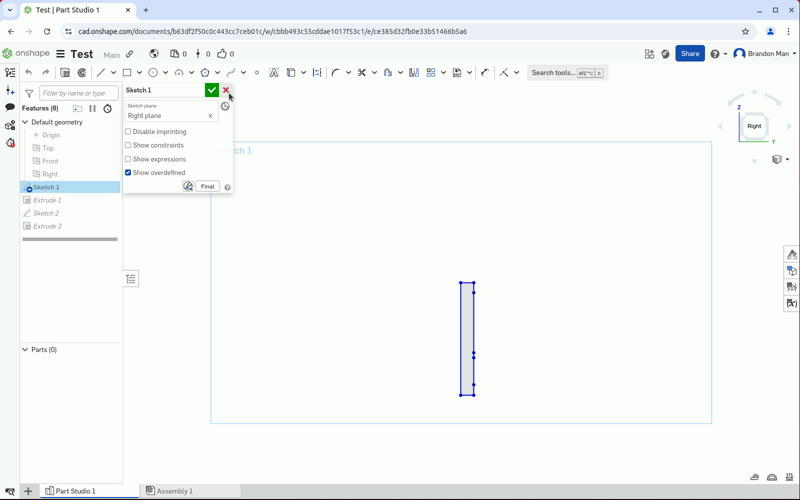
key(shift+s)
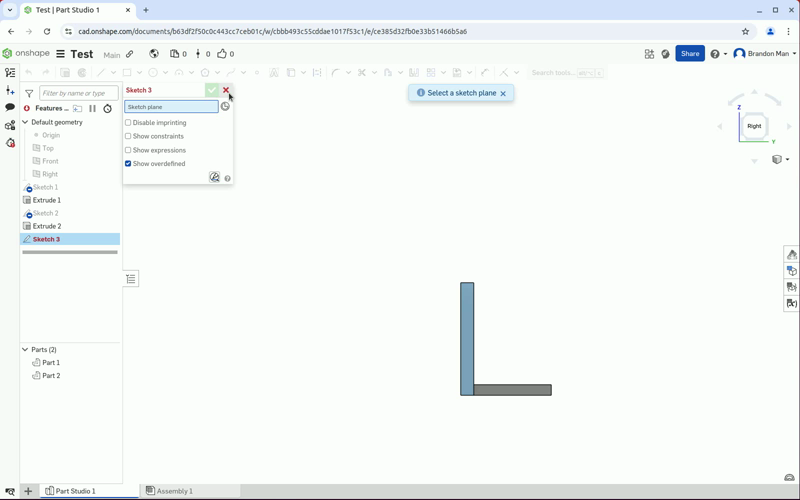
mouse_move(73, 176)
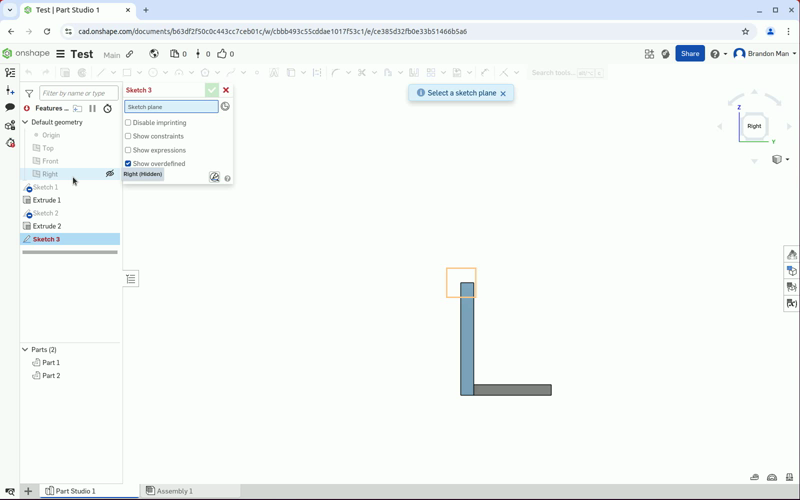
click(73, 176)
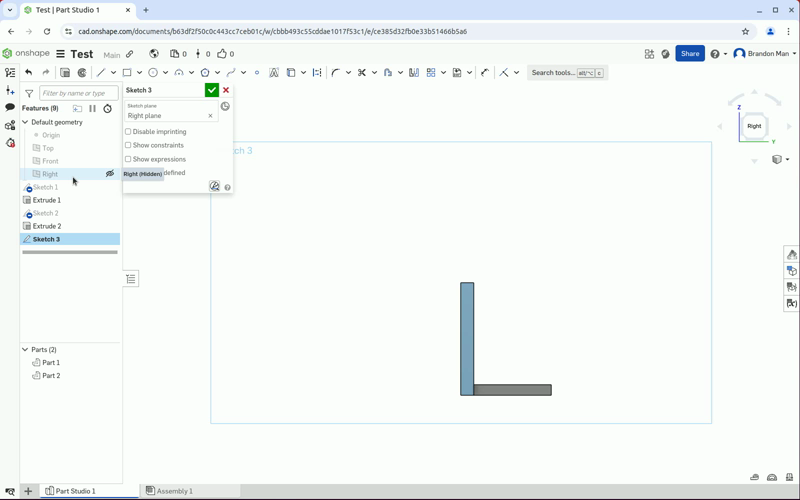
mouse_move(73, 352)
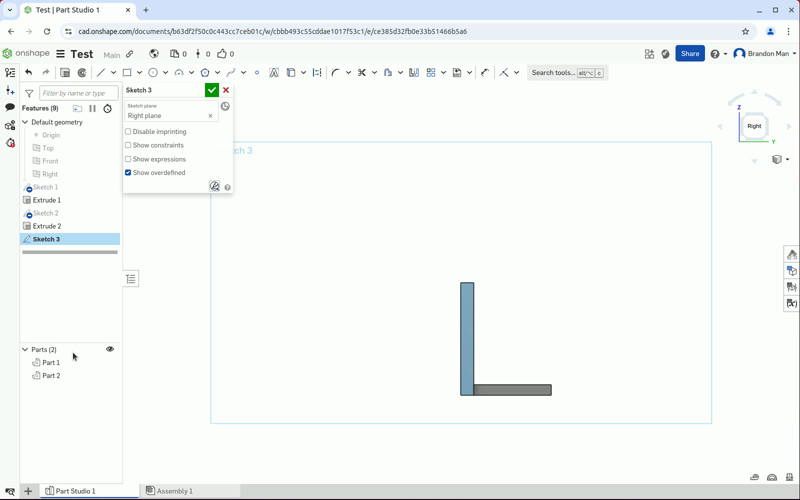
key(y)
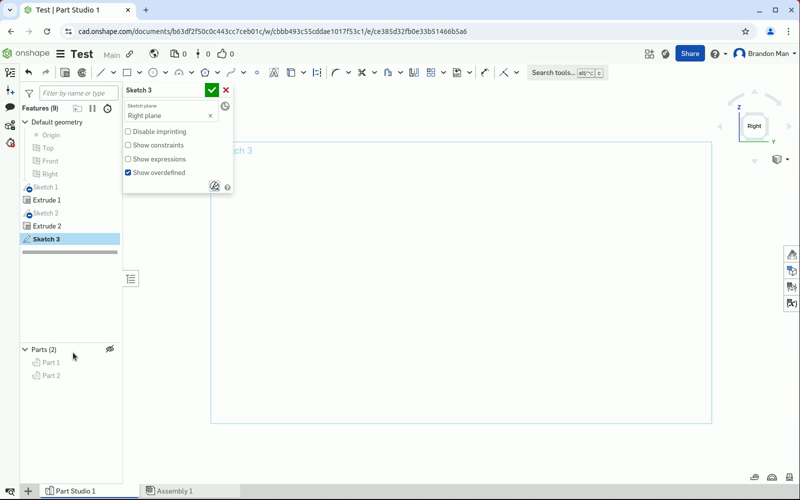
key(l)
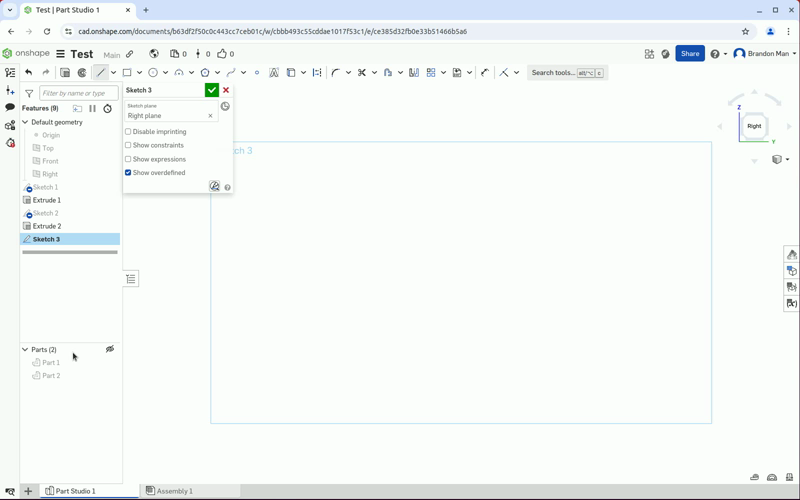
key_down(shift)
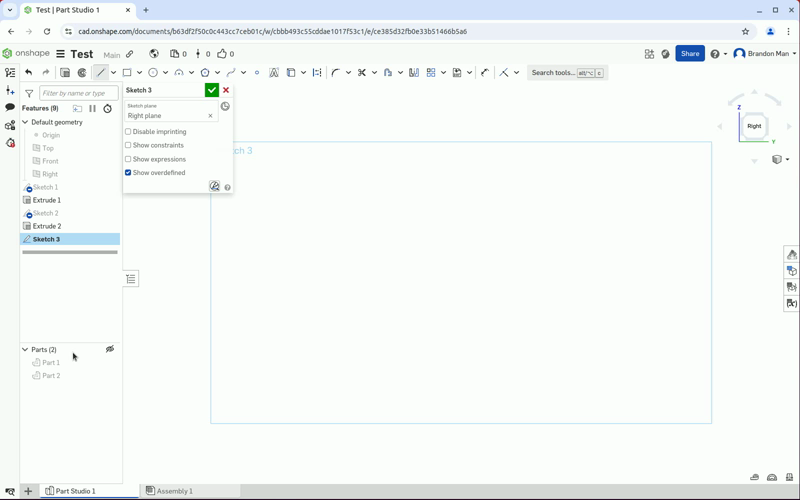
mouse_move(473, 292)
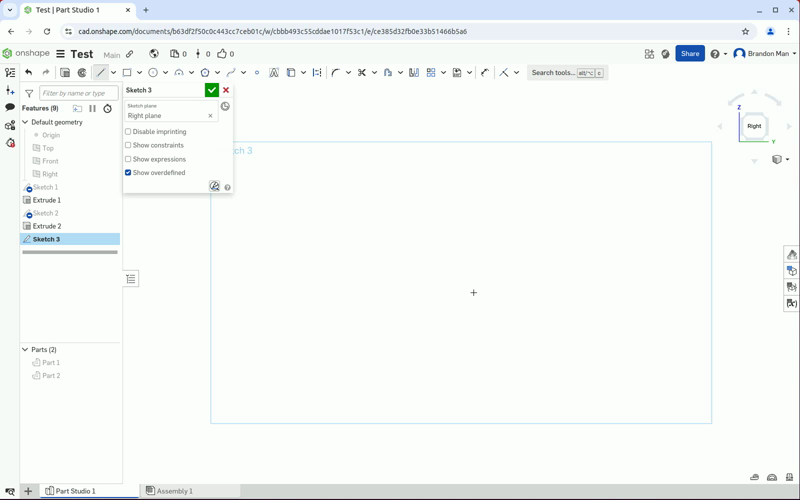
click(473, 292)
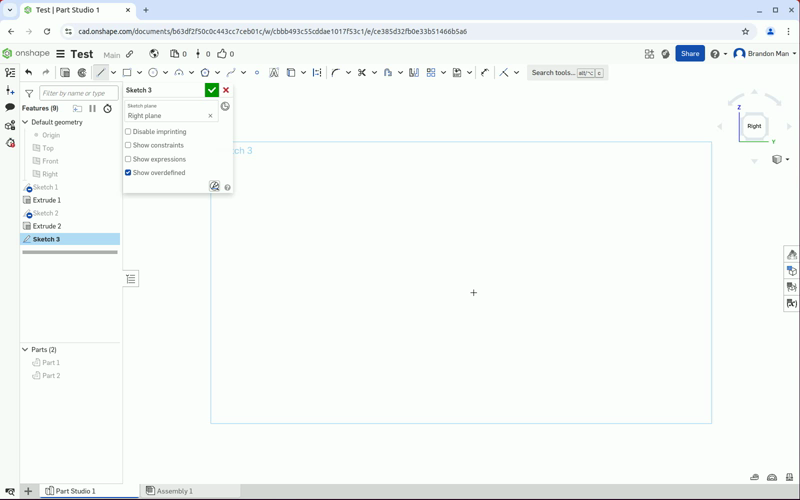
key_up(shift)
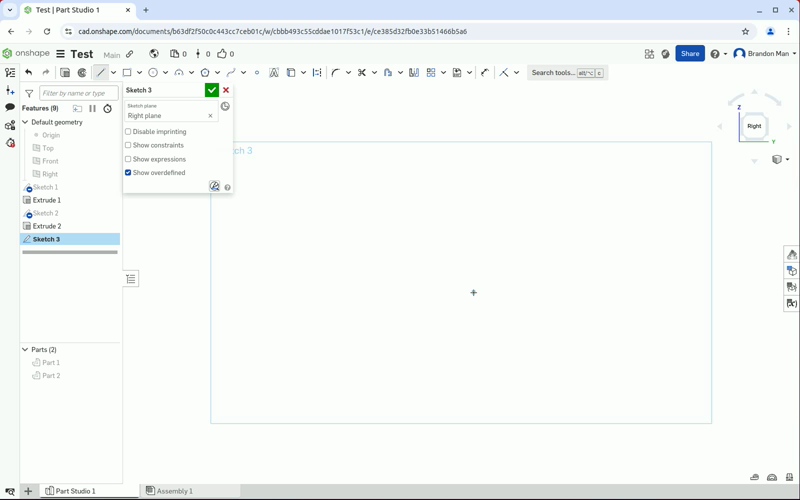
key_down(shift)
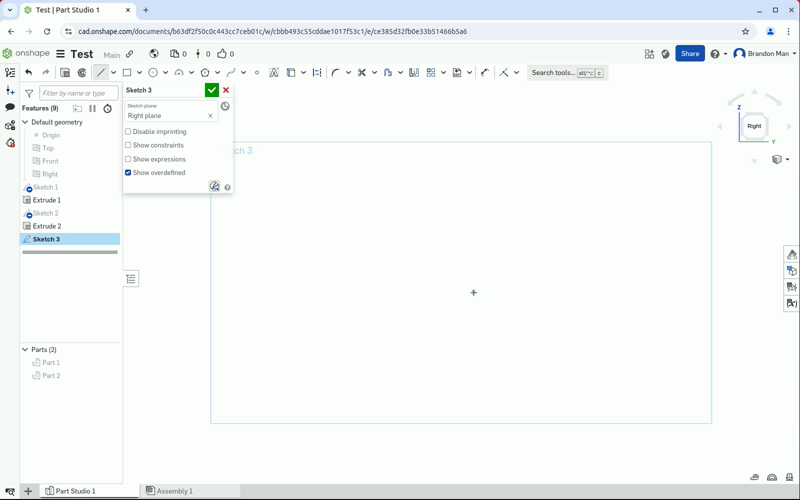
mouse_move(503, 292)
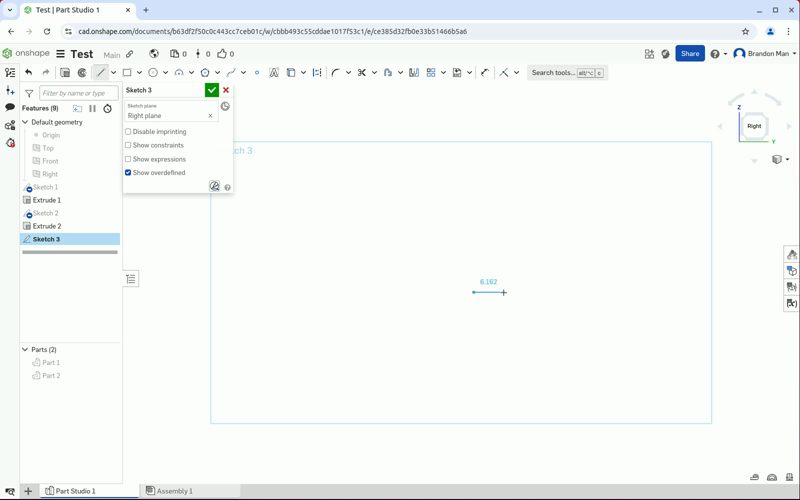
mouse_move(506, 292)
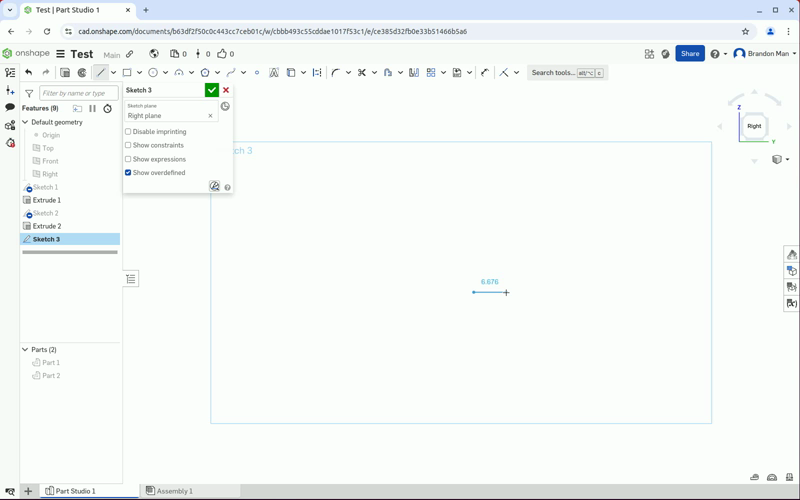
click(506, 292)
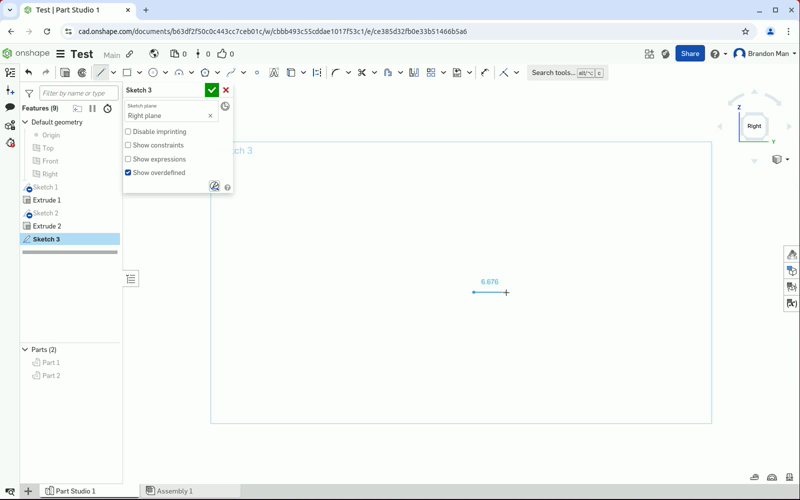
key_up(shift)
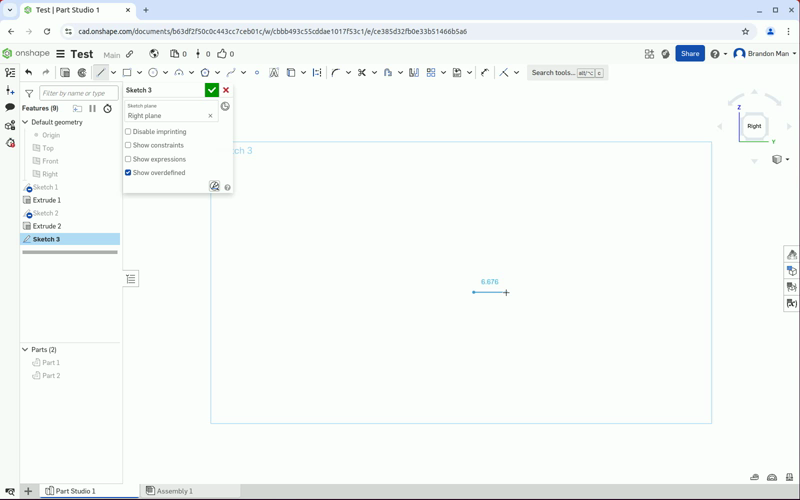
key_down(shift)
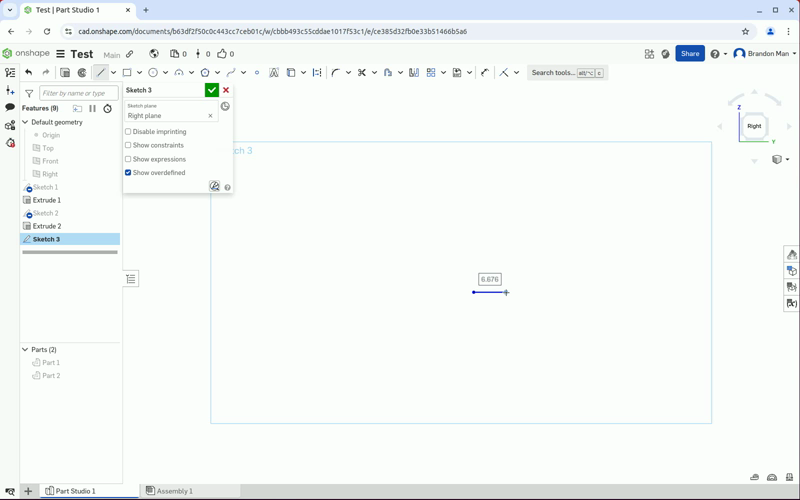
mouse_move(536, 292)
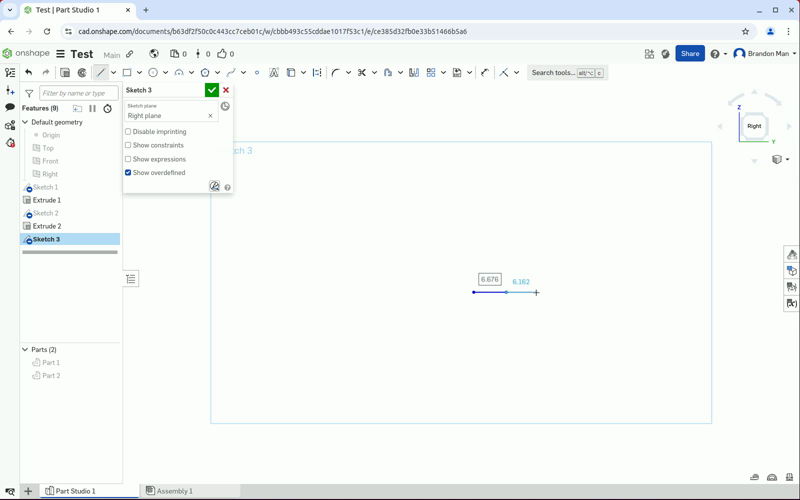
mouse_move(511, 292)
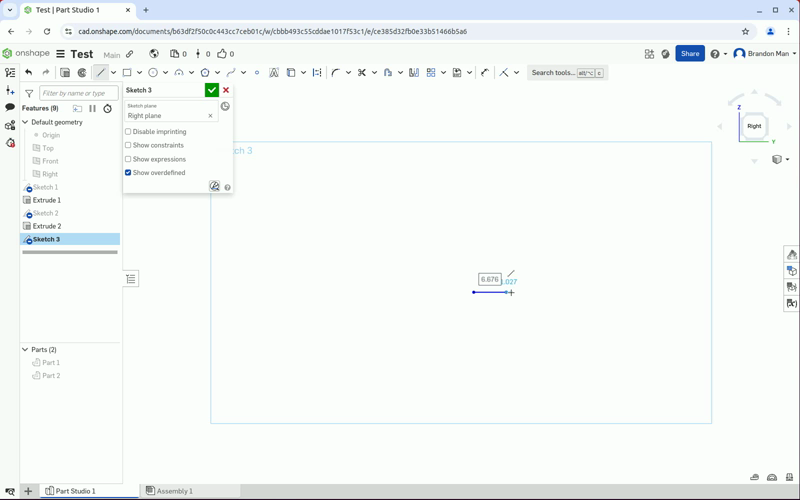
scroll(6)
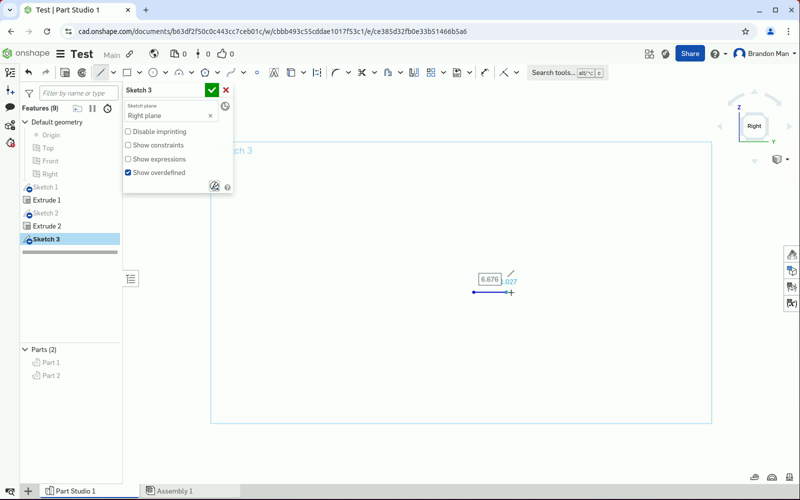
scroll(6)
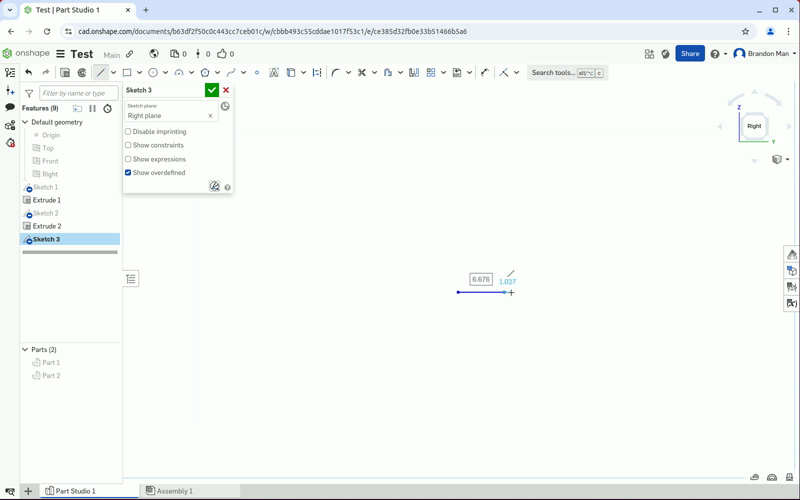
scroll(6)
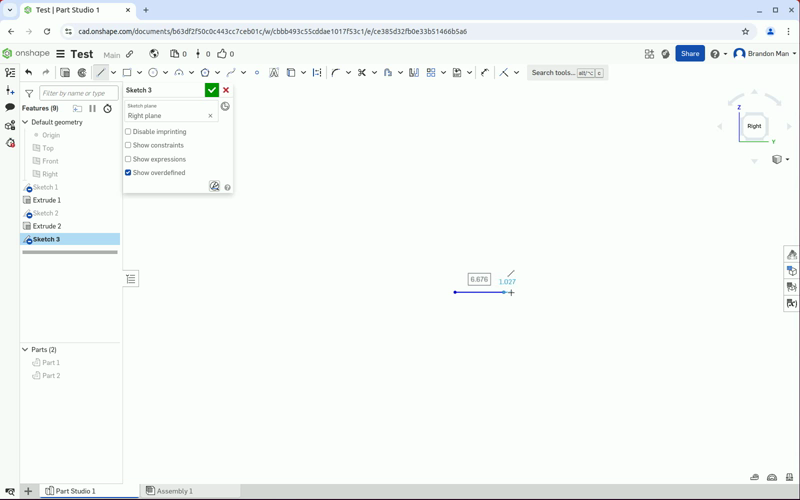
scroll(6)
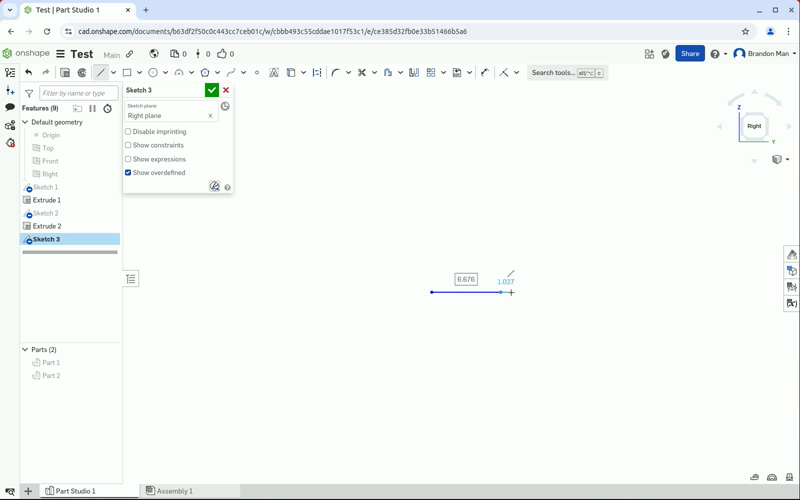
scroll(6)
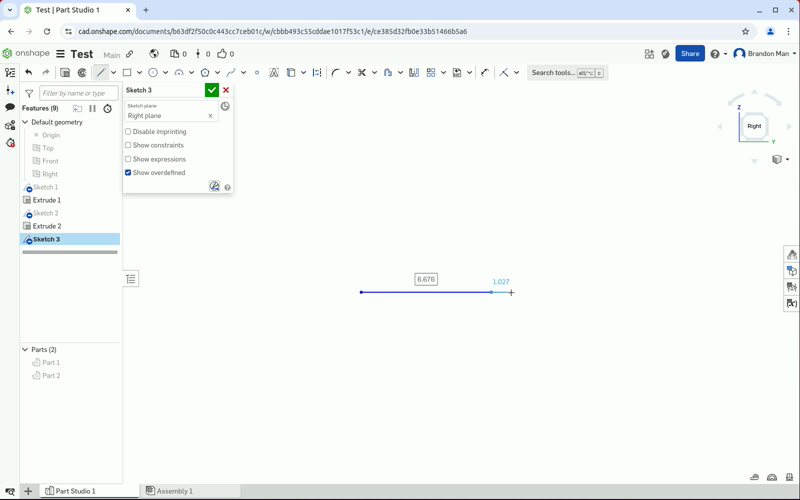
scroll(6)
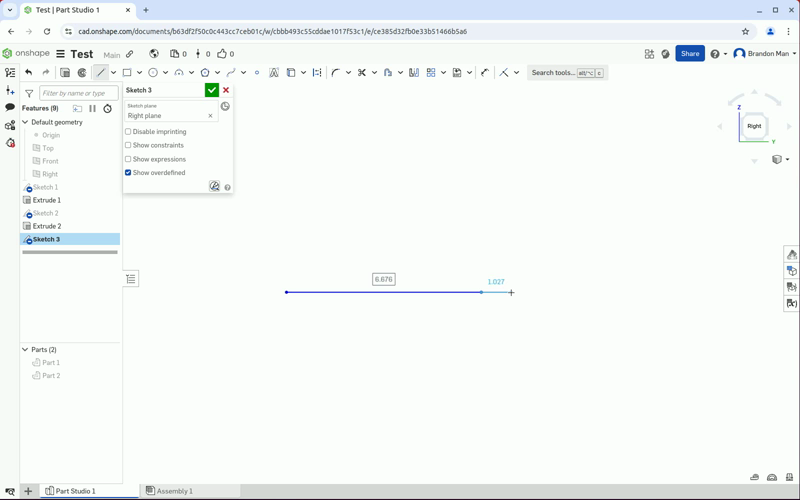
scroll(6)
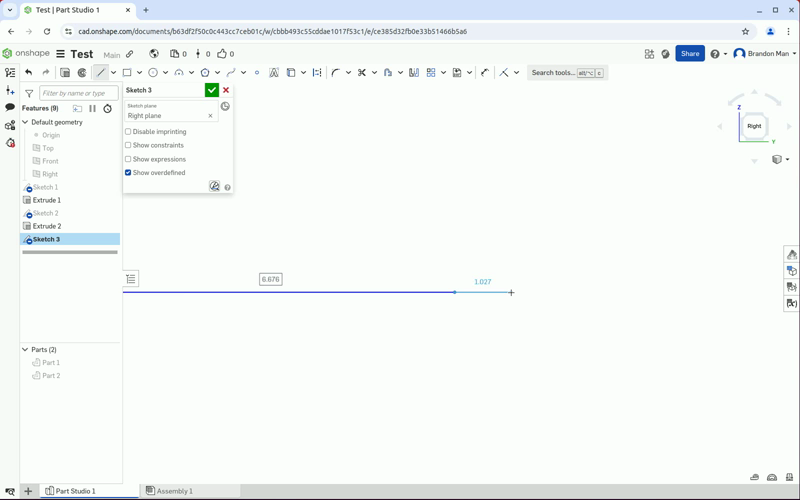
click(511, 292)
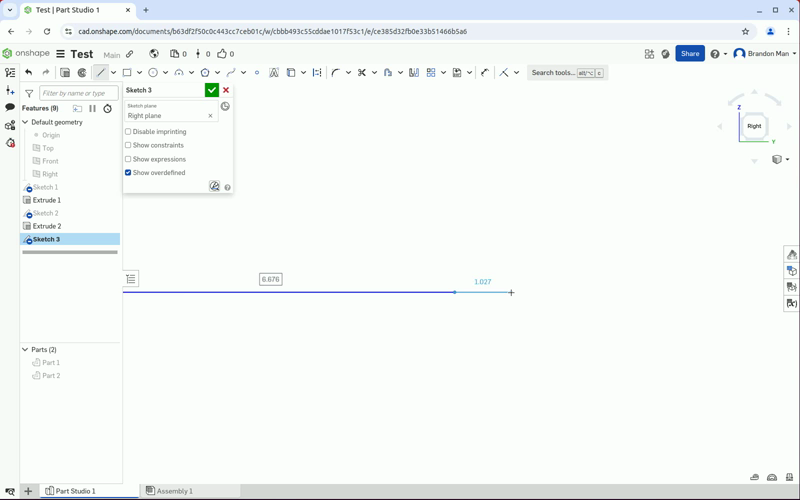
scroll(-6)
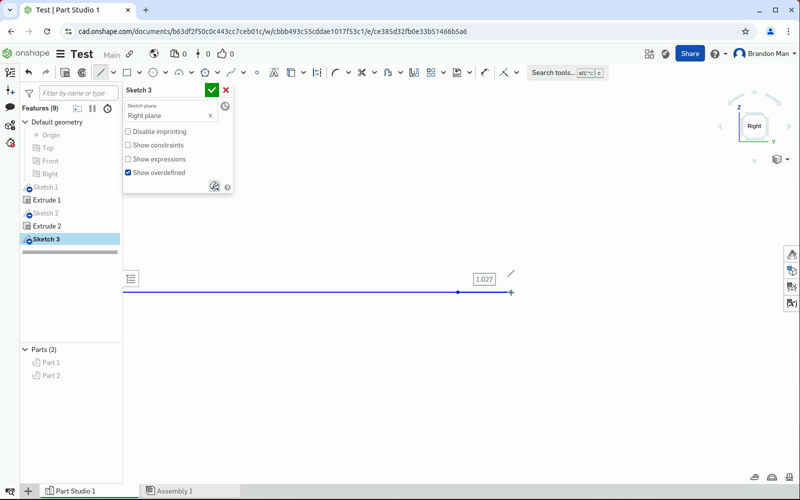
scroll(-6)
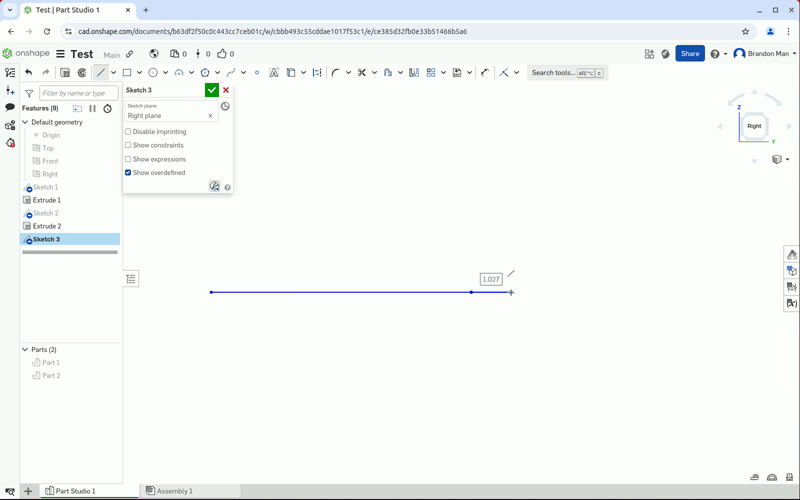
scroll(-6)
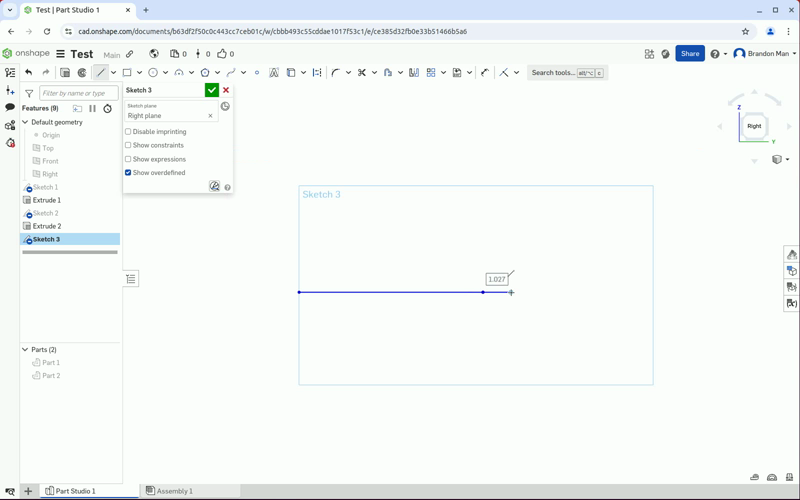
scroll(-6)
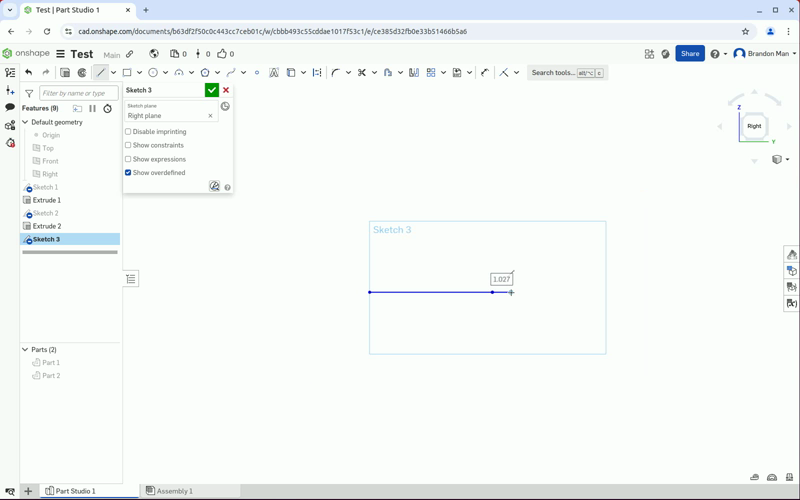
scroll(-6)
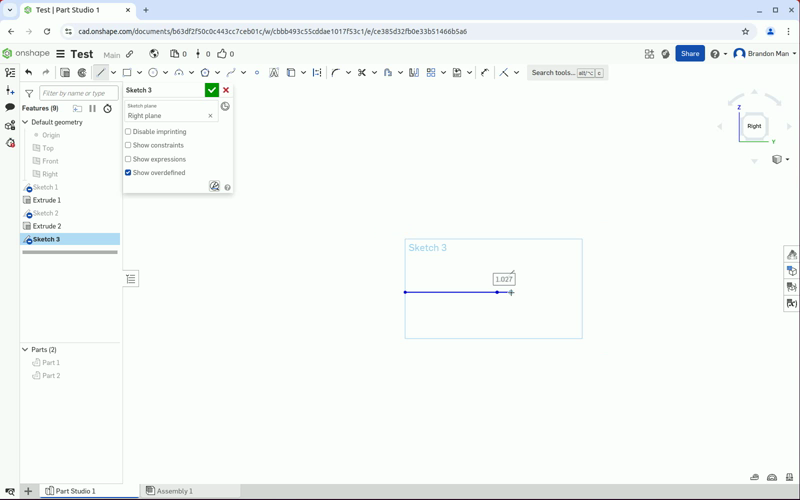
scroll(-6)
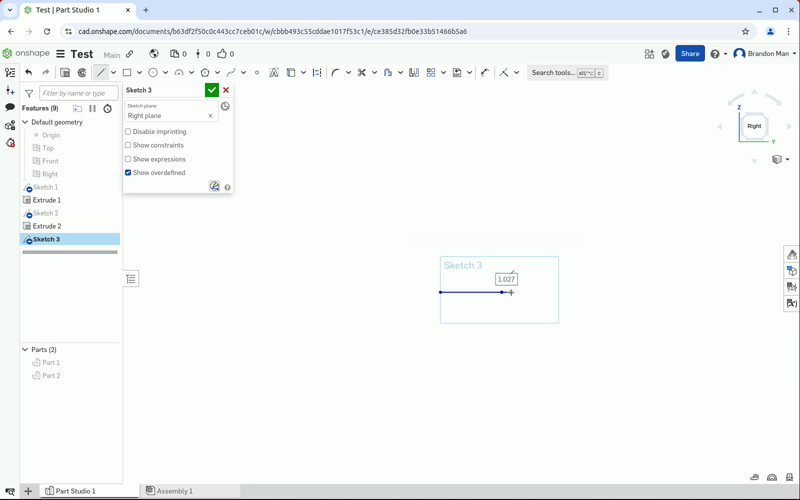
scroll(-6)
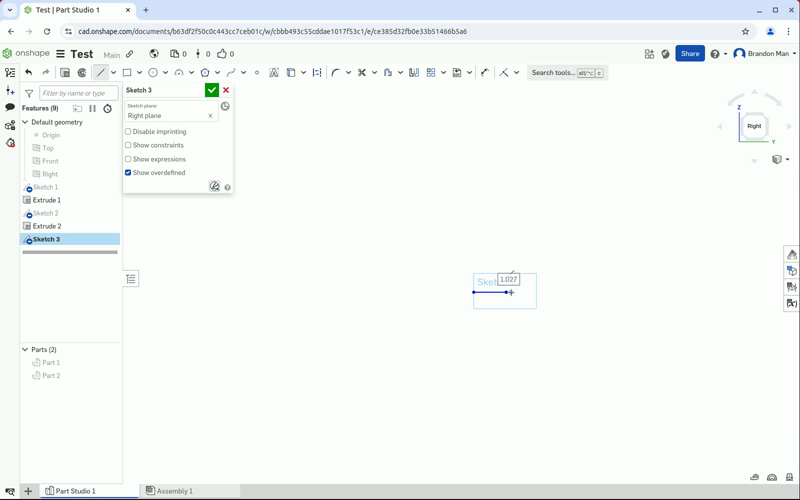
key_up(shift)
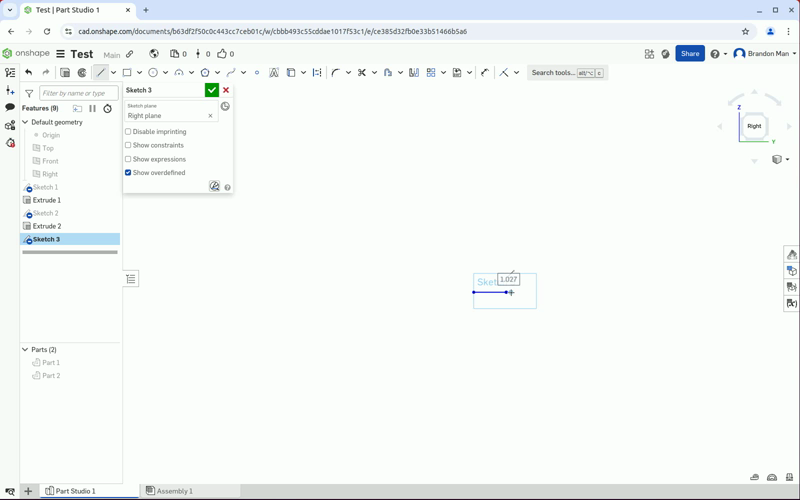
key_down(shift)
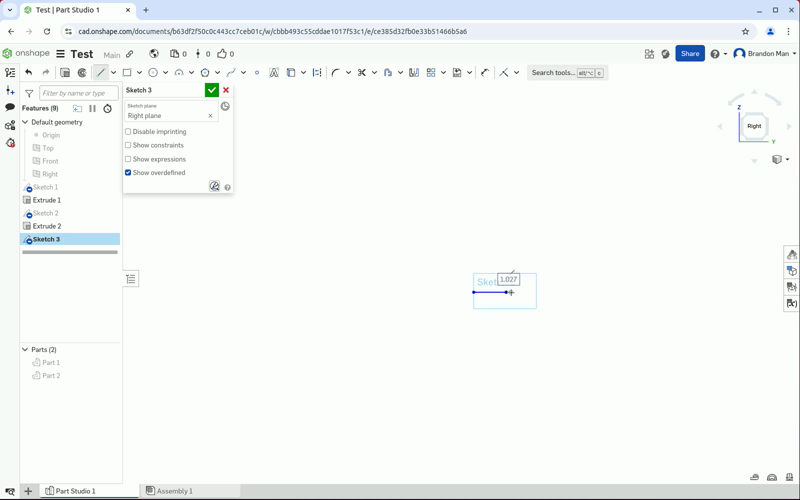
mouse_move(541, 292)
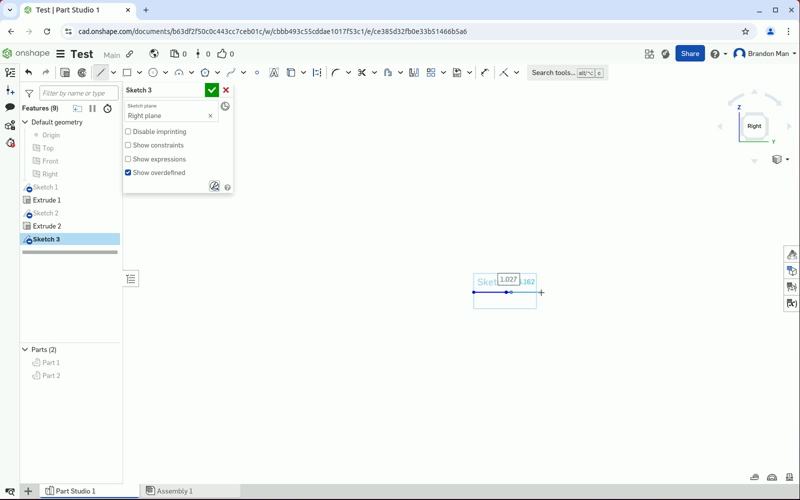
mouse_move(542, 292)
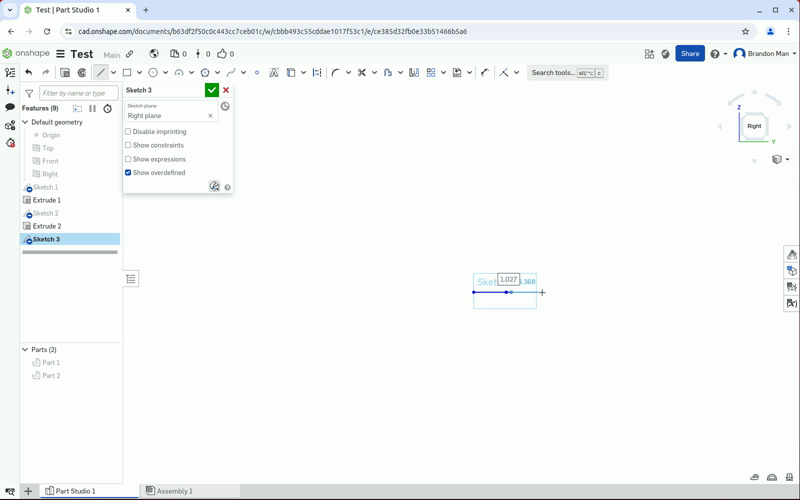
click(542, 292)
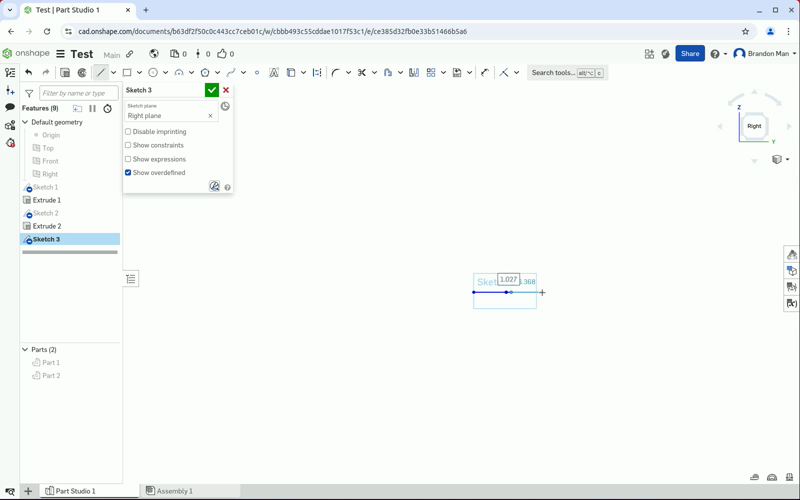
key_up(shift)
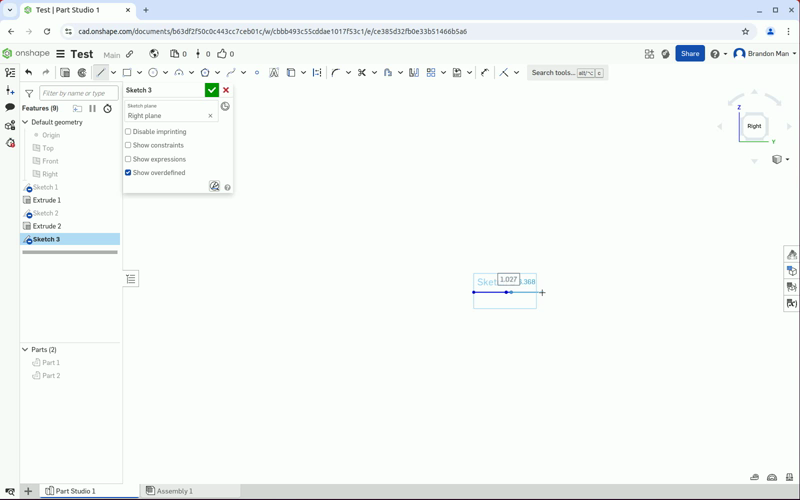
key_down(shift)
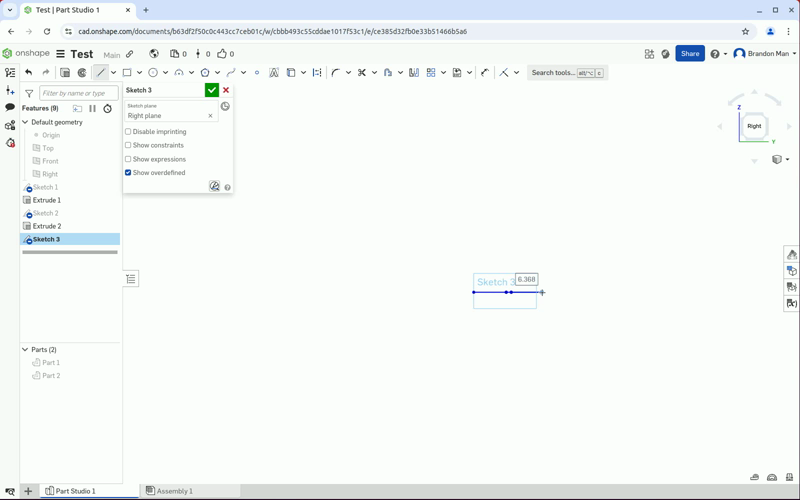
mouse_move(572, 292)
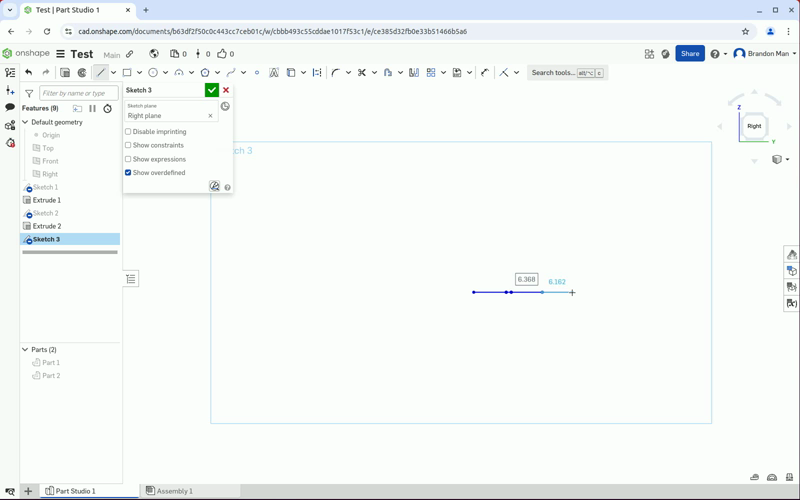
mouse_move(551, 292)
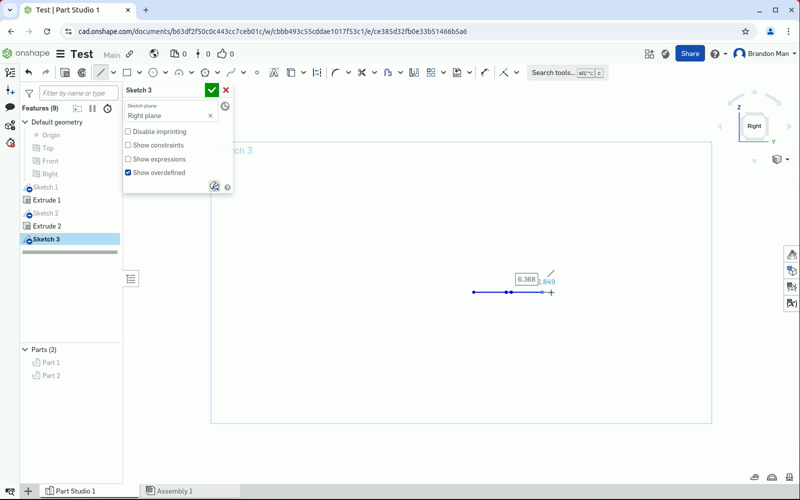
click(551, 292)
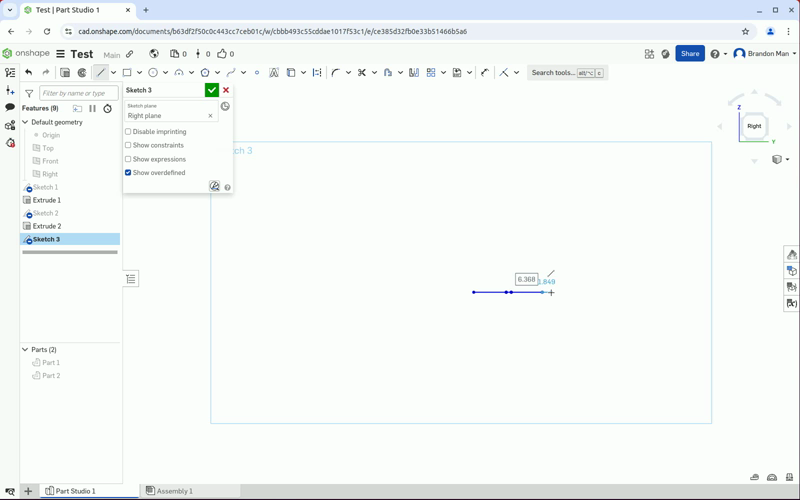
key_up(shift)
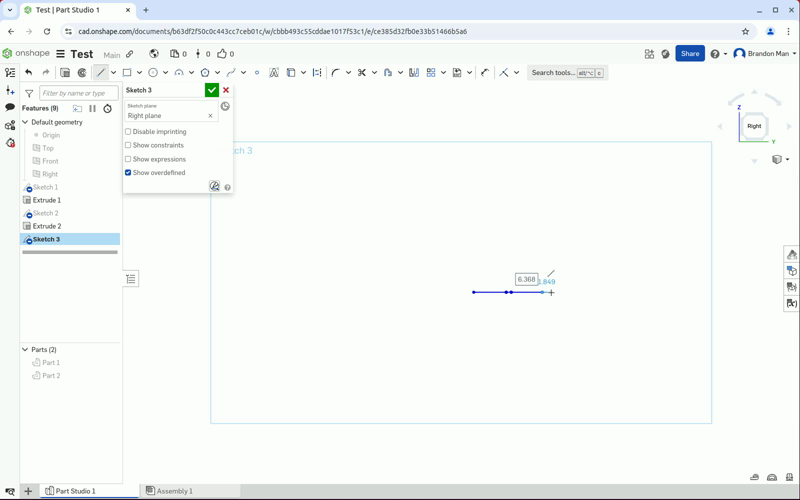
key_down(shift)
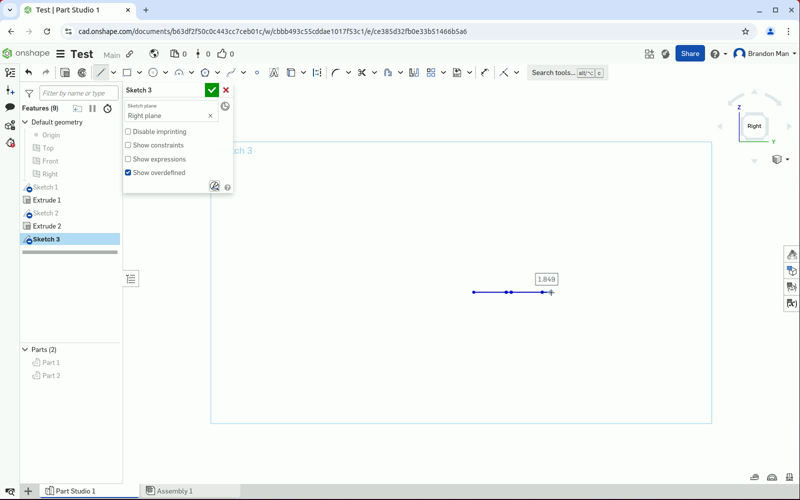
mouse_move(581, 292)
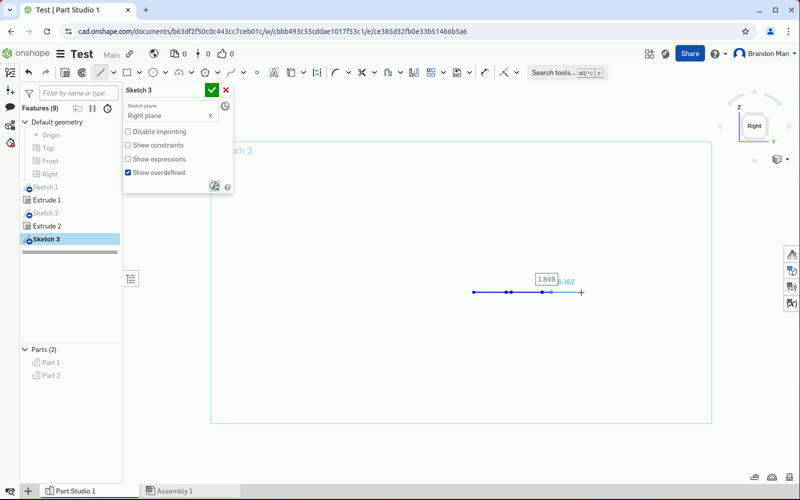
mouse_move(551, 283)
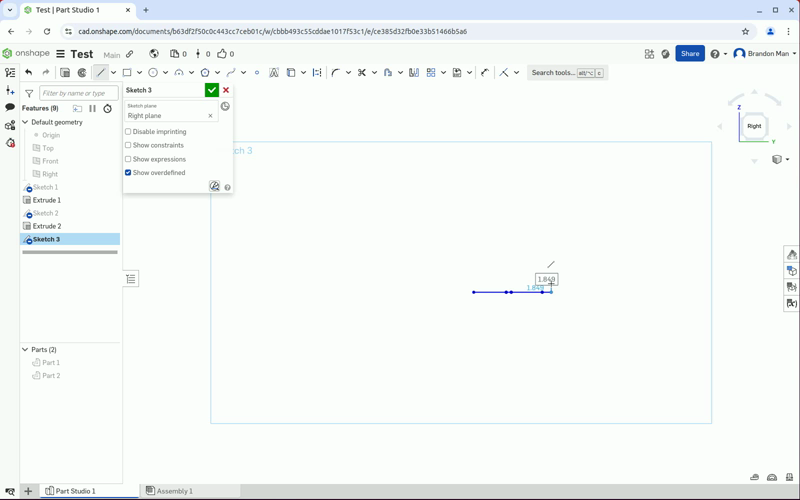
click(551, 283)
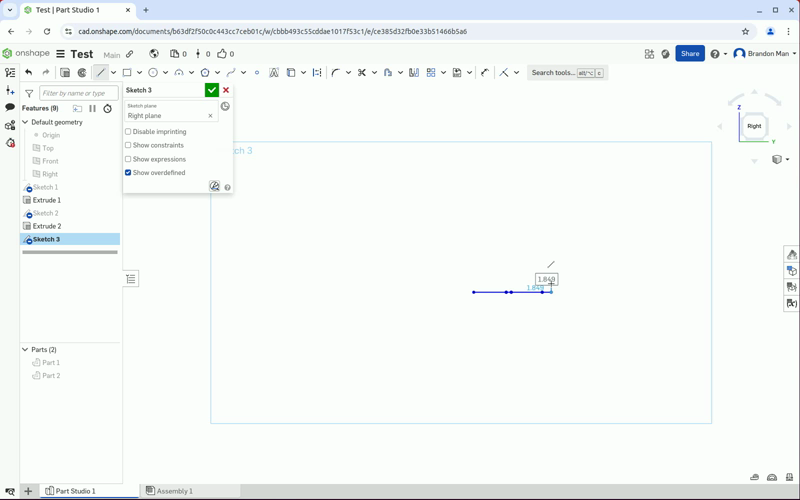
key_up(shift)
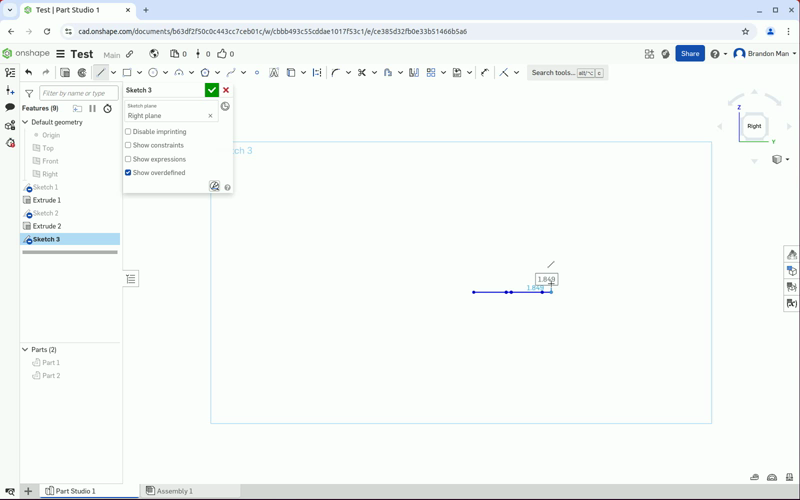
key_down(shift)
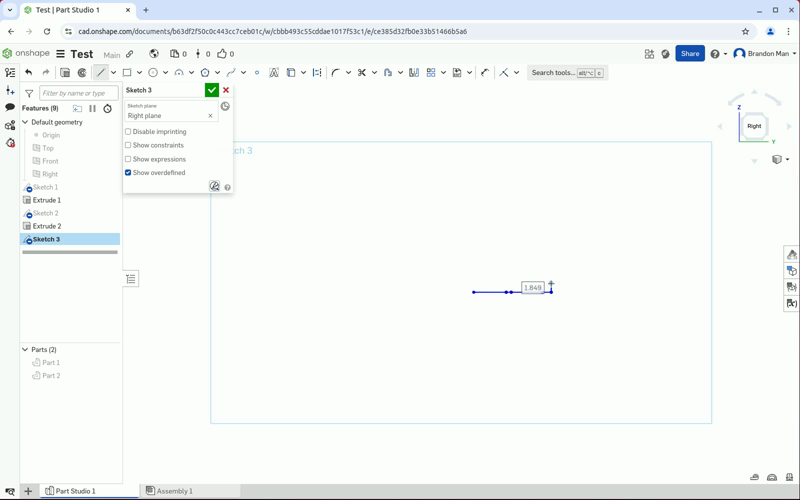
mouse_move(473, 283)
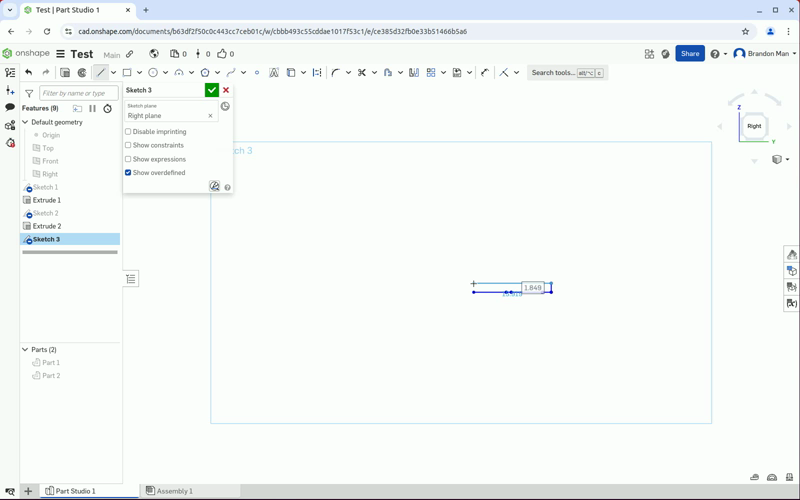
click(473, 283)
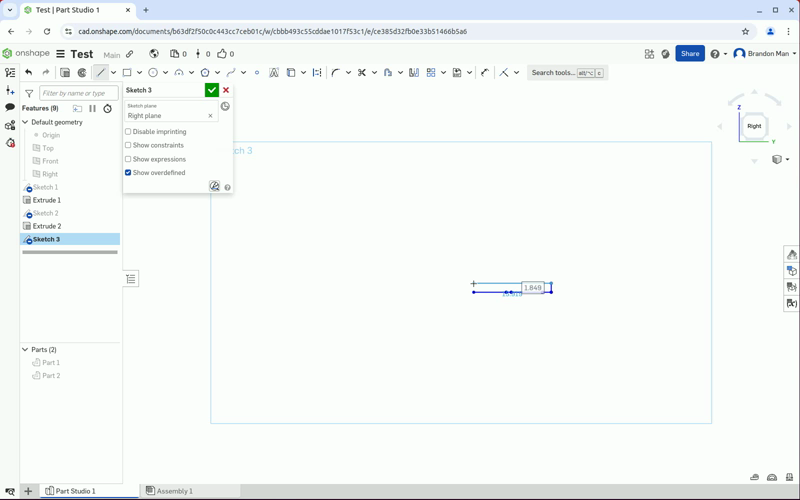
key_up(shift)
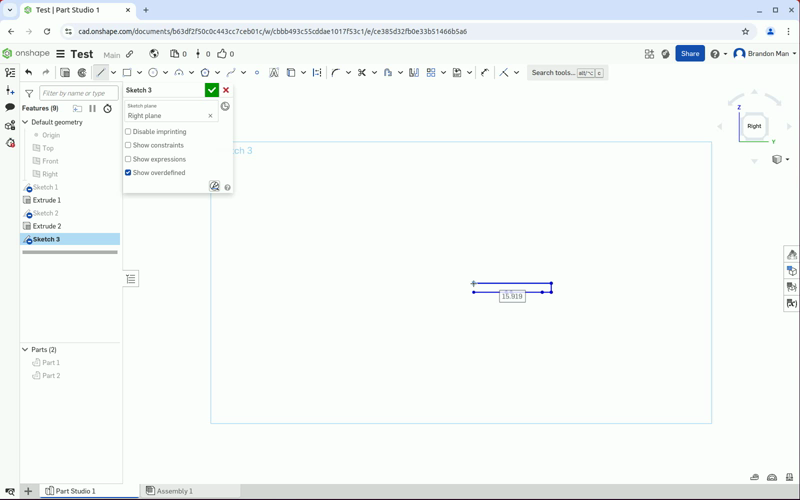
mouse_move(503, 283)
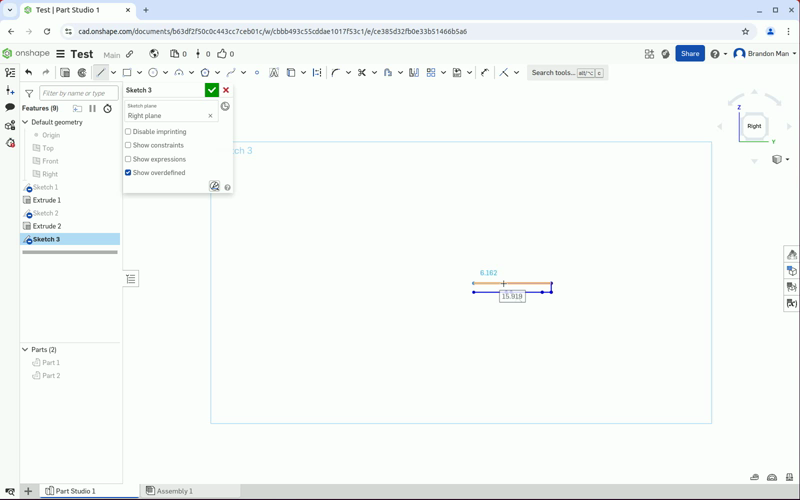
key_down(shift)
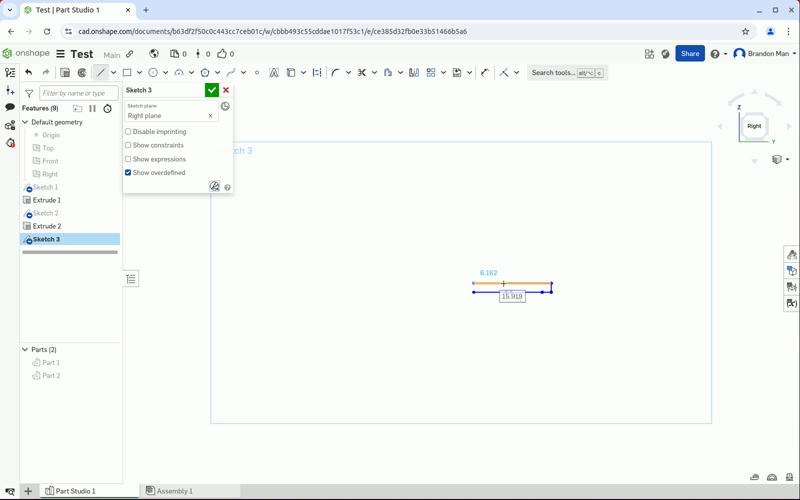
mouse_move(473, 292)
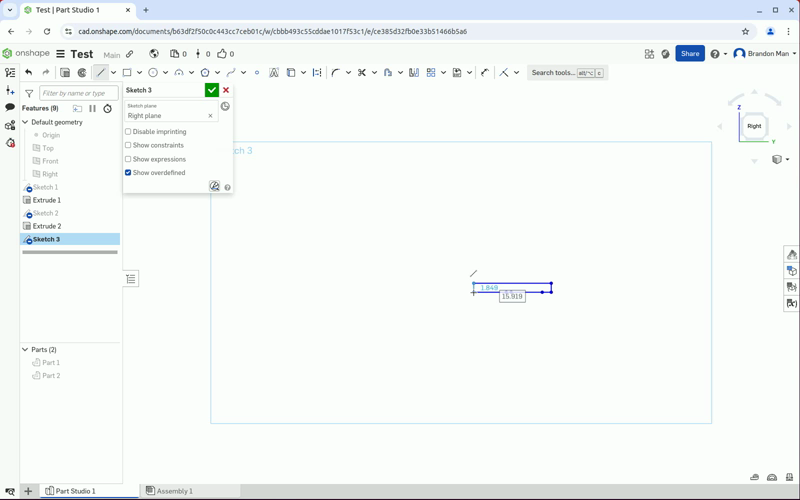
key_up(shift)
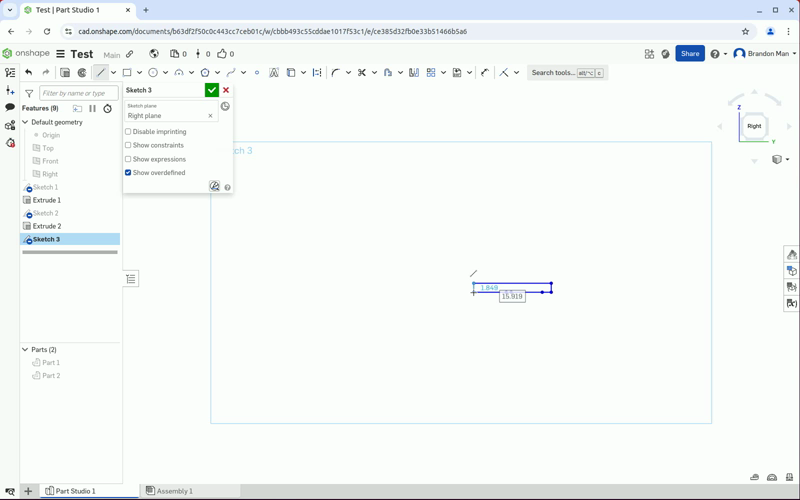
click(473, 292)
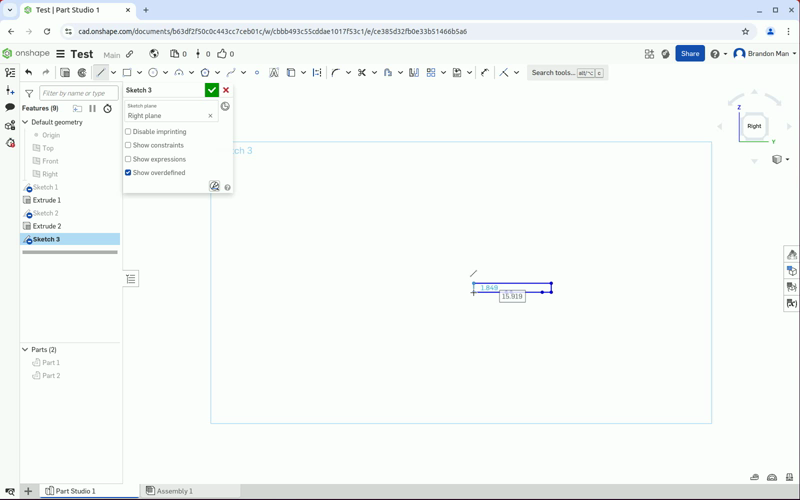
key(esc)
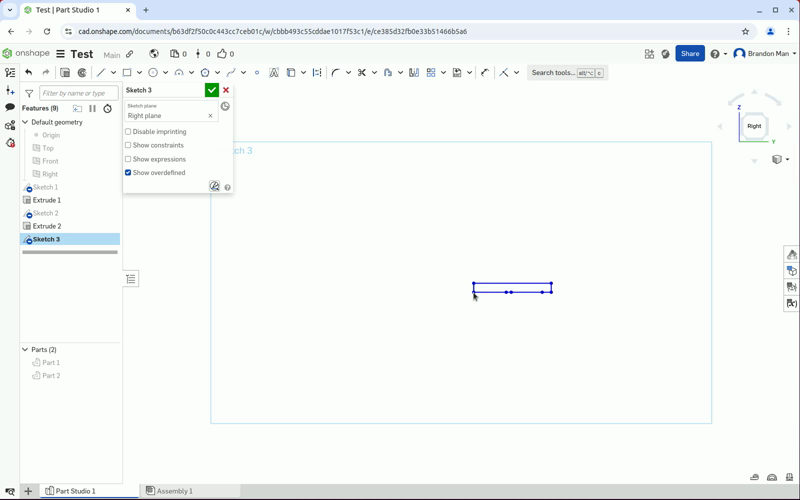
mouse_move(486, 284)
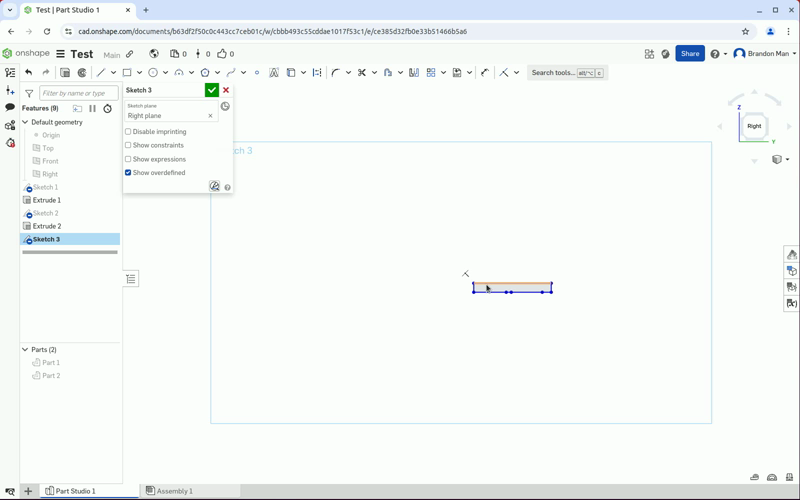
scroll(6)
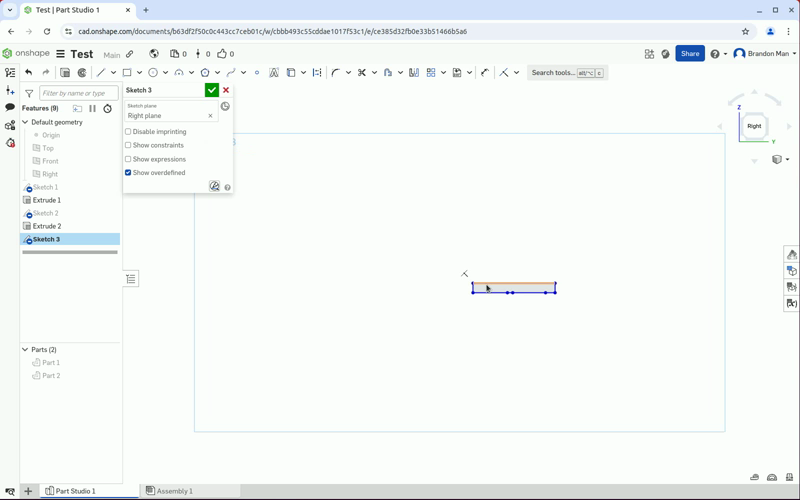
scroll(6)
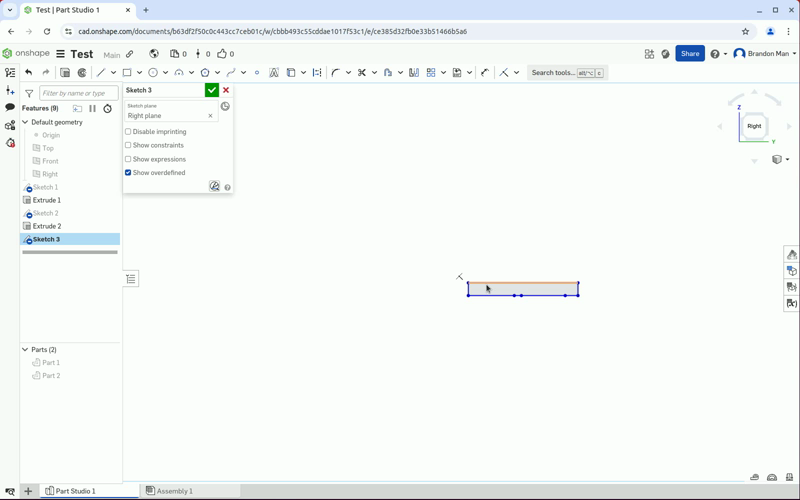
scroll(6)
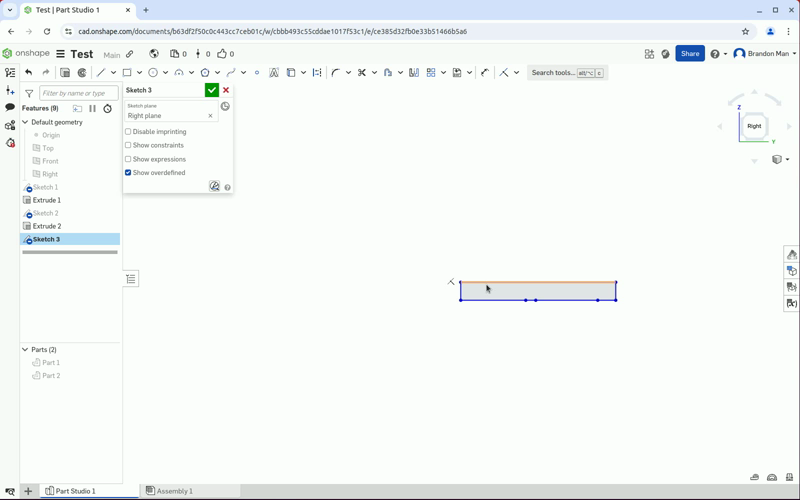
scroll(6)
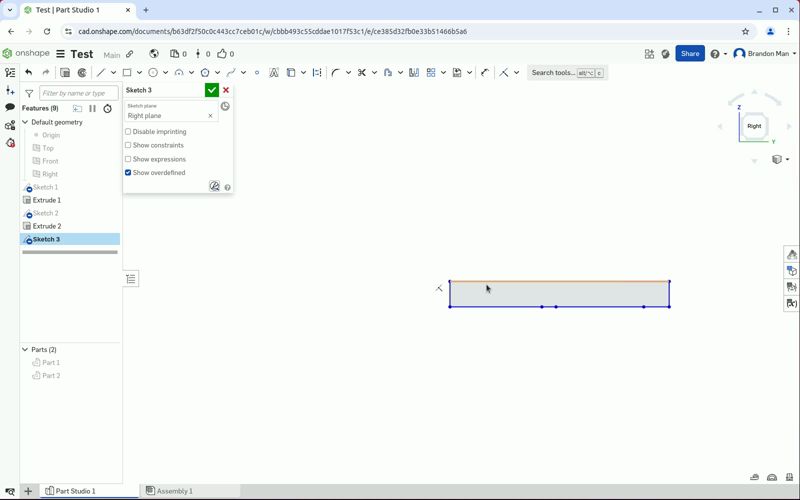
scroll(6)
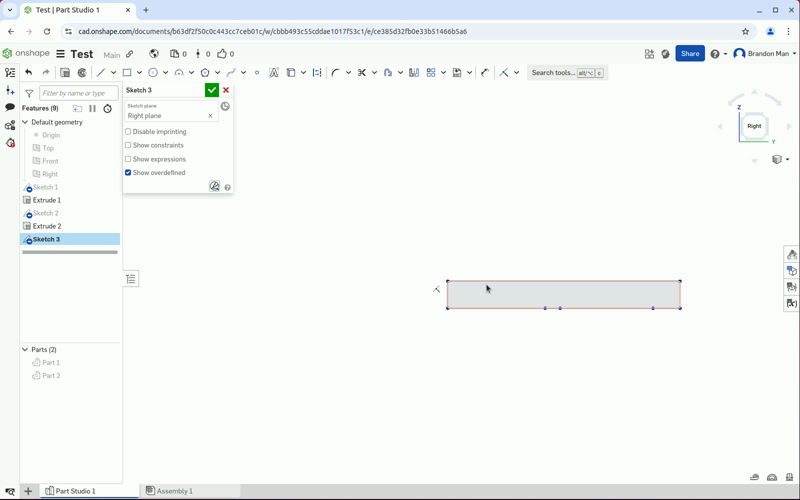
scroll(6)
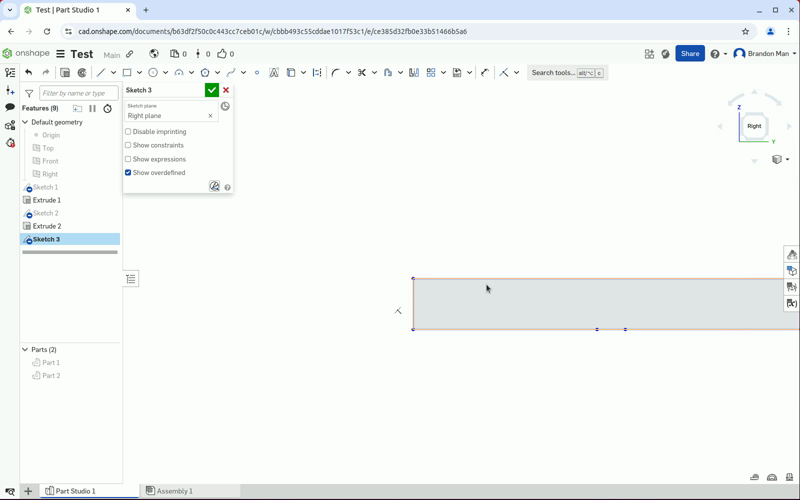
scroll(6)
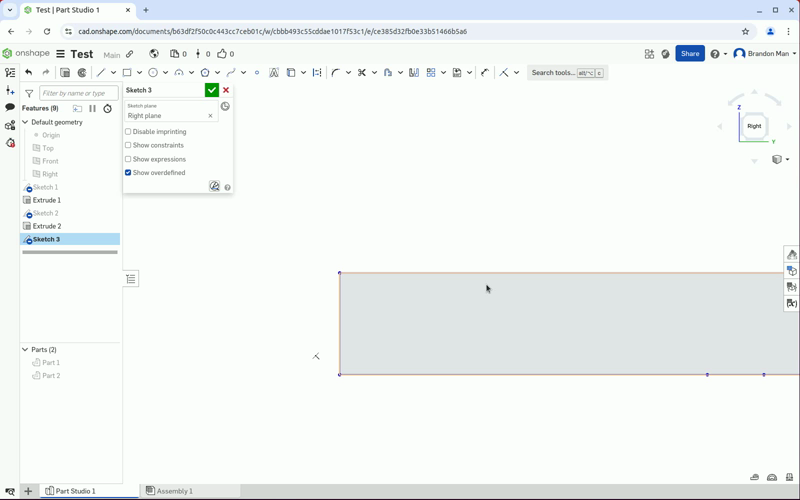
click(486, 284)
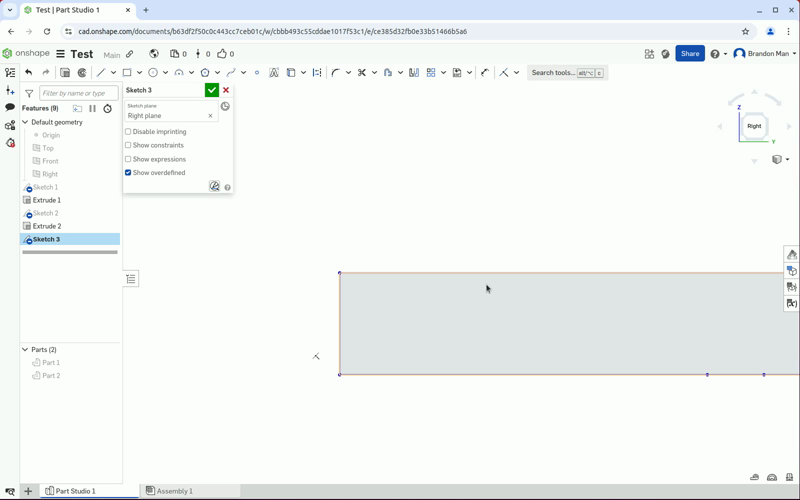
scroll(-6)
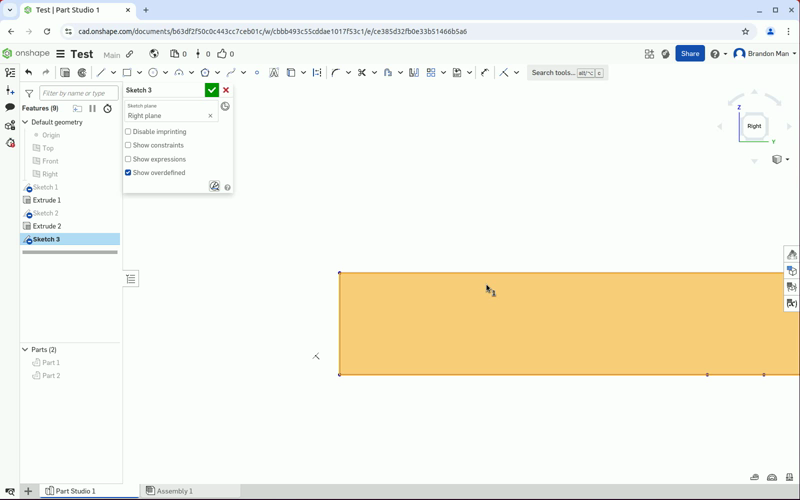
scroll(-6)
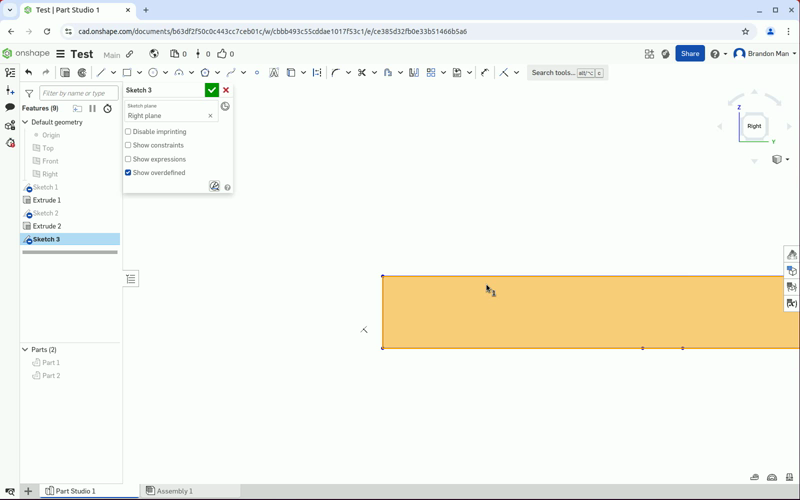
scroll(-6)
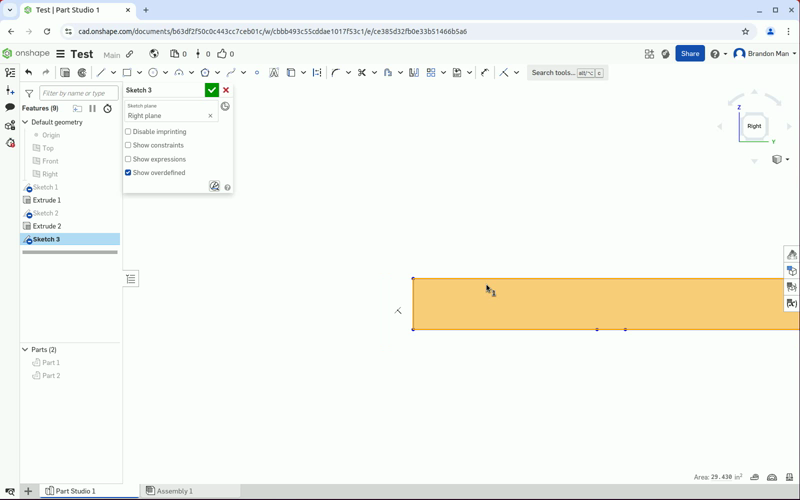
scroll(-6)
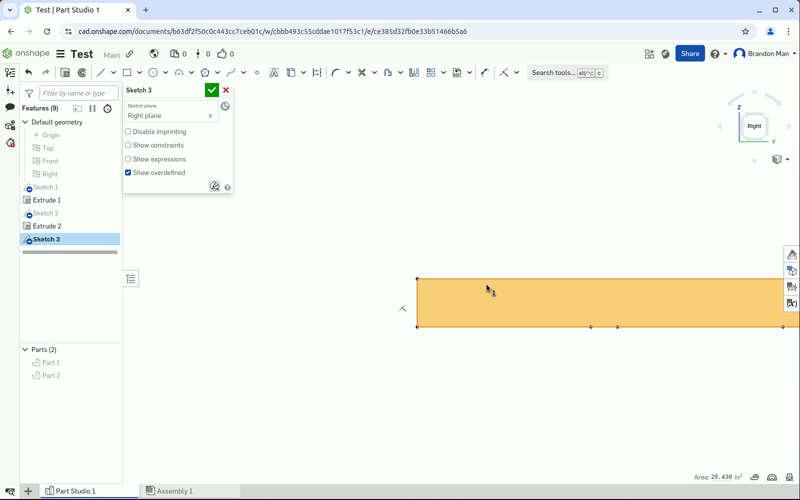
scroll(-6)
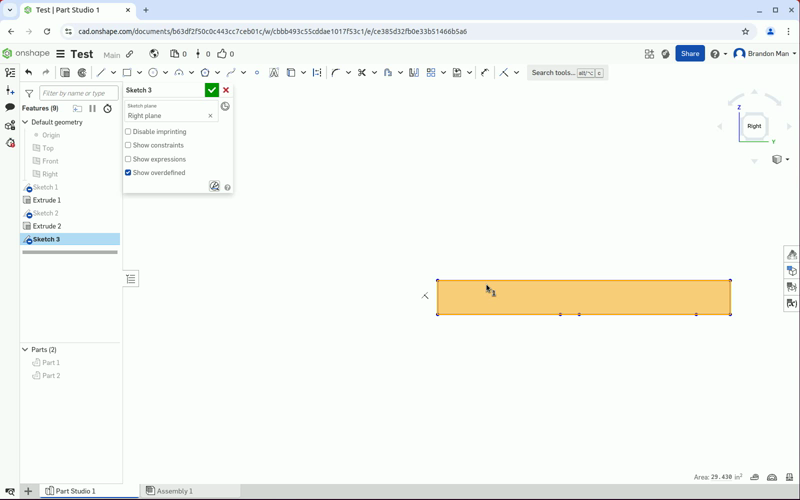
scroll(-6)
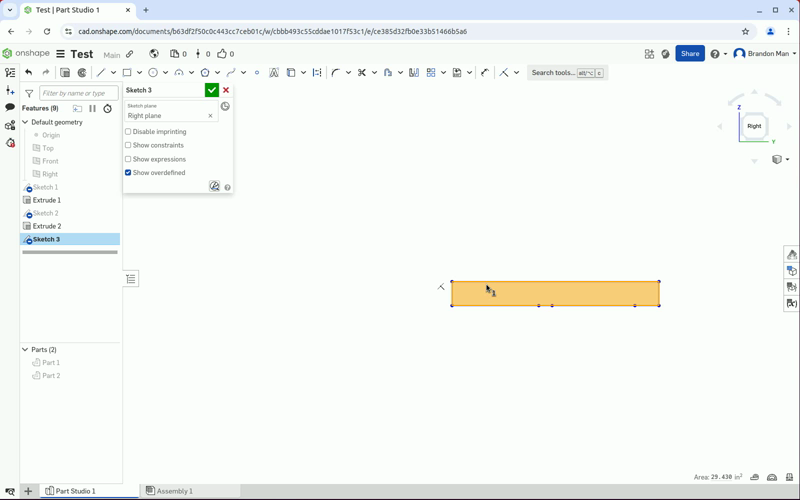
scroll(-6)
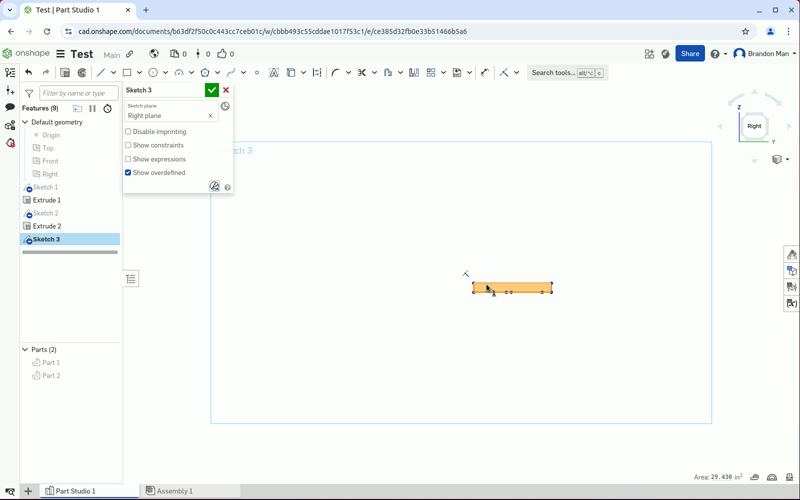
mouse_move(73, 352)
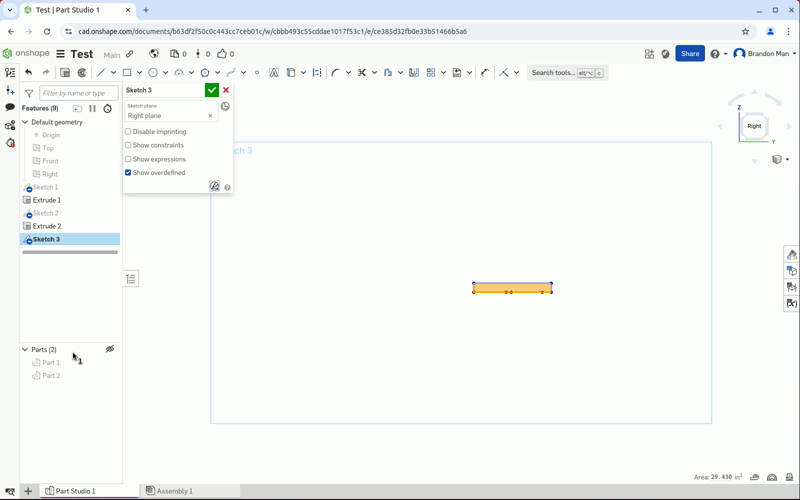
key(shift+y)
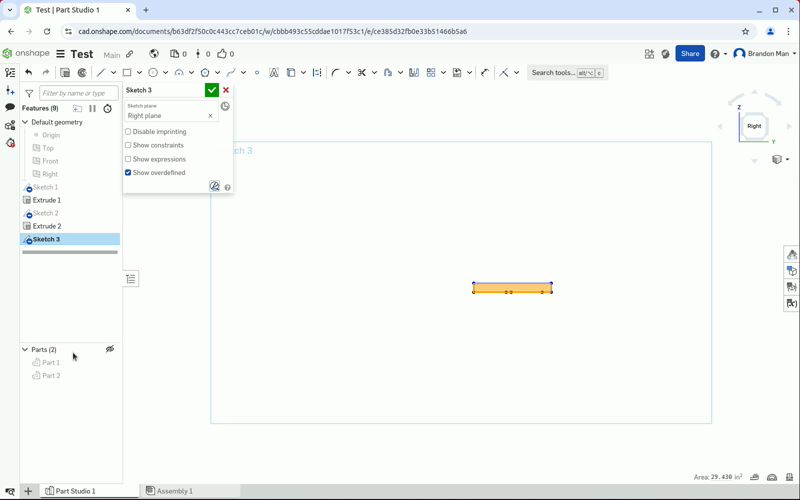
key(shift+e)
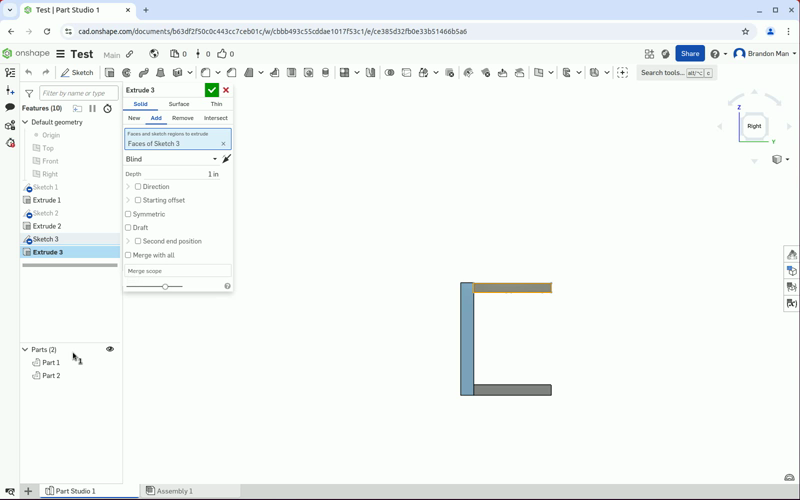
mouse_move(143, 106)
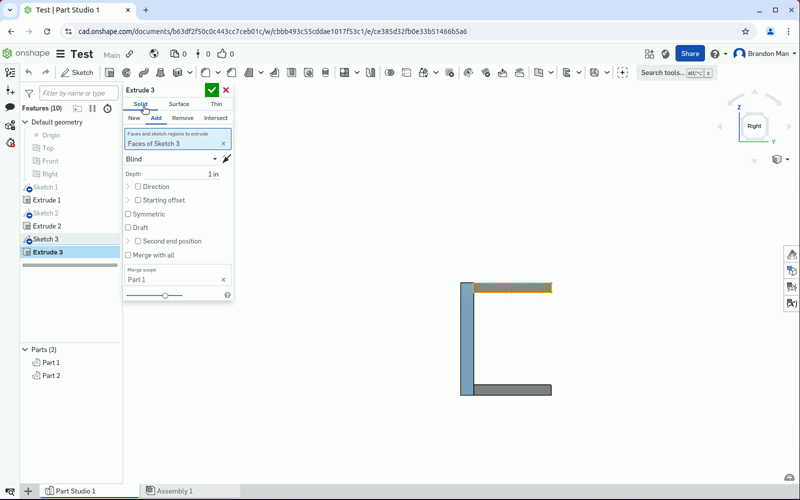
click(143, 106)
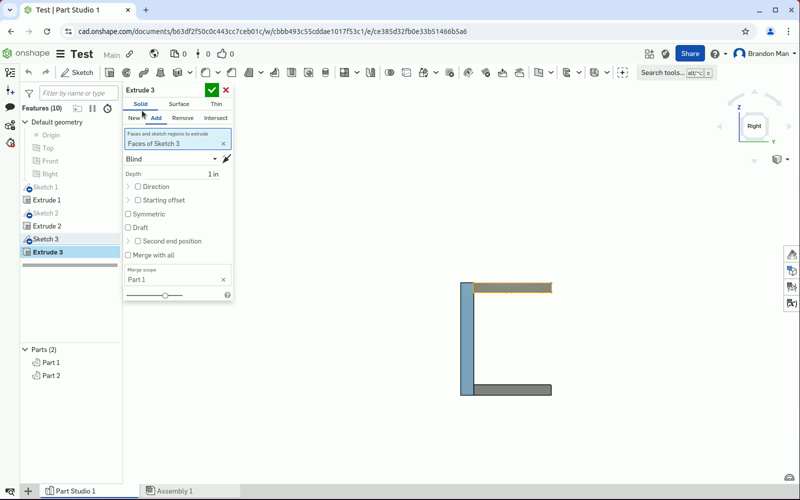
mouse_move(137, 120)
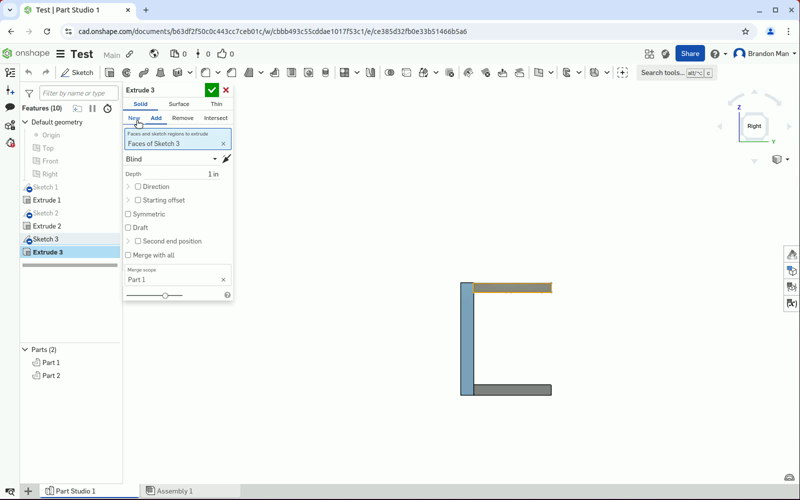
click(137, 120)
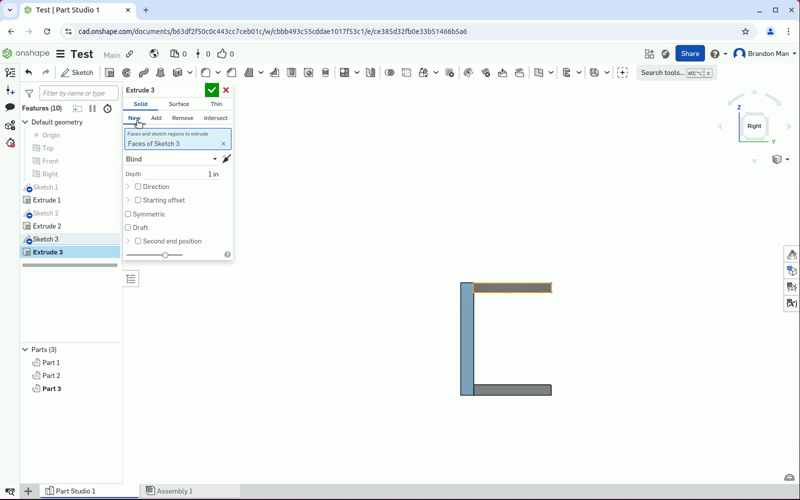
key(tab, 4)
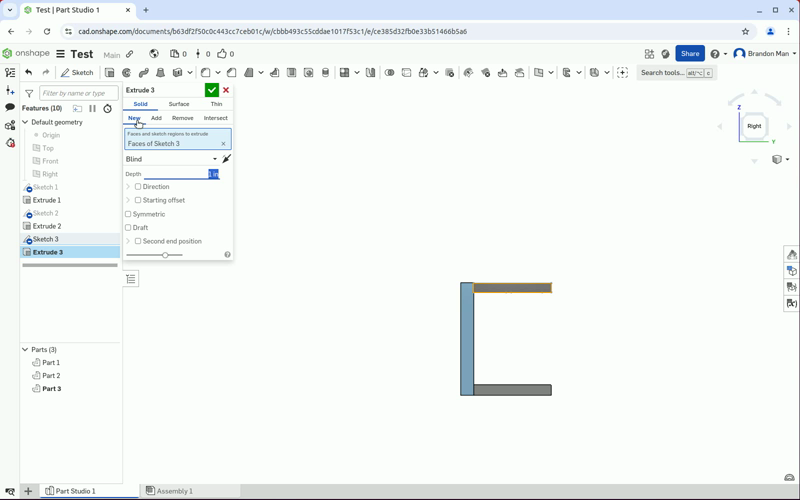
text(11.554)
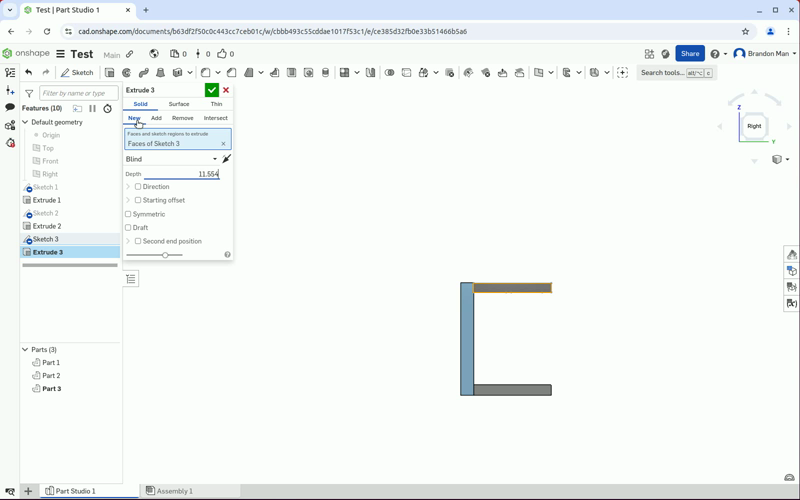
key(tab, 3)
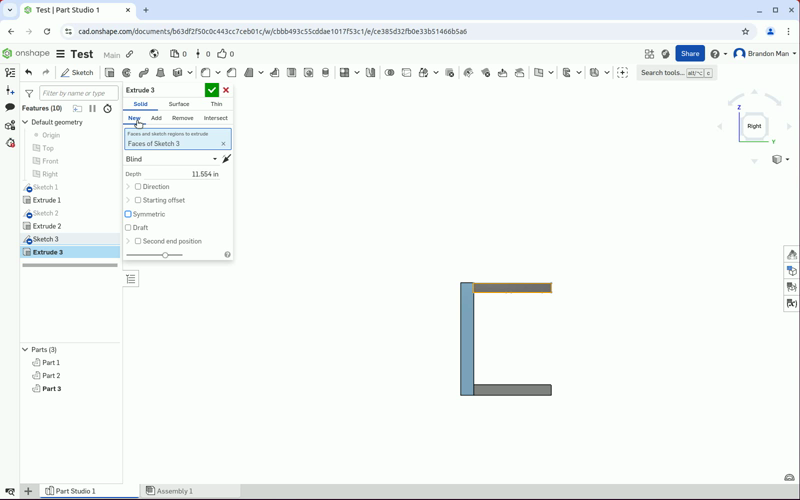
key(space)
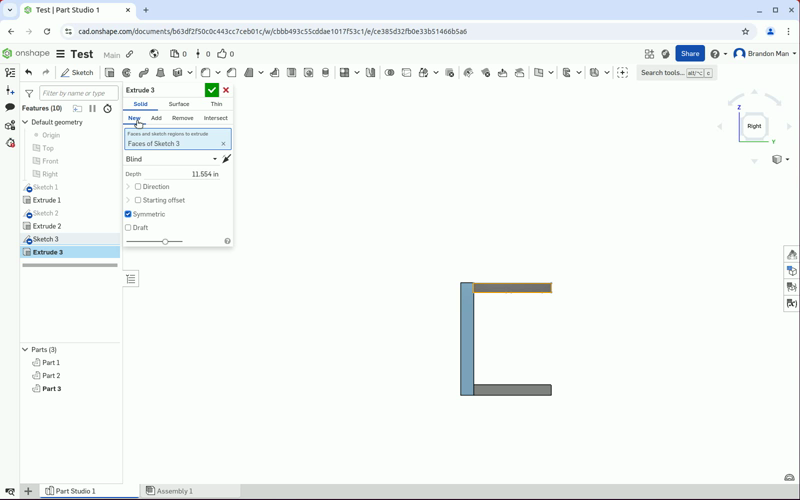
key(enter)
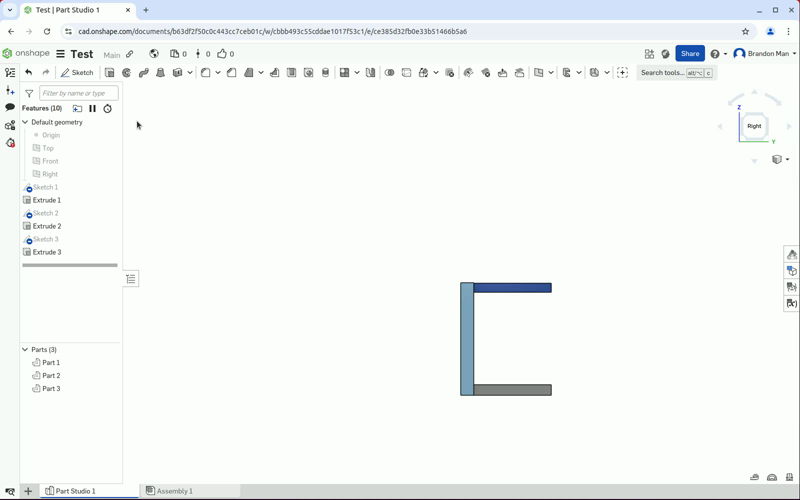
key(shift+h)
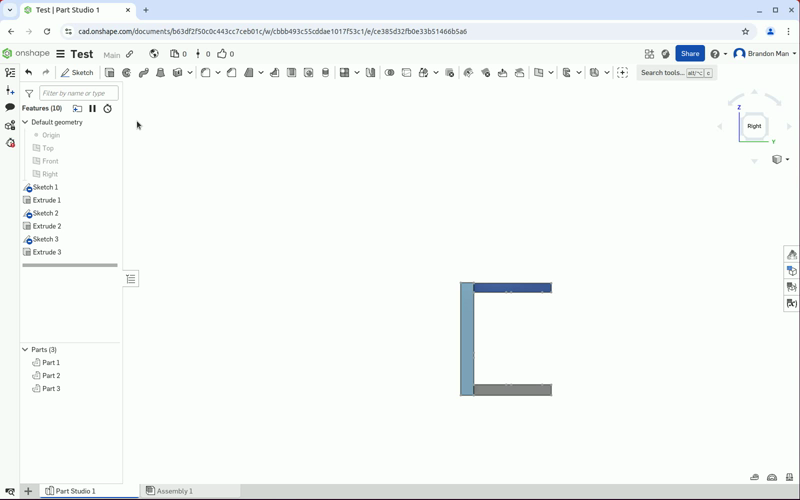
key(shift+h)
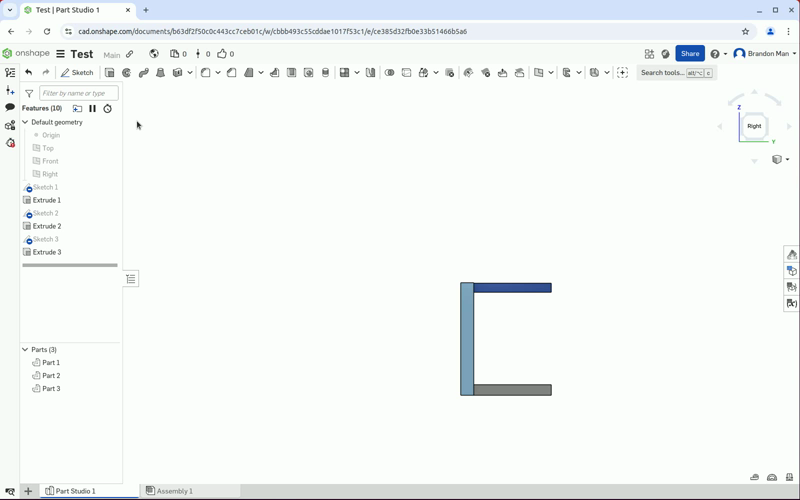
mouse_move(73, 189)
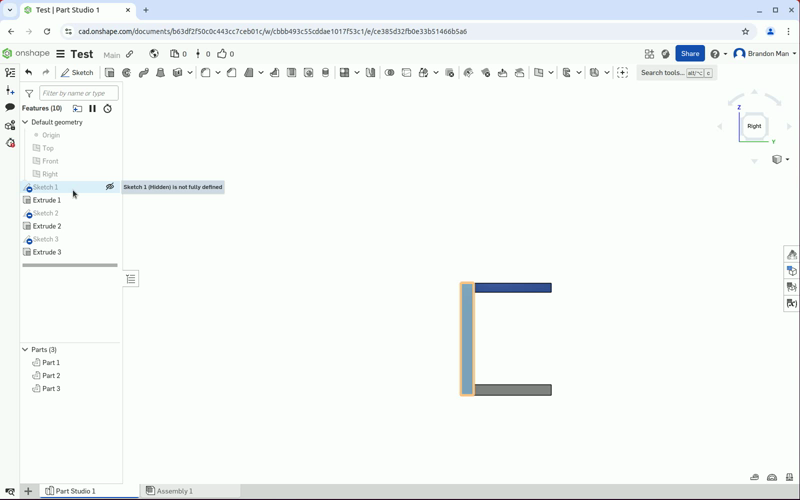
click(73, 189)
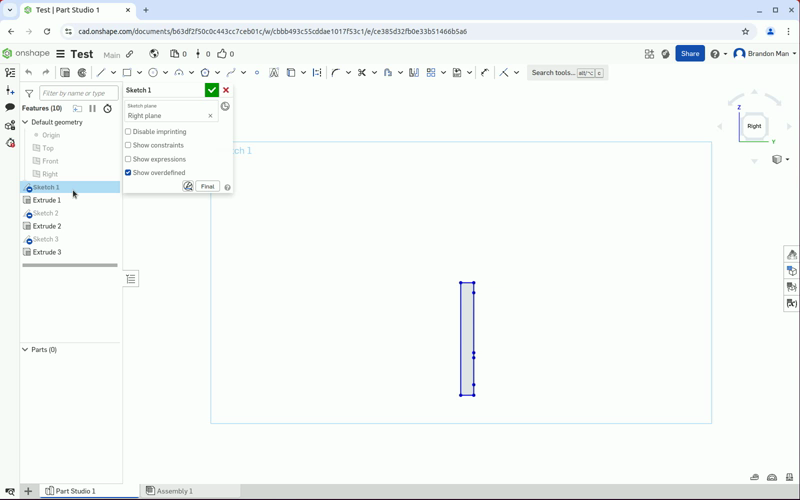
mouse_move(229, 92)
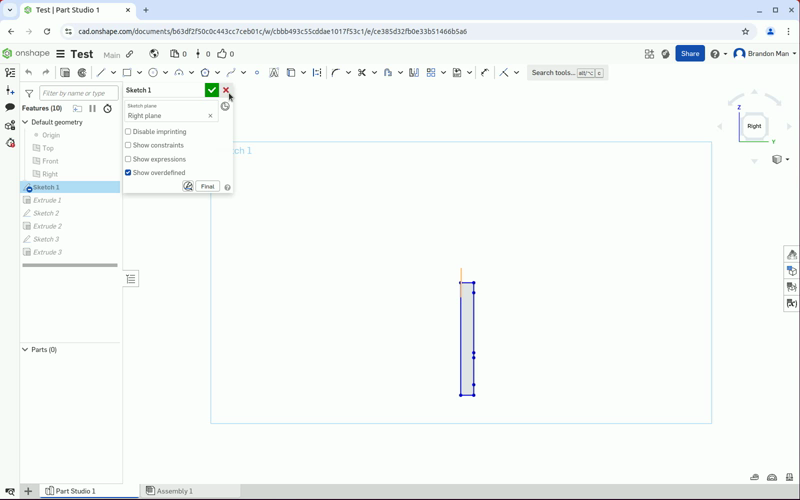
click(229, 92)
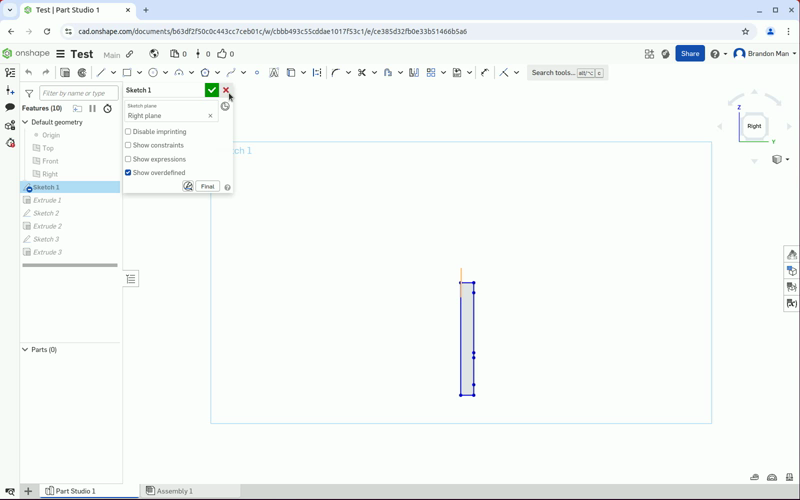
key(shift+s)
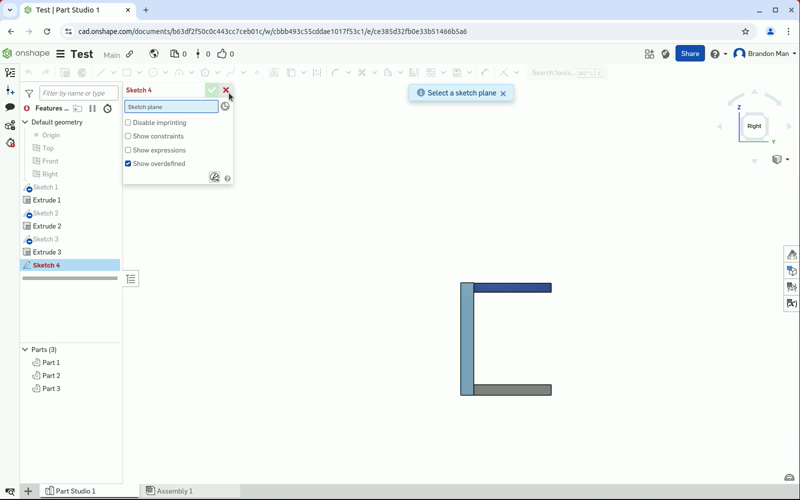
mouse_move(73, 176)
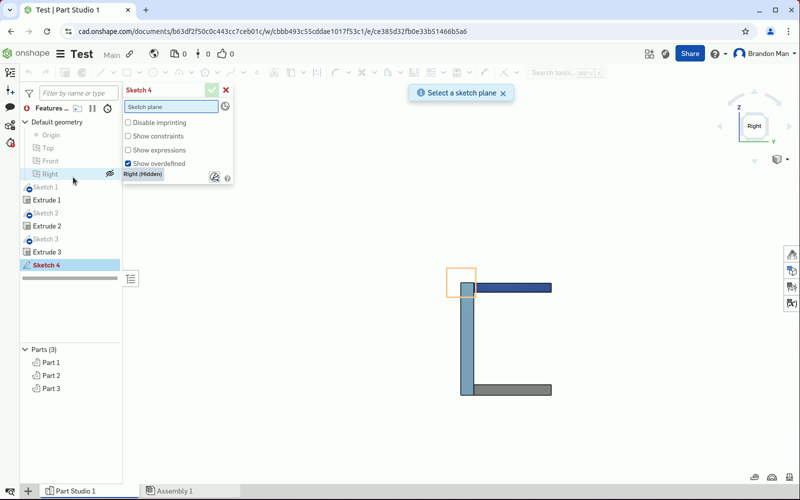
click(73, 176)
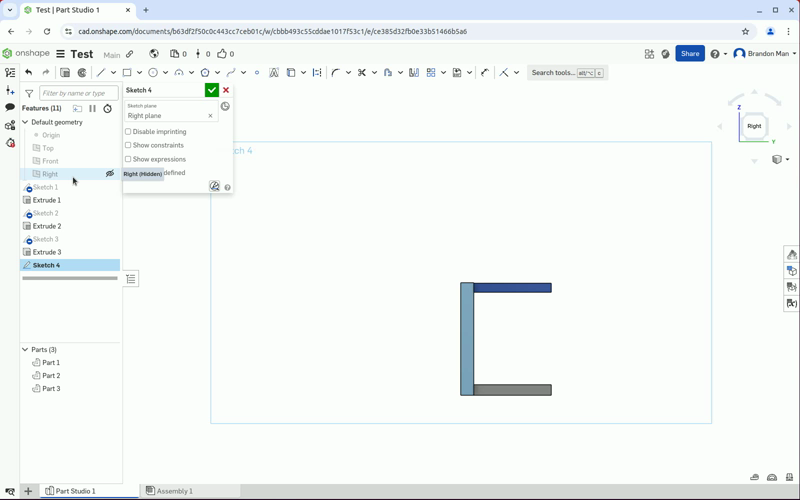
mouse_move(73, 352)
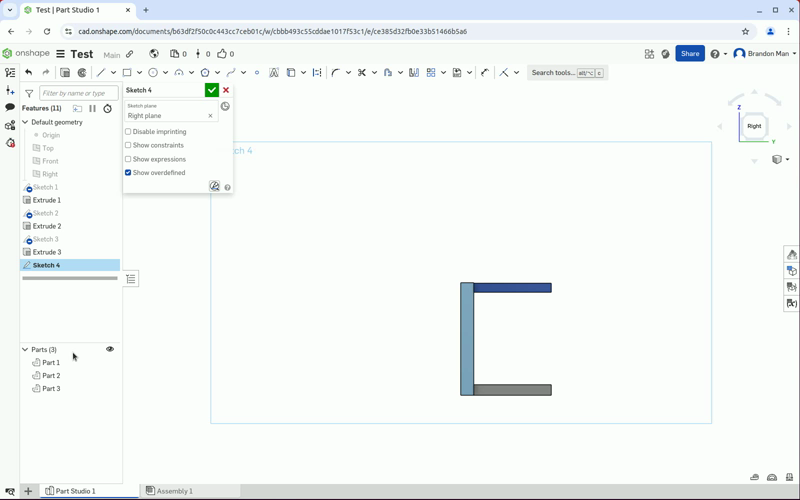
key(y)
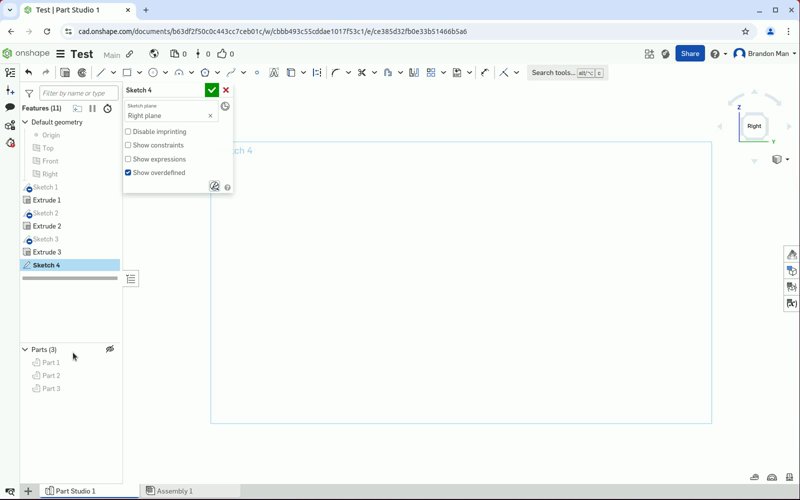
key(l)
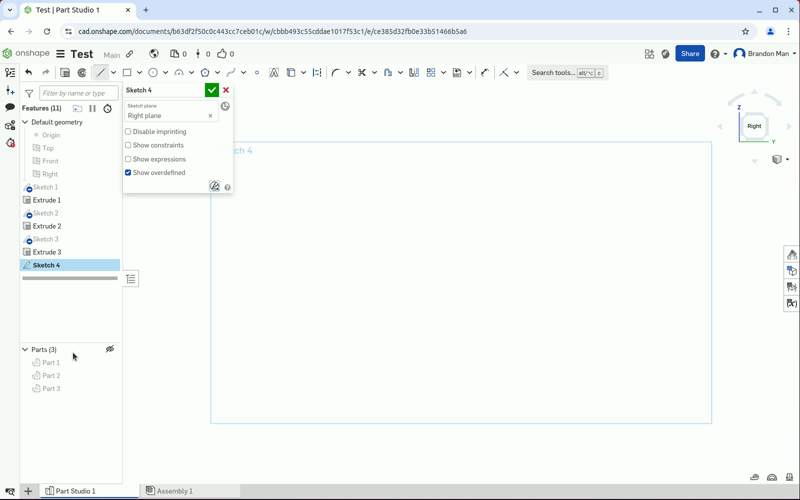
key_down(shift)
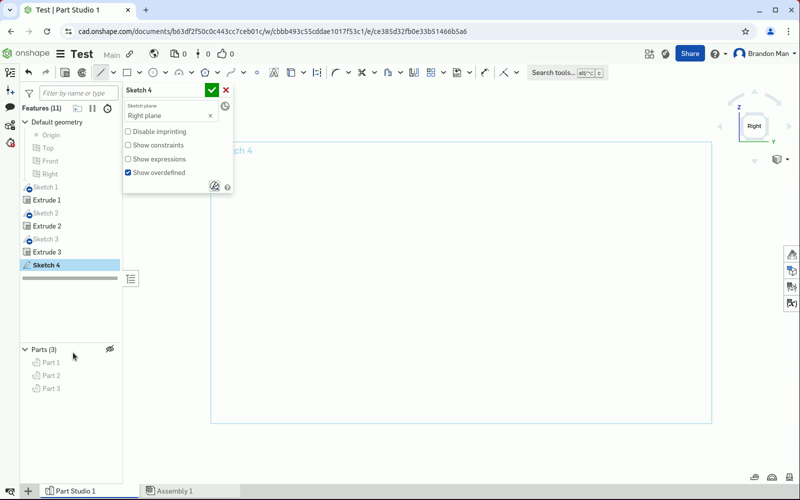
mouse_move(541, 384)
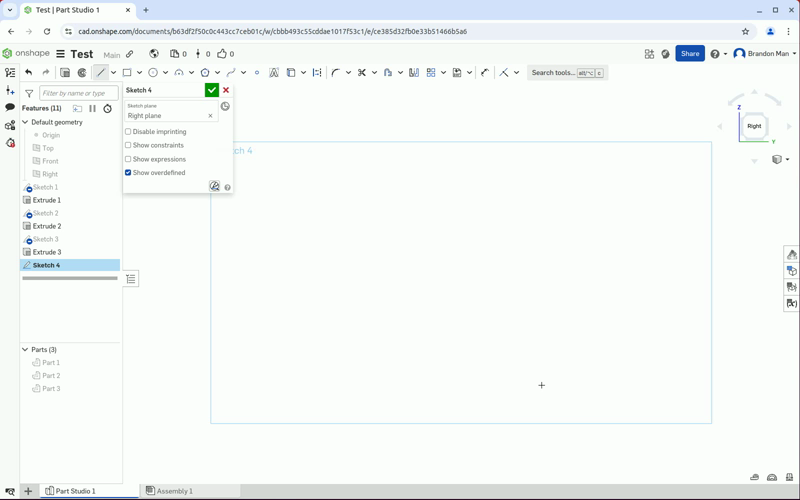
click(541, 384)
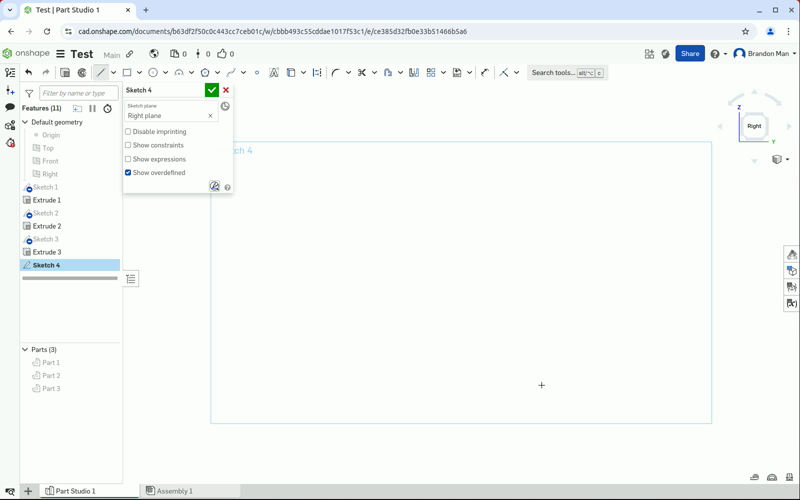
key_up(shift)
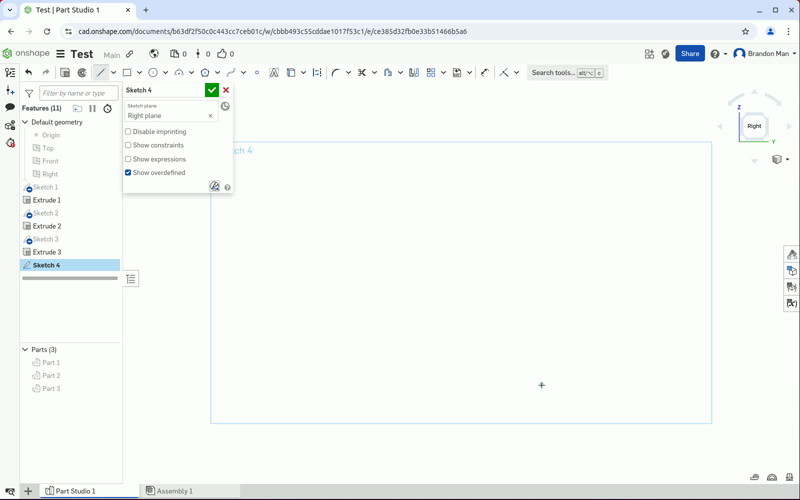
key_down(shift)
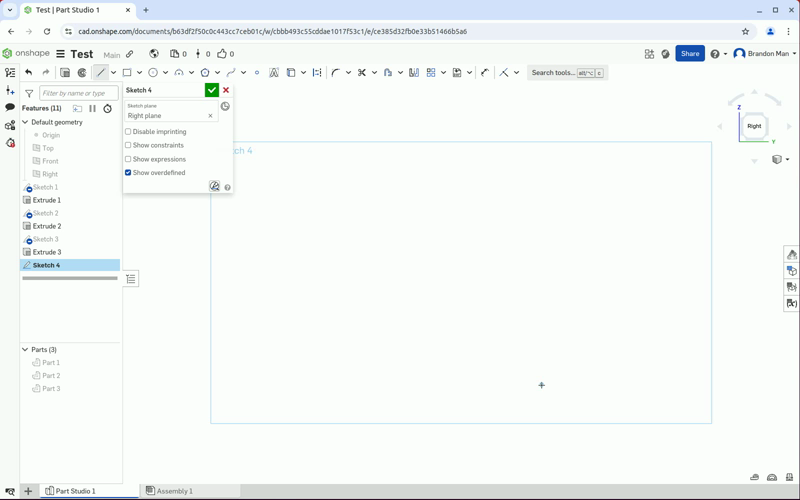
mouse_move(571, 384)
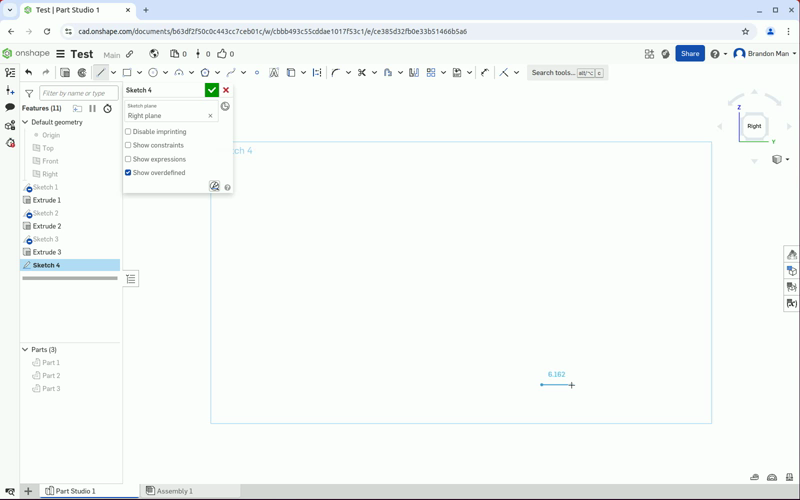
mouse_move(550, 384)
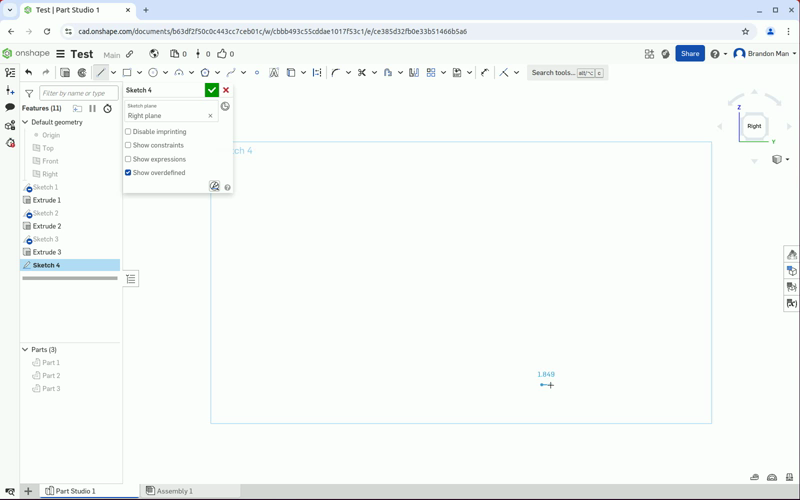
click(550, 384)
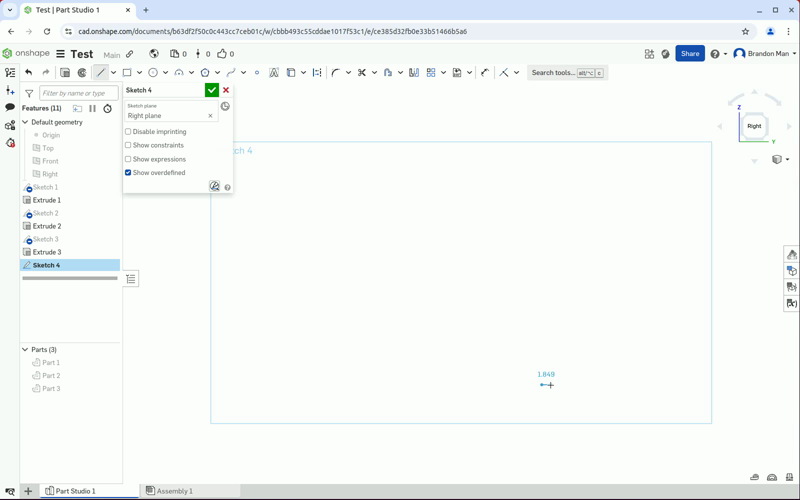
key_up(shift)
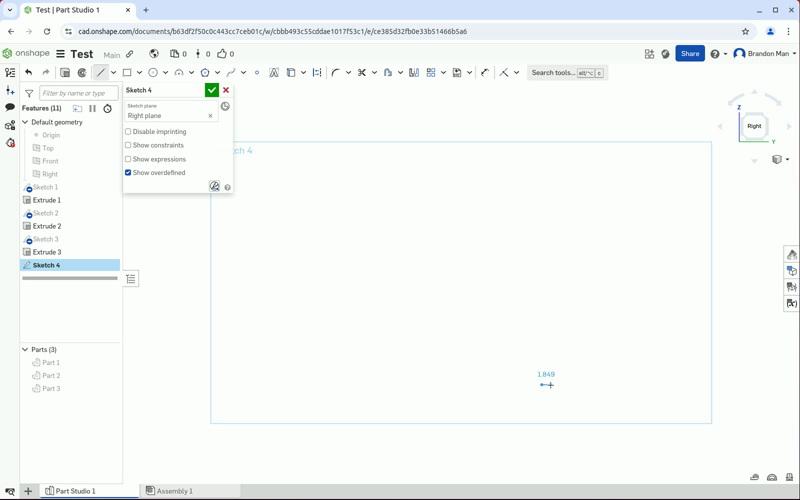
key_down(shift)
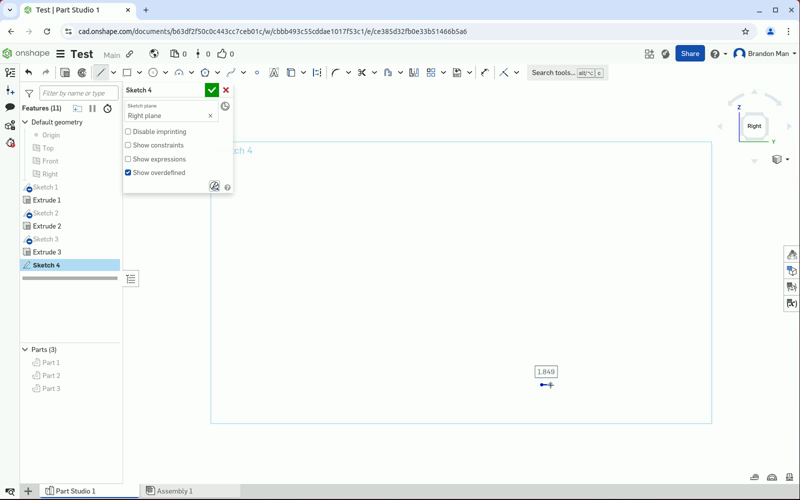
mouse_move(550, 292)
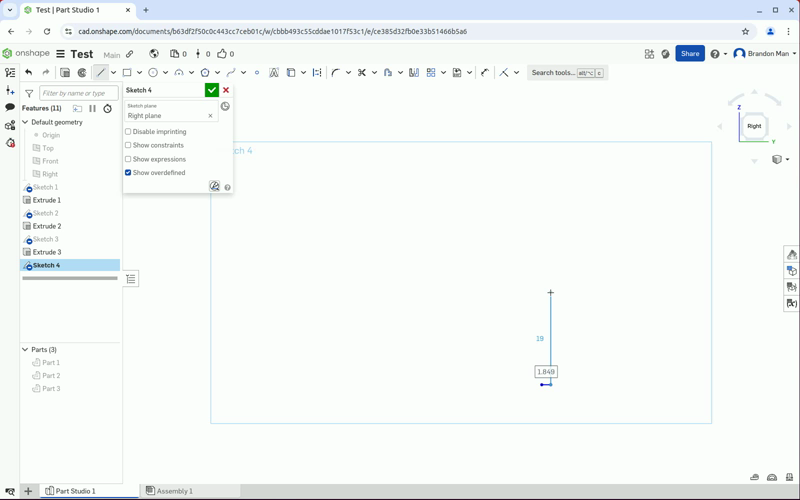
click(550, 292)
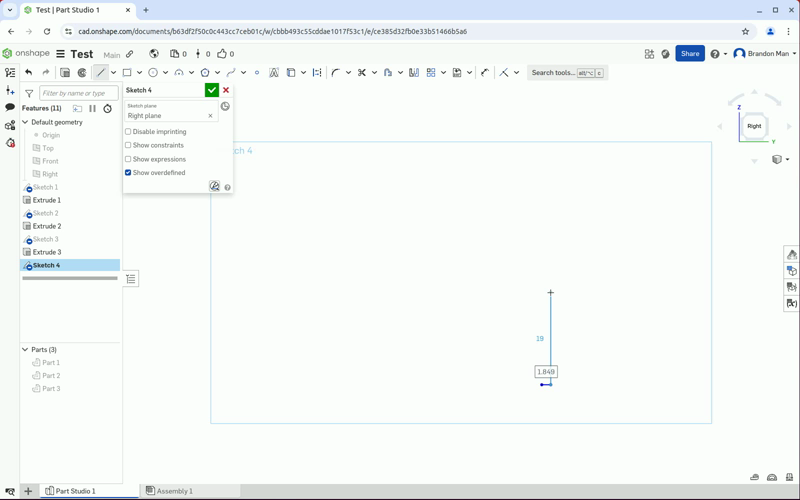
key_up(shift)
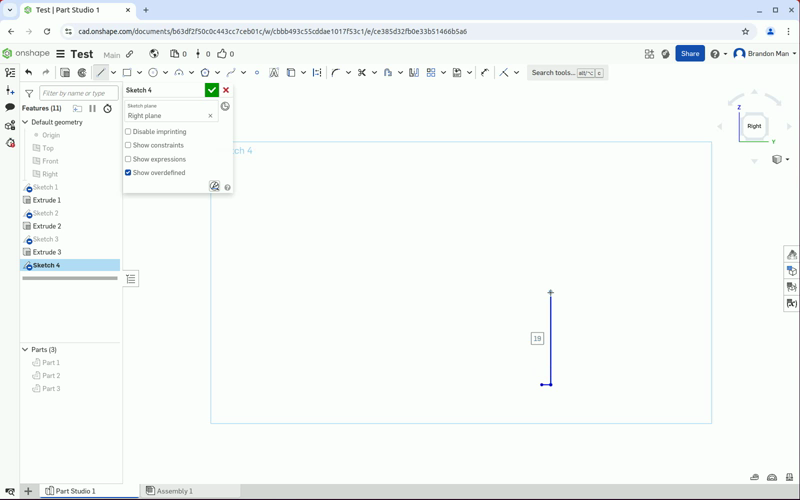
key_down(shift)
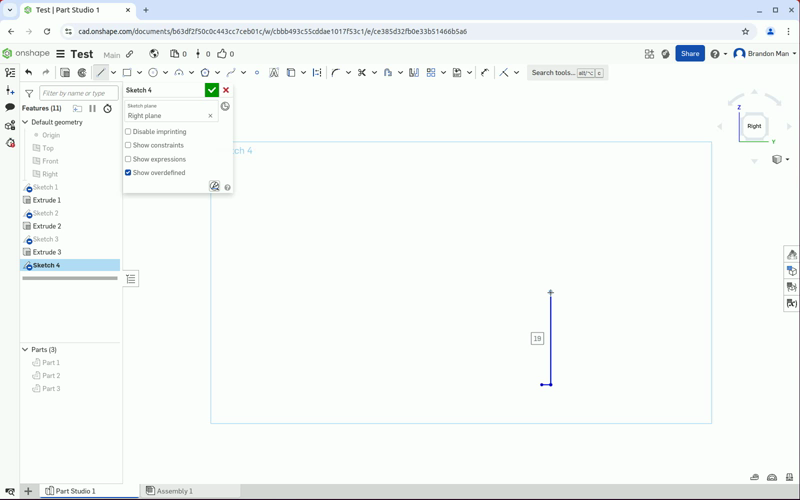
mouse_move(580, 292)
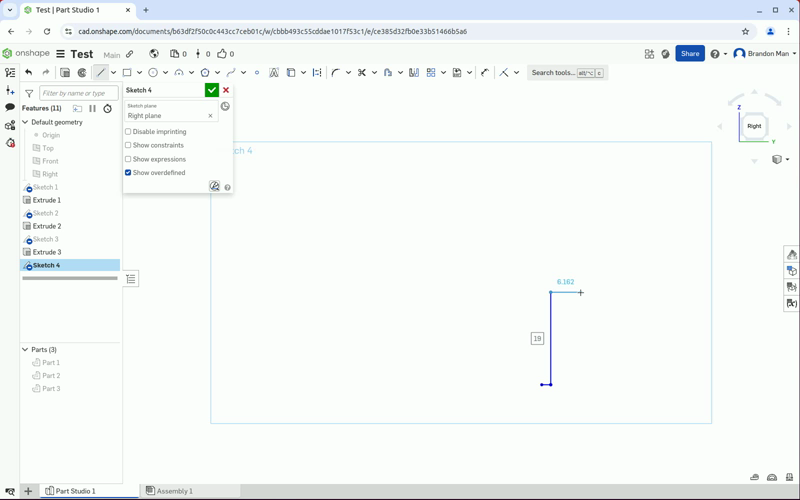
mouse_move(541, 292)
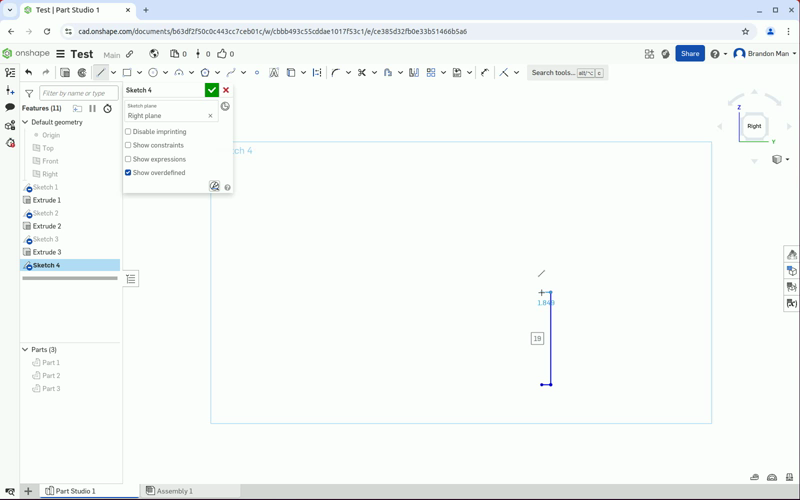
click(541, 292)
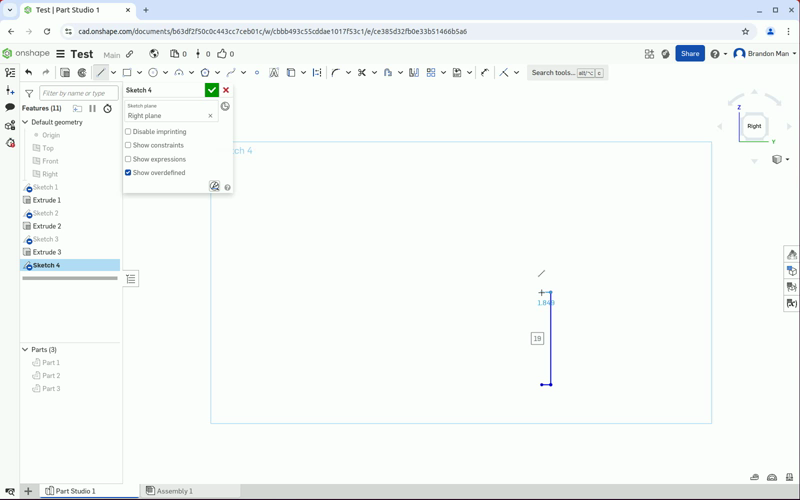
key_up(shift)
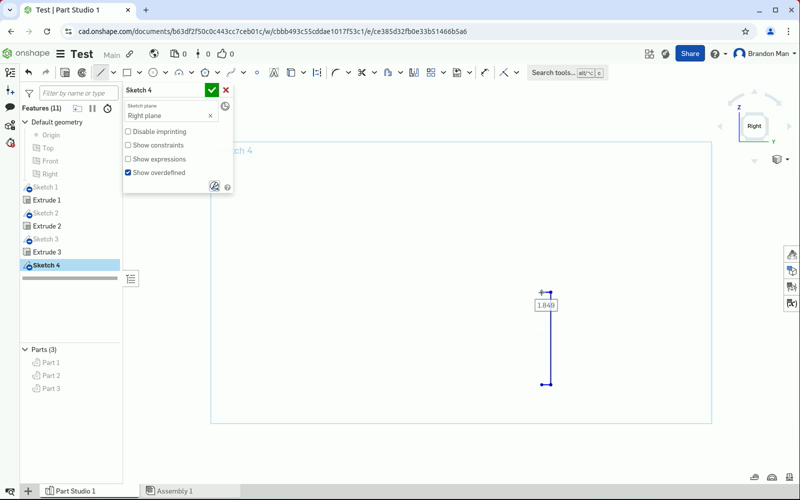
key_down(shift)
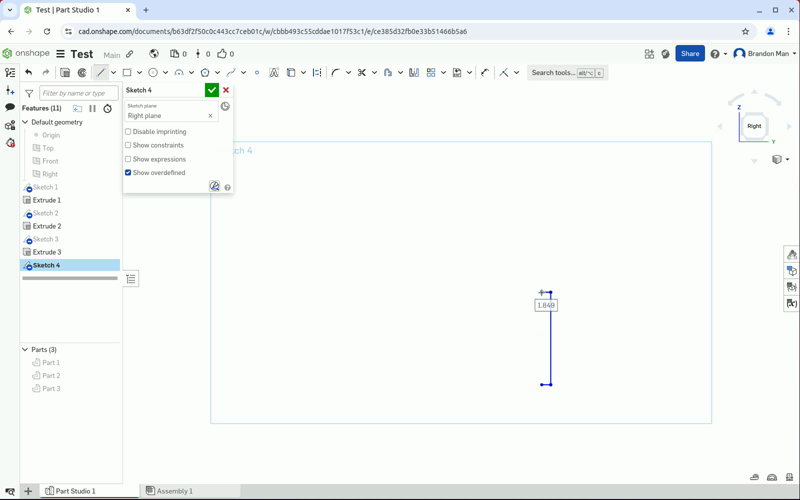
mouse_move(571, 292)
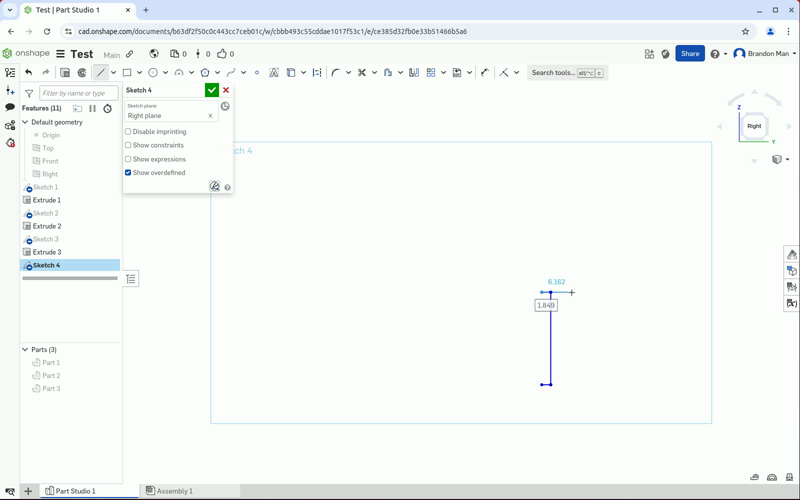
mouse_move(541, 318)
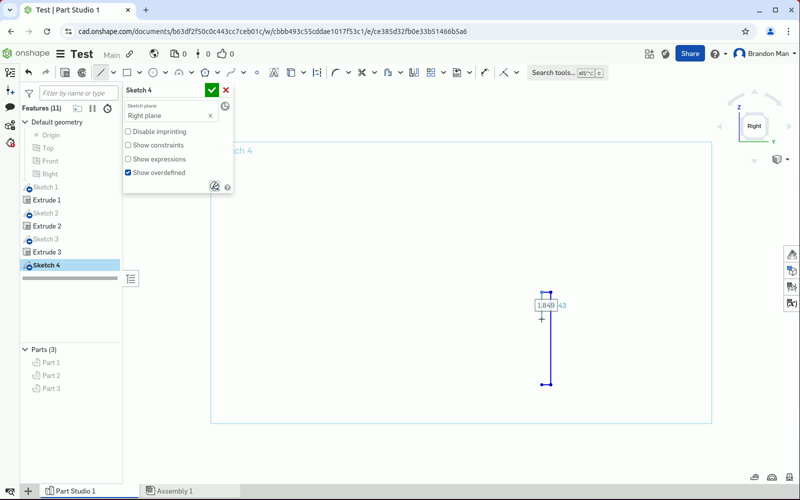
click(541, 318)
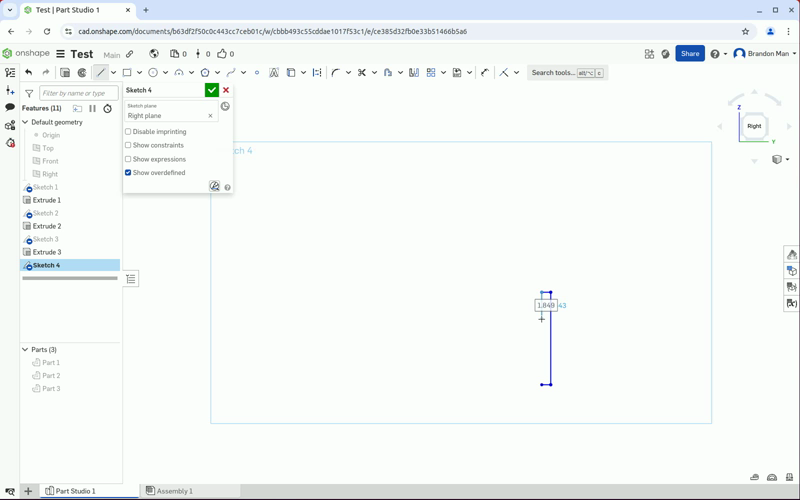
key_up(shift)
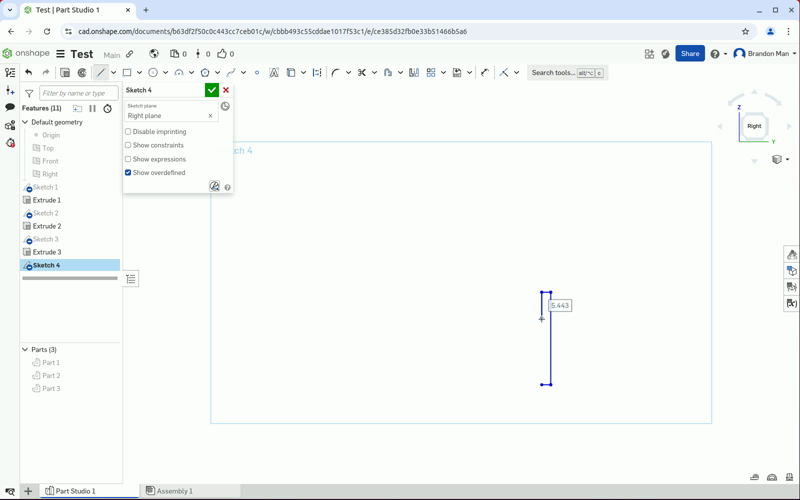
key_down(shift)
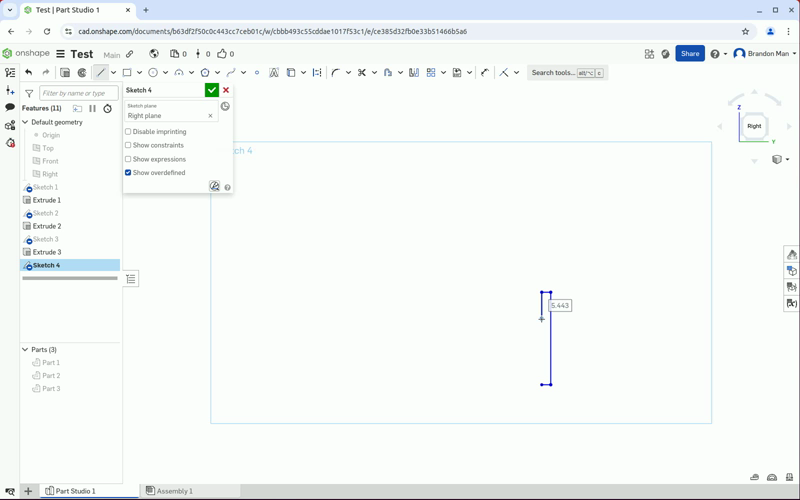
mouse_move(571, 318)
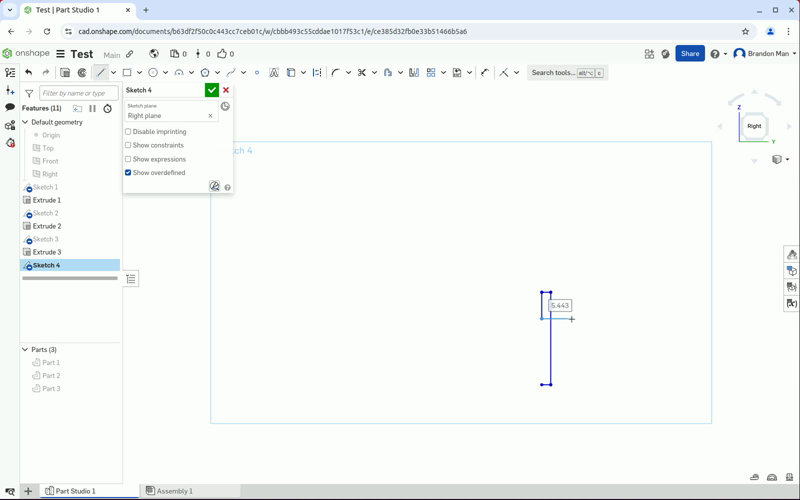
mouse_move(541, 324)
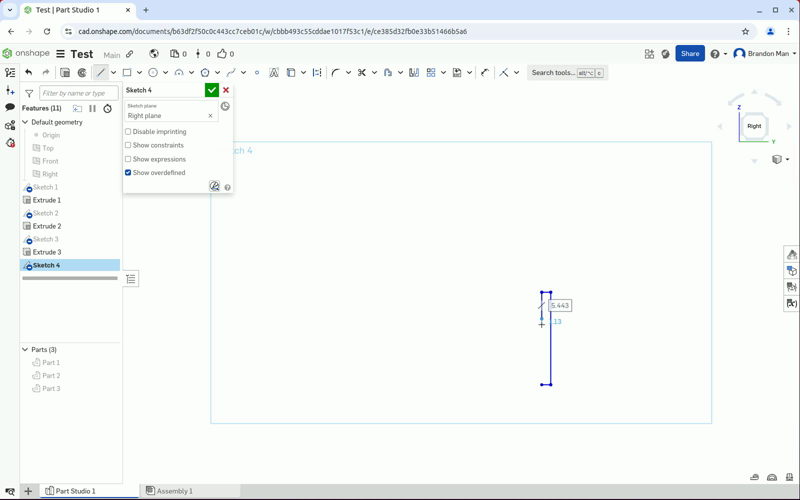
scroll(6)
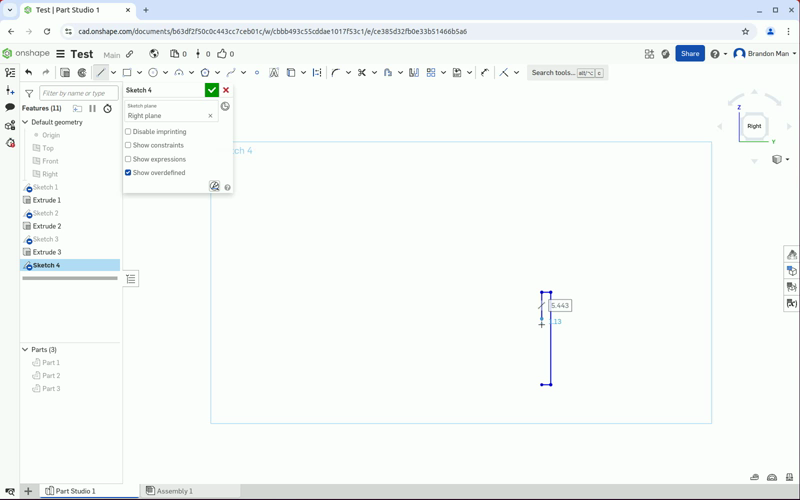
scroll(6)
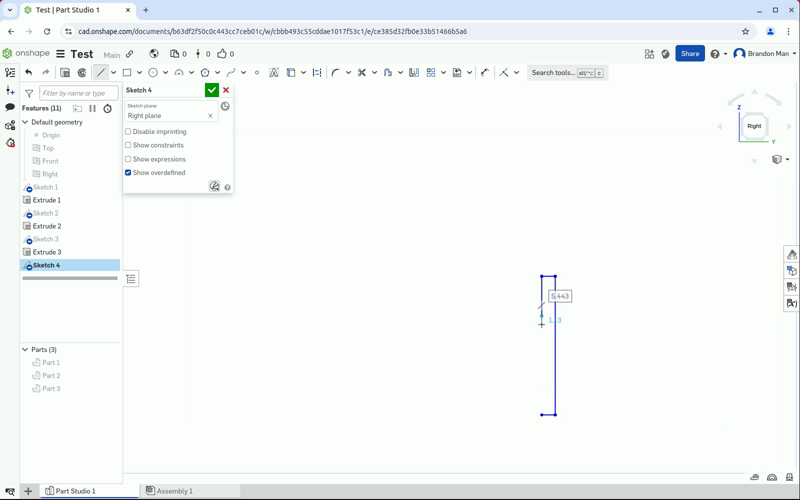
scroll(6)
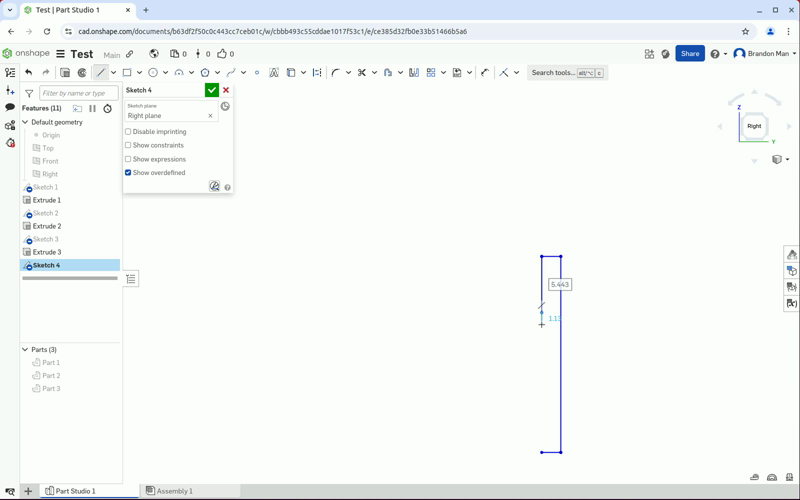
scroll(6)
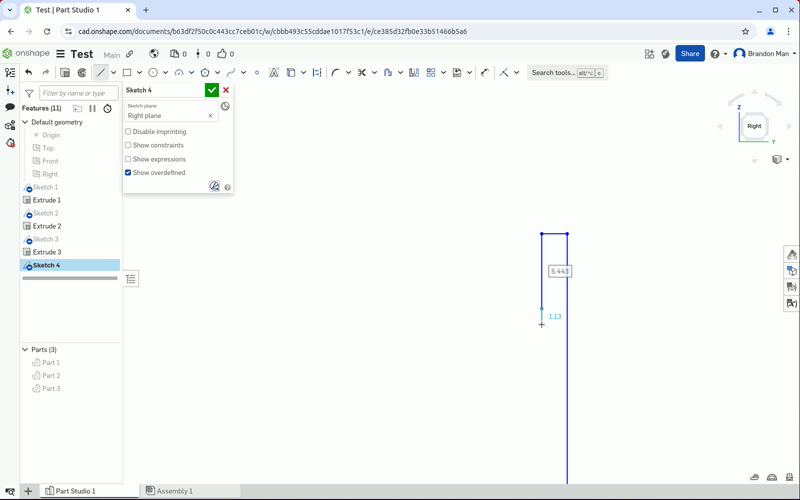
scroll(6)
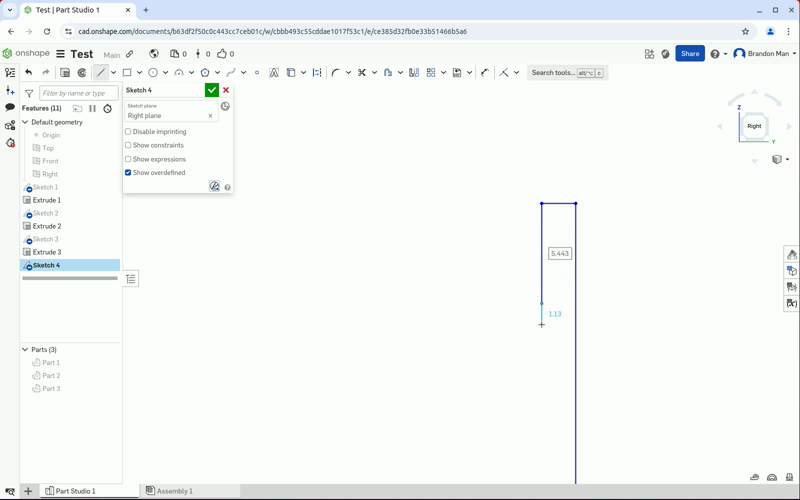
scroll(6)
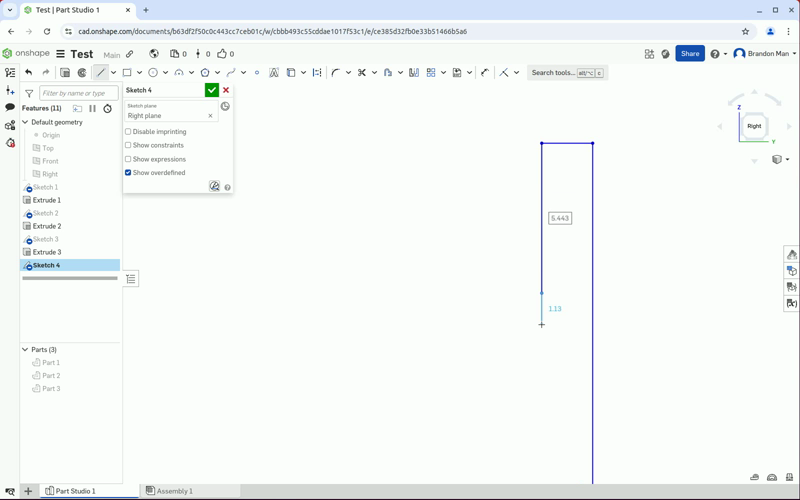
scroll(6)
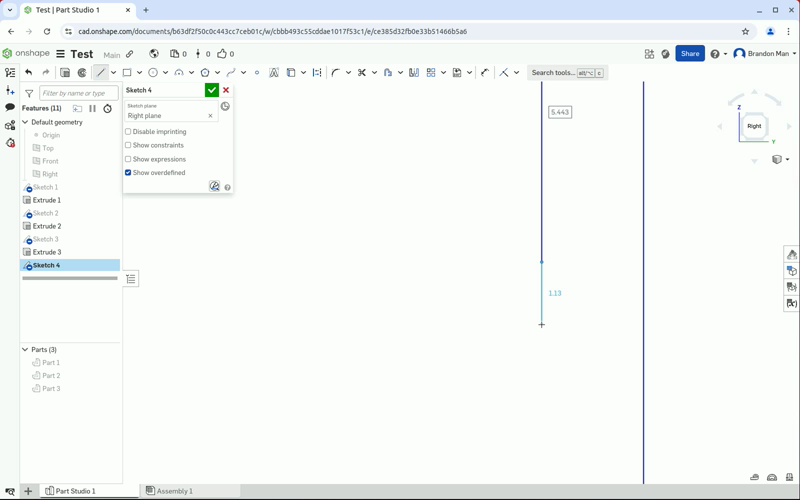
click(541, 324)
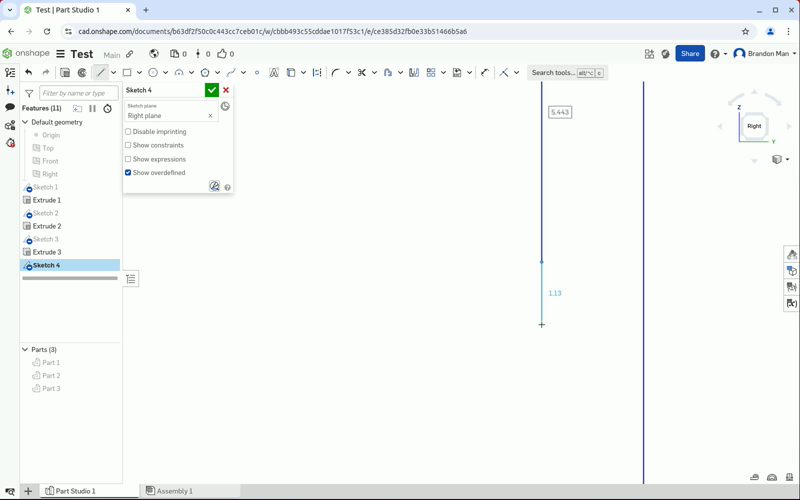
scroll(-6)
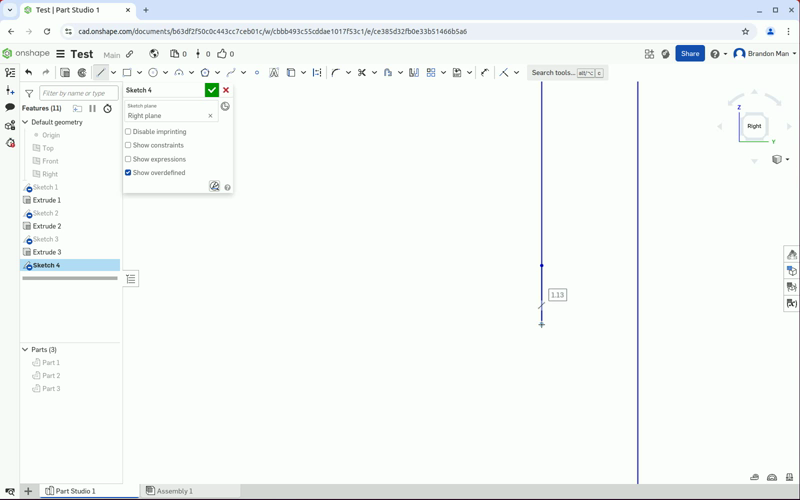
scroll(-6)
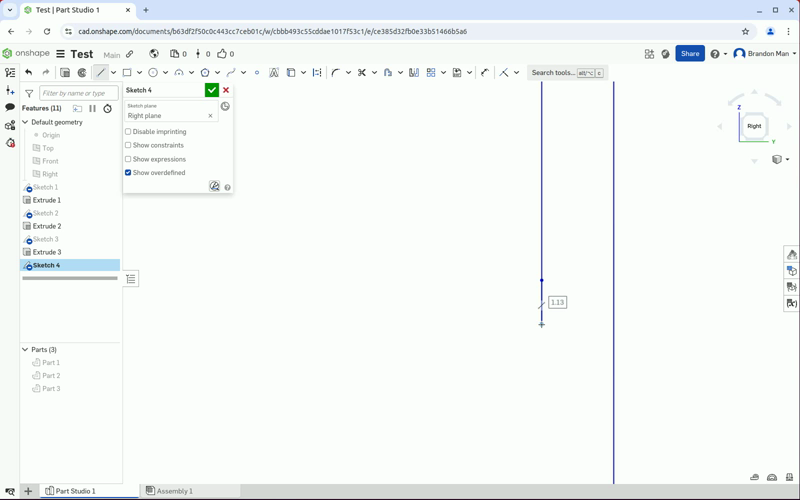
scroll(-6)
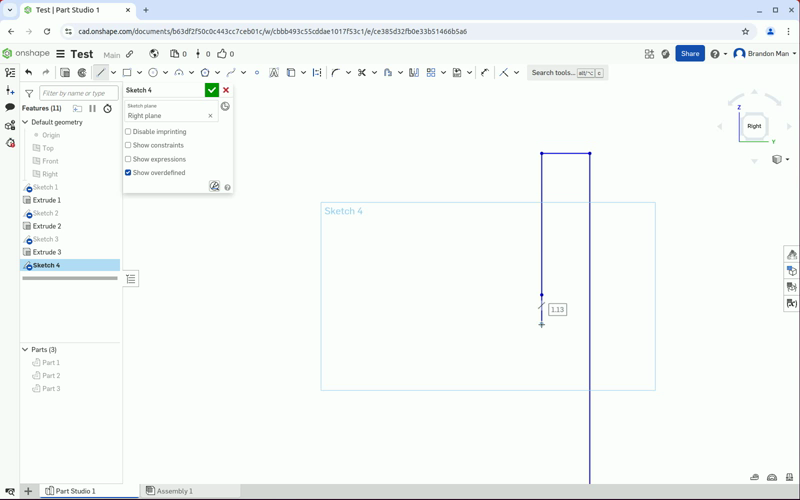
scroll(-6)
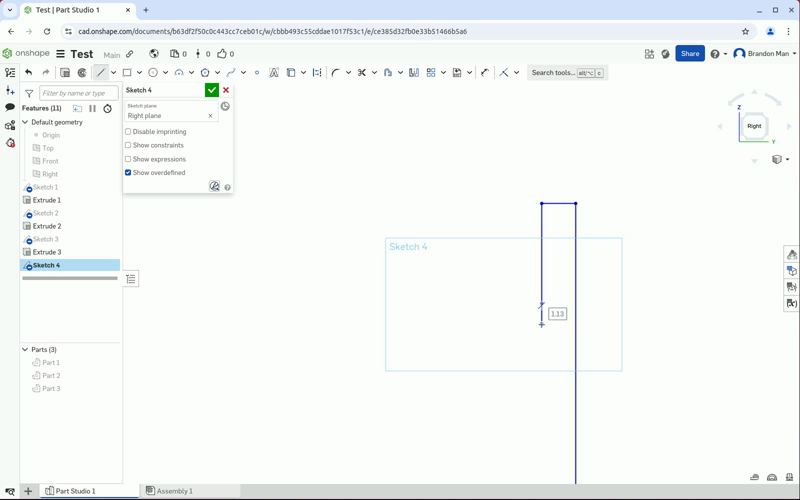
scroll(-6)
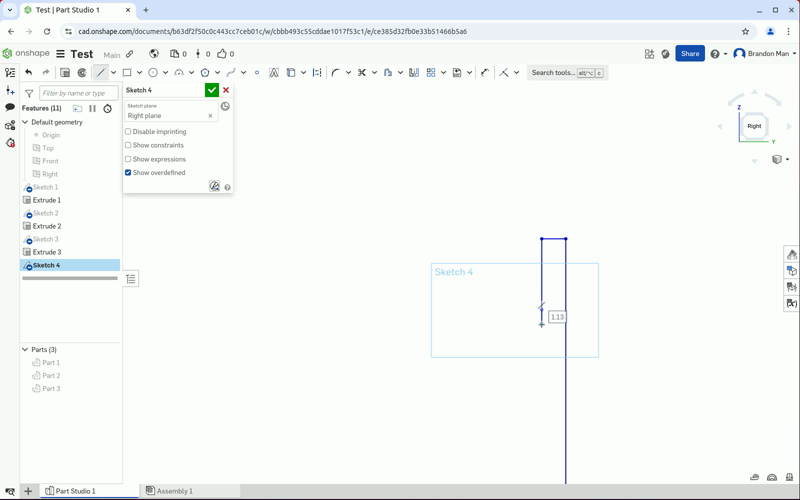
scroll(-6)
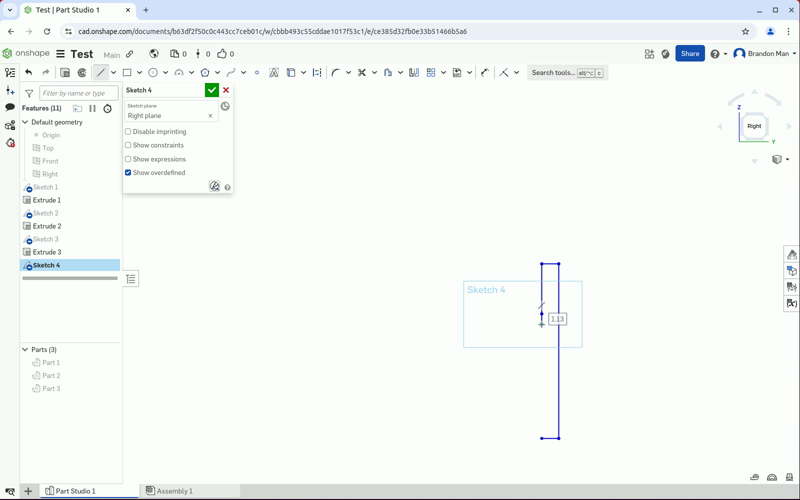
scroll(-6)
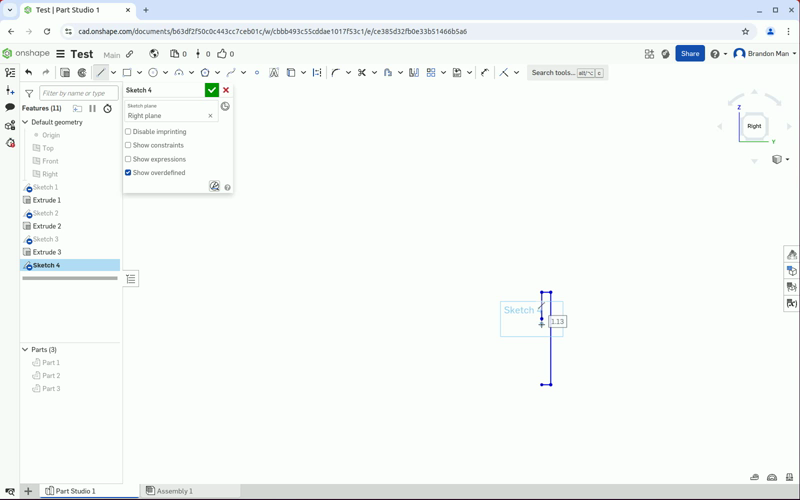
key_up(shift)
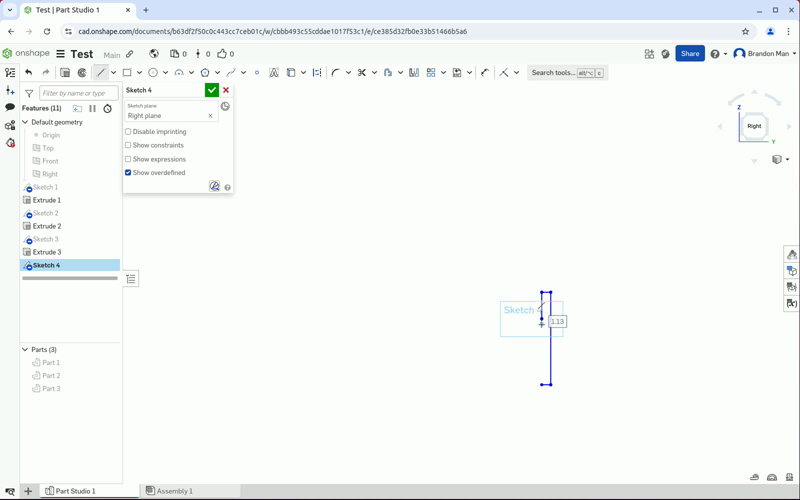
key_down(shift)
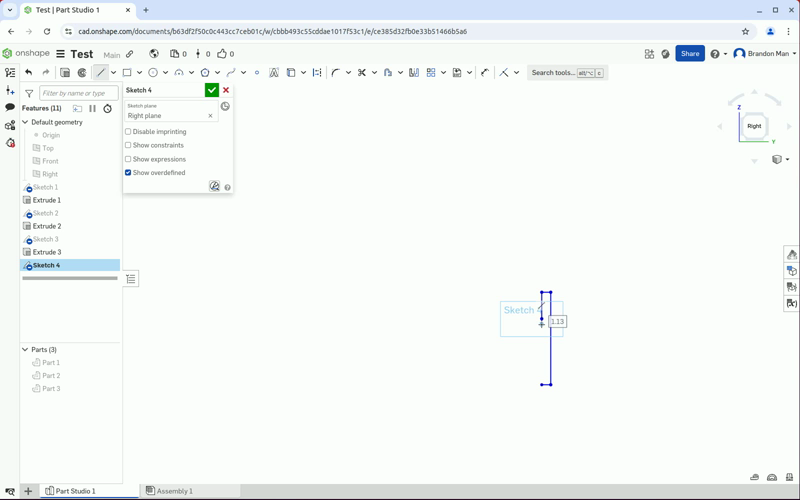
mouse_move(571, 324)
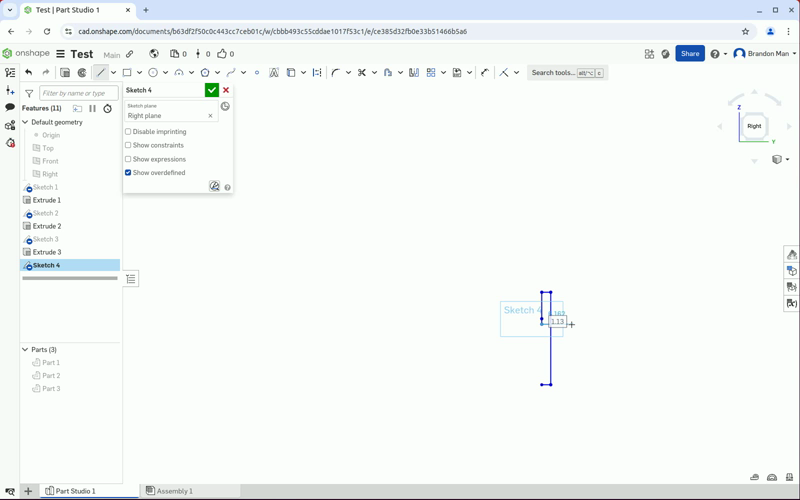
mouse_move(541, 352)
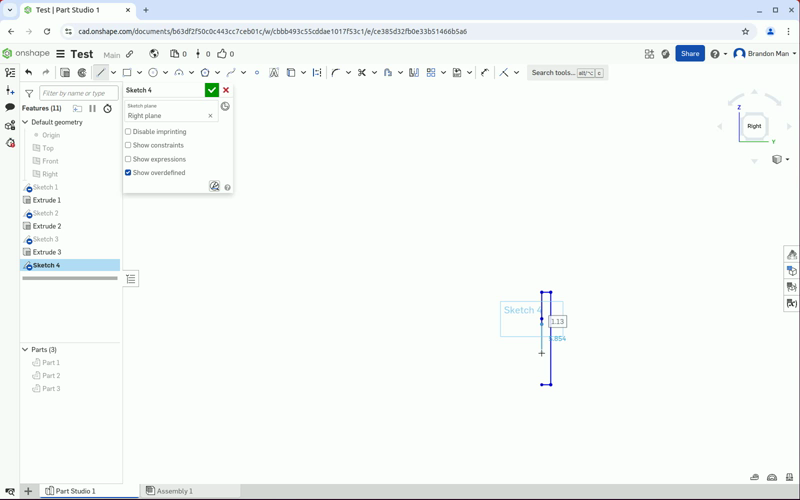
click(541, 352)
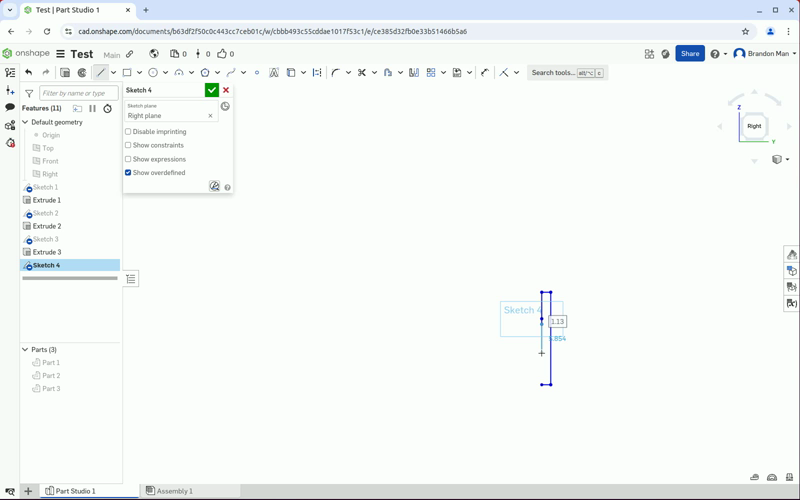
key_up(shift)
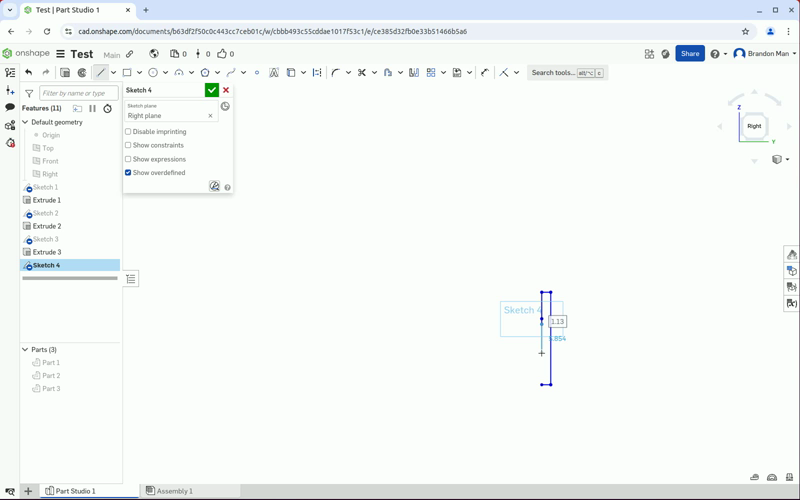
key_down(shift)
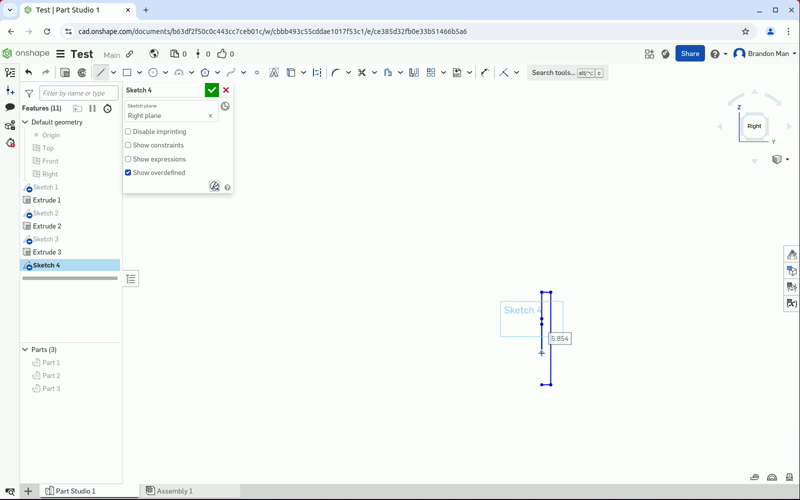
mouse_move(571, 352)
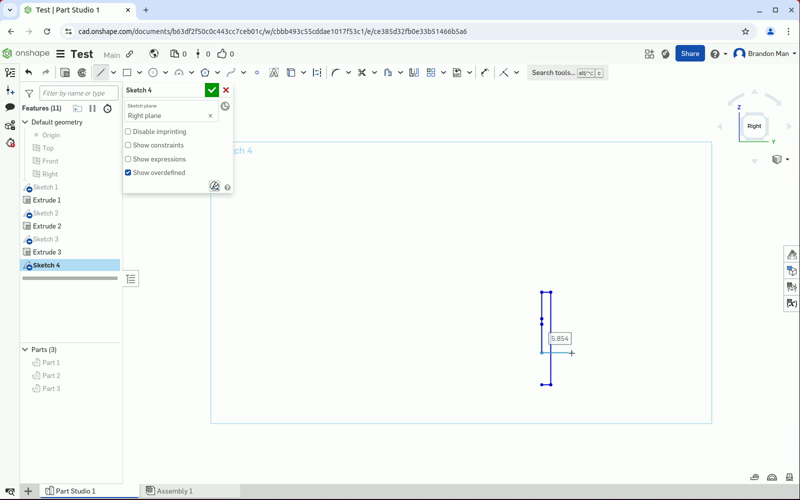
mouse_move(541, 358)
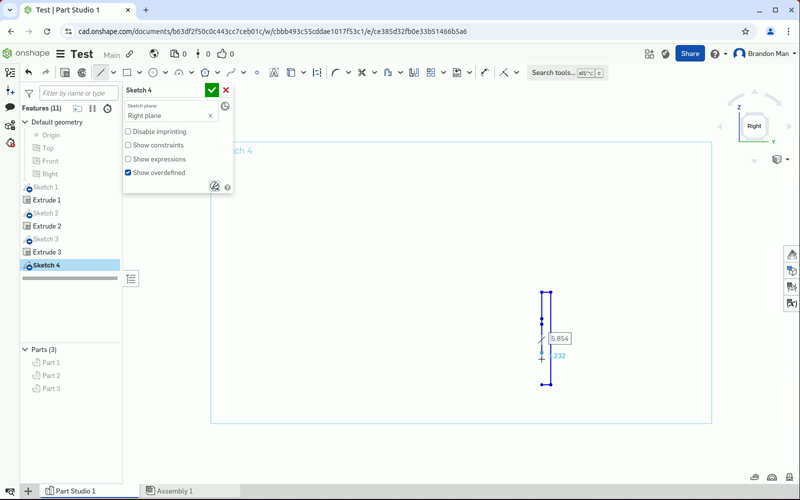
scroll(6)
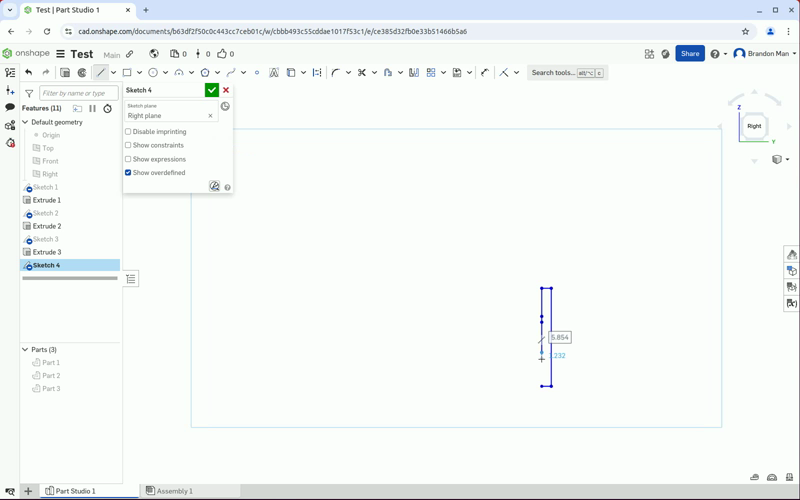
scroll(6)
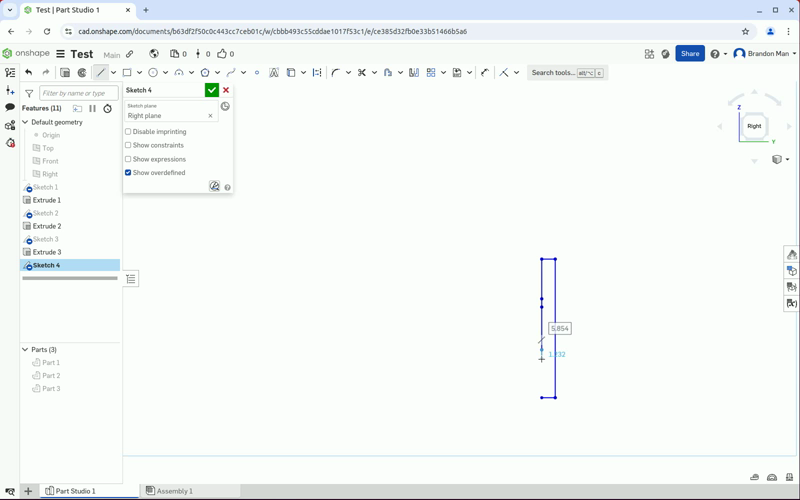
scroll(6)
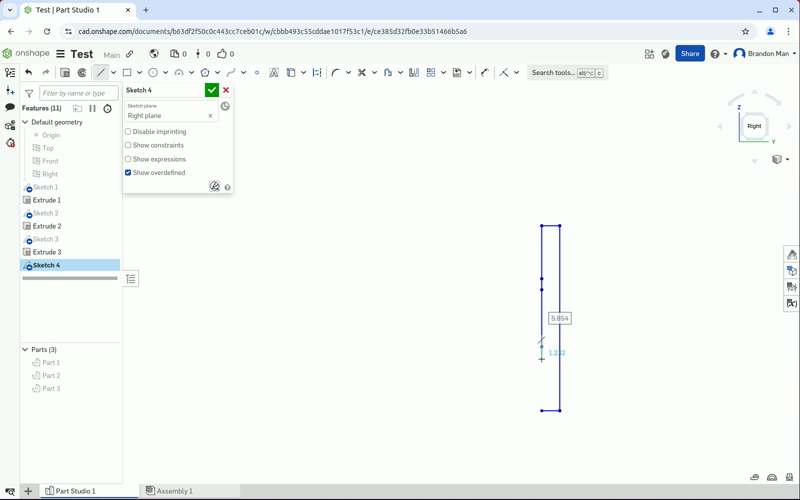
scroll(6)
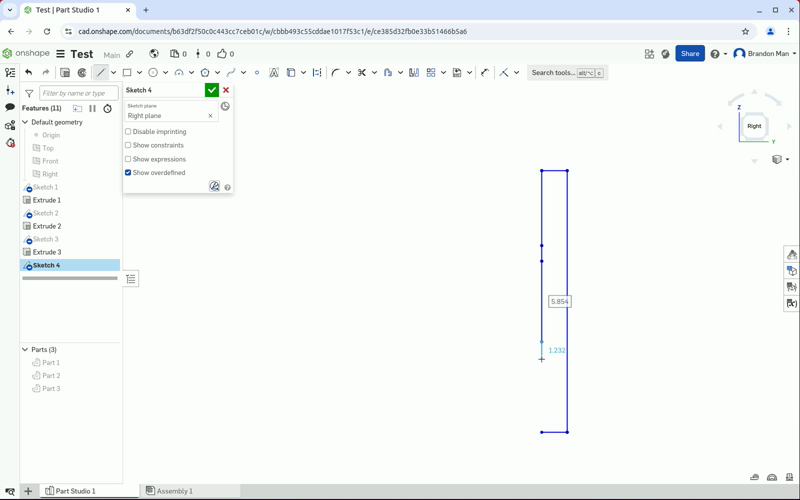
scroll(6)
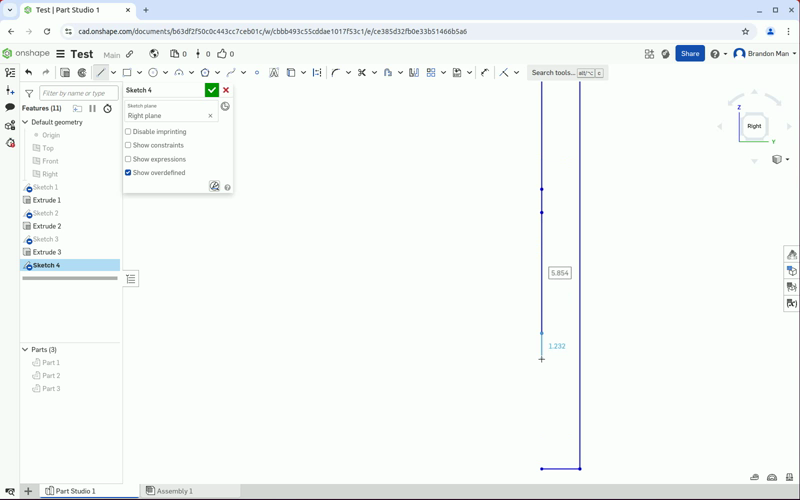
scroll(6)
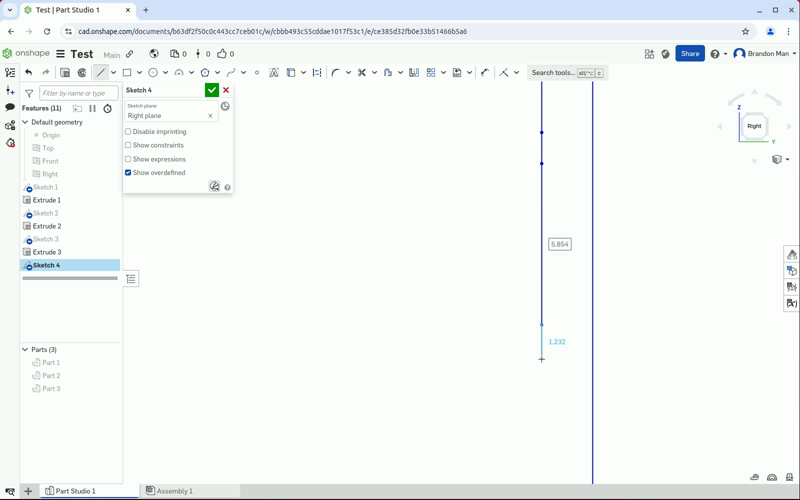
scroll(6)
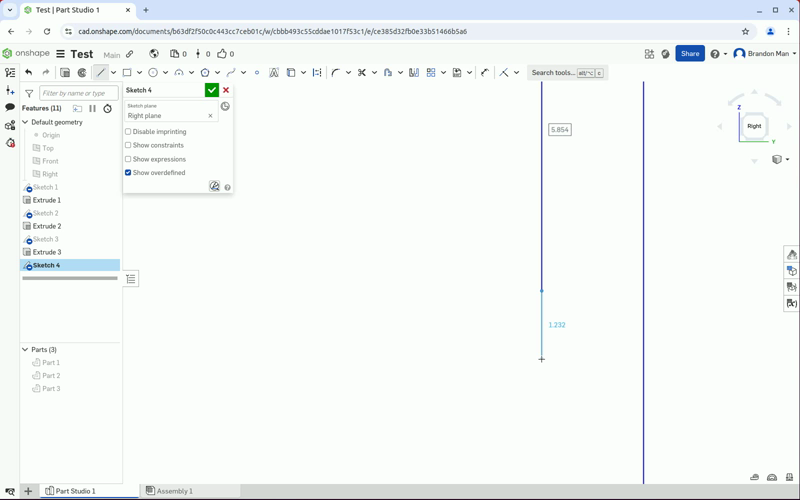
click(541, 358)
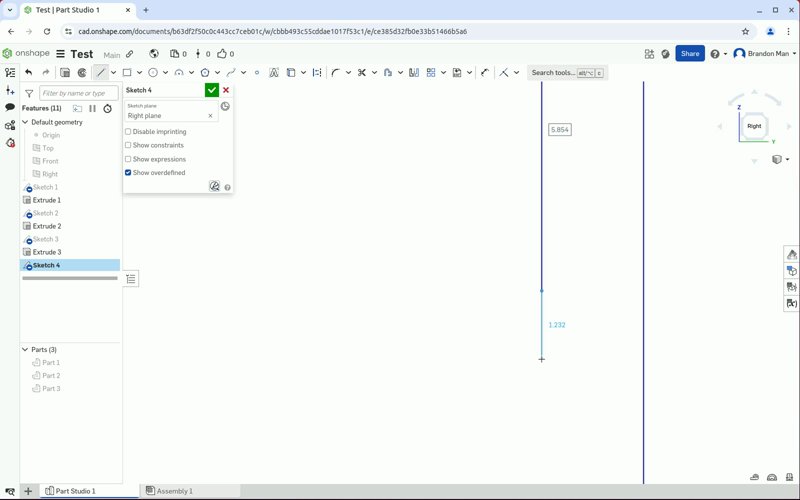
scroll(-6)
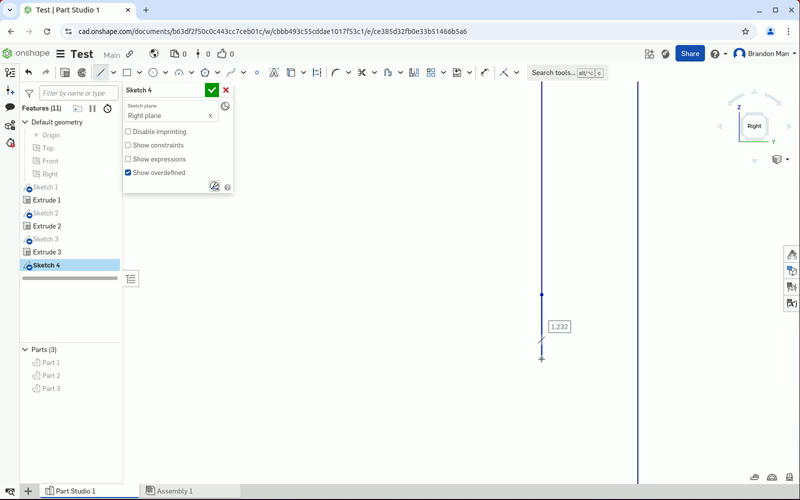
scroll(-6)
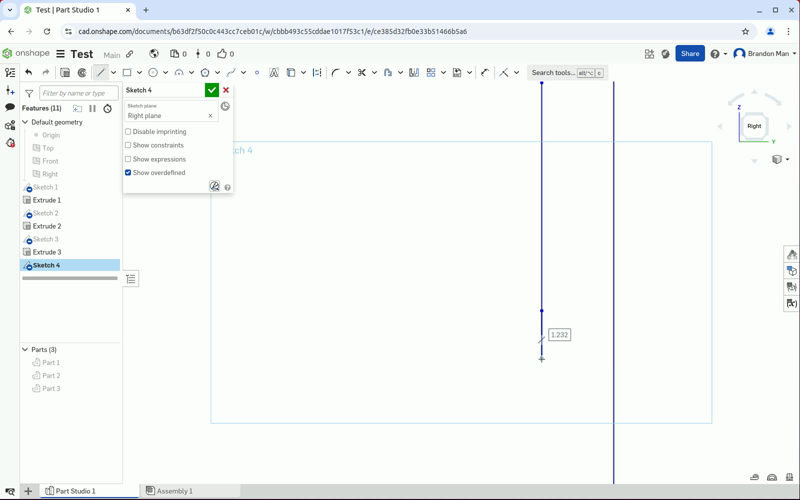
scroll(-6)
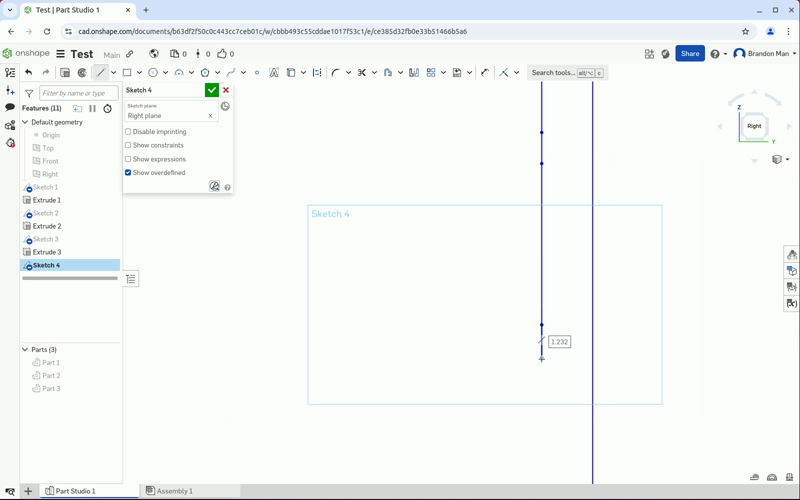
scroll(-6)
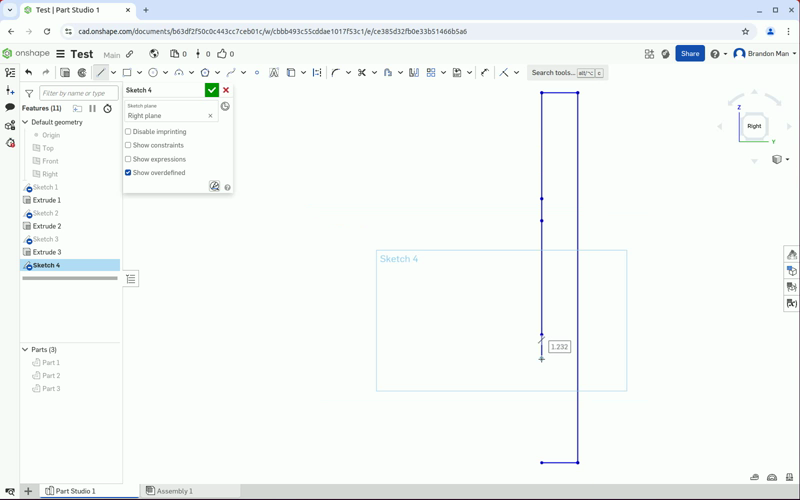
scroll(-6)
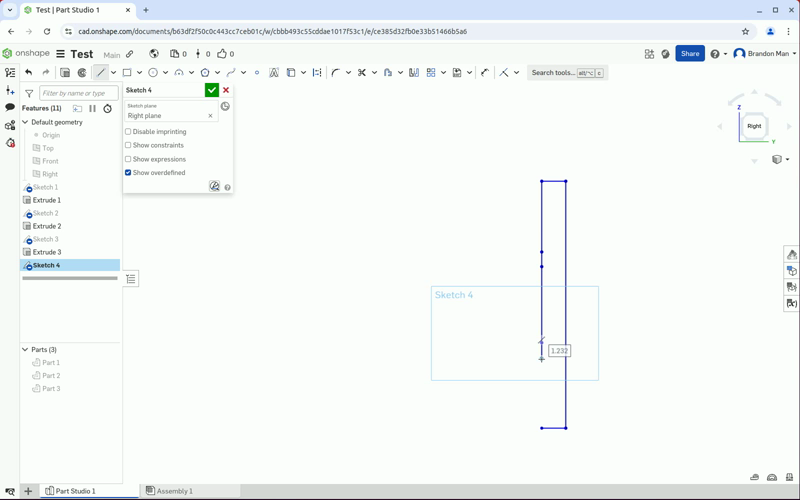
scroll(-6)
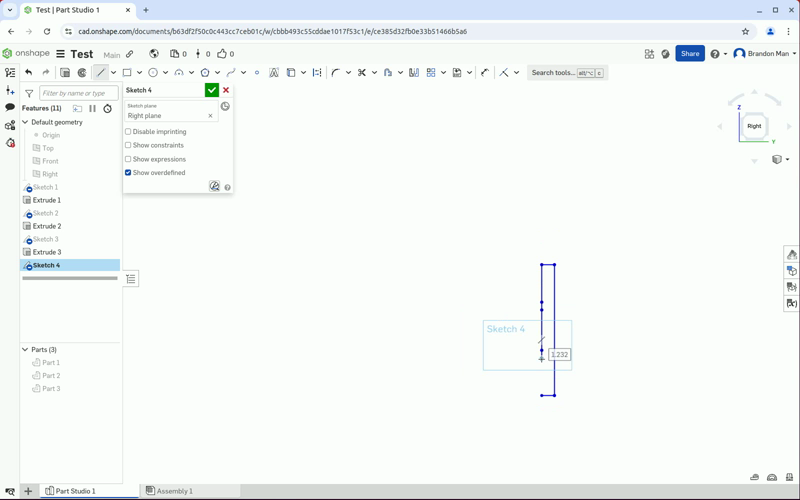
scroll(-6)
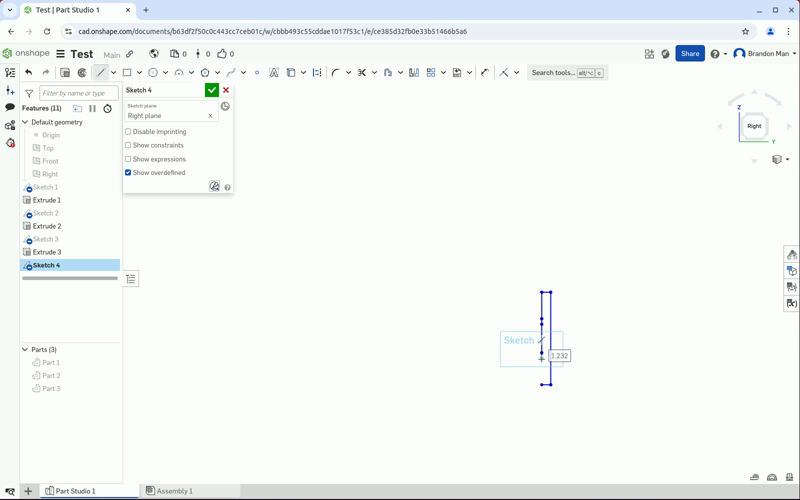
key_up(shift)
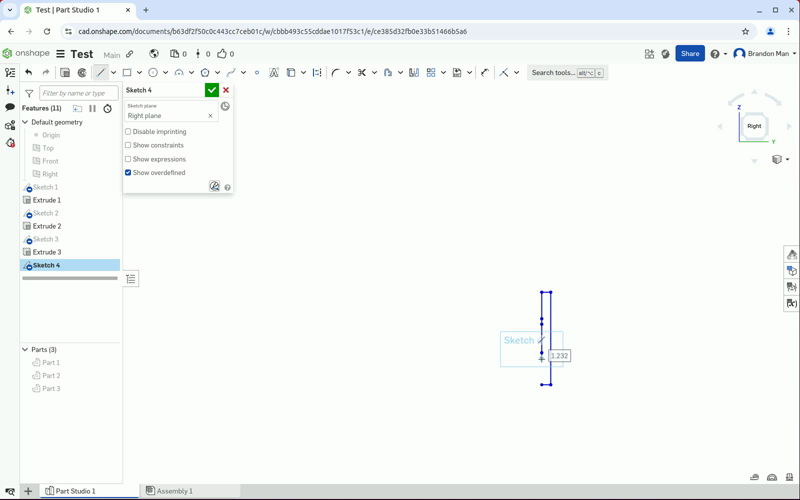
mouse_move(571, 358)
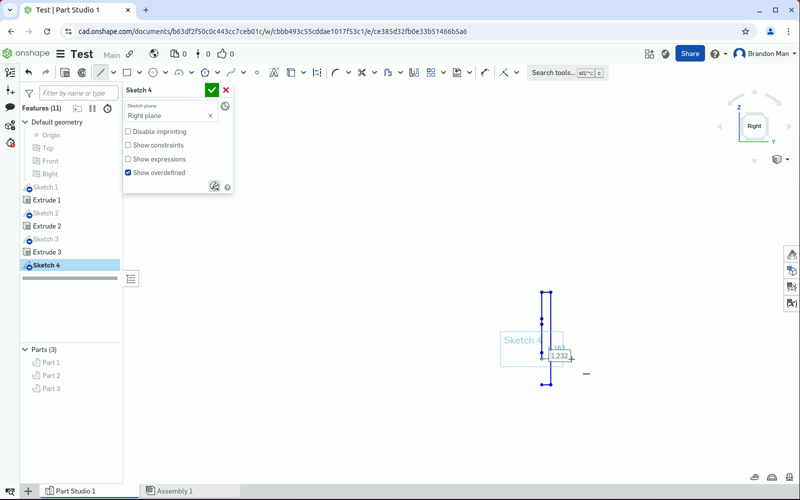
key_down(shift)
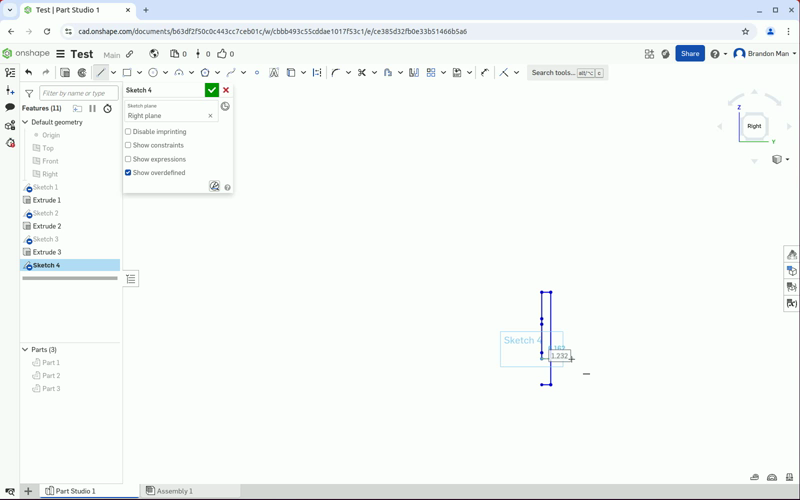
mouse_move(541, 384)
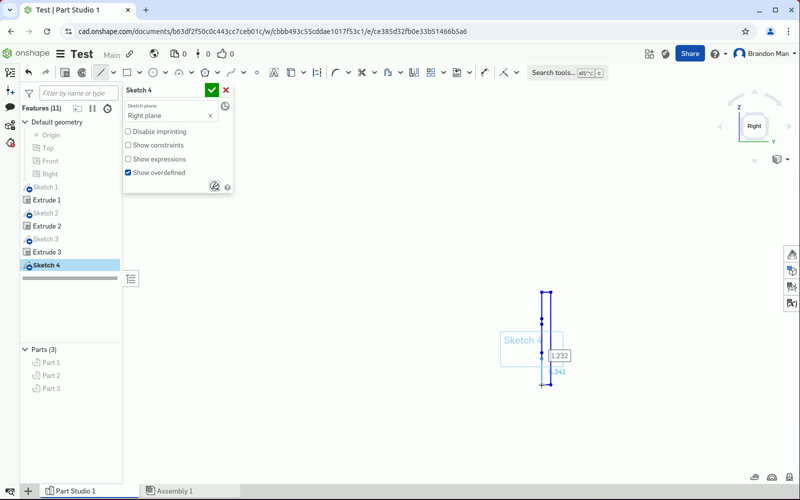
key_up(shift)
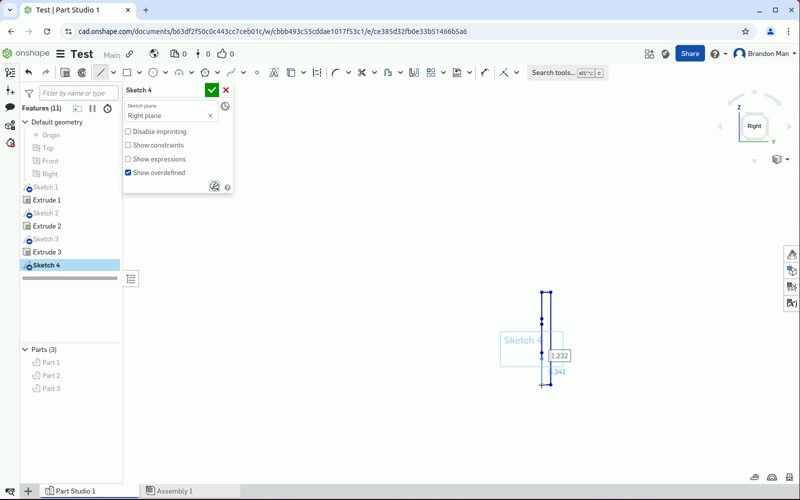
click(541, 384)
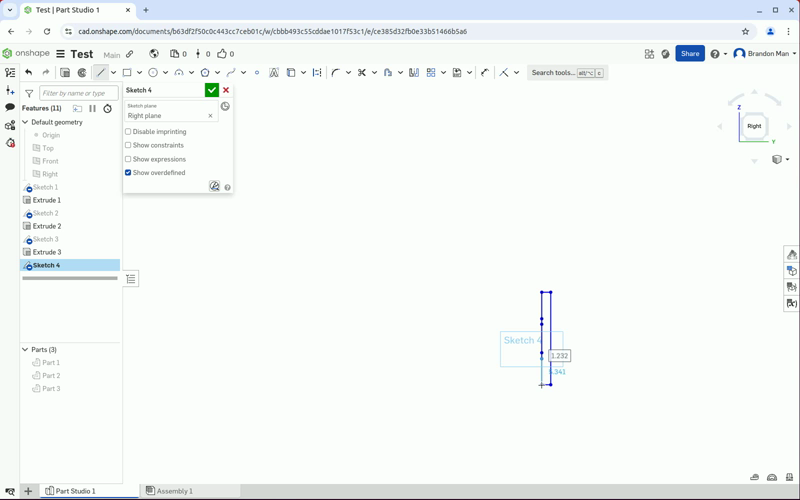
key(esc)
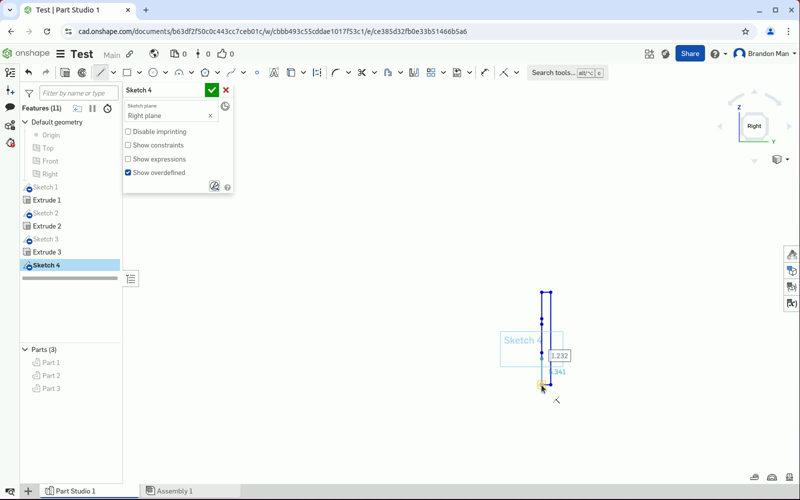
mouse_move(547, 351)
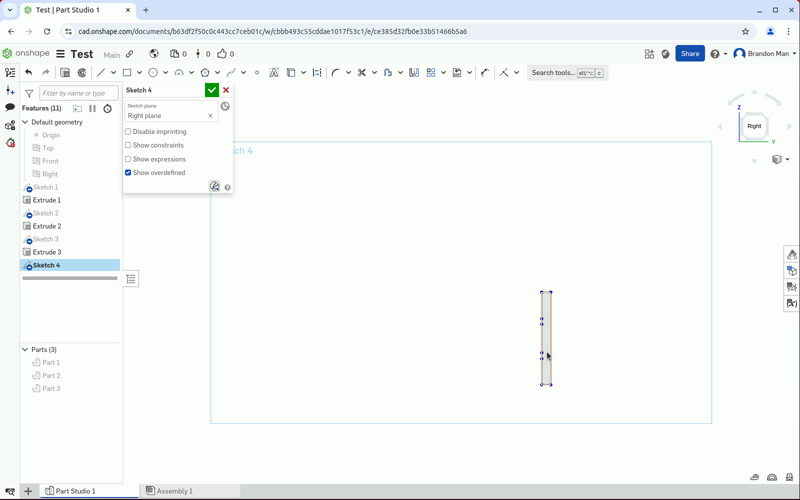
scroll(6)
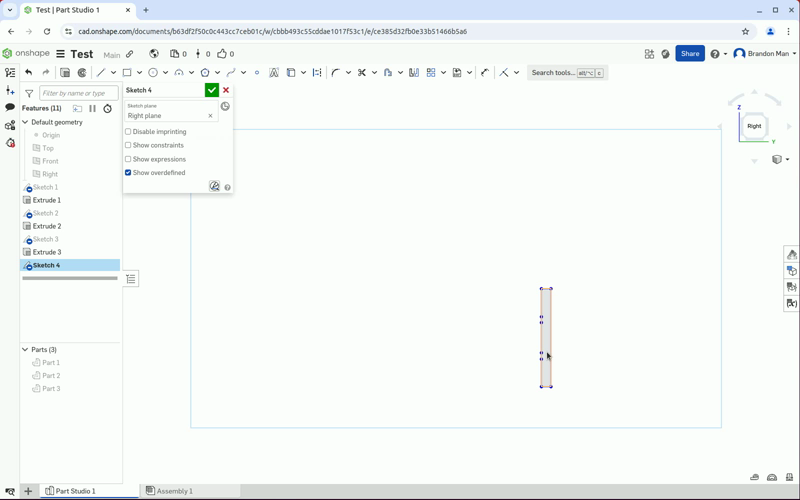
scroll(6)
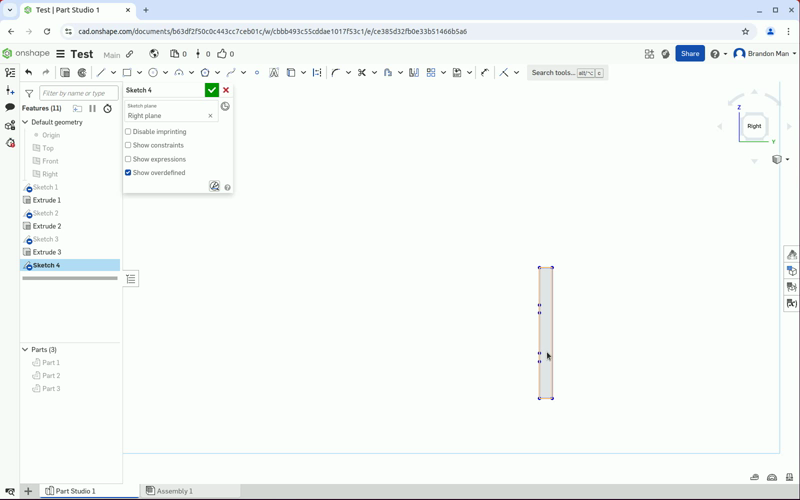
scroll(6)
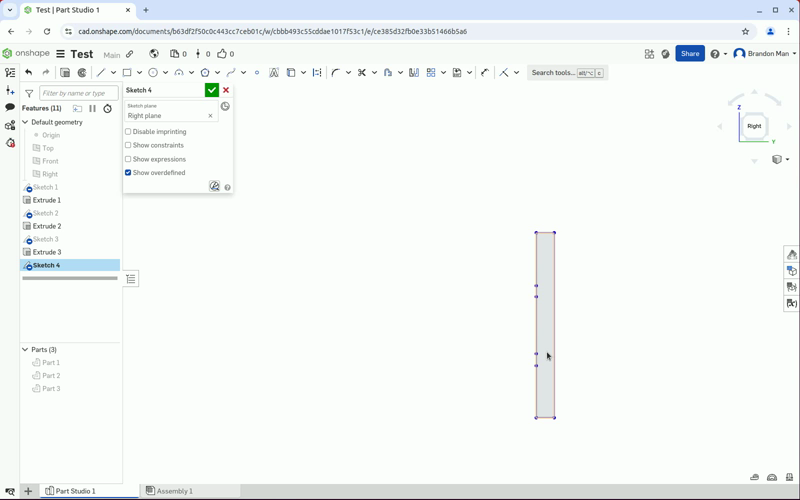
scroll(6)
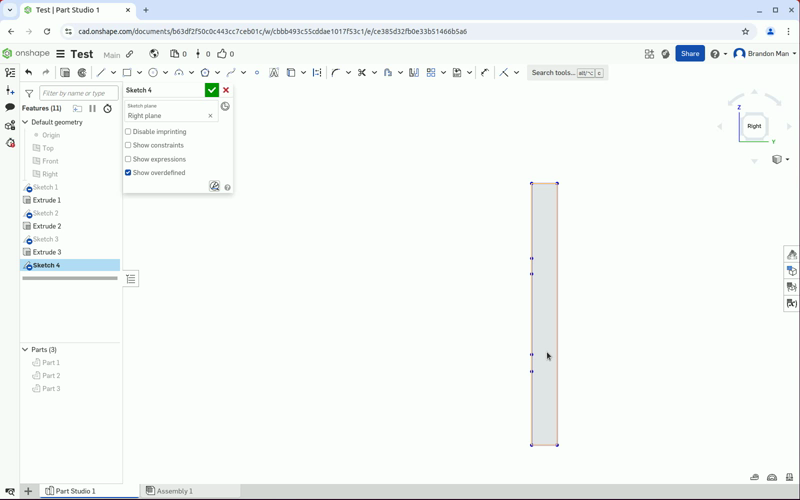
scroll(6)
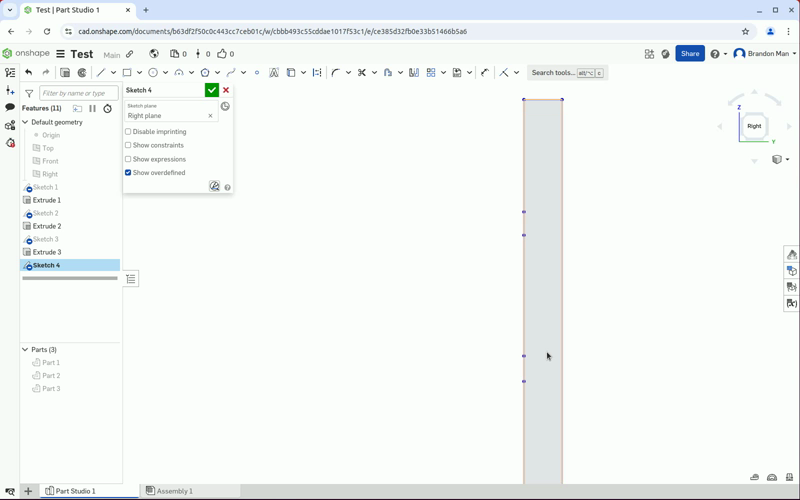
scroll(6)
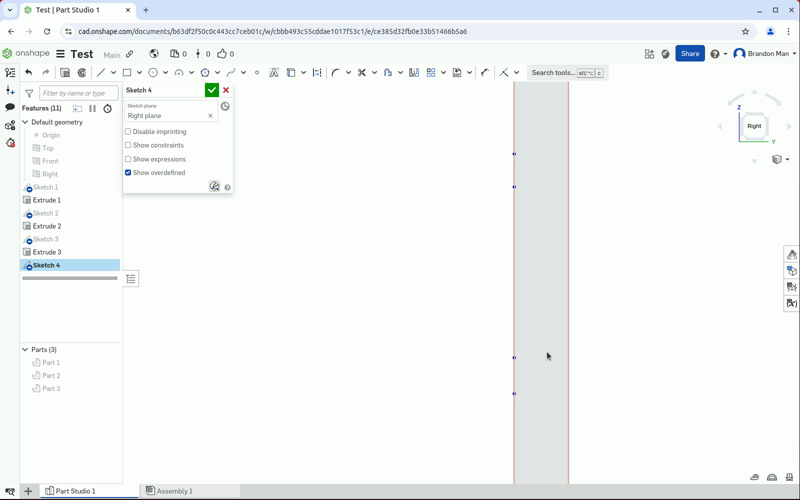
scroll(6)
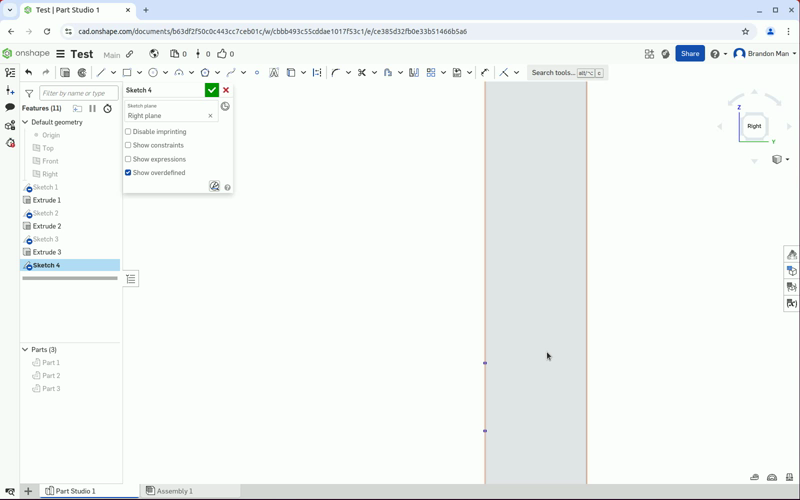
click(547, 351)
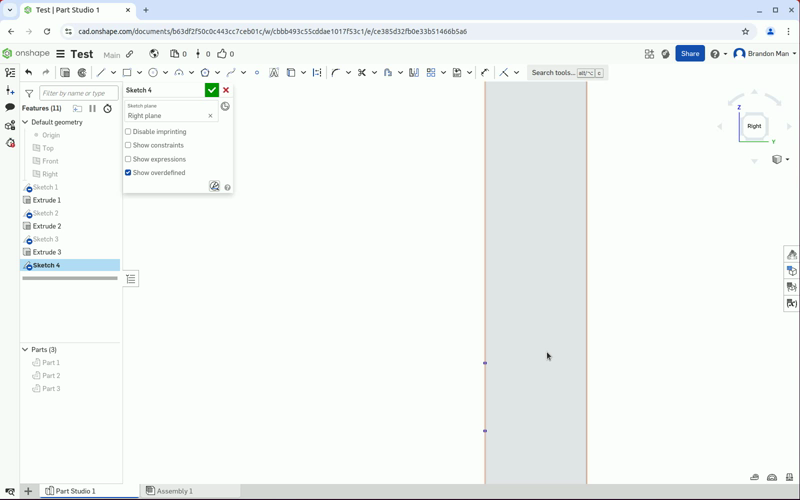
scroll(-6)
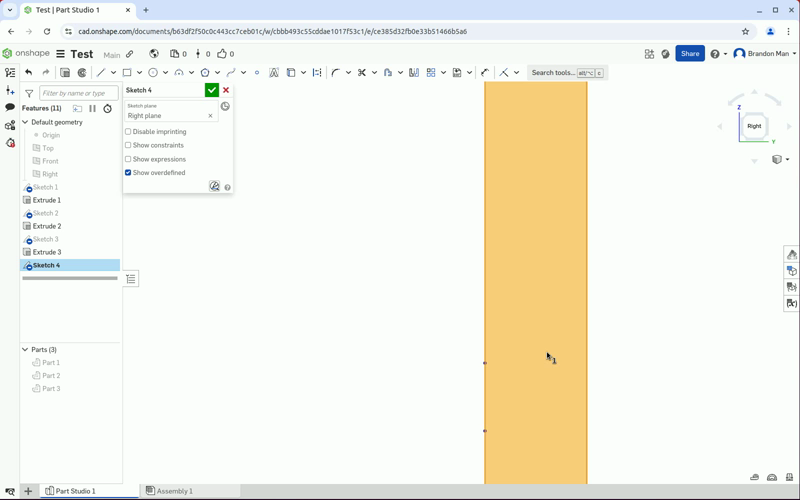
scroll(-6)
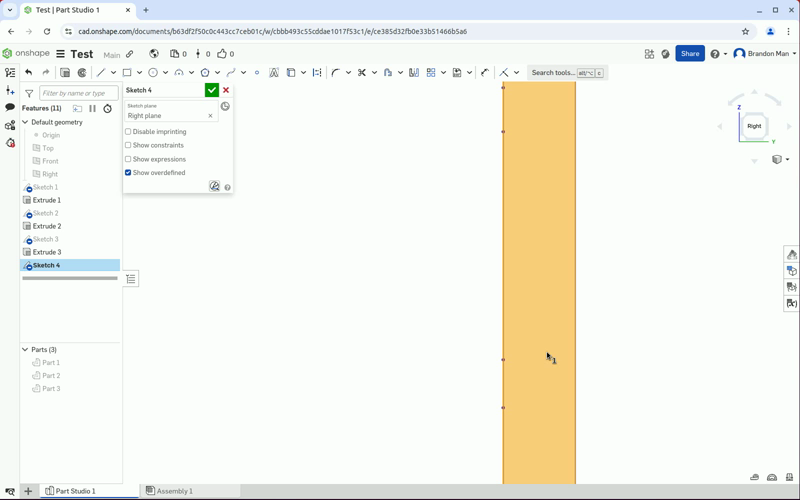
scroll(-6)
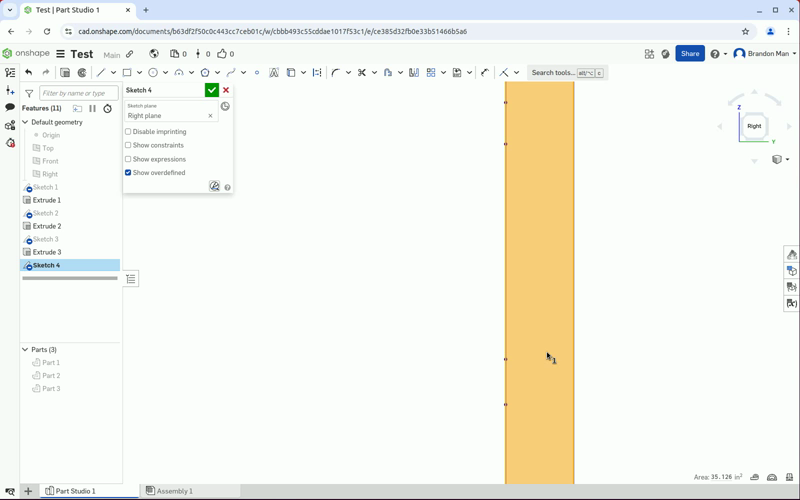
scroll(-6)
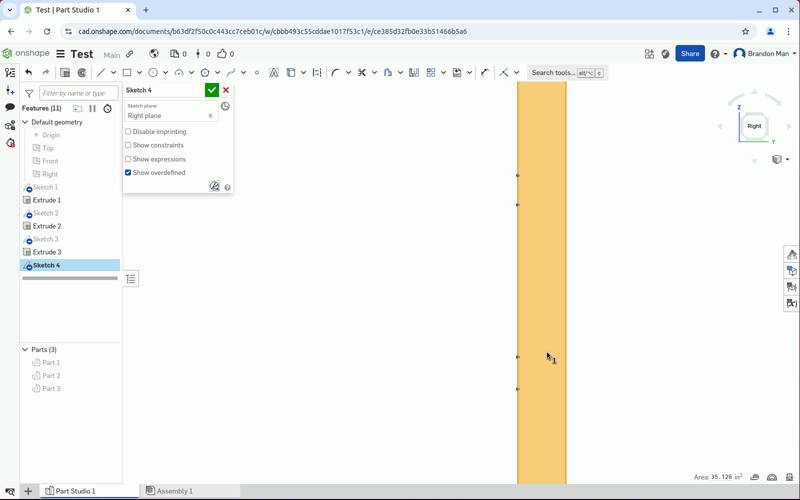
scroll(-6)
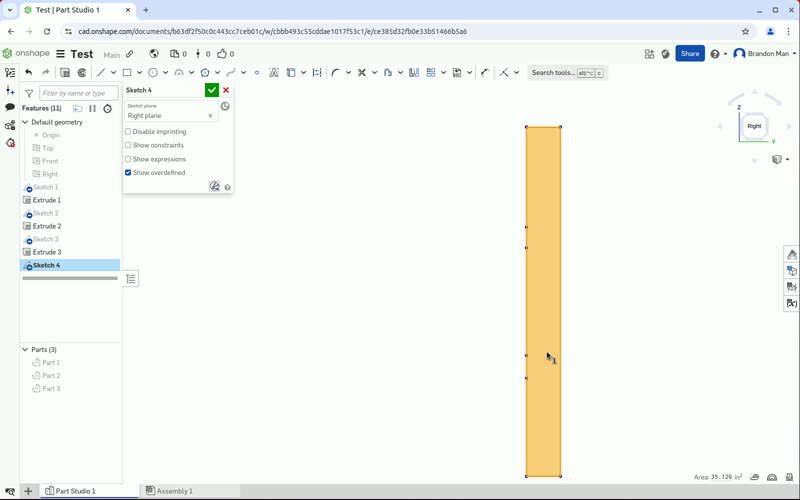
scroll(-6)
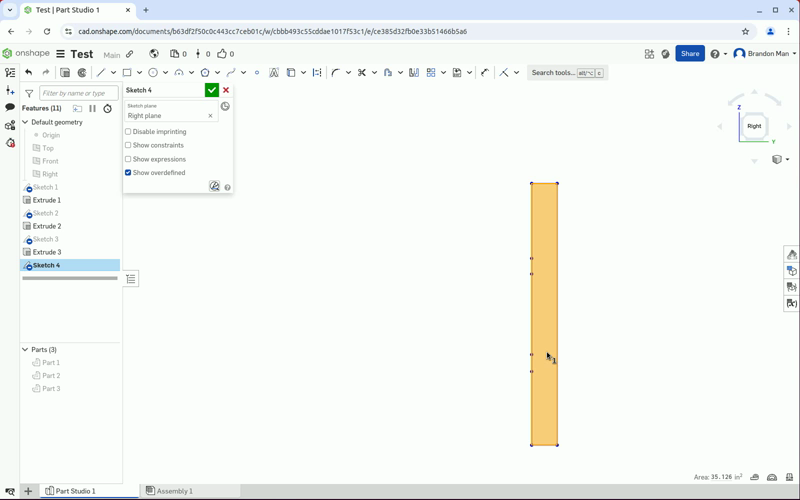
scroll(-6)
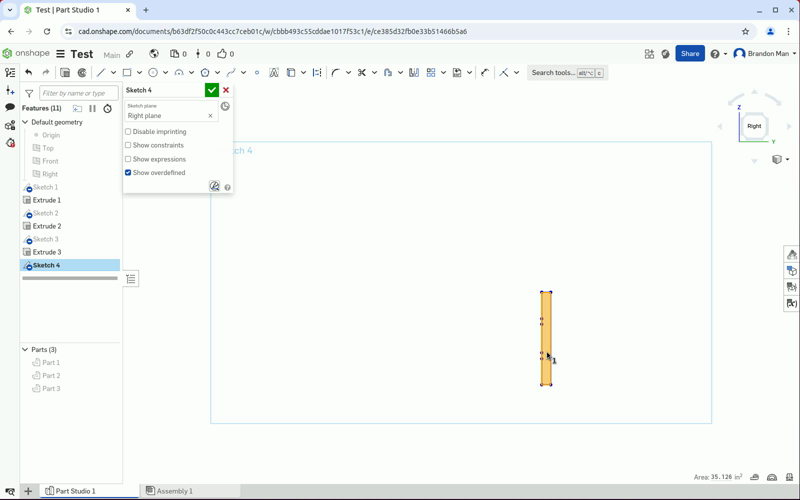
mouse_move(73, 352)
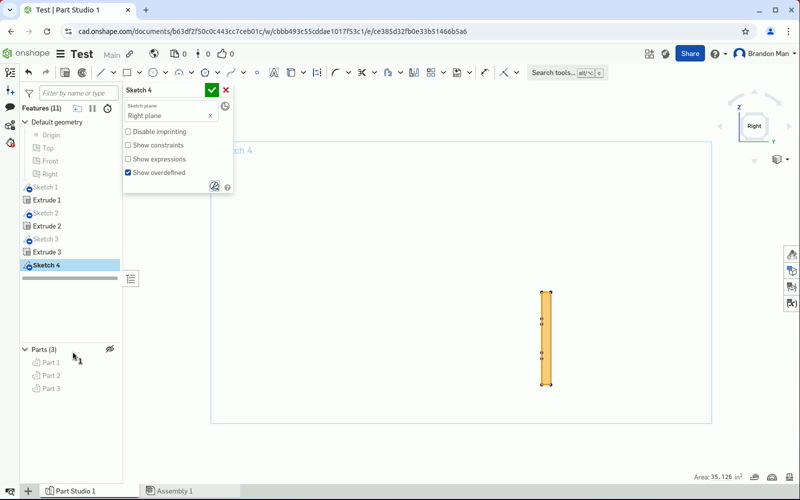
key(shift+y)
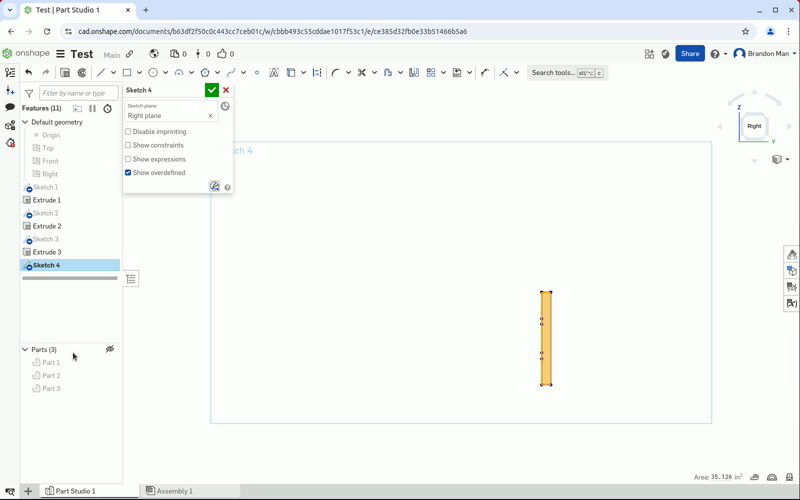
key(shift+e)
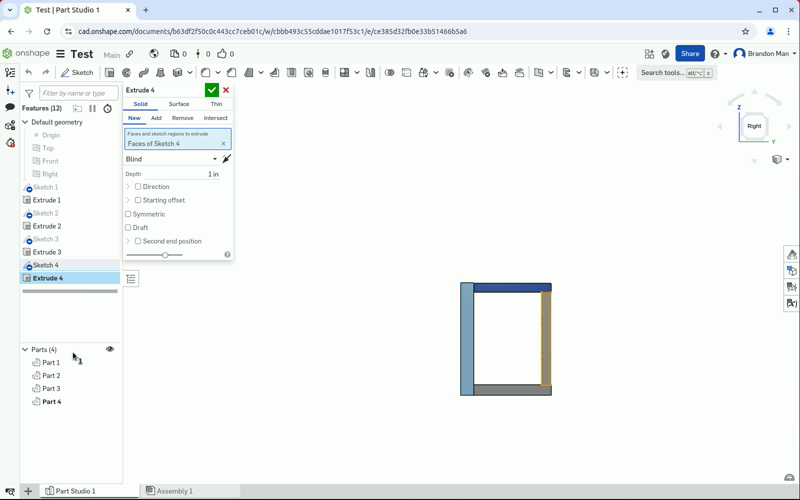
mouse_move(143, 106)
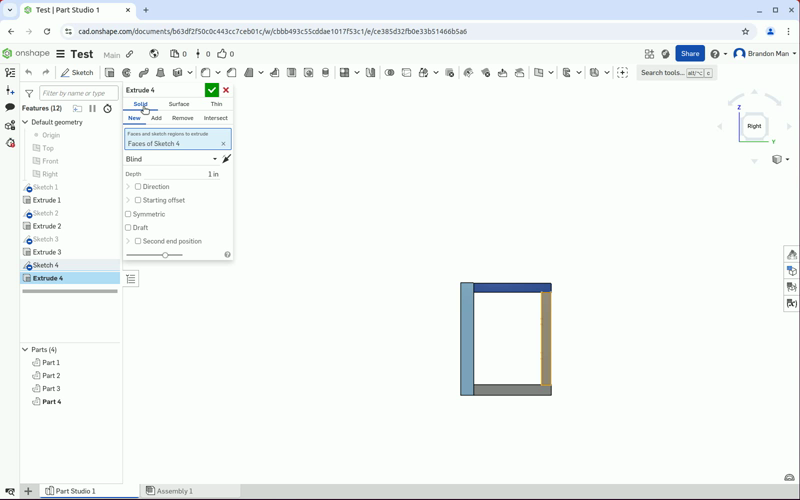
click(143, 106)
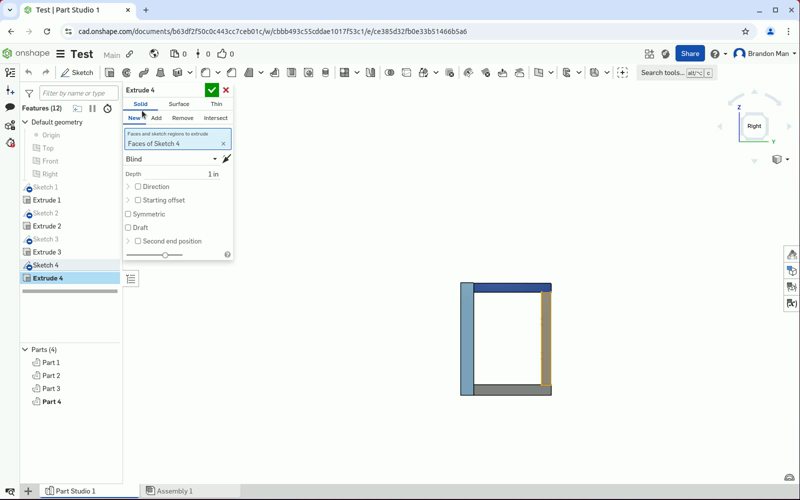
mouse_move(137, 120)
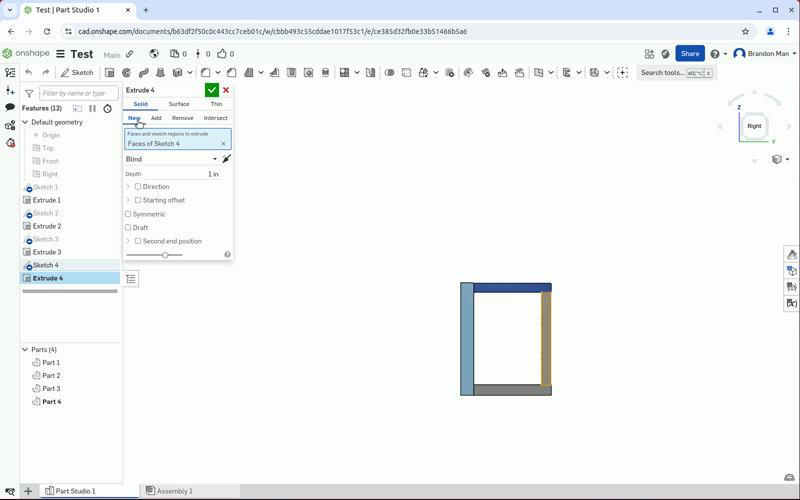
click(137, 120)
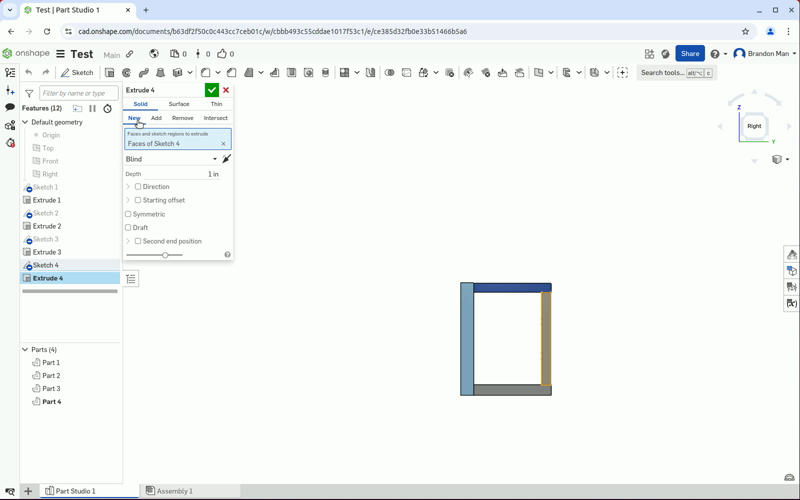
key(tab, 4)
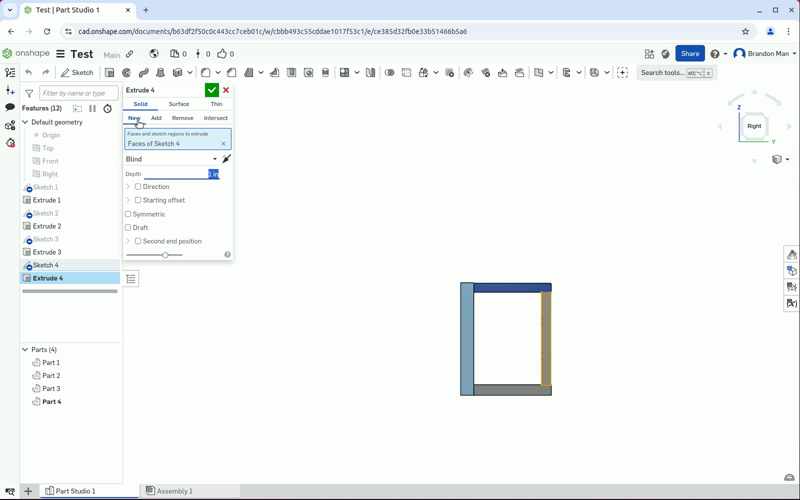
text(11.554)
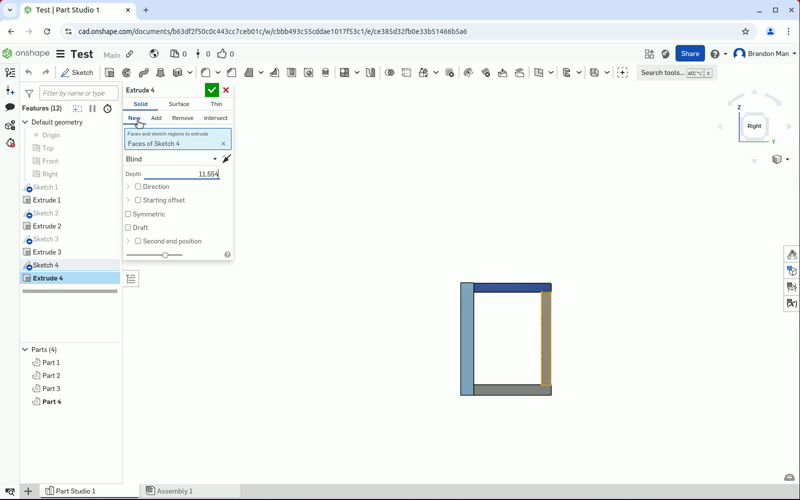
key(tab, 3)
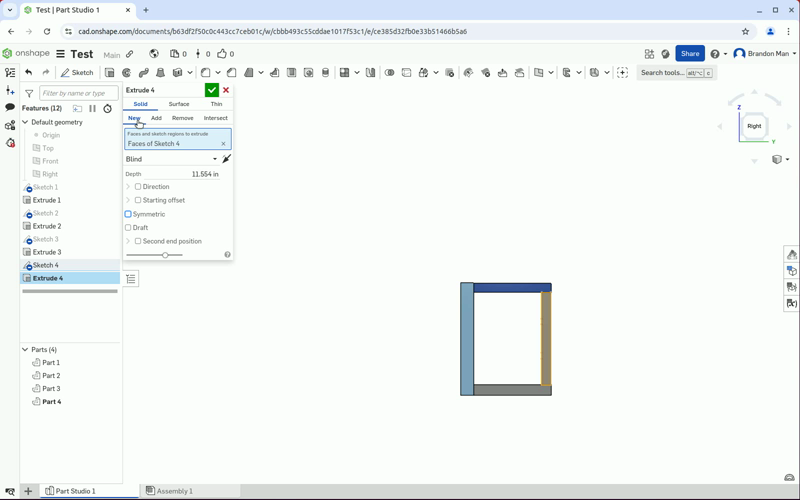
key(space)
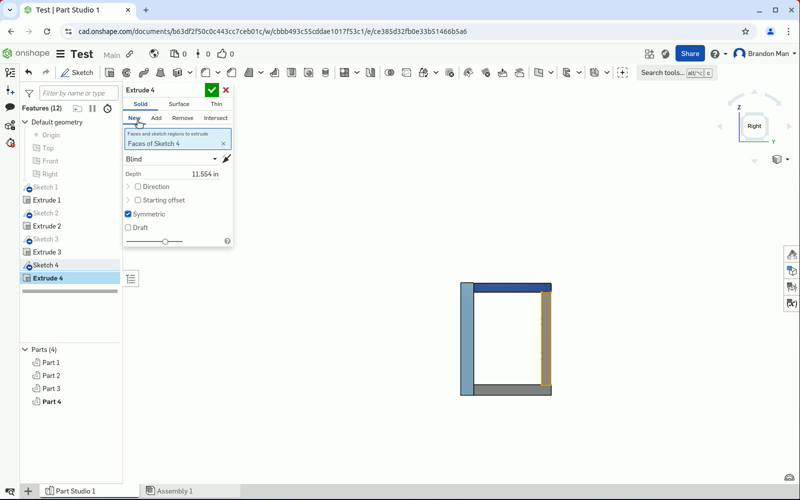
key(enter)
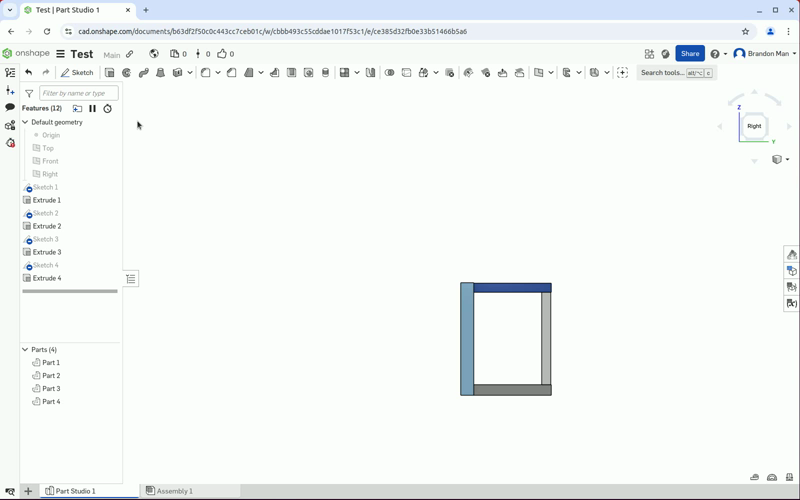
key(shift+h)
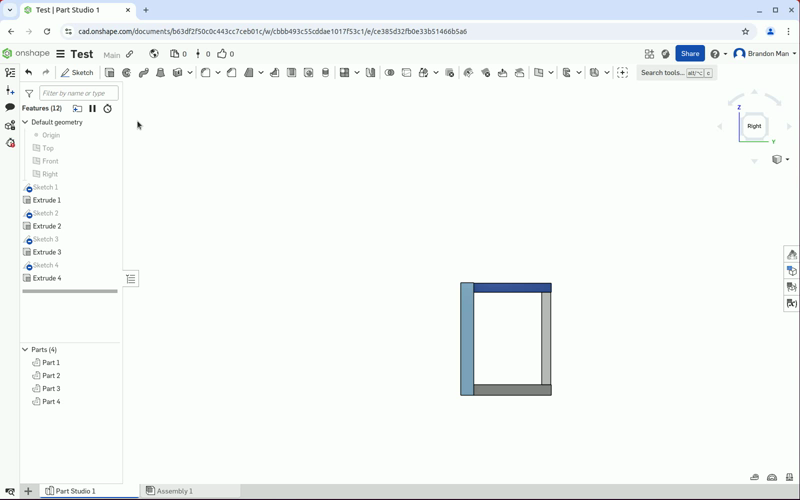
key(shift+h)
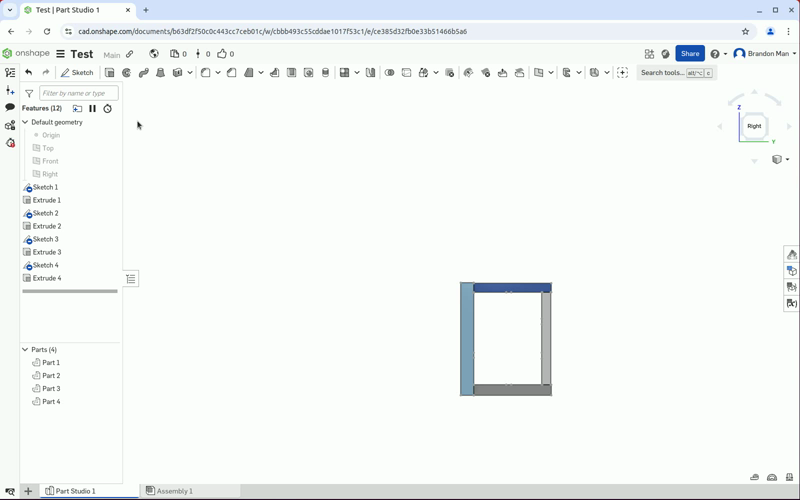
key(shift+7)
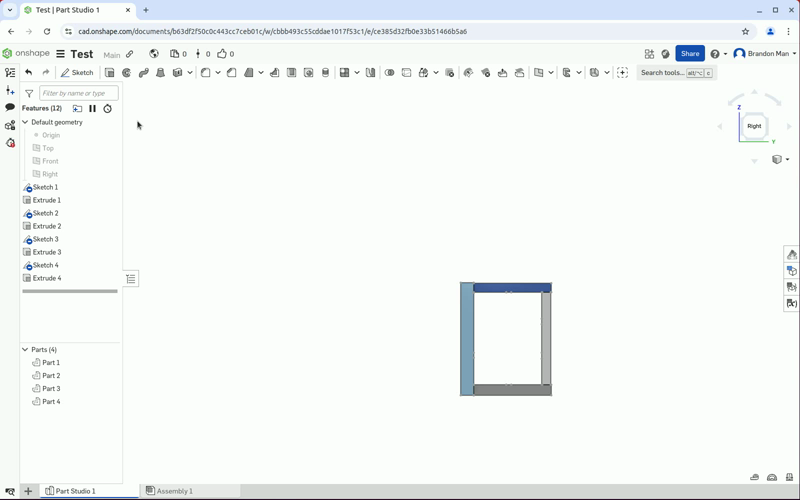
key(right, 2)
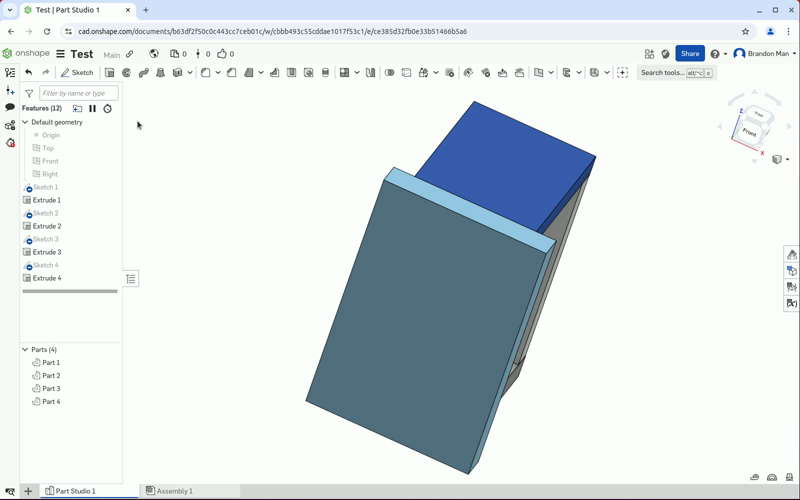
key(down, 2)
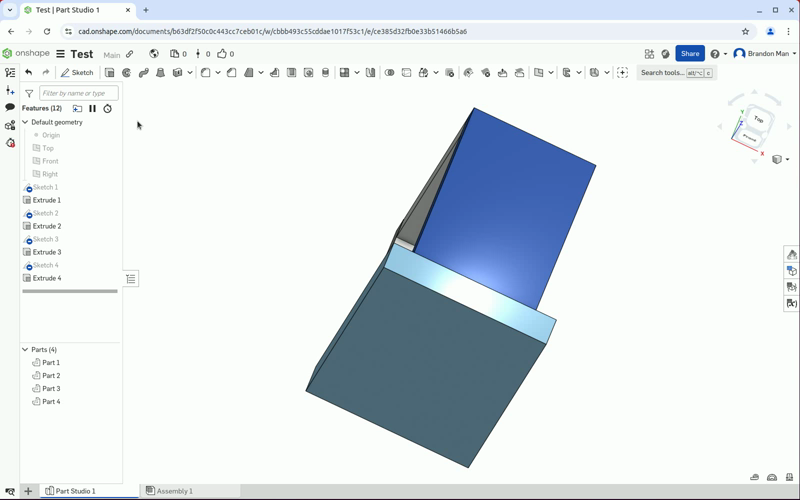
key(up, 2)
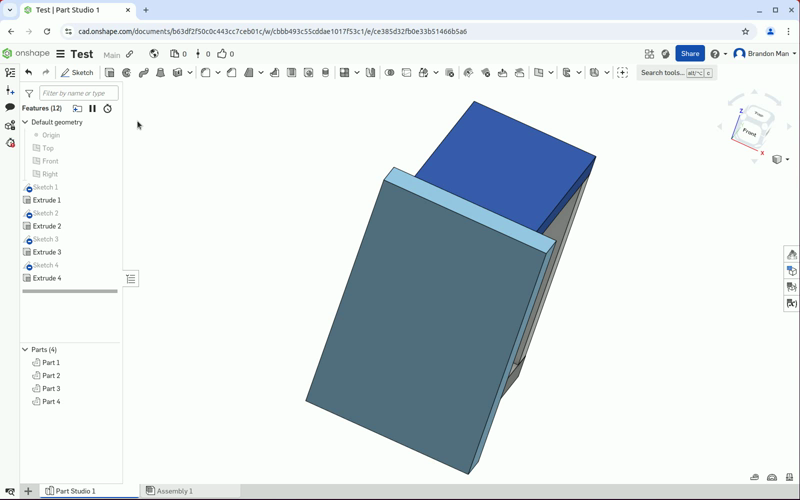
key(left, 2)
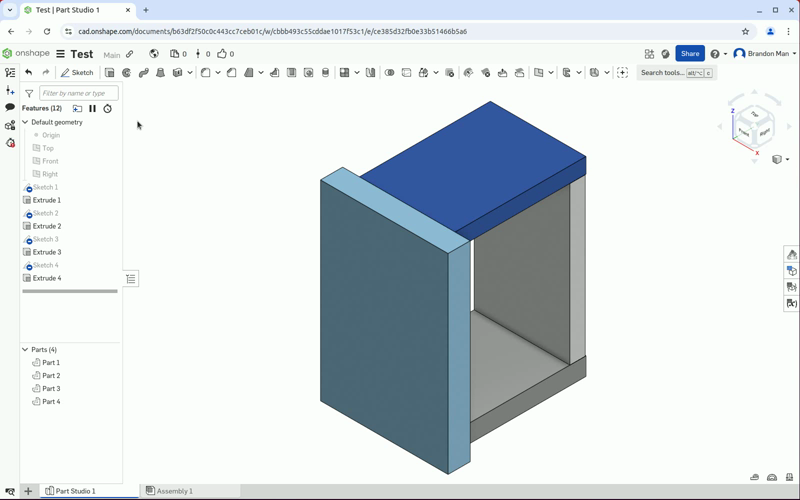
mouse_move(73, 189)
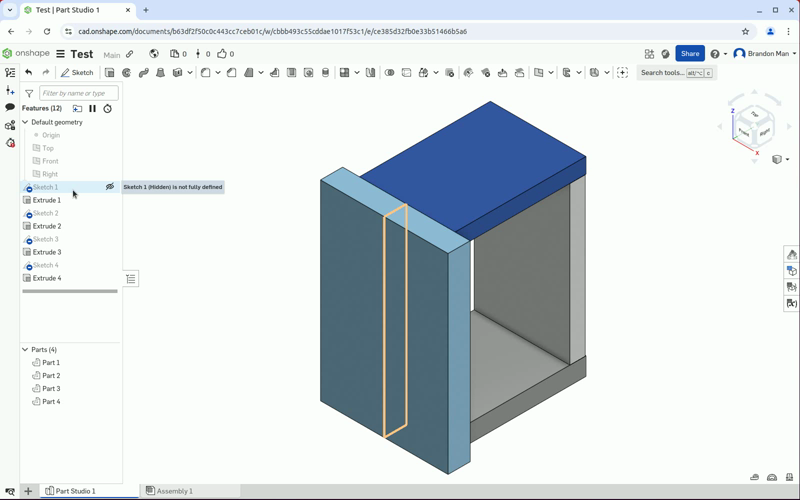
click(73, 189)